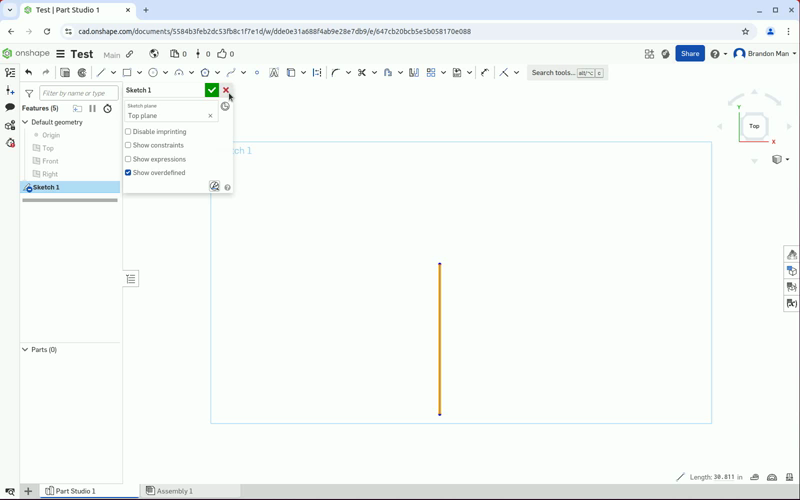
key(shift+h)
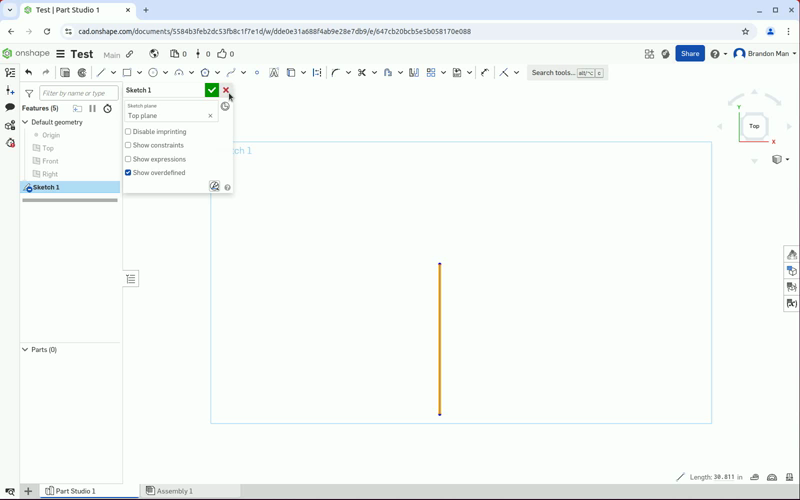
key(shift+s)
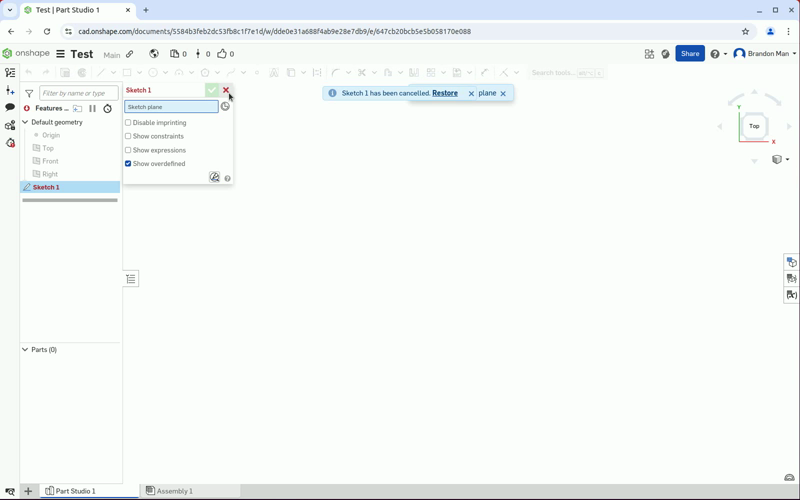
mouse_move(73, 150)
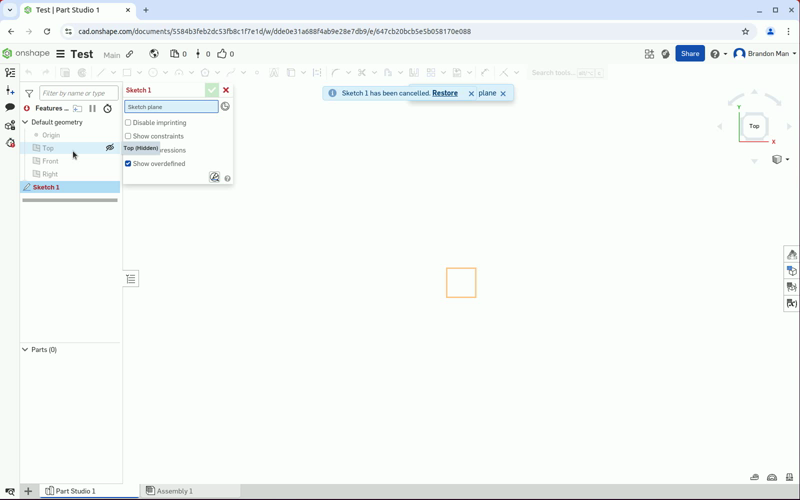
click(73, 150)
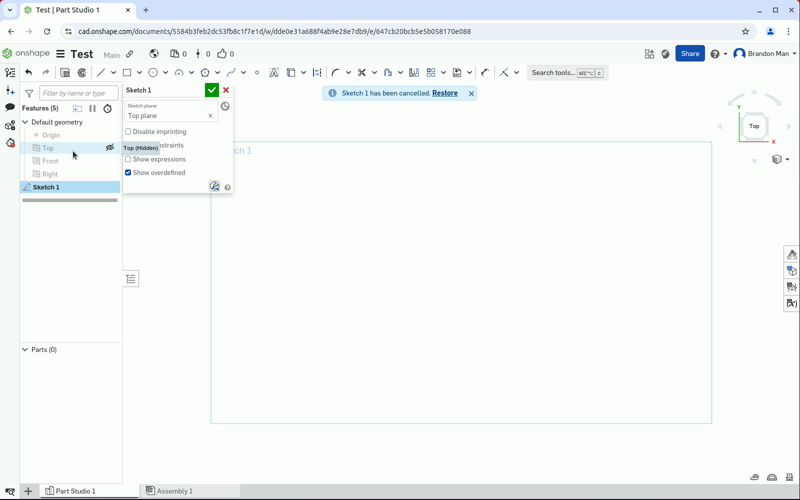
mouse_move(73, 352)
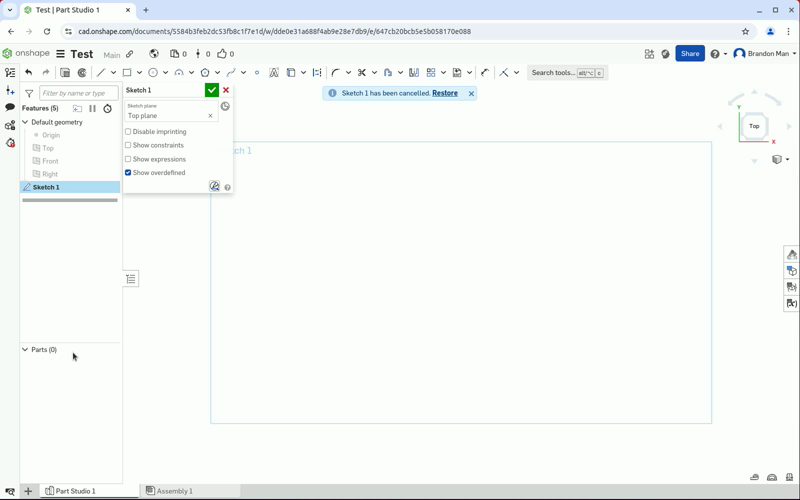
key(y)
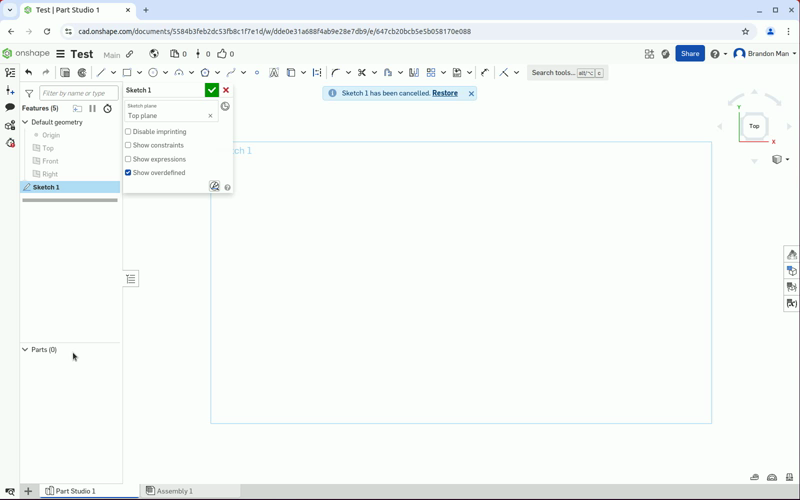
key(l)
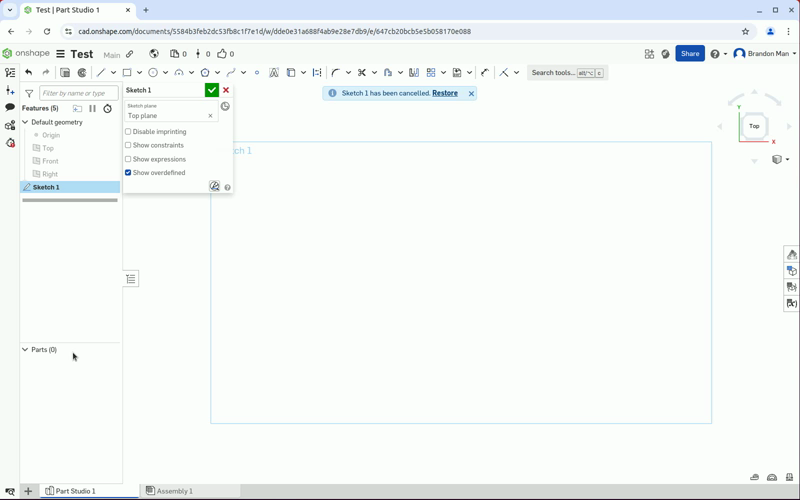
key_down(shift)
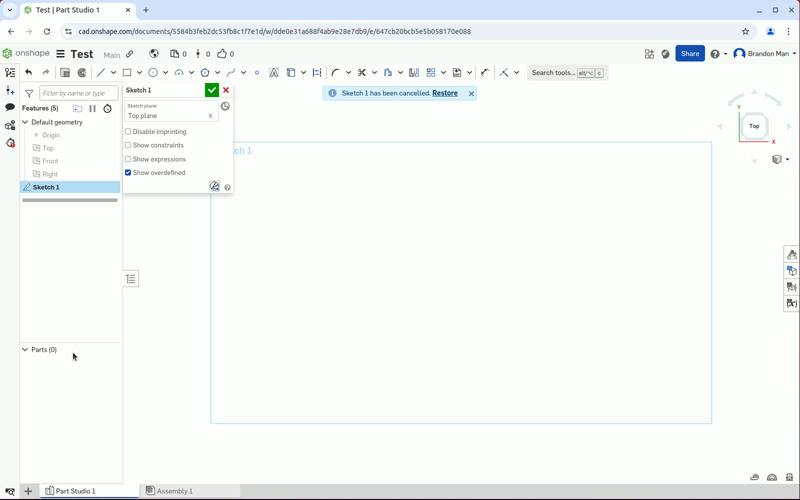
mouse_move(348, 291)
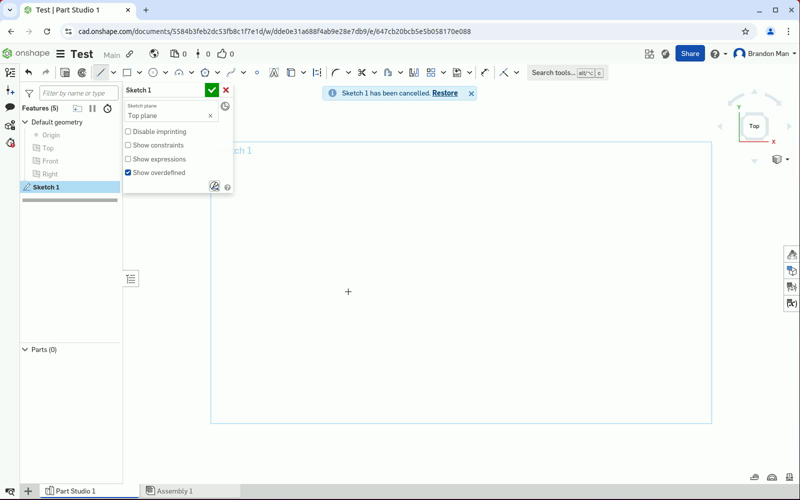
click(348, 291)
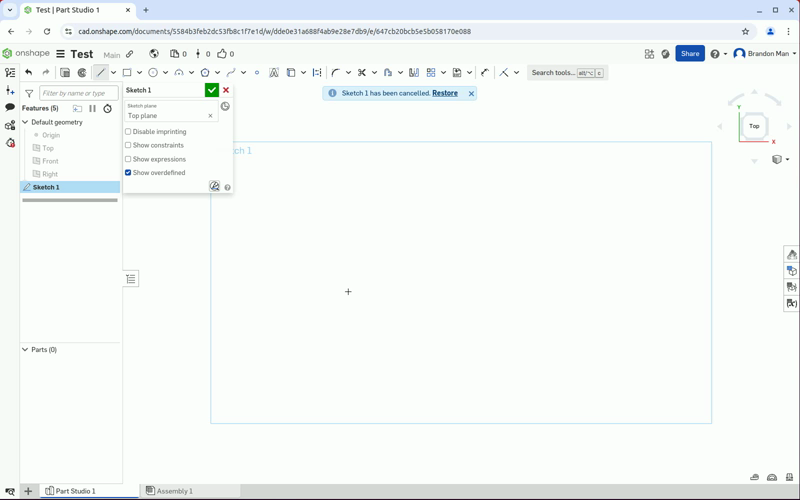
key_up(shift)
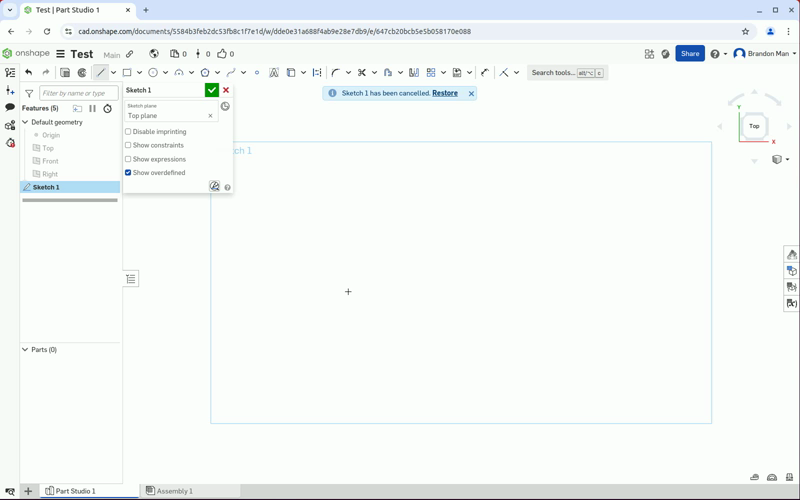
key_down(shift)
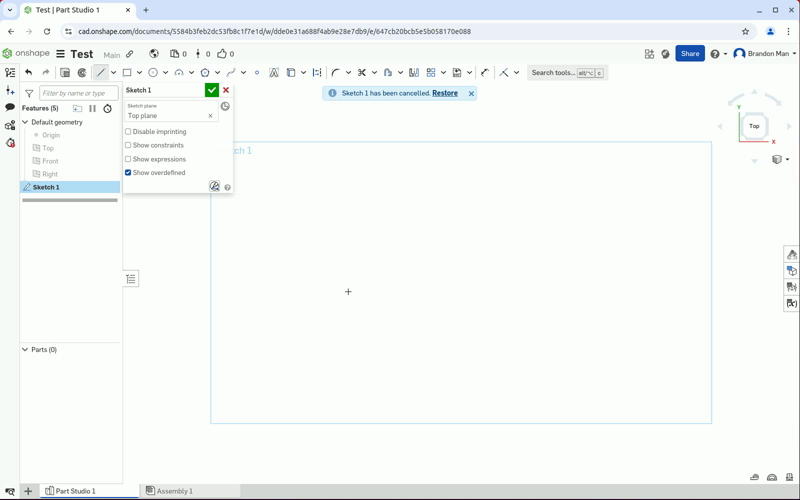
mouse_move(407, 324)
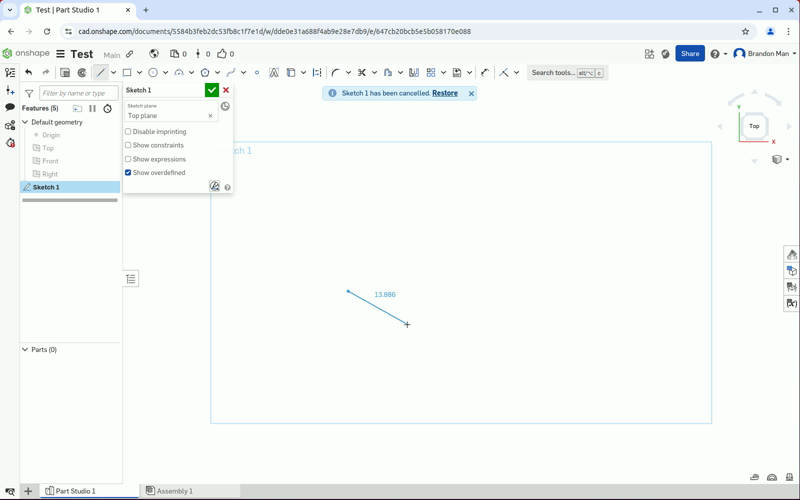
click(407, 324)
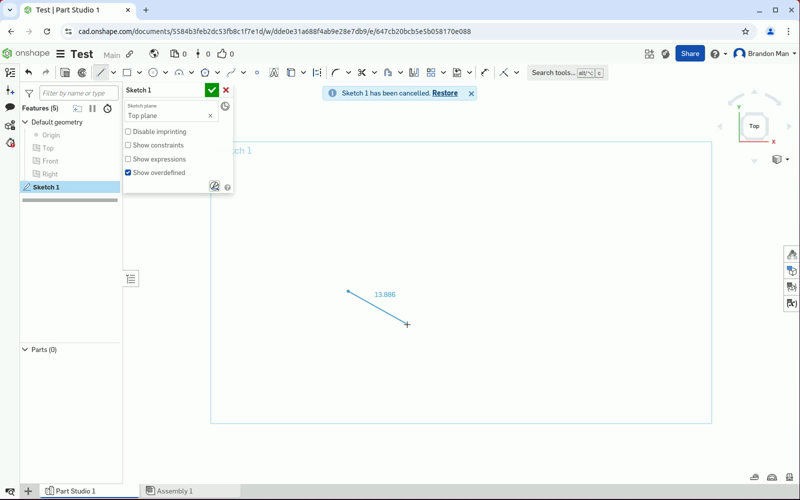
key_up(shift)
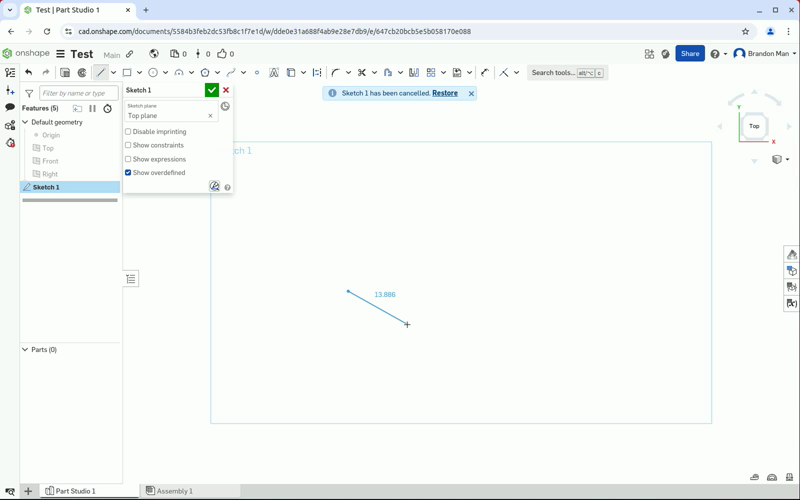
key(esc)
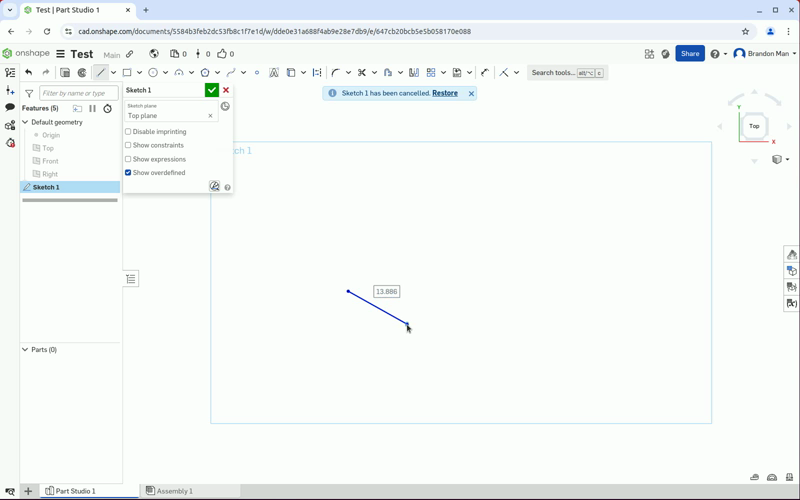
key(a)
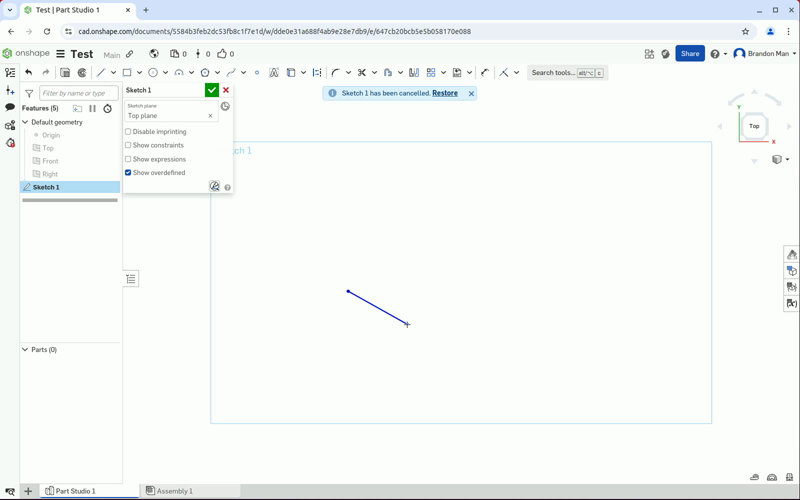
mouse_move(407, 324)
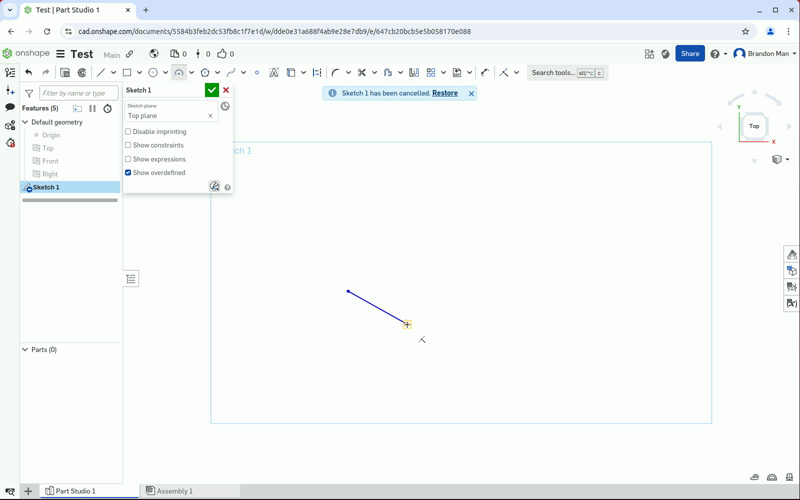
click(407, 324)
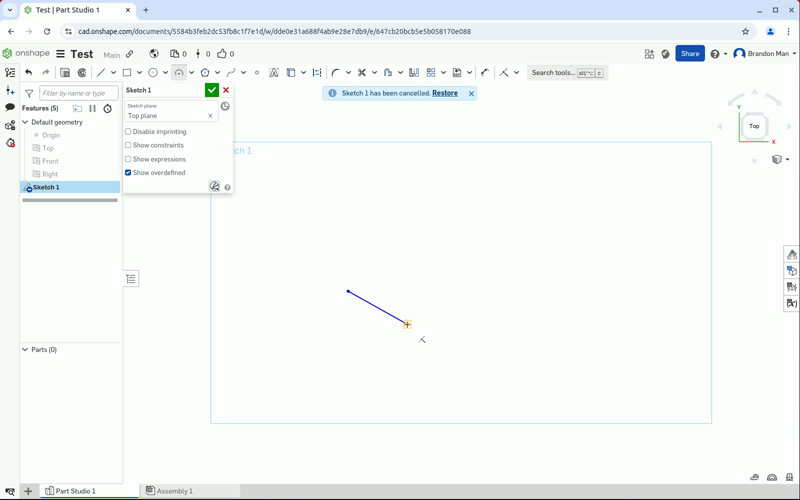
key_down(shift)
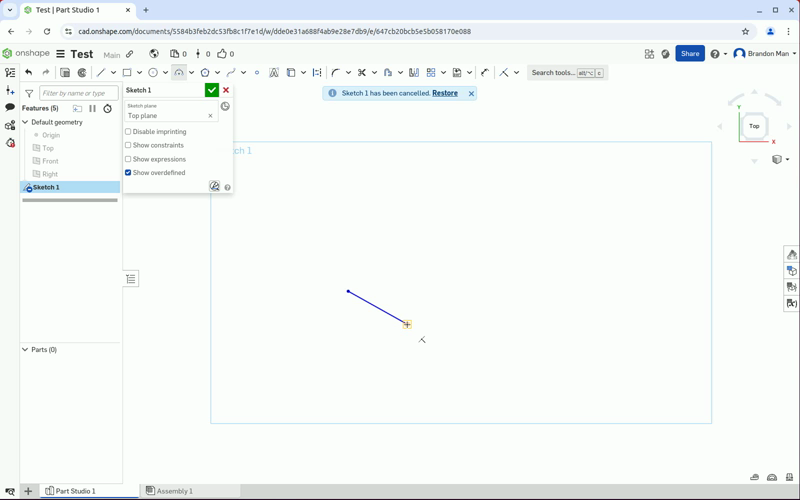
mouse_move(513, 324)
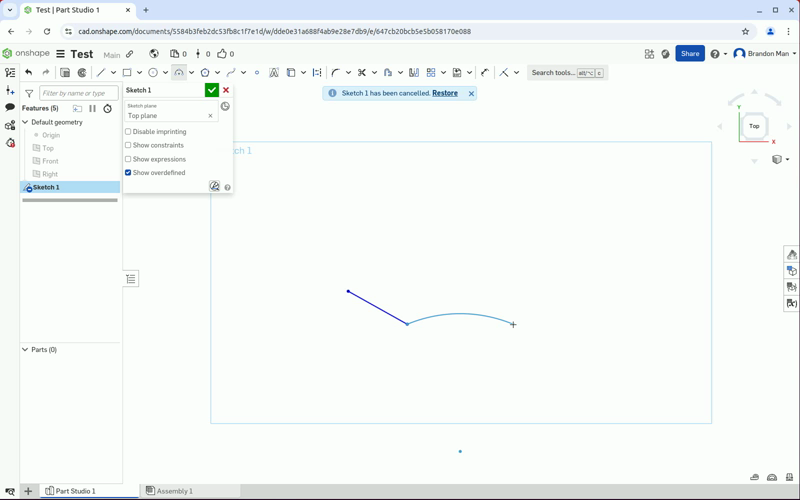
click(513, 324)
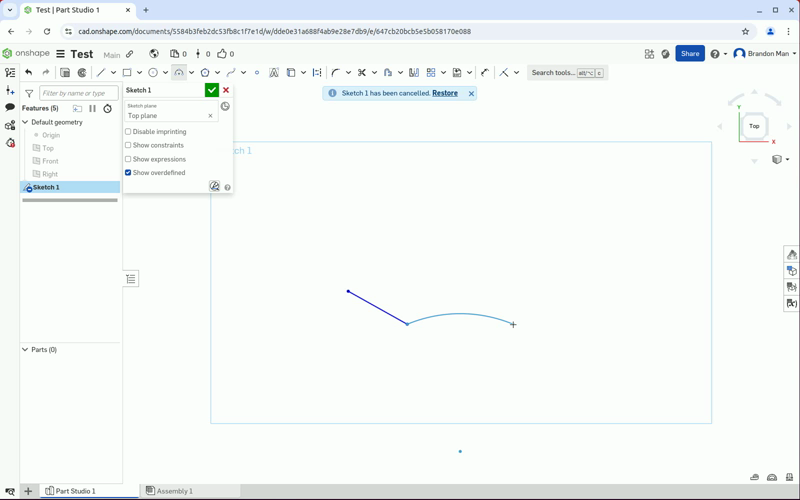
mouse_move(460, 377)
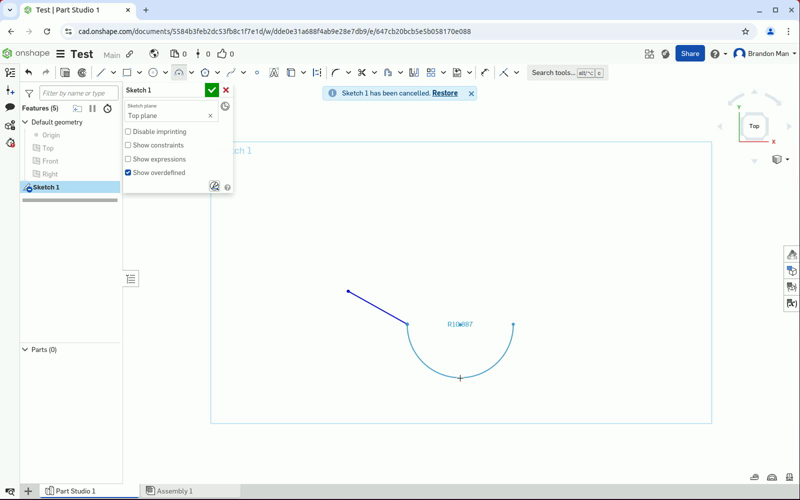
click(460, 377)
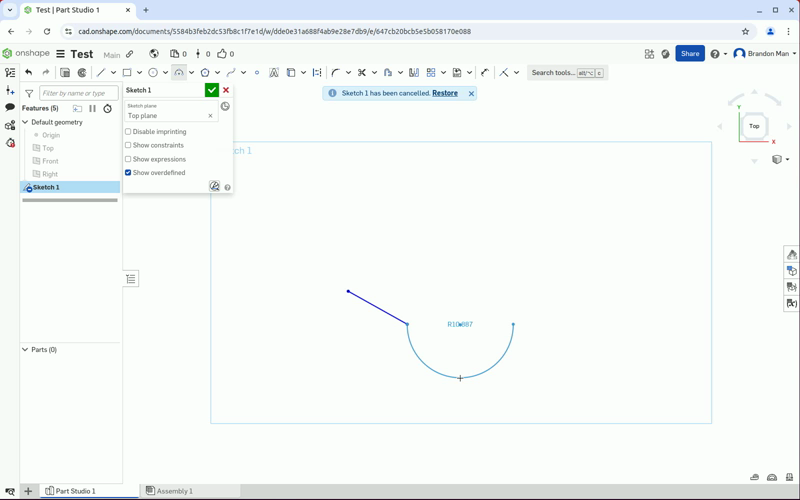
key_up(shift)
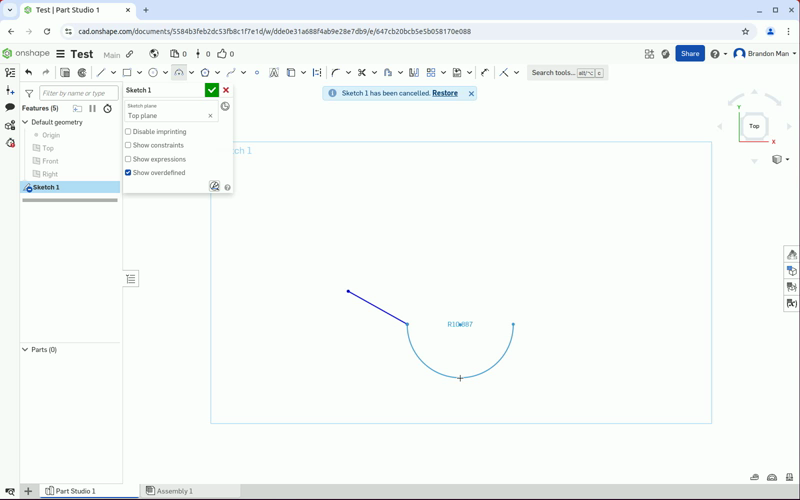
mouse_move(513, 324)
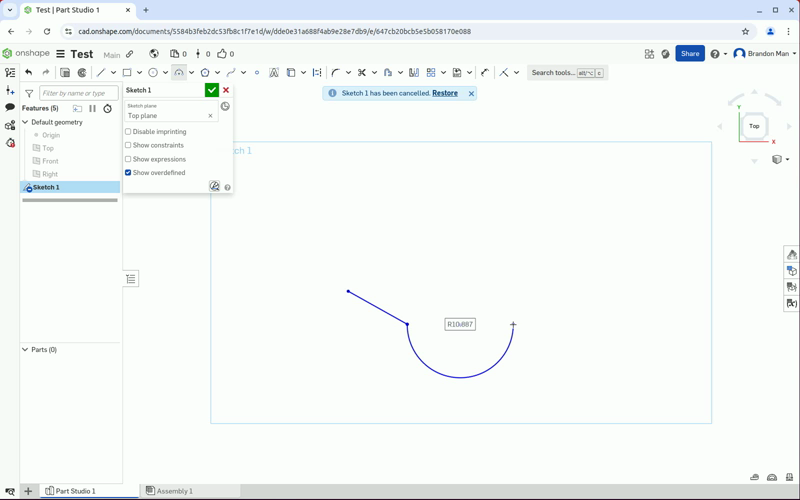
click(513, 324)
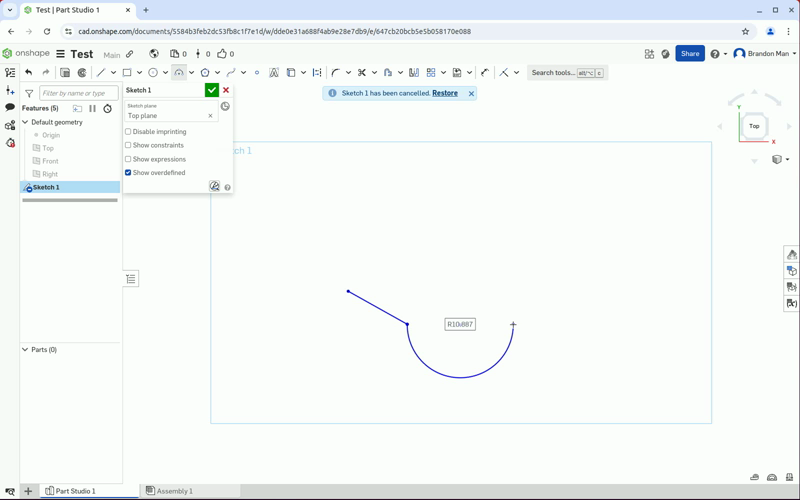
key_down(shift)
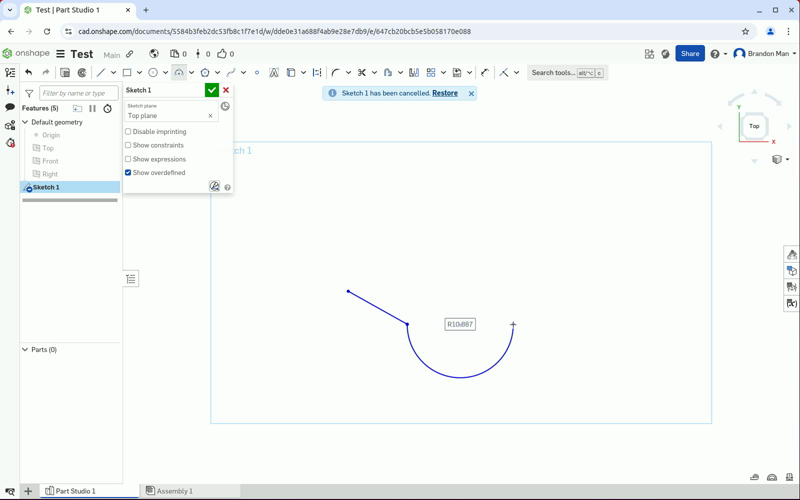
mouse_move(513, 243)
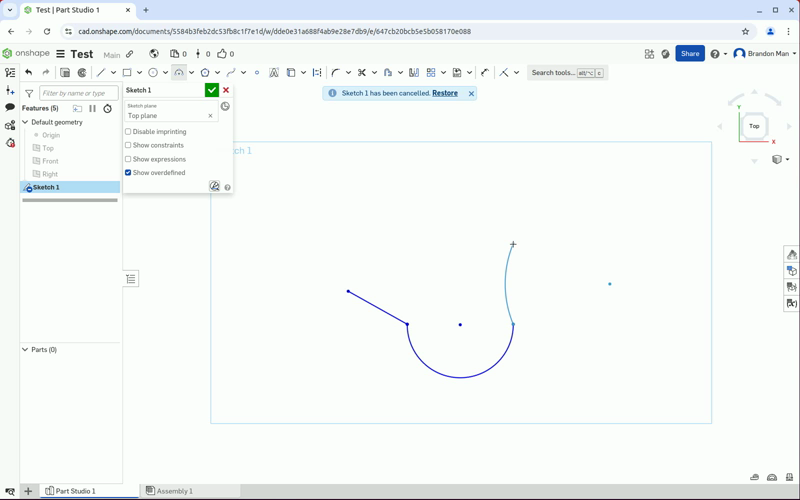
click(513, 243)
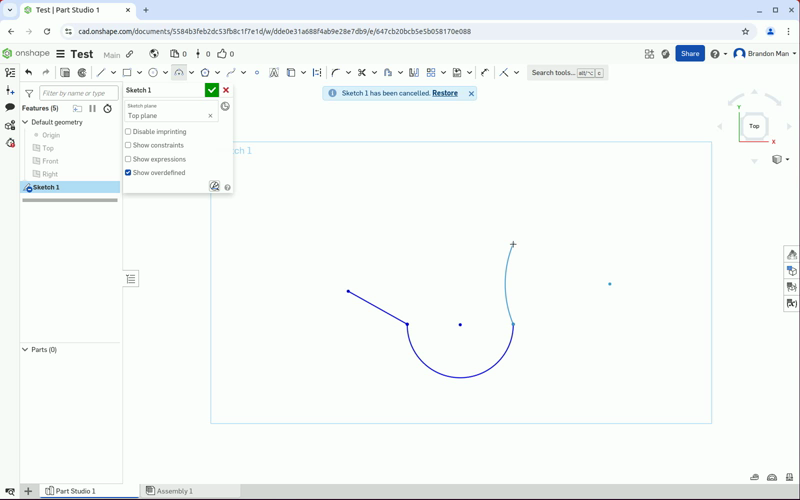
mouse_move(553, 284)
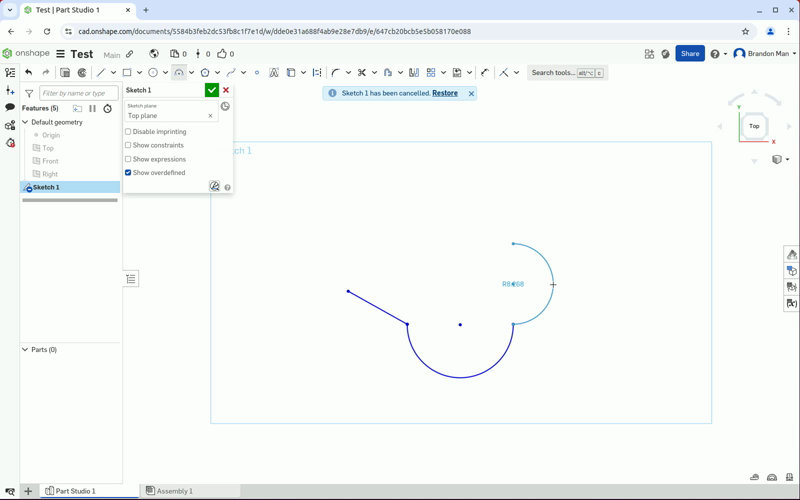
click(553, 284)
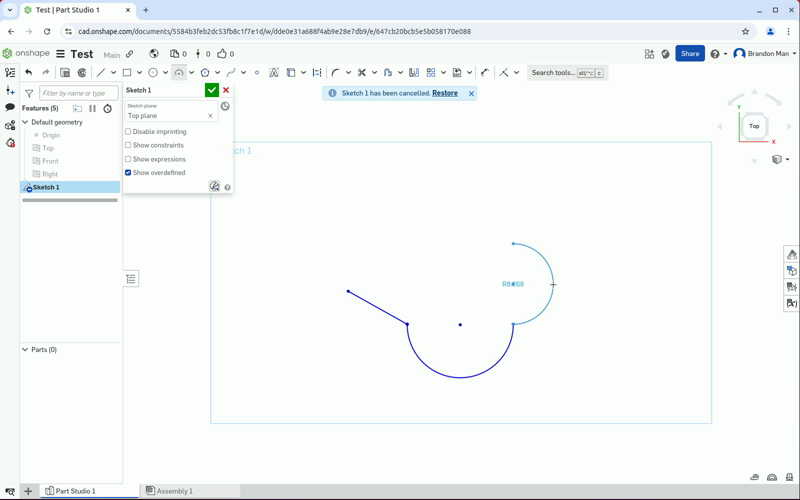
key_up(shift)
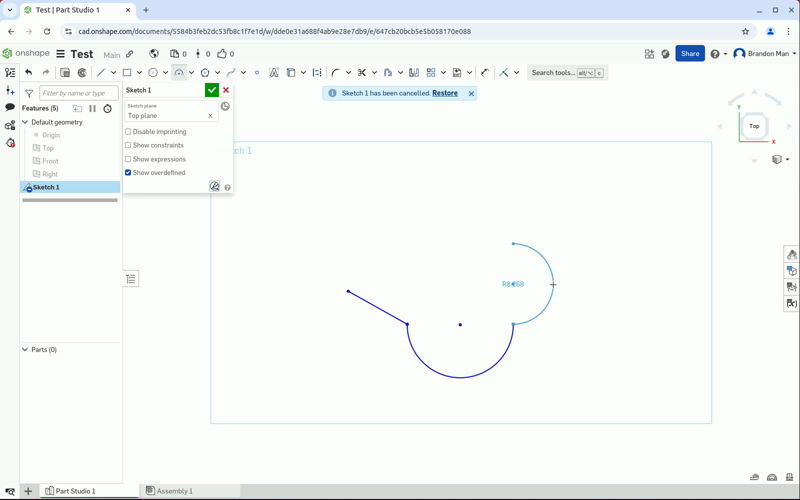
mouse_move(513, 243)
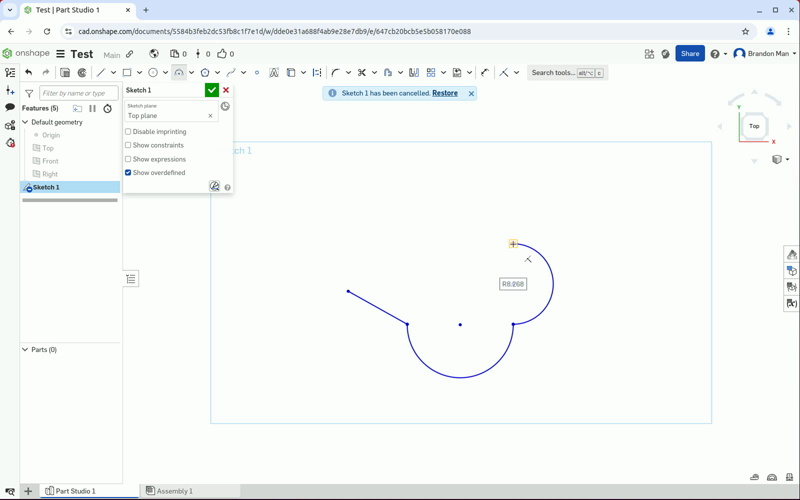
click(513, 243)
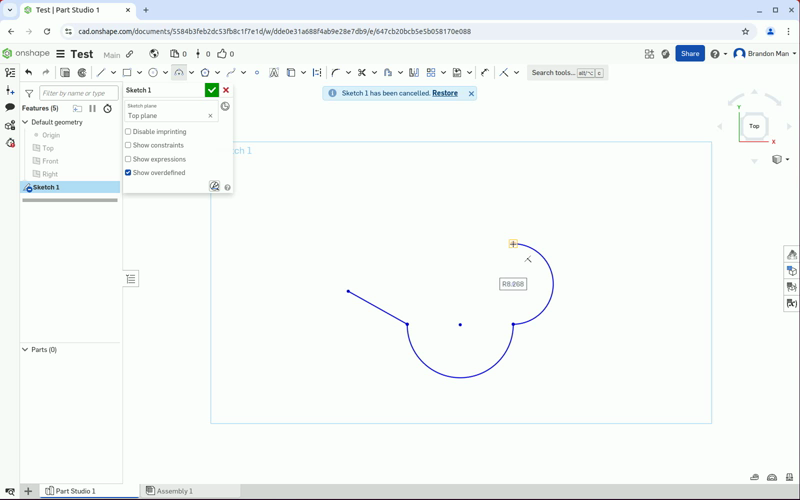
key_down(shift)
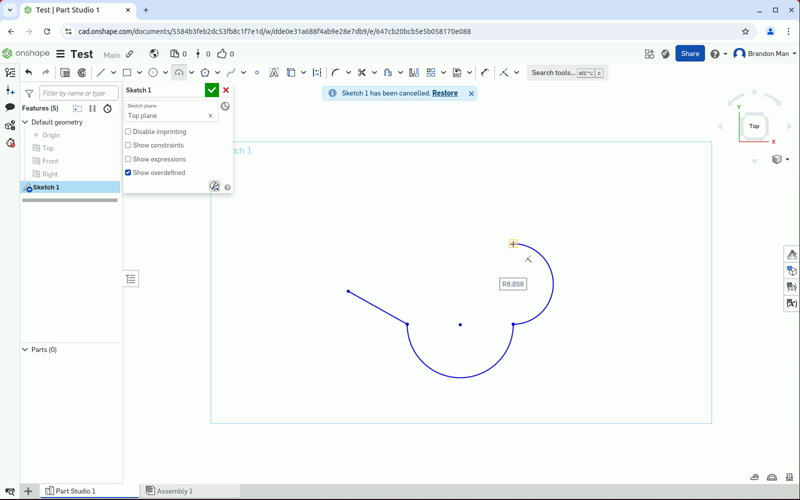
mouse_move(407, 241)
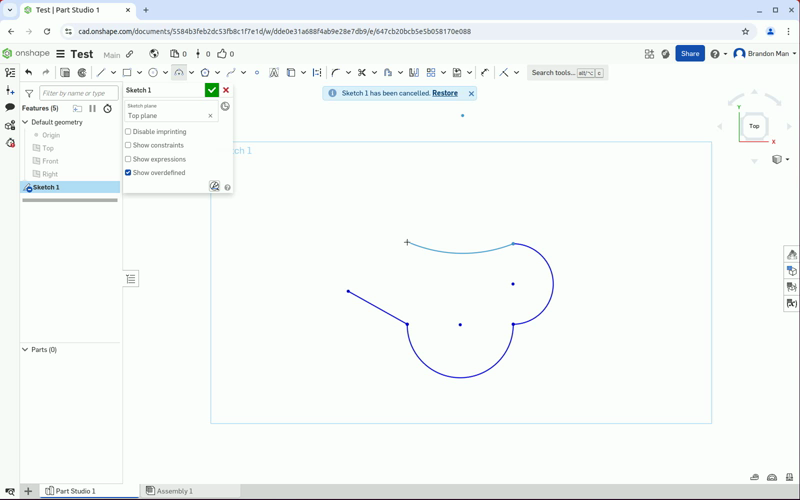
click(407, 241)
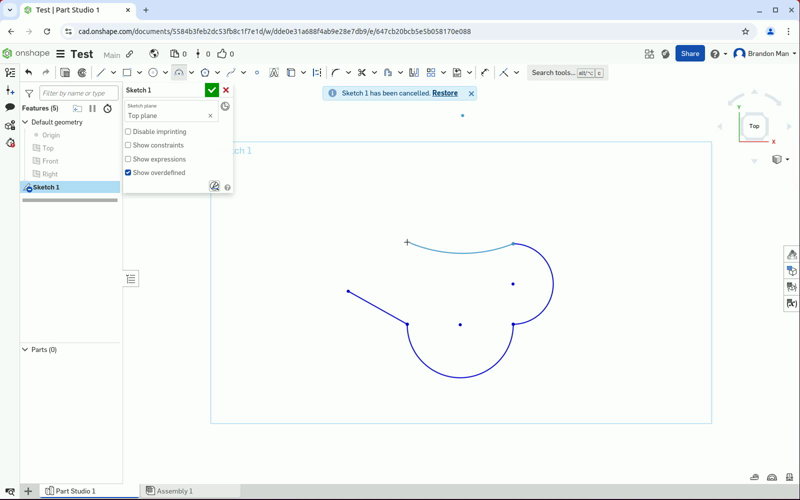
mouse_move(461, 189)
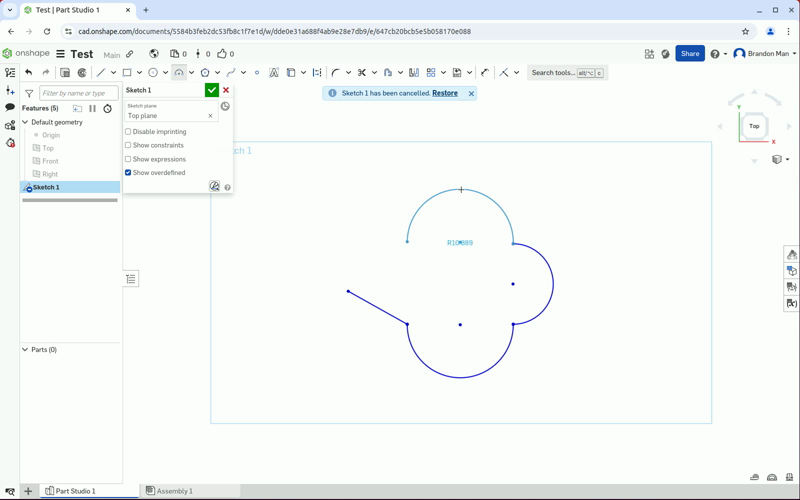
click(461, 189)
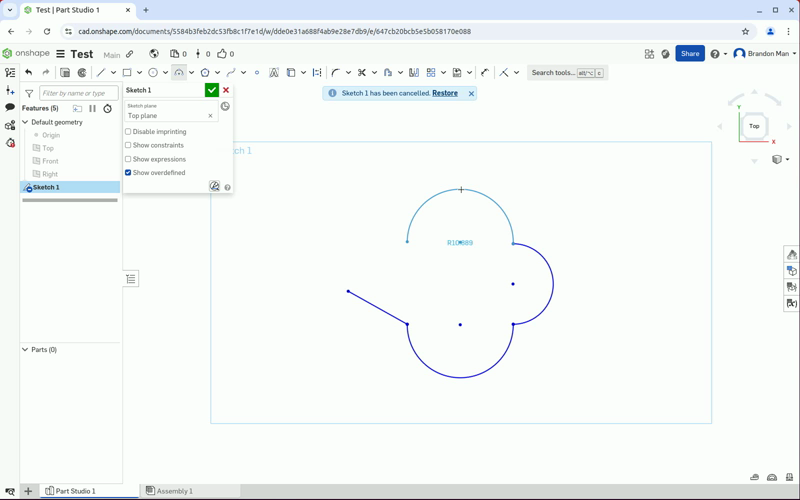
key_up(shift)
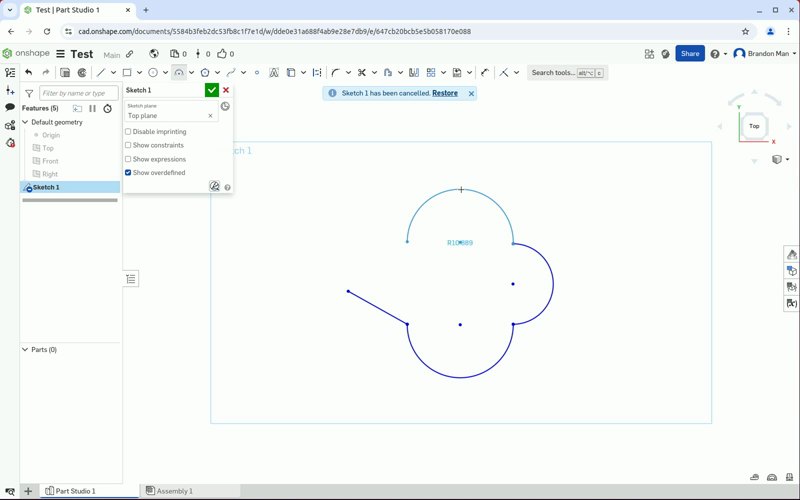
key(esc)
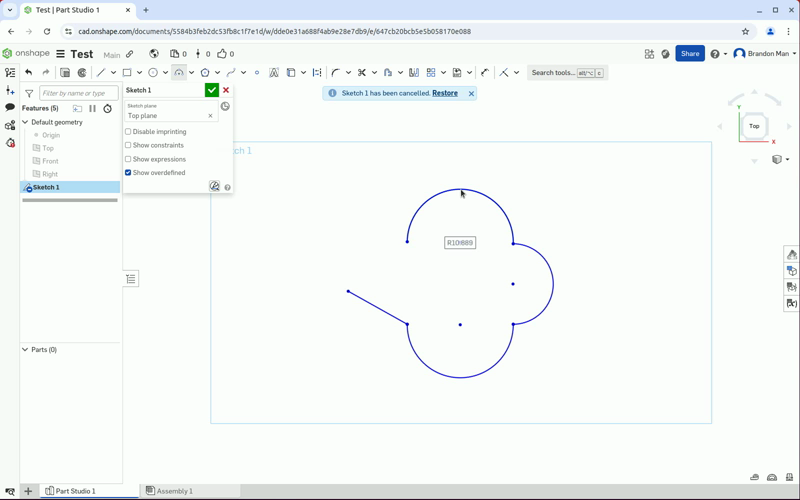
key(l)
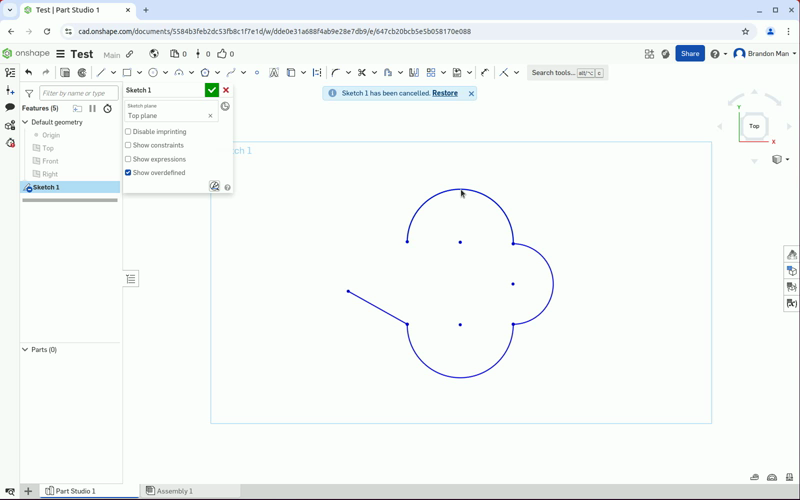
mouse_move(407, 241)
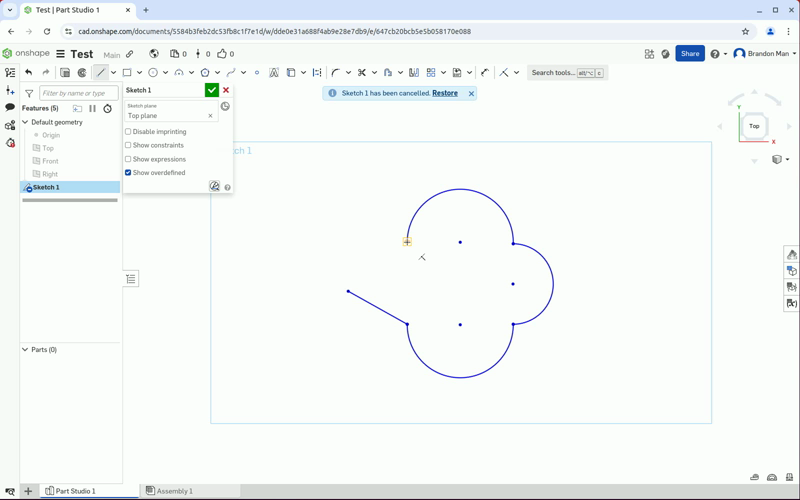
click(407, 241)
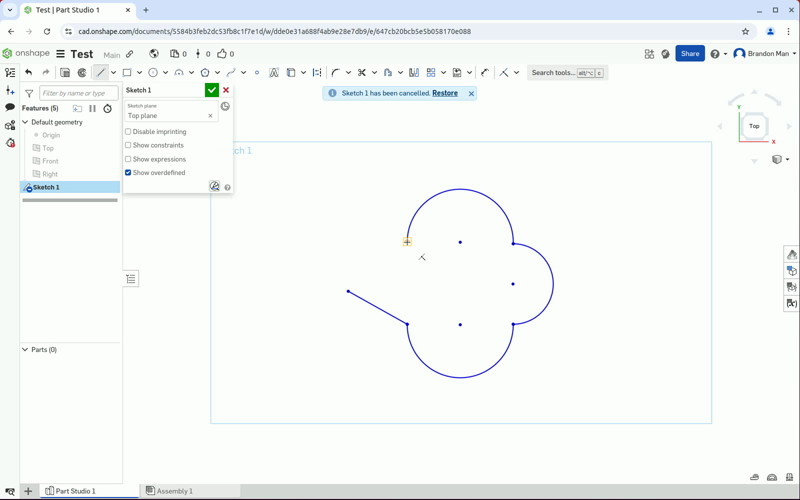
key_down(shift)
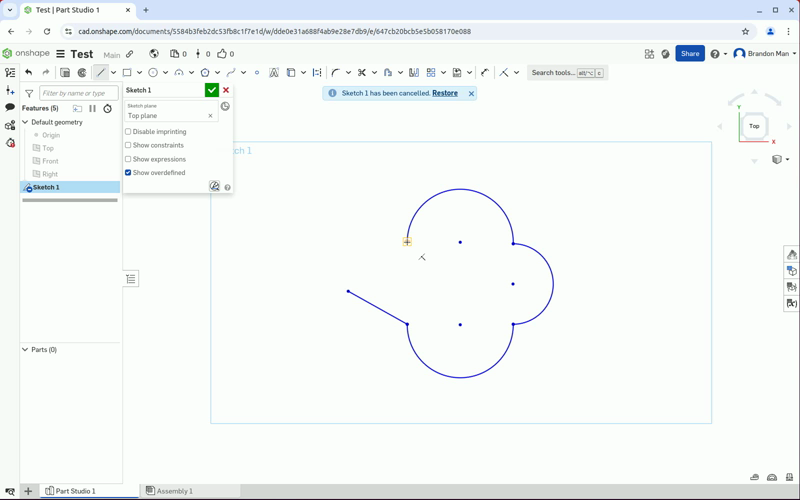
mouse_move(437, 241)
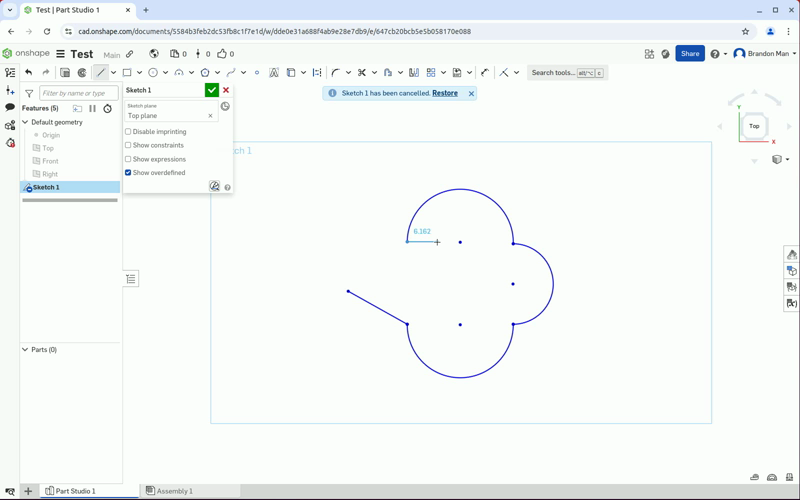
mouse_move(367, 220)
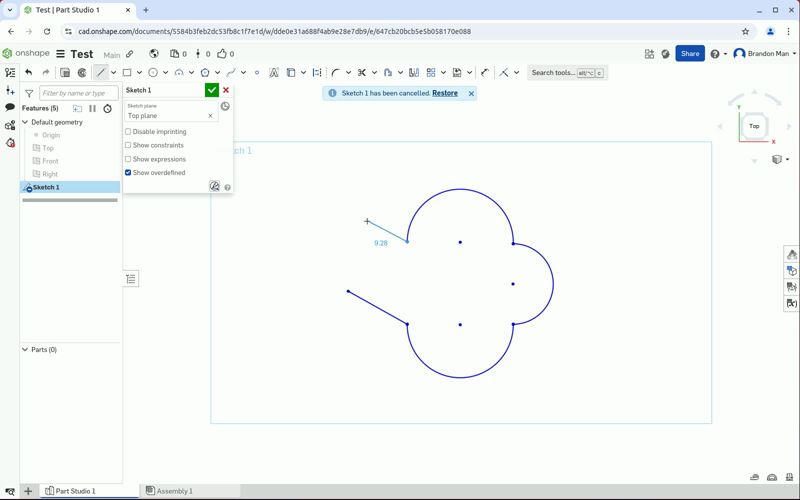
click(367, 220)
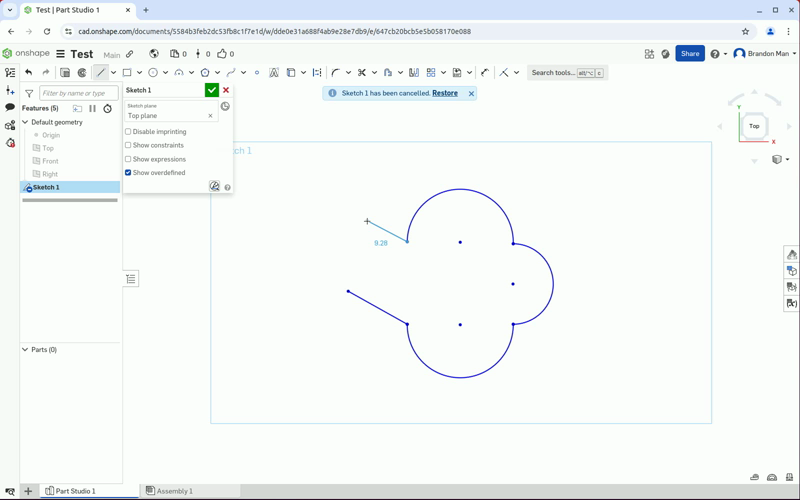
key_up(shift)
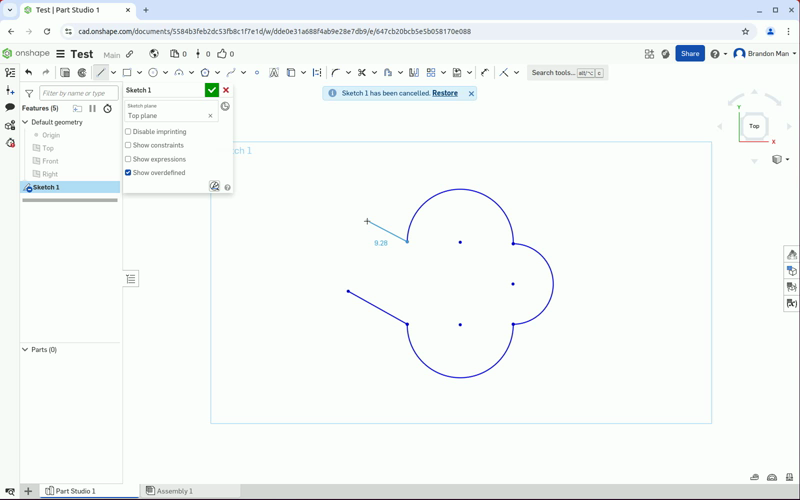
key(esc)
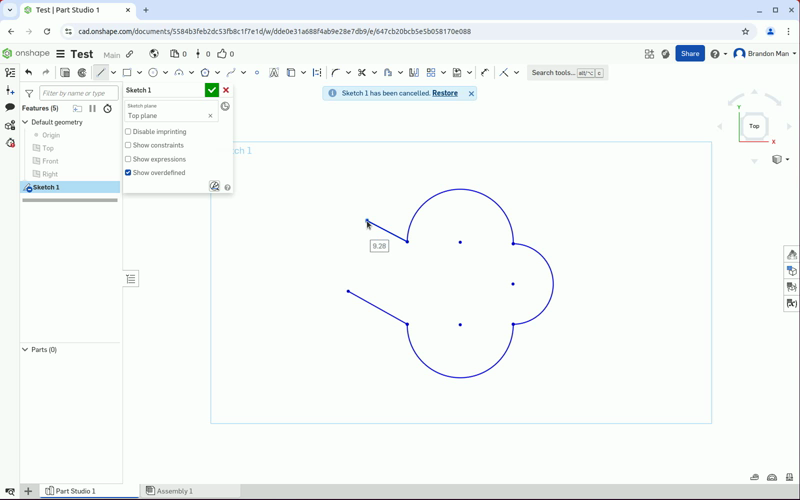
key(a)
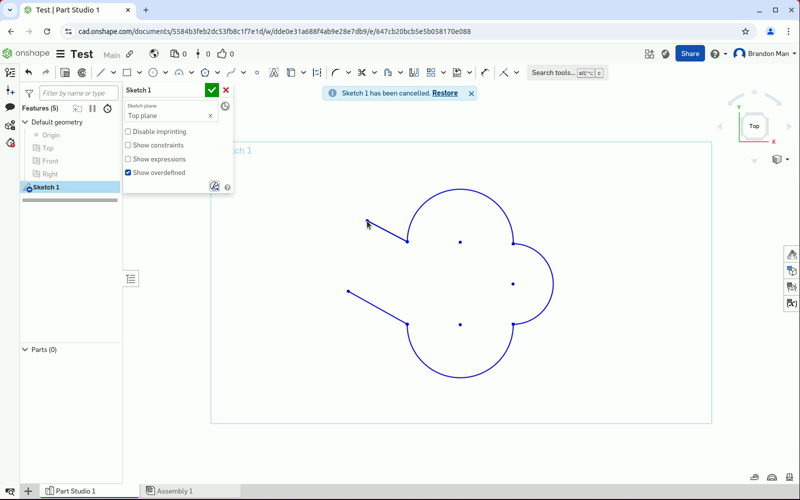
mouse_move(367, 220)
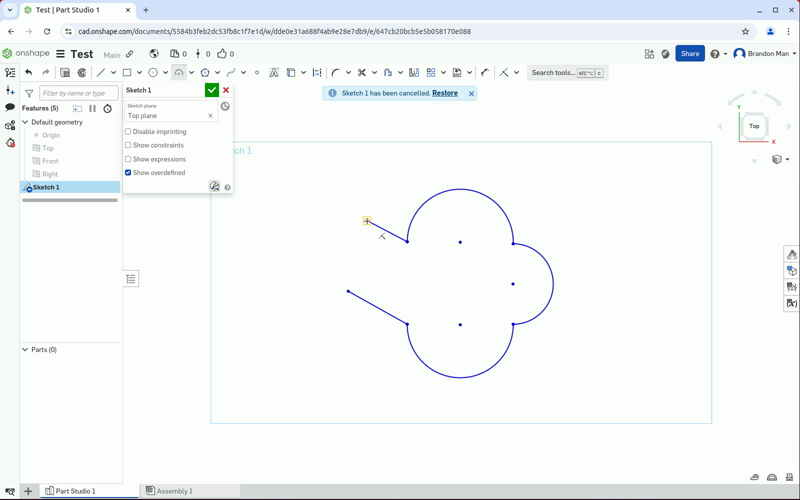
click(367, 220)
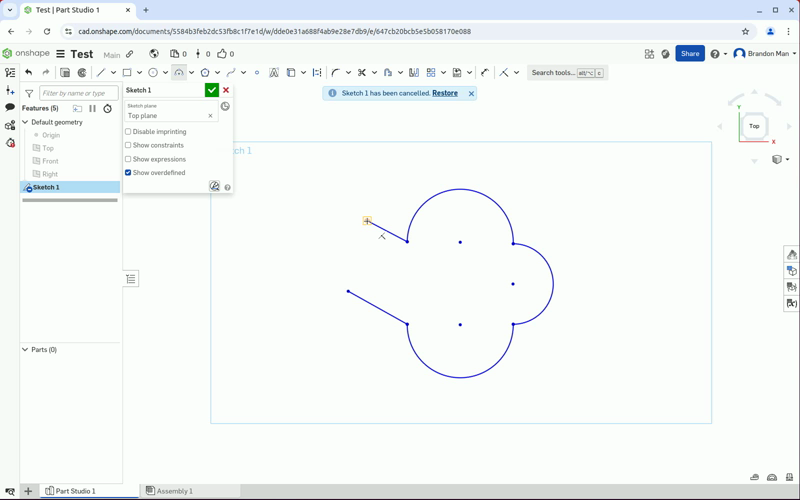
mouse_move(348, 291)
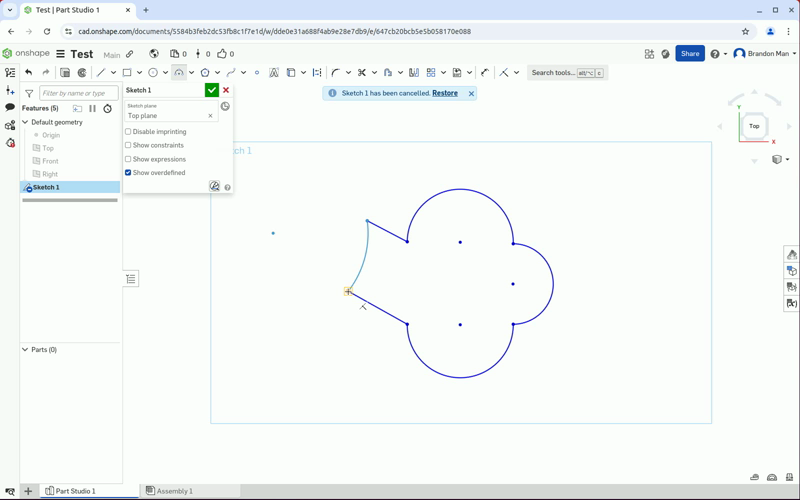
click(348, 291)
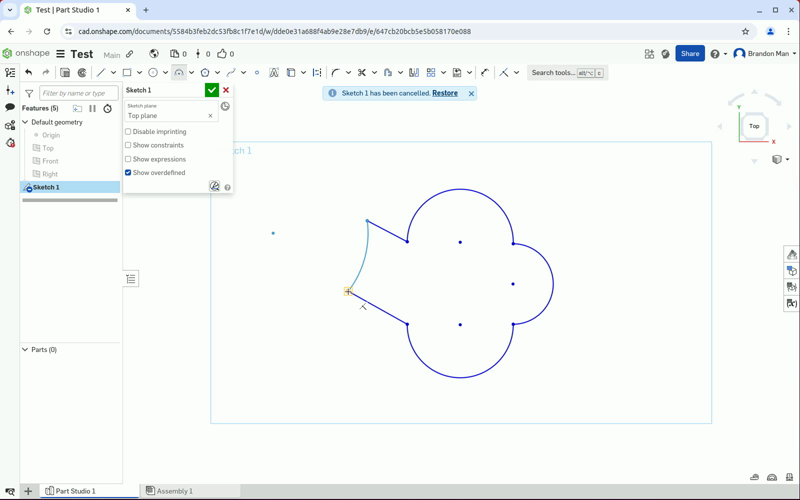
key_down(shift)
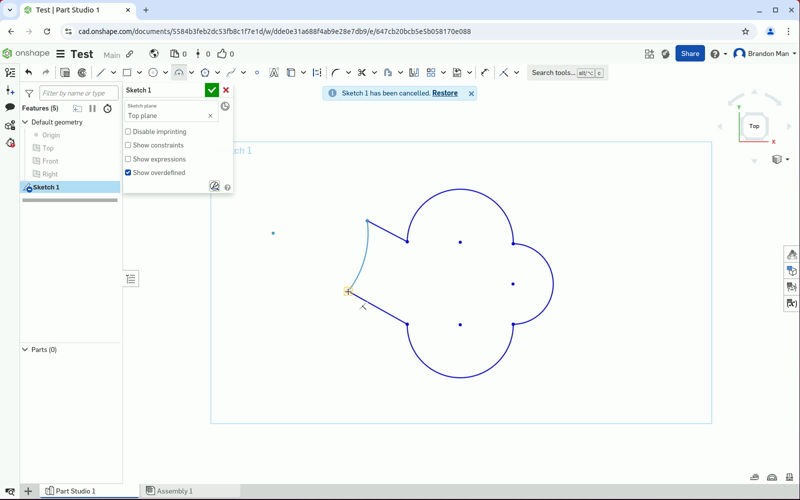
mouse_move(569, 312)
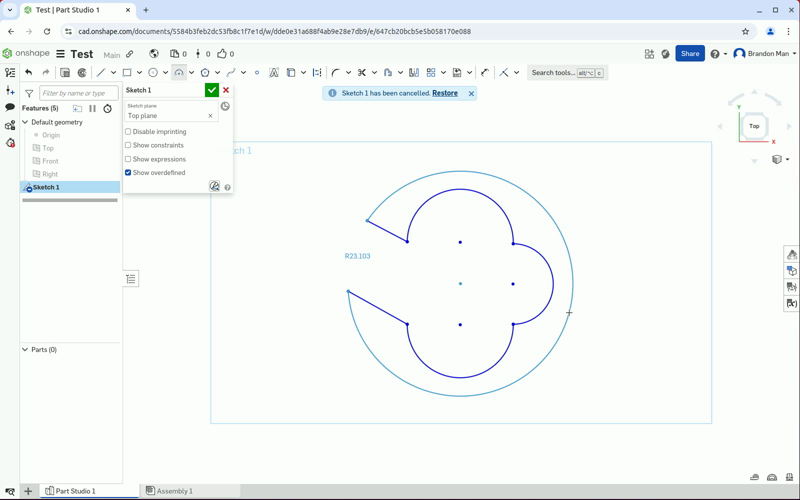
click(569, 312)
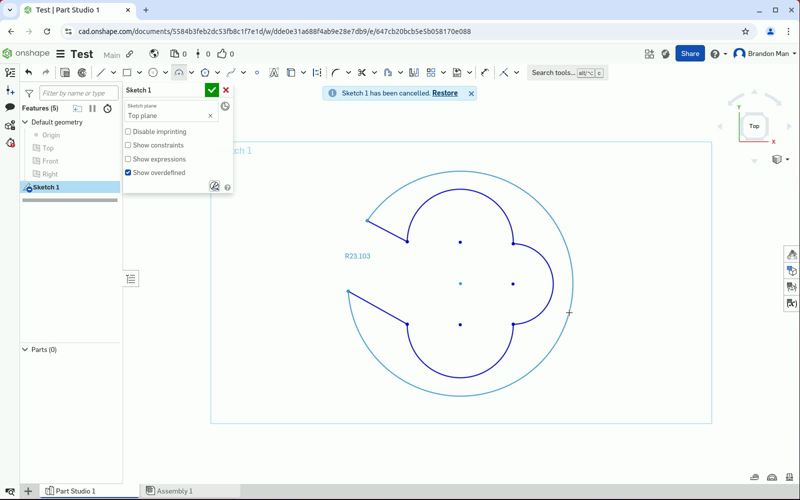
key_up(shift)
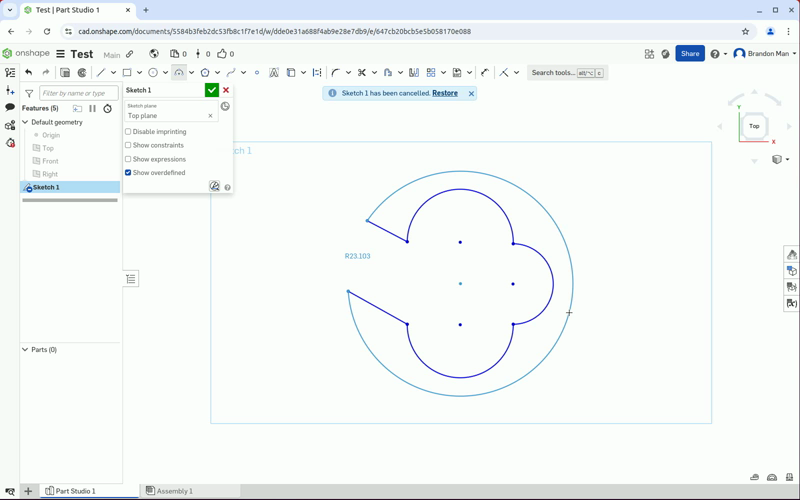
key(esc)
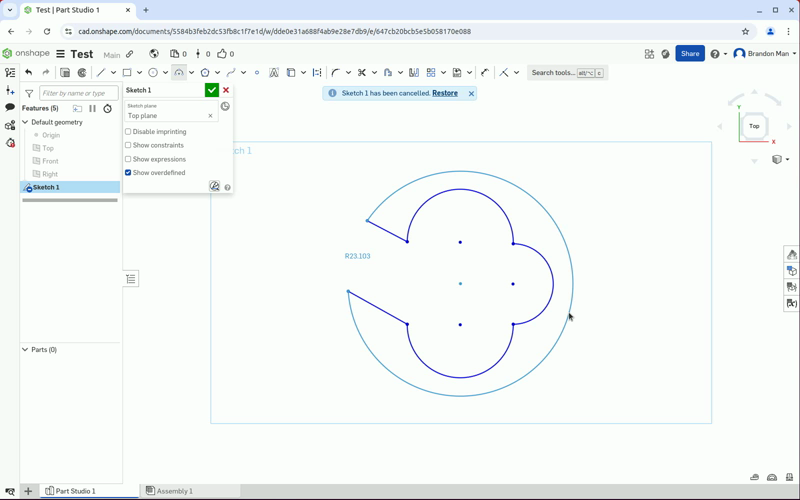
key(c)
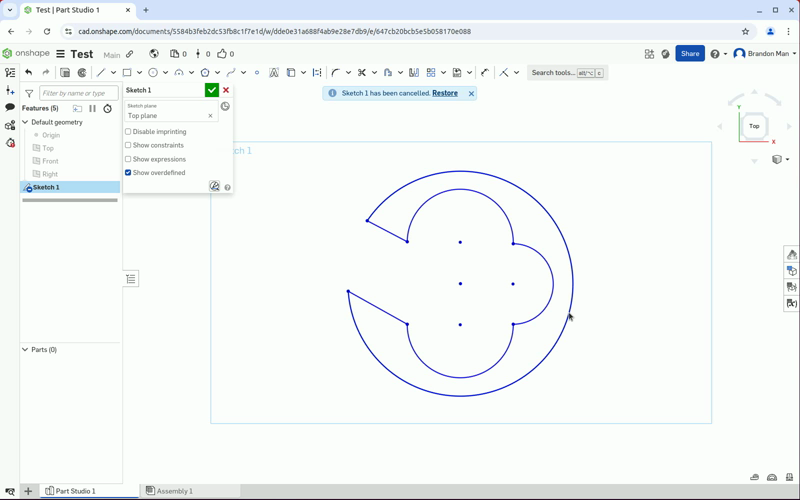
key_down(shift)
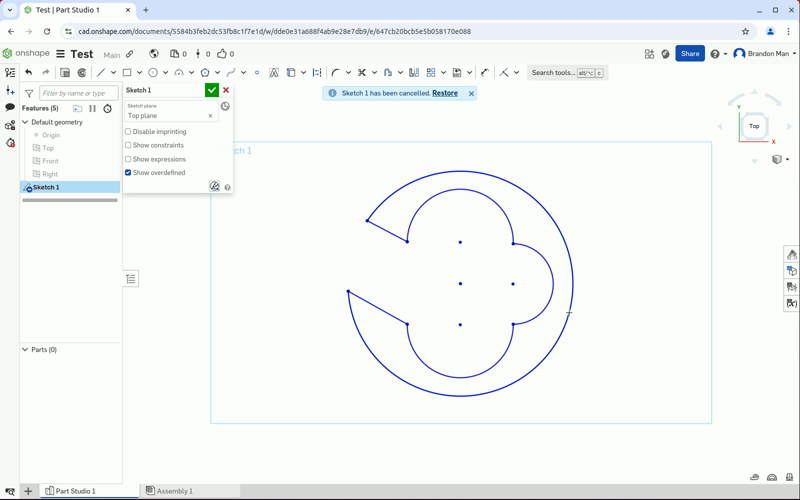
mouse_move(392, 350)
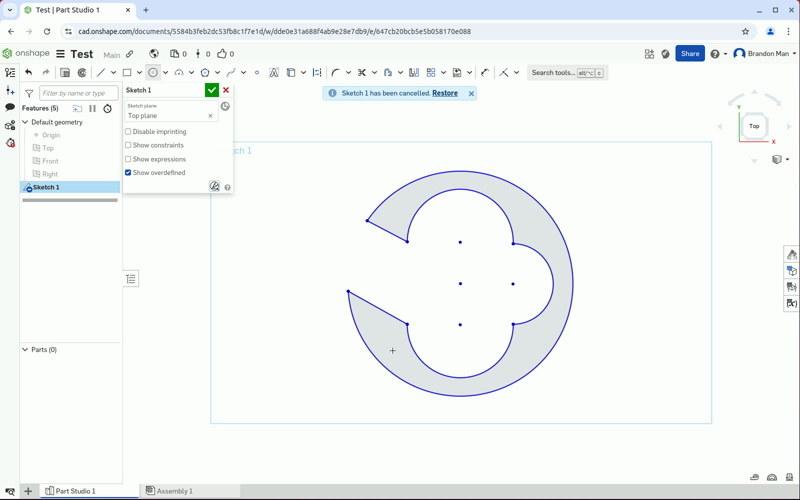
click(392, 350)
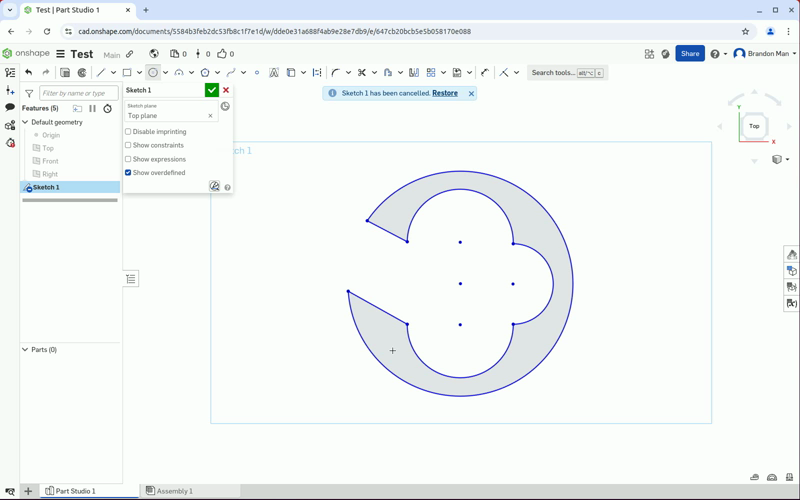
key_up(shift)
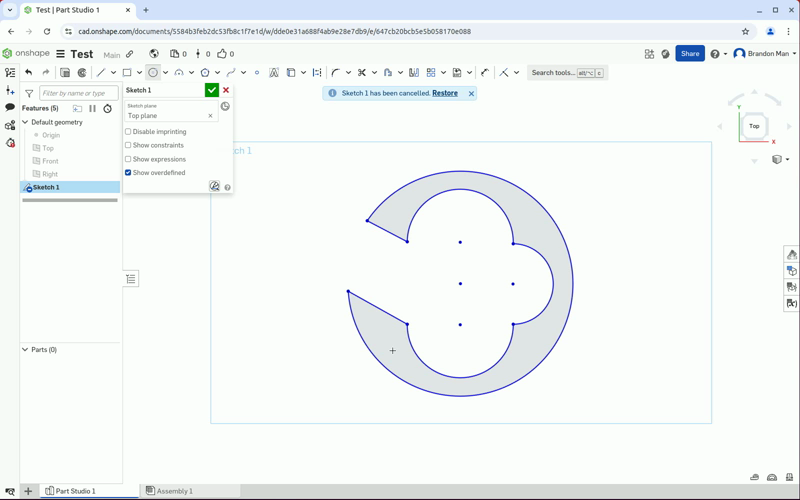
mouse_move(402, 350)
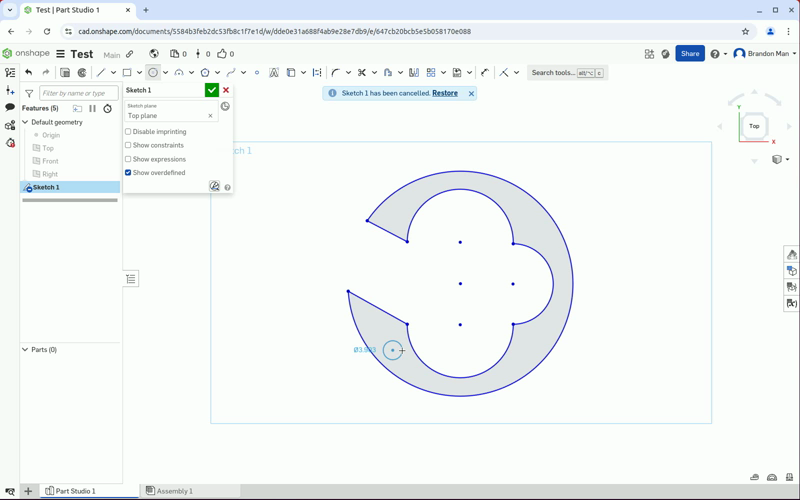
click(402, 350)
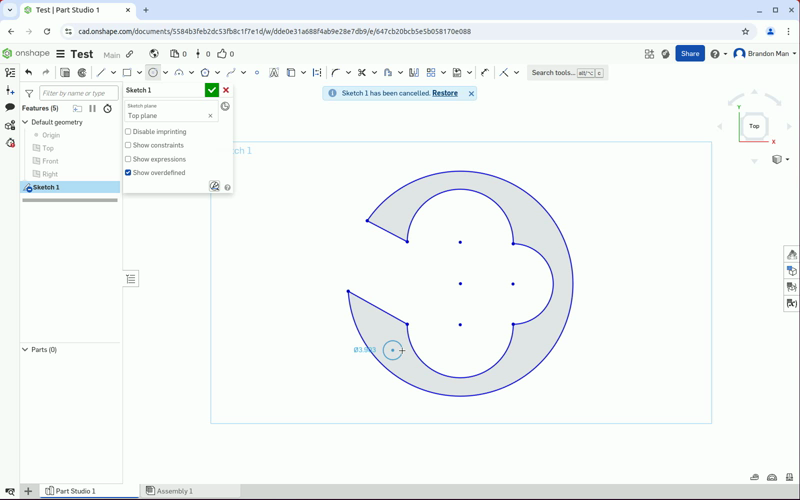
key(esc)
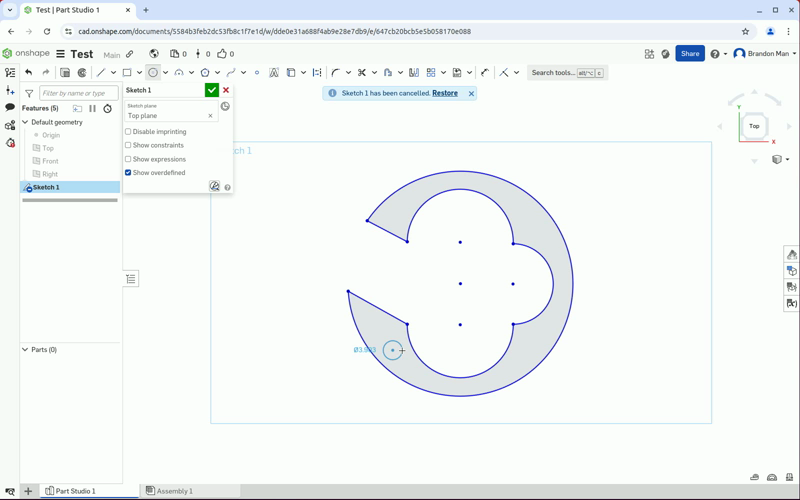
key(c)
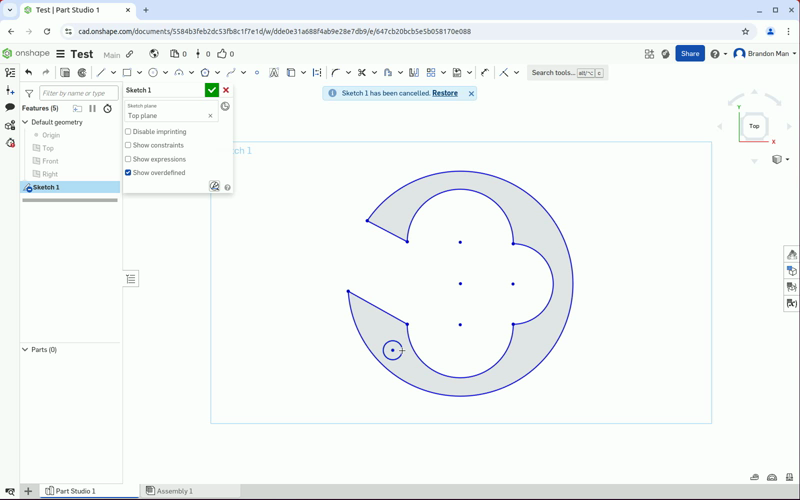
key_down(shift)
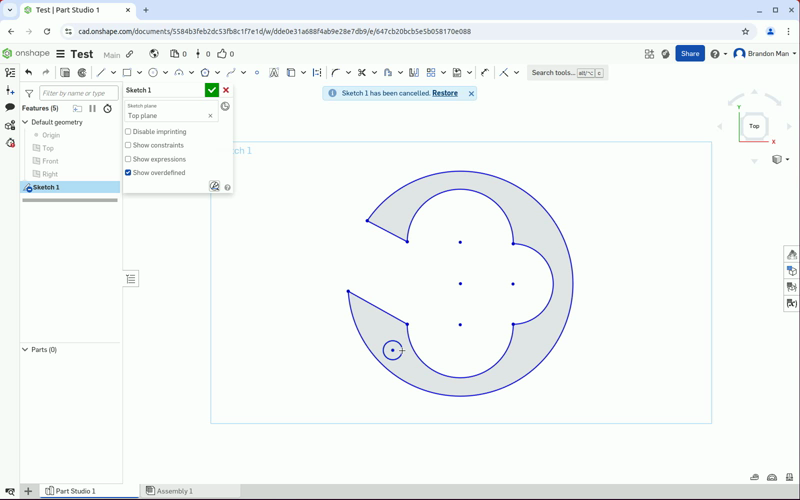
mouse_move(392, 215)
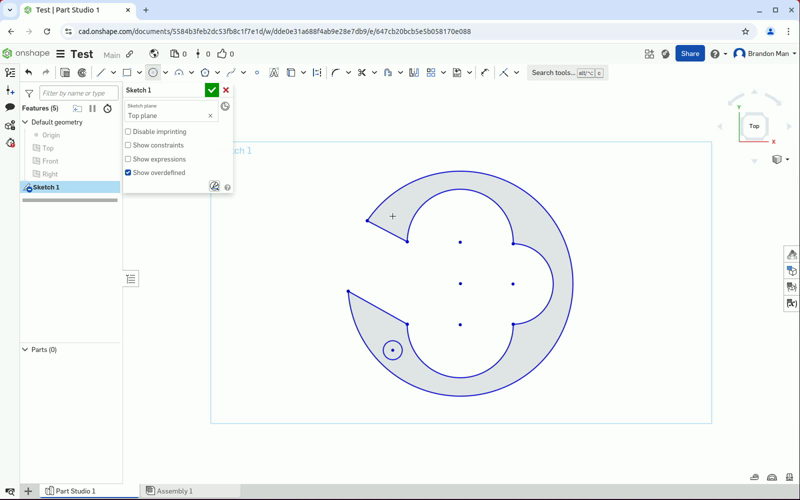
click(392, 215)
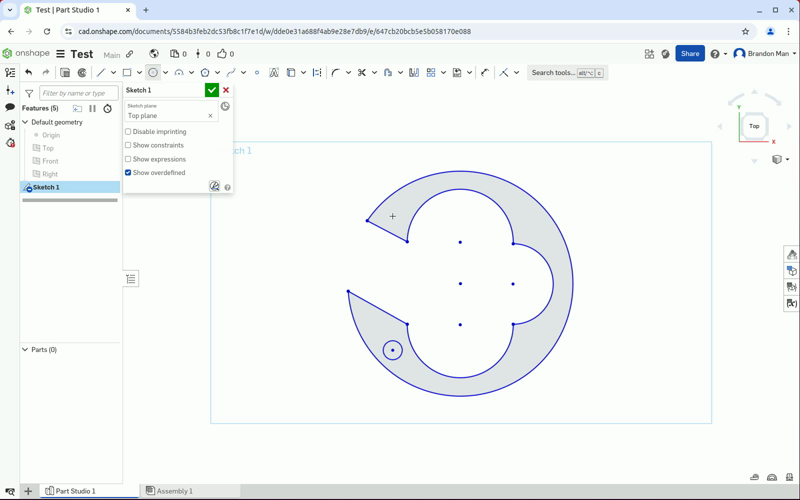
key_up(shift)
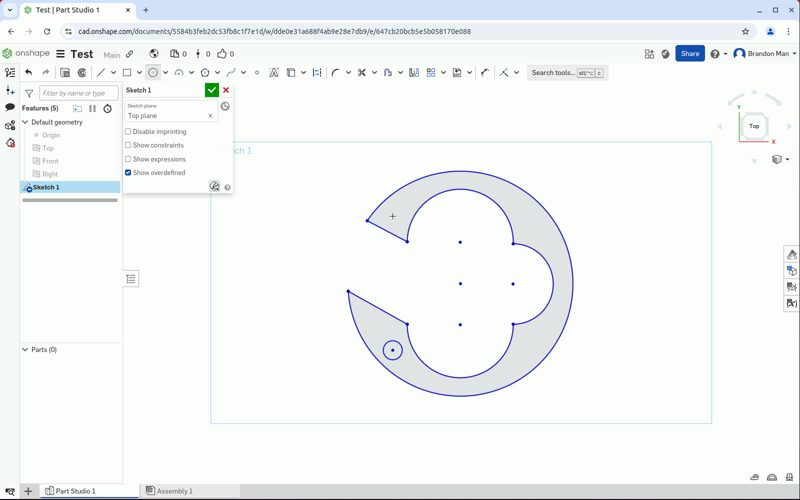
mouse_move(402, 215)
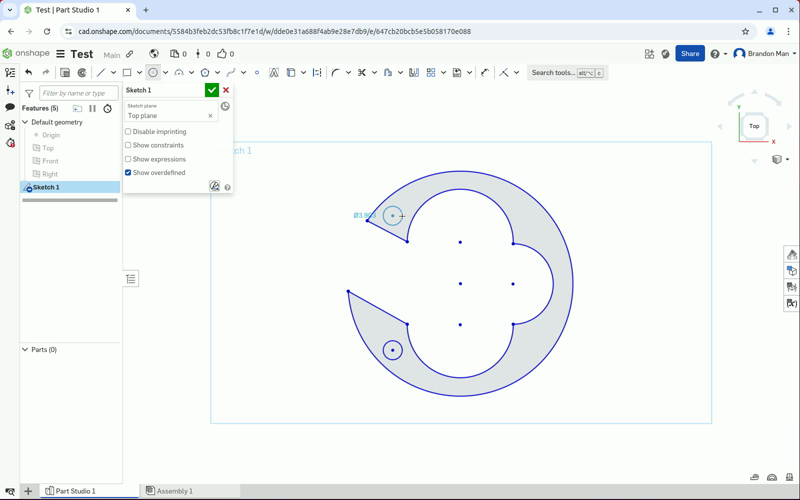
click(402, 215)
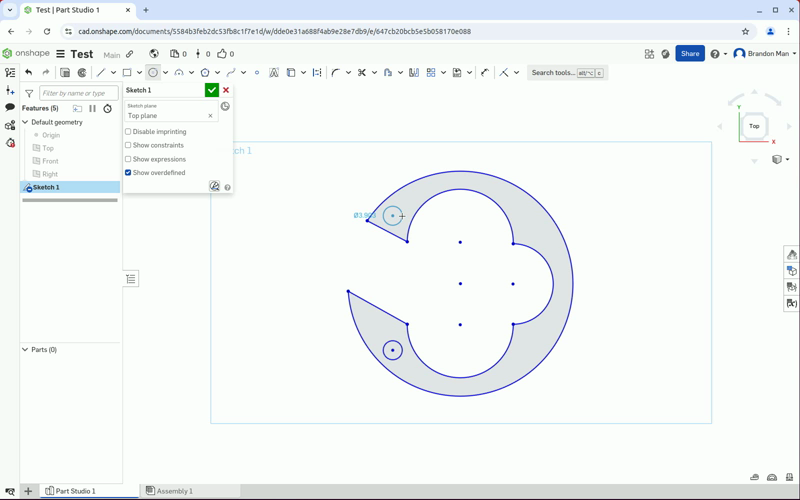
key(esc)
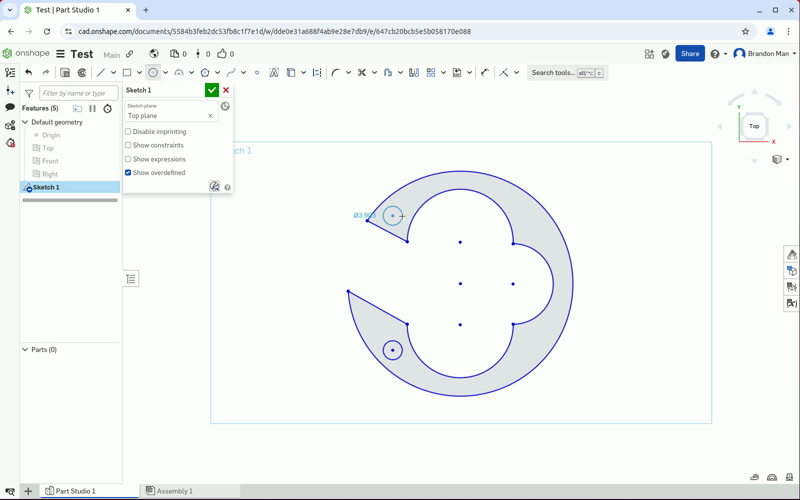
key(c)
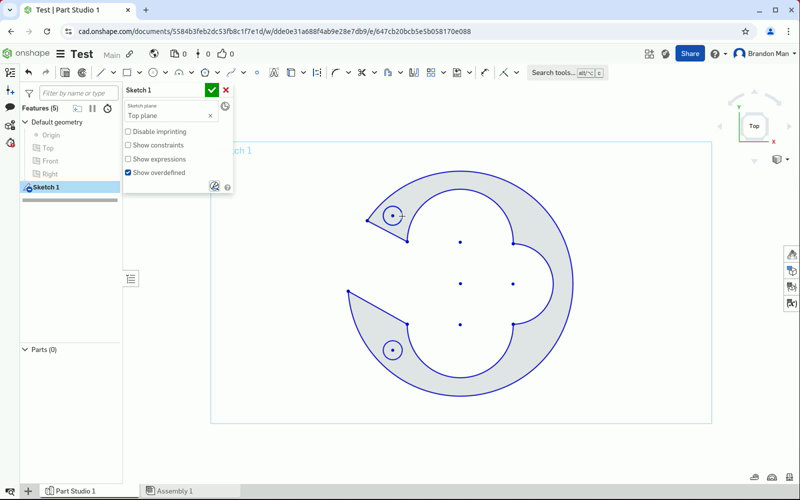
key_down(shift)
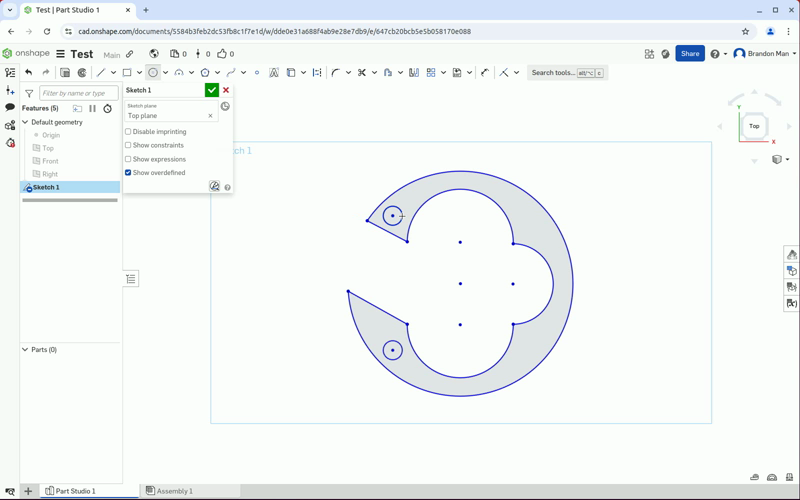
mouse_move(527, 350)
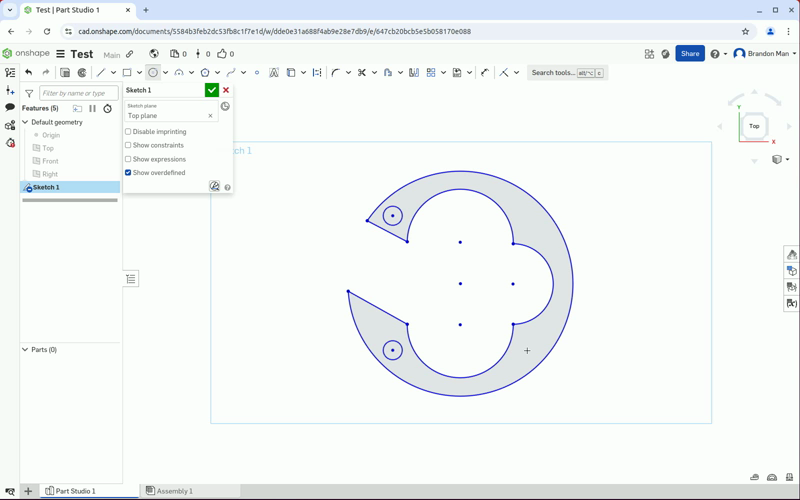
click(527, 350)
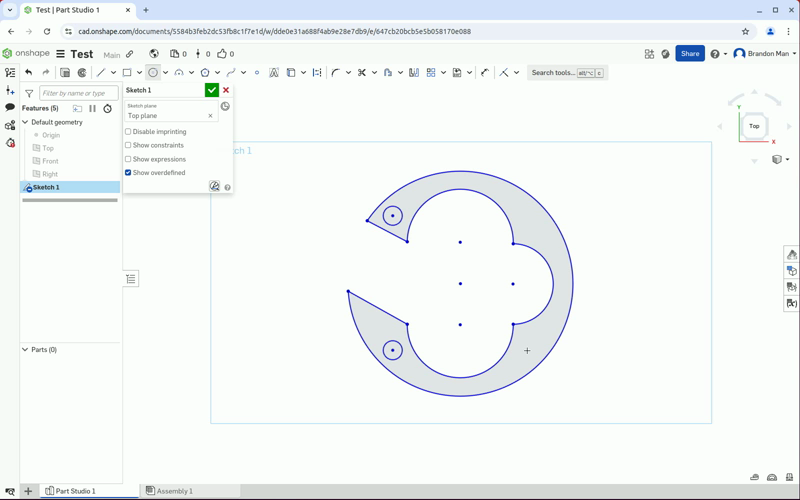
key_up(shift)
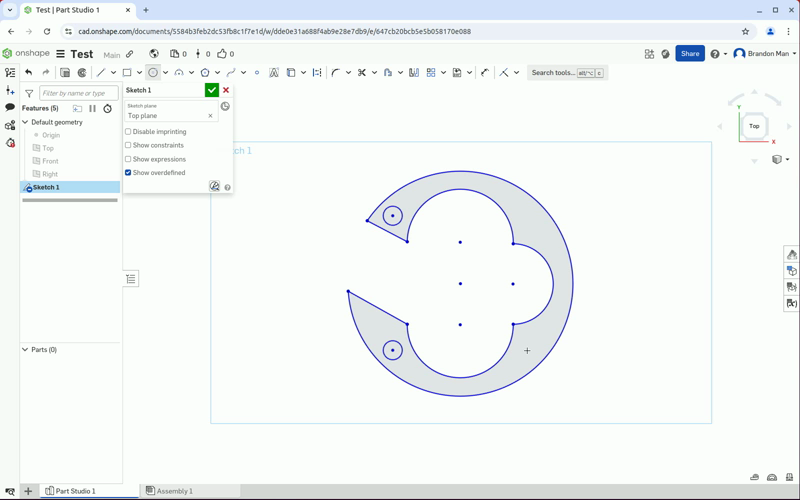
mouse_move(539, 350)
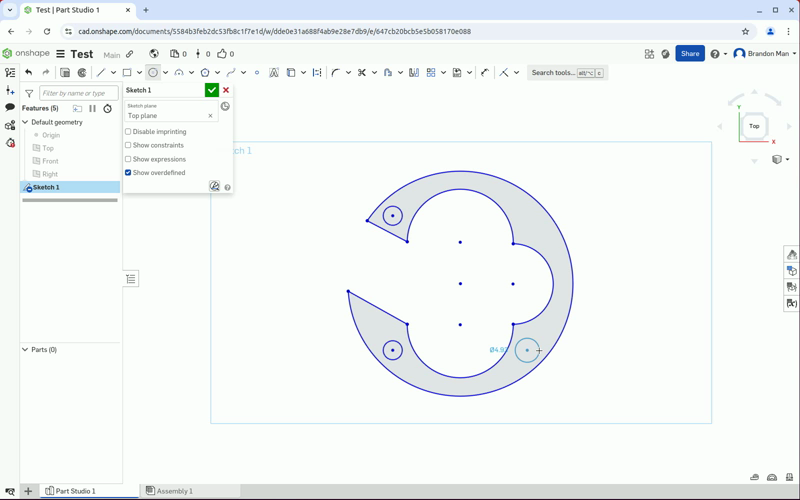
click(539, 350)
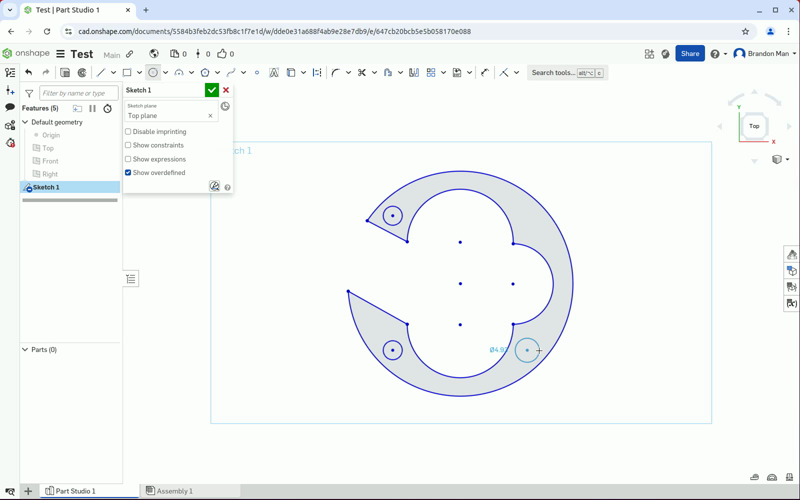
key(esc)
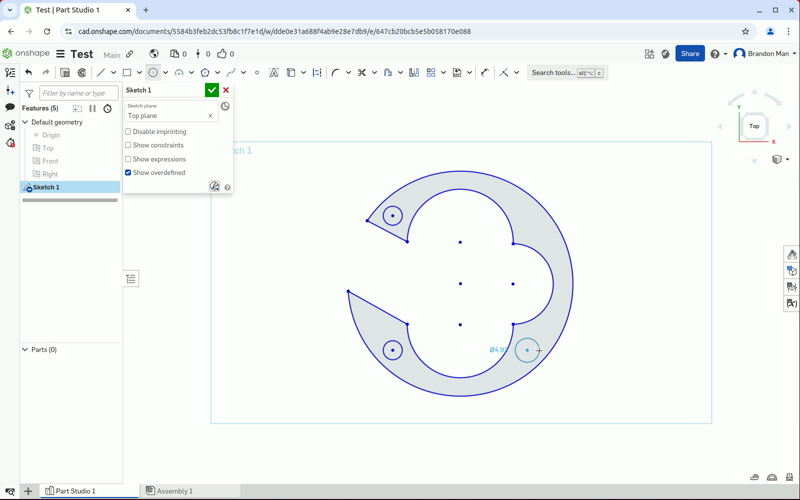
key(c)
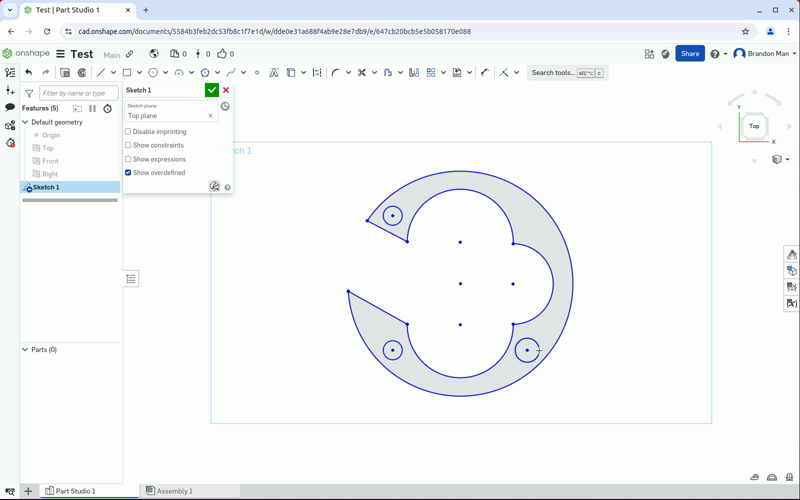
key_down(shift)
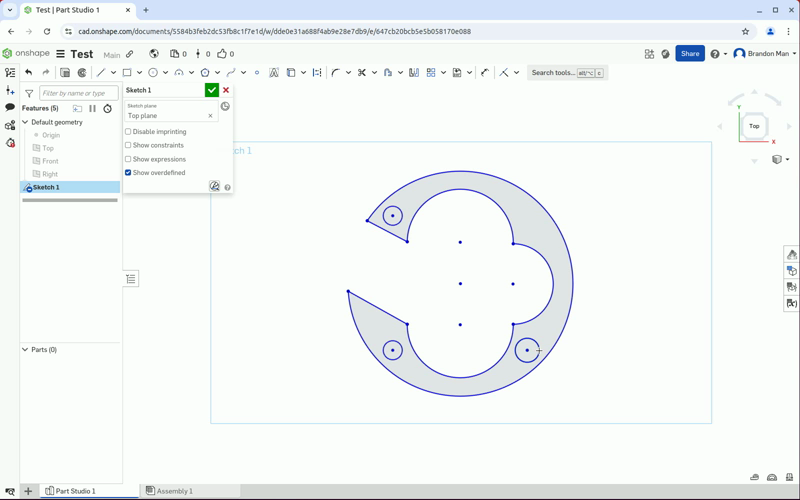
mouse_move(527, 215)
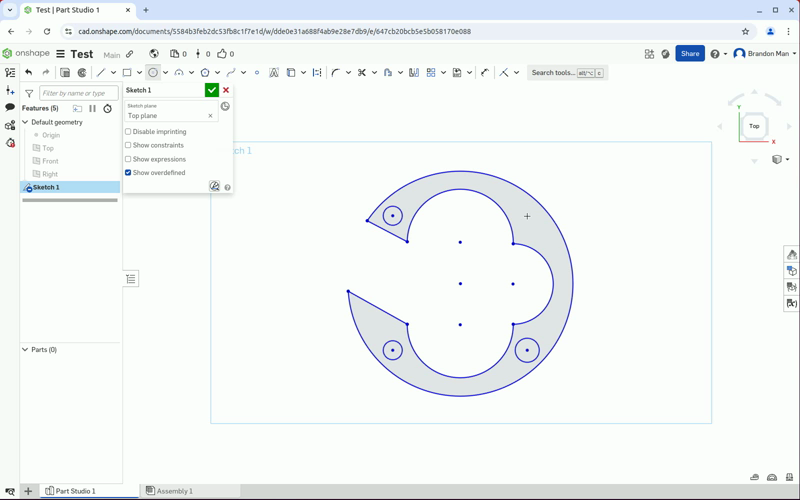
click(527, 215)
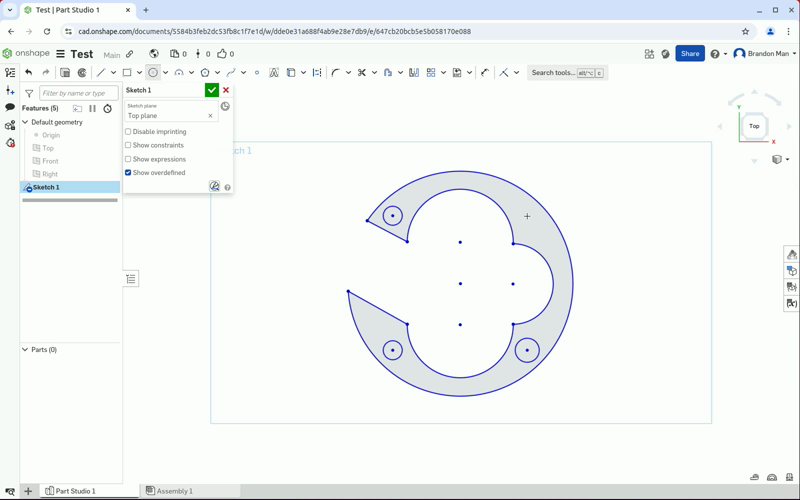
key_up(shift)
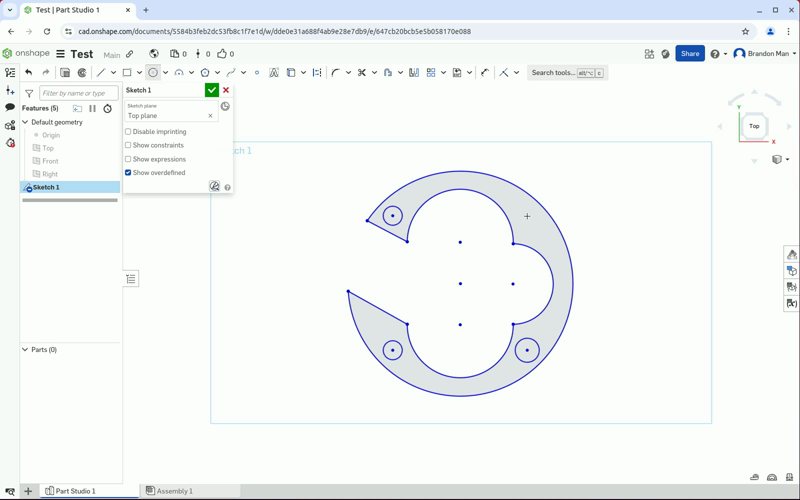
mouse_move(539, 215)
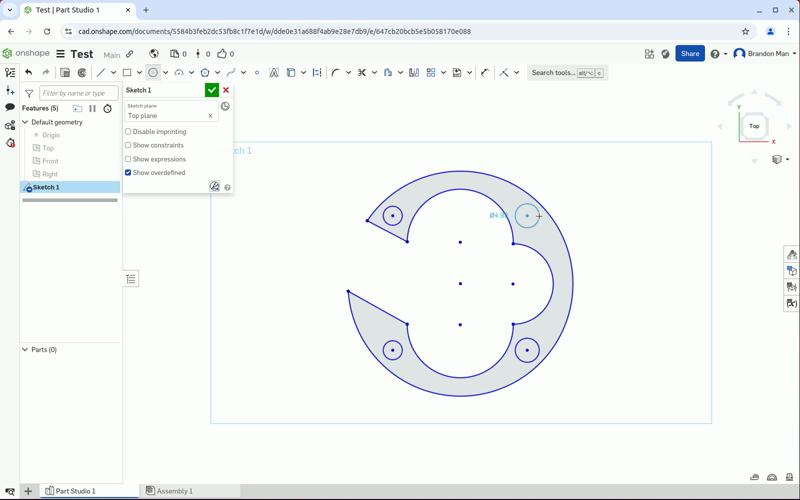
click(539, 215)
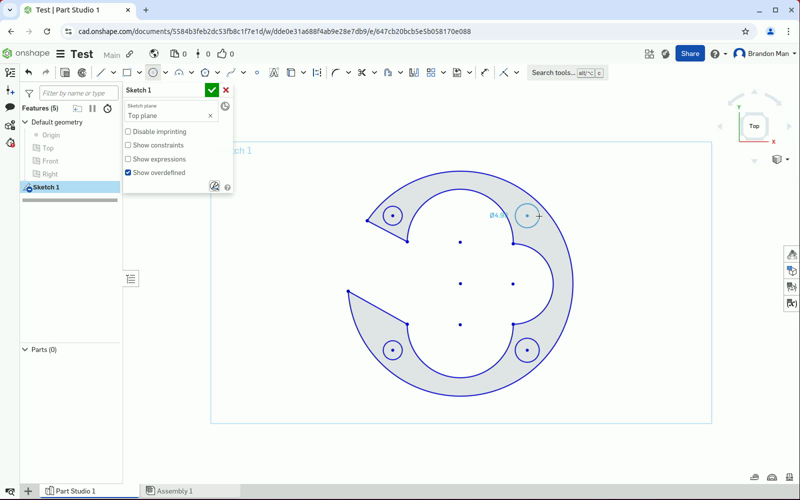
key(esc)
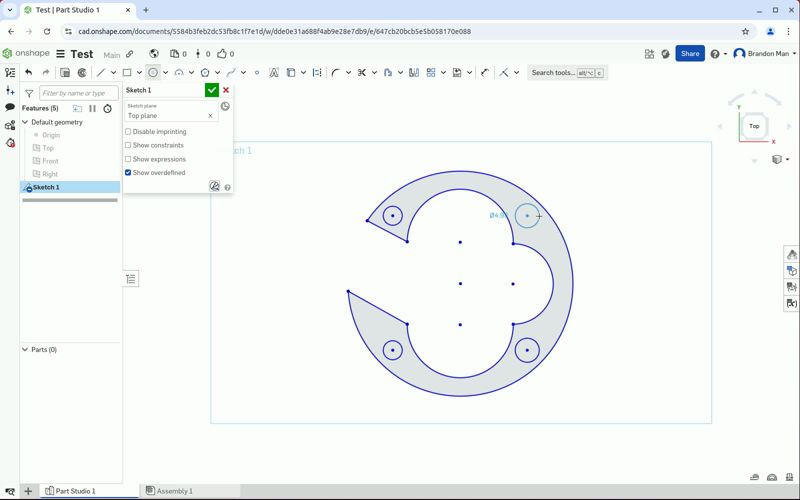
mouse_move(488, 381)
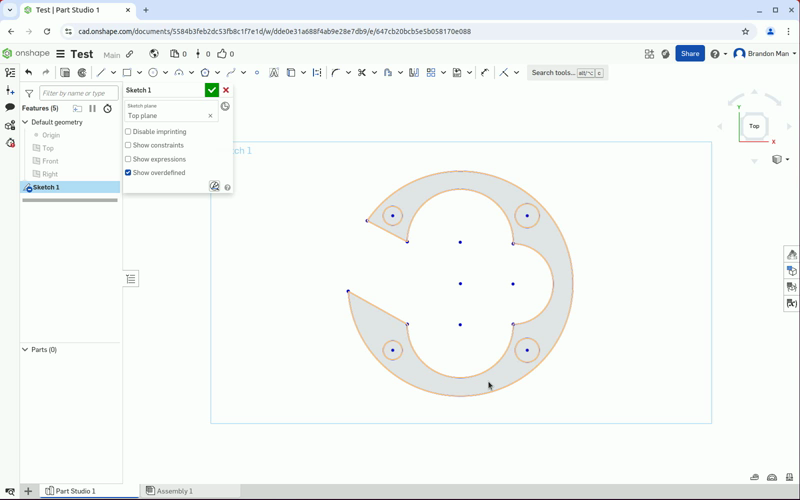
click(488, 381)
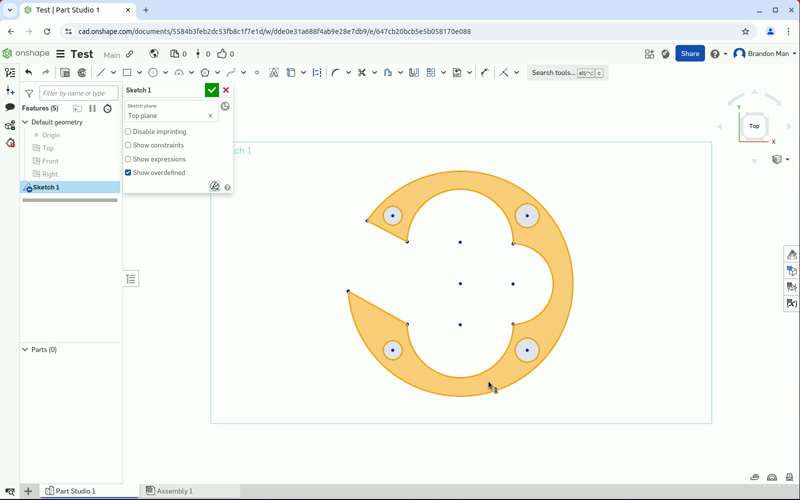
mouse_move(73, 352)
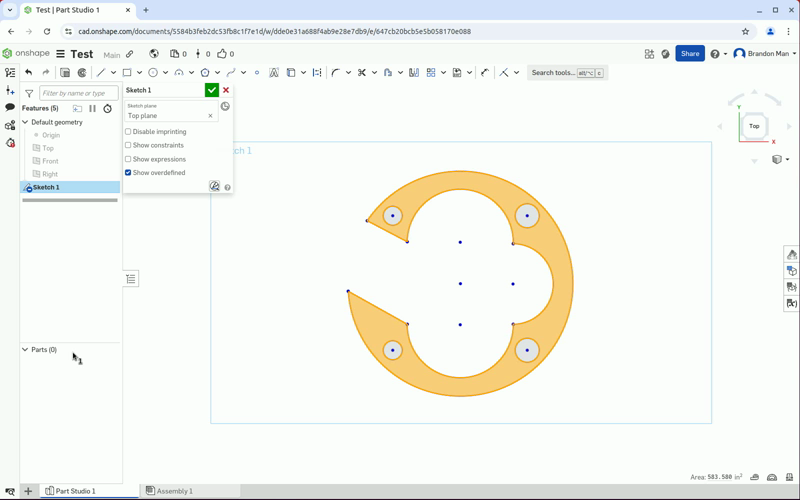
key(shift+y)
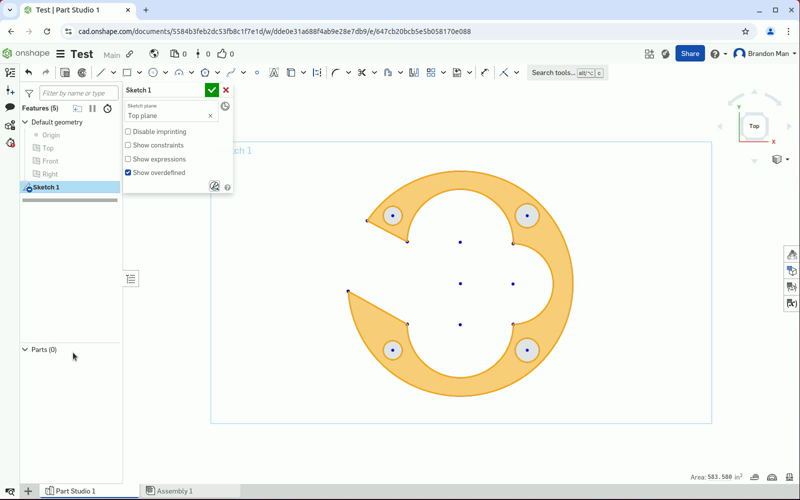
key(shift+e)
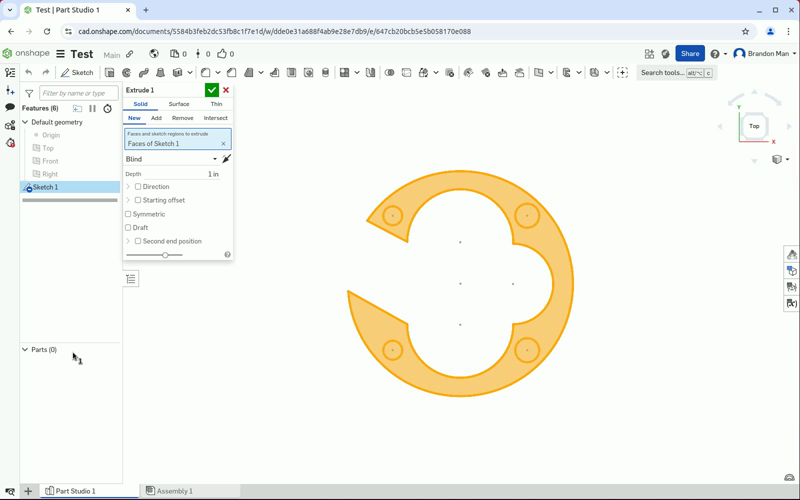
mouse_move(143, 106)
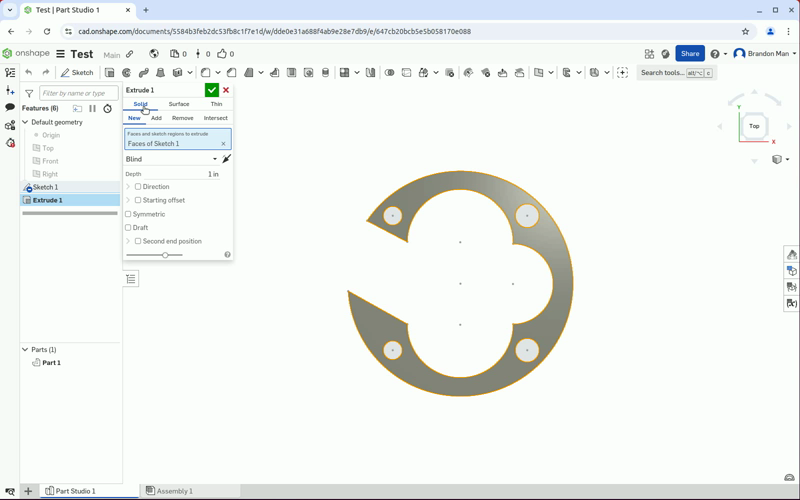
click(143, 106)
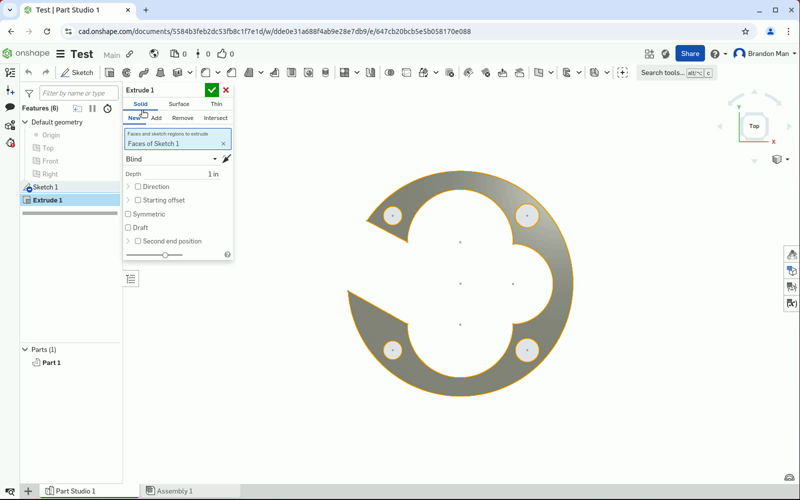
mouse_move(137, 120)
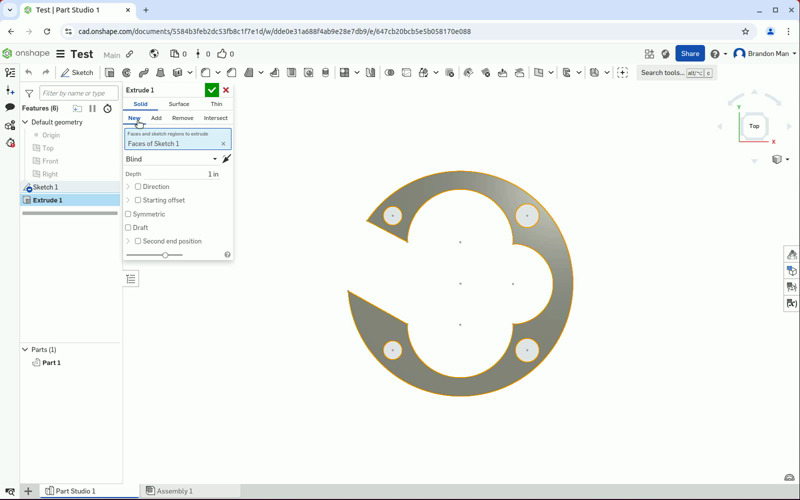
click(137, 120)
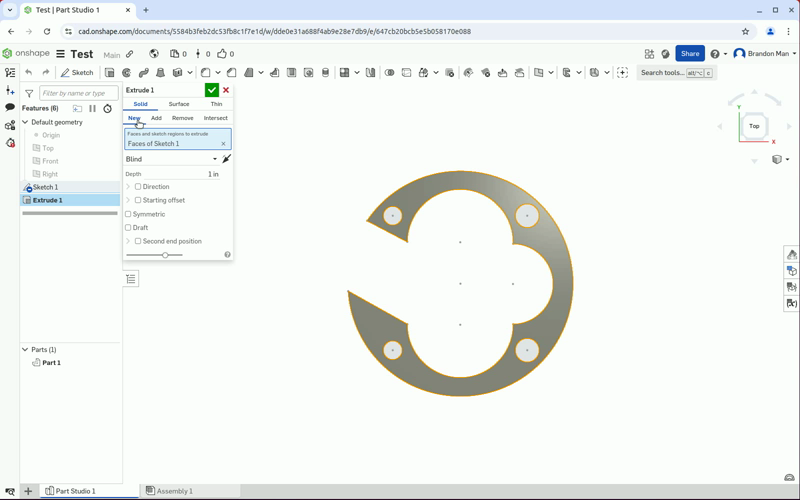
key(tab, 4)
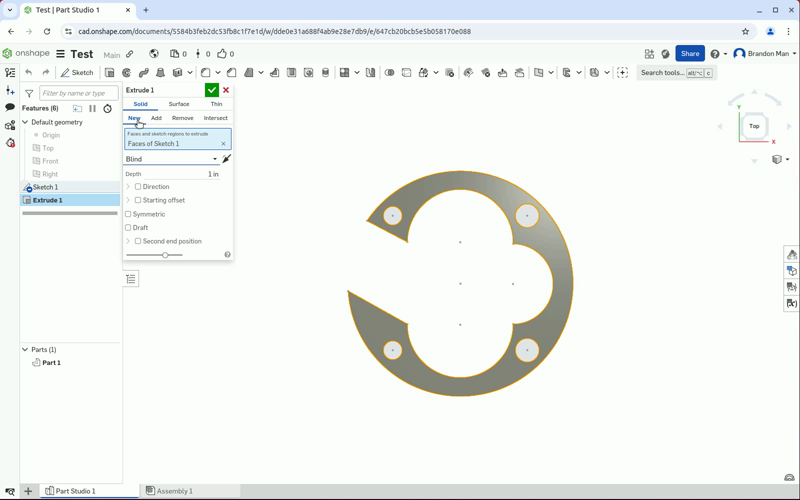
text(13.721)
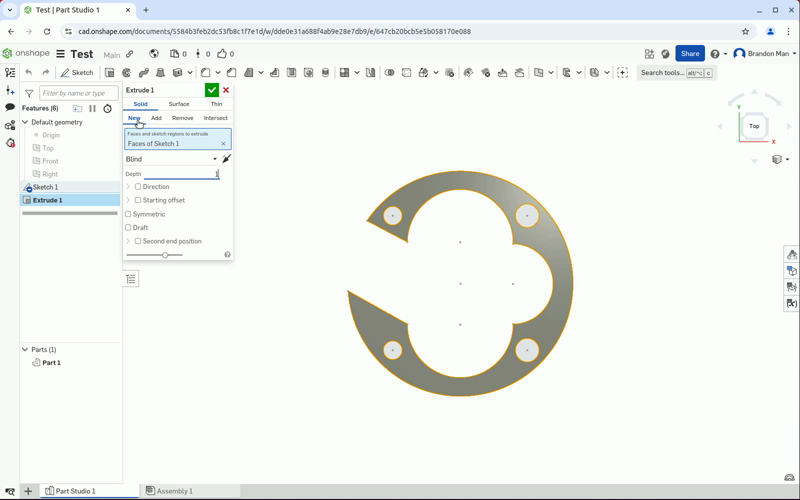
key(enter)
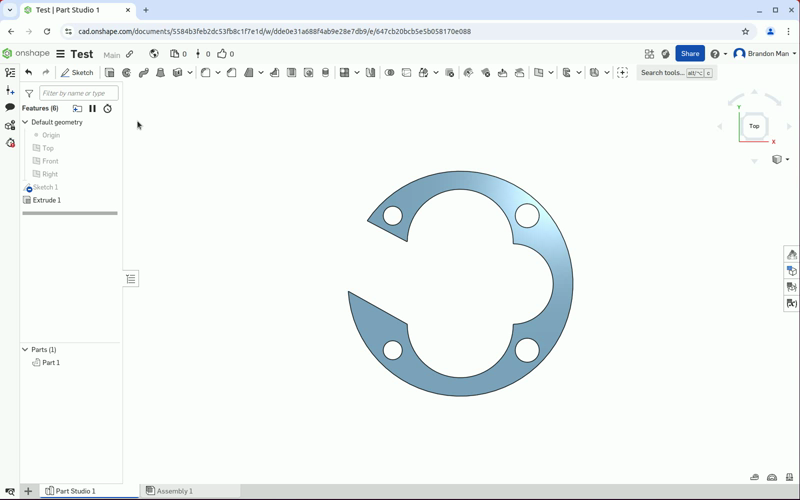
key(shift+h)
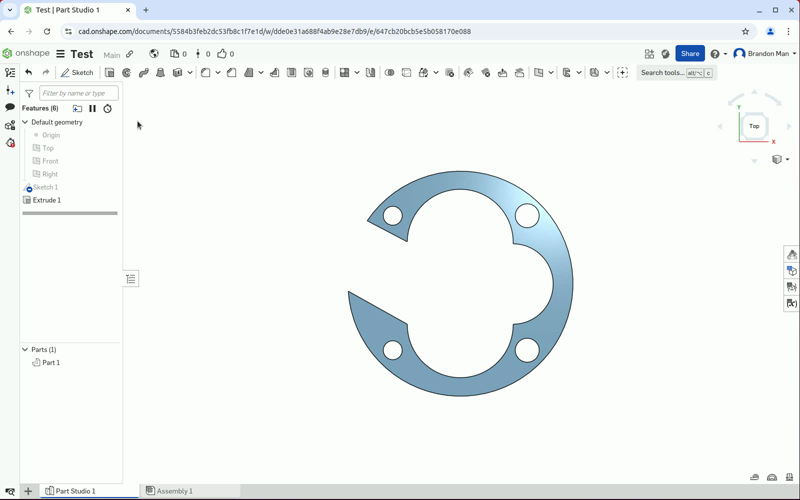
key(shift+h)
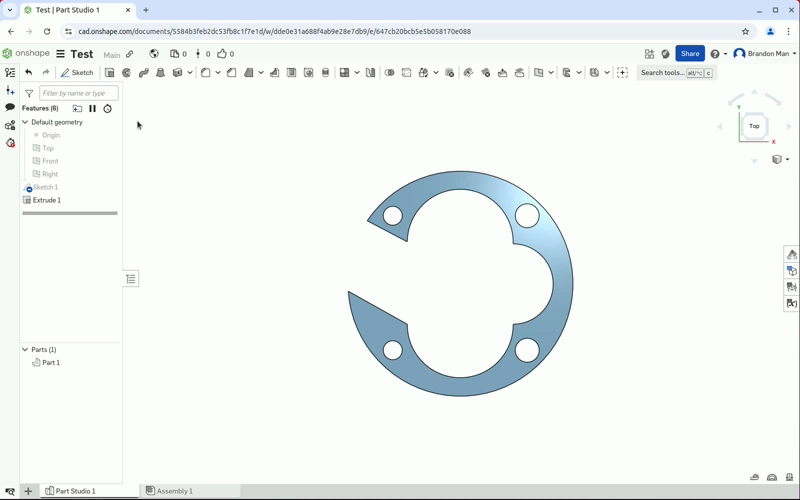
mouse_move(73, 189)
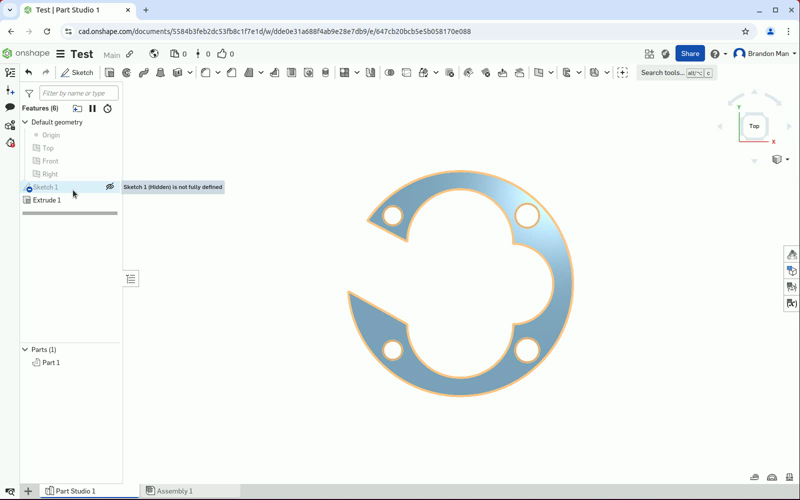
click(73, 189)
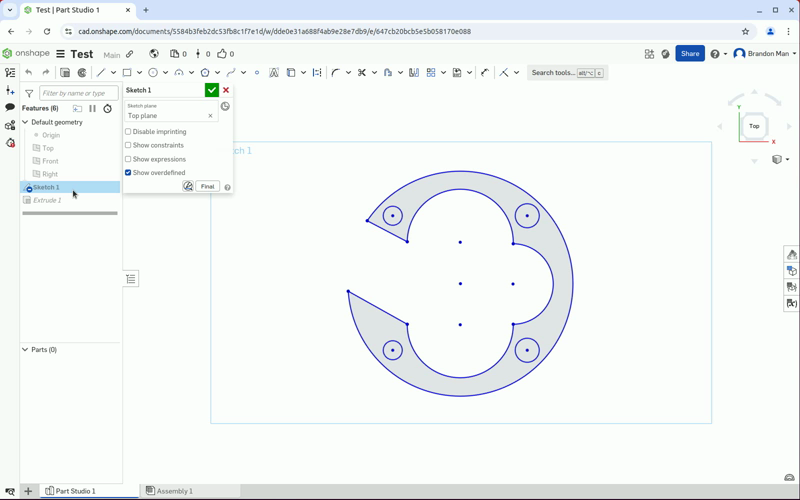
mouse_move(229, 92)
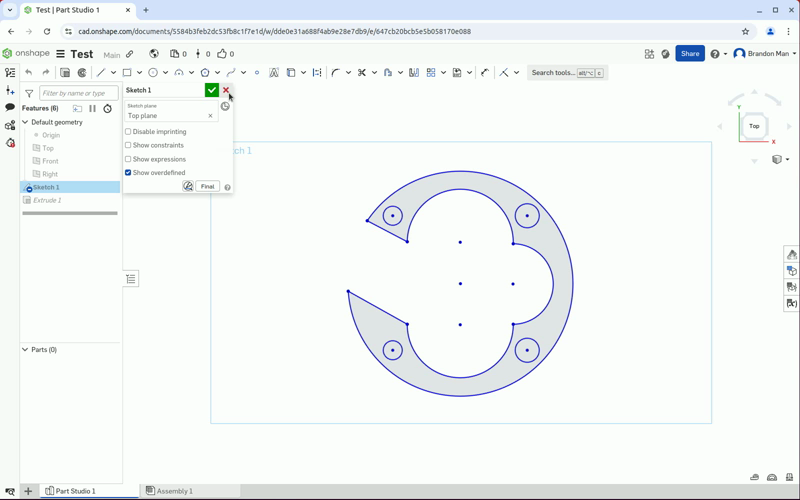
click(229, 92)
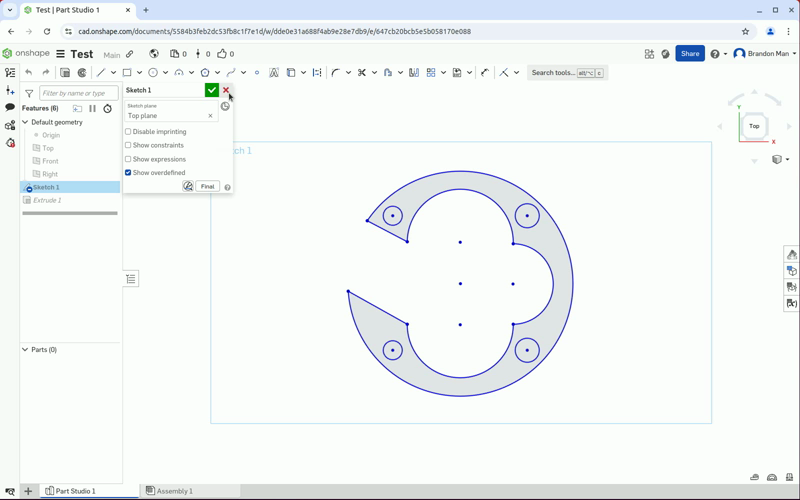
key(shift+s)
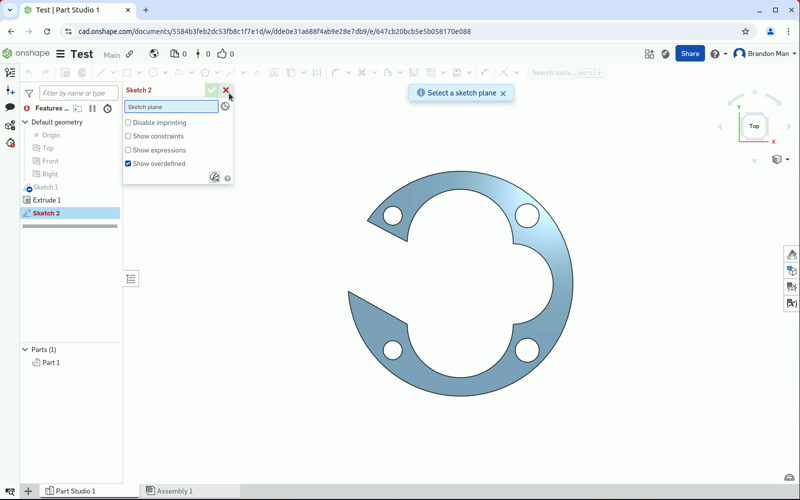
mouse_move(73, 150)
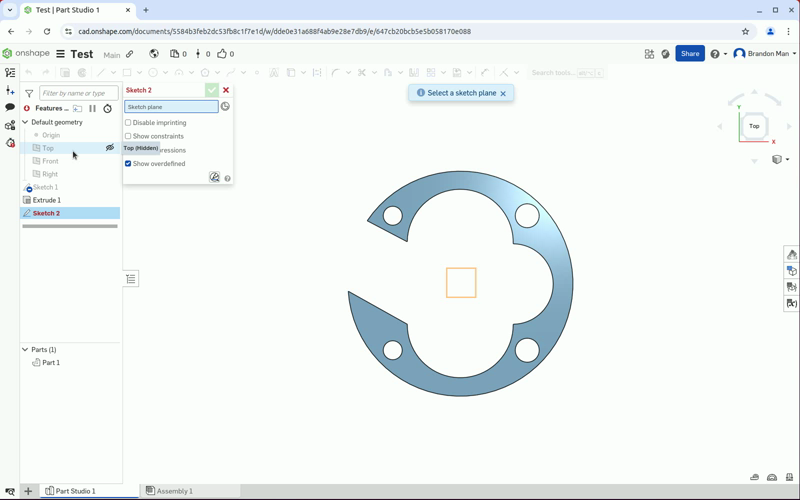
click(73, 150)
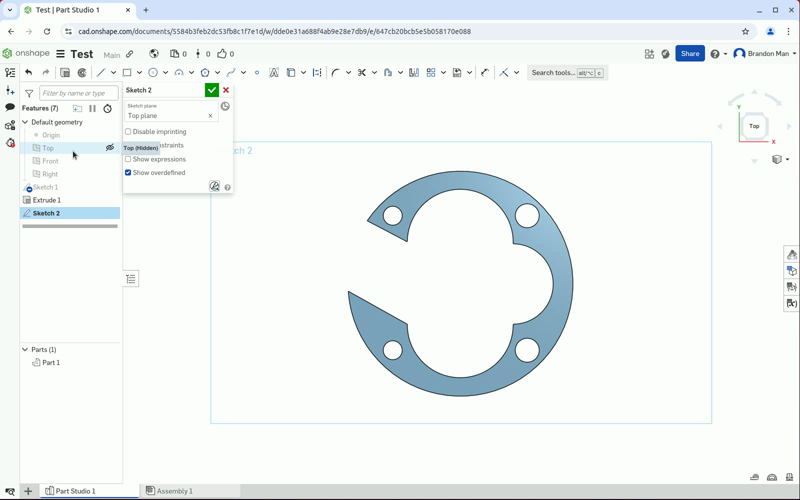
mouse_move(73, 352)
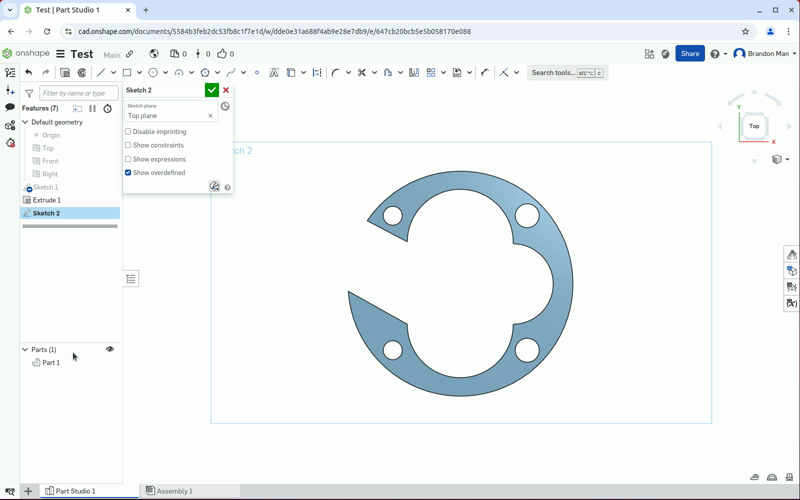
key(y)
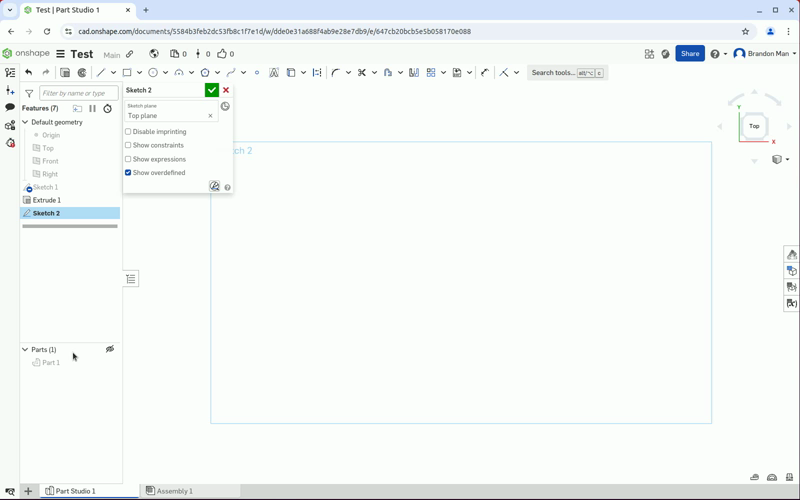
key(a)
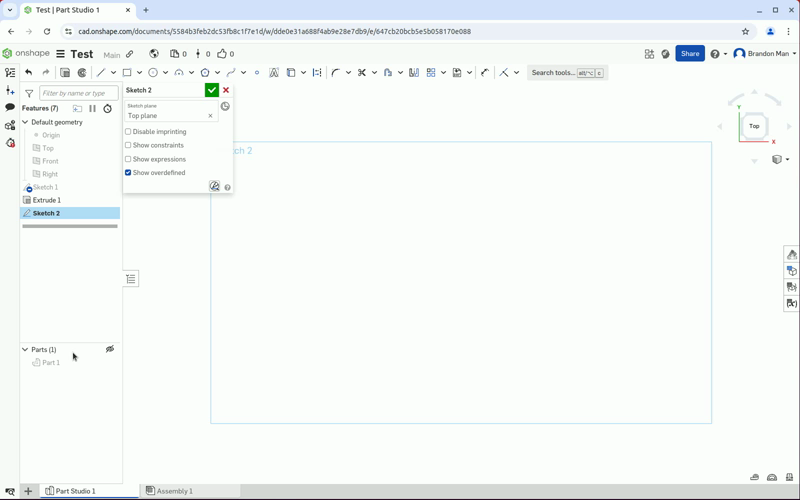
key_down(shift)
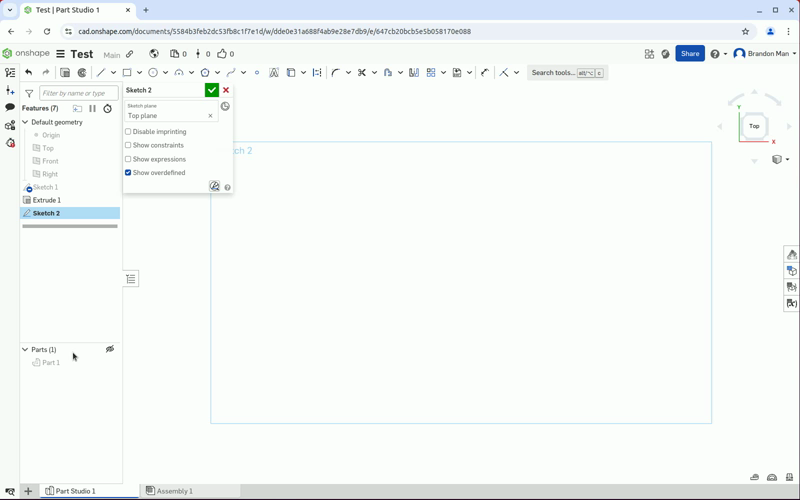
mouse_move(426, 282)
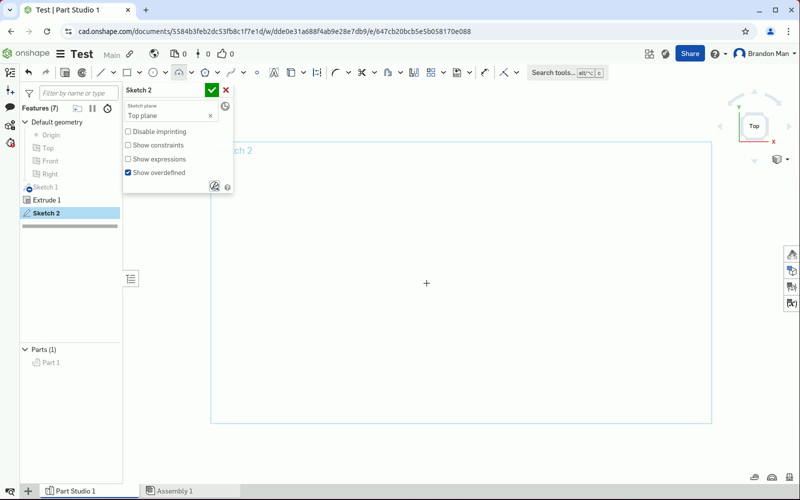
click(426, 282)
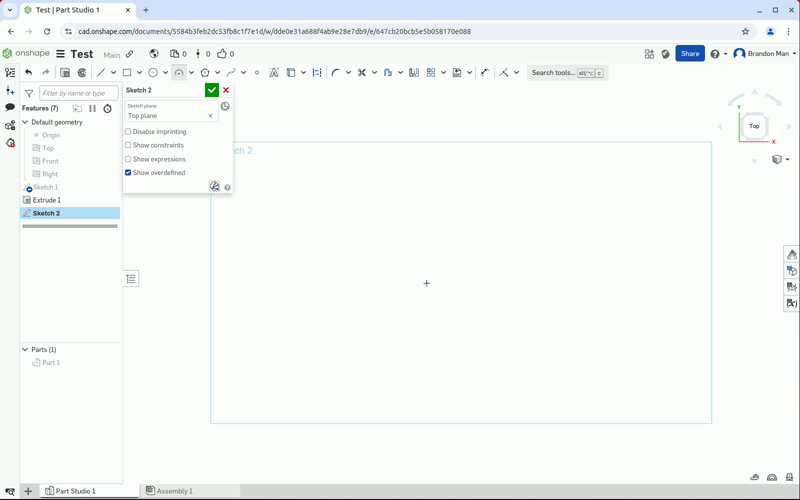
key_up(shift)
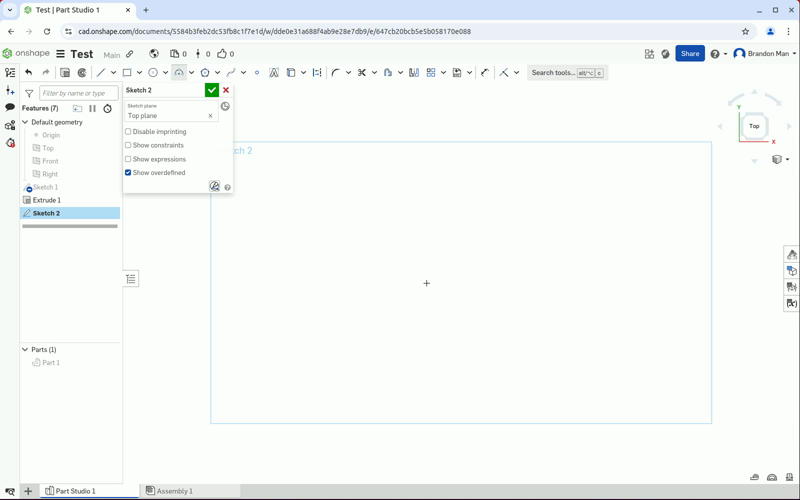
key_down(shift)
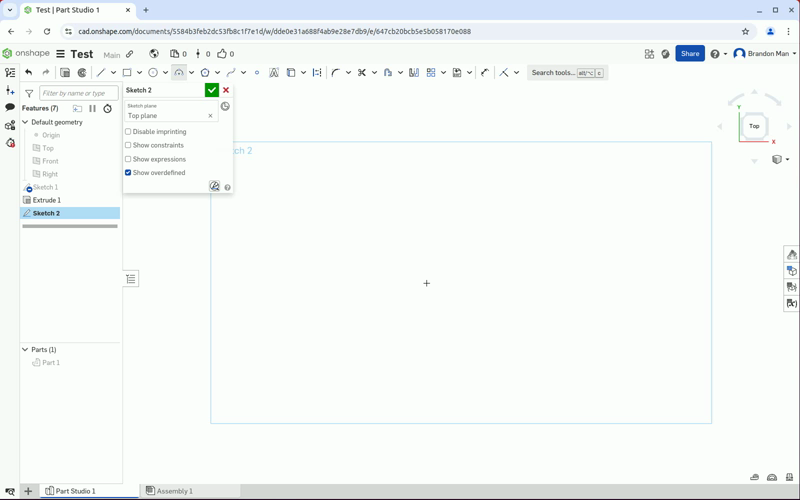
mouse_move(514, 322)
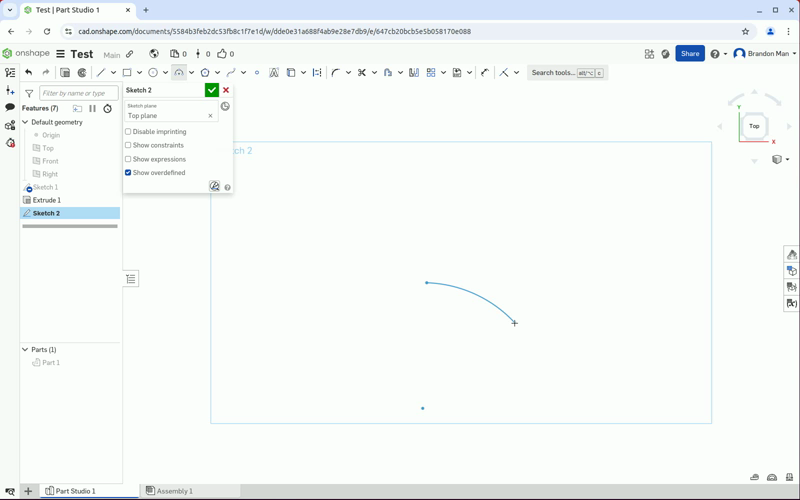
click(514, 322)
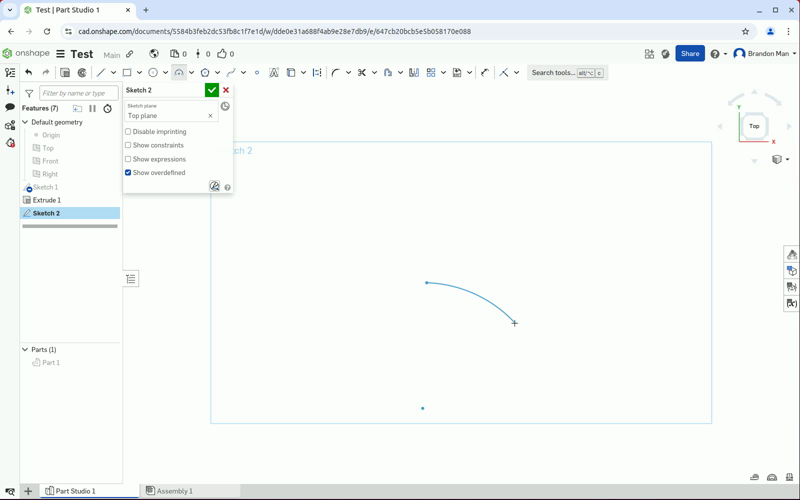
mouse_move(438, 373)
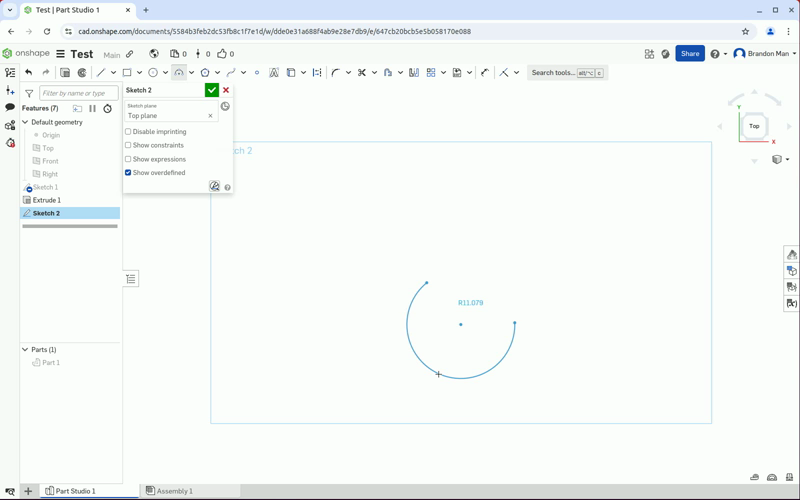
click(438, 373)
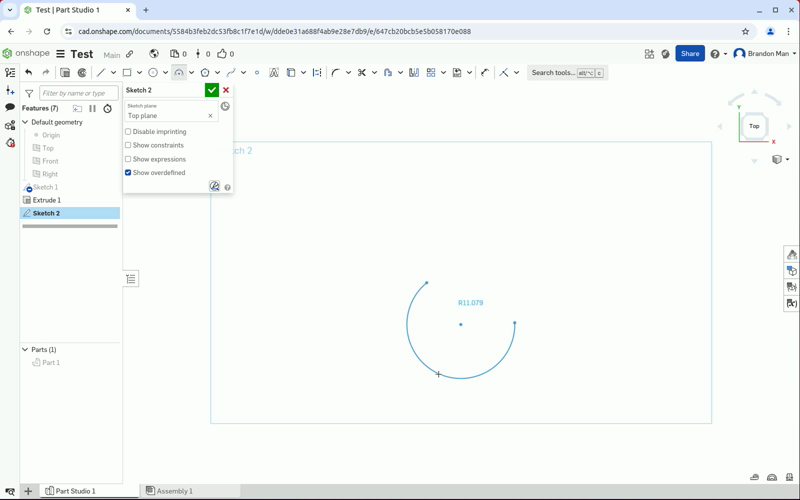
key_up(shift)
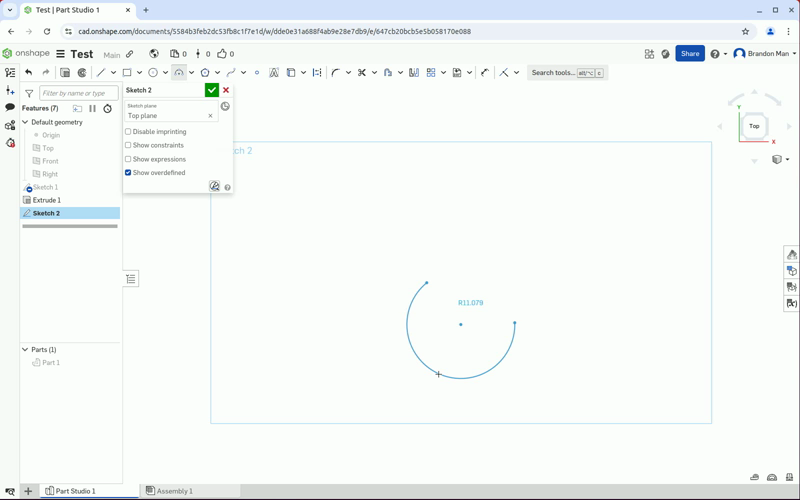
mouse_move(514, 322)
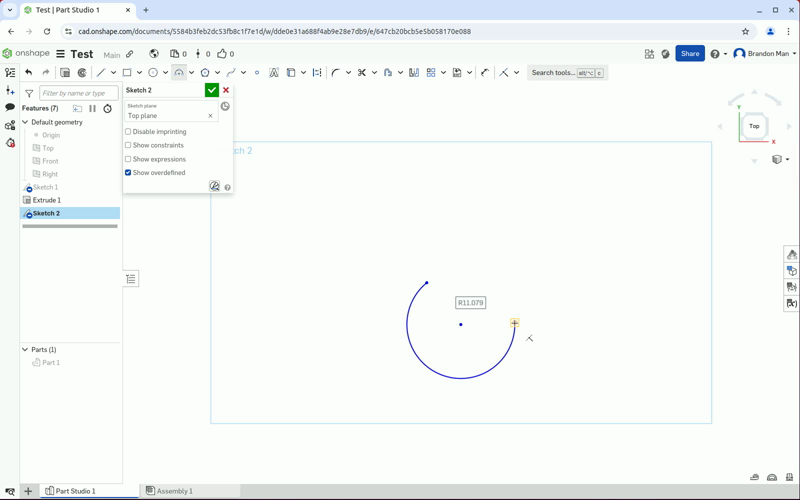
click(514, 322)
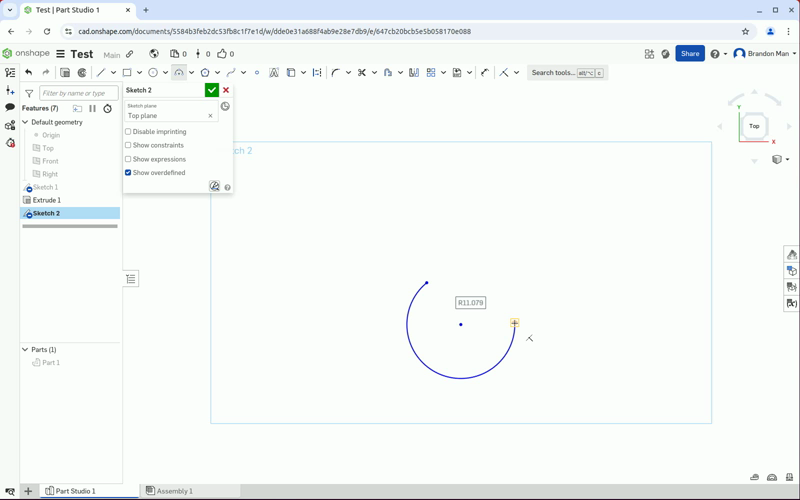
key_down(shift)
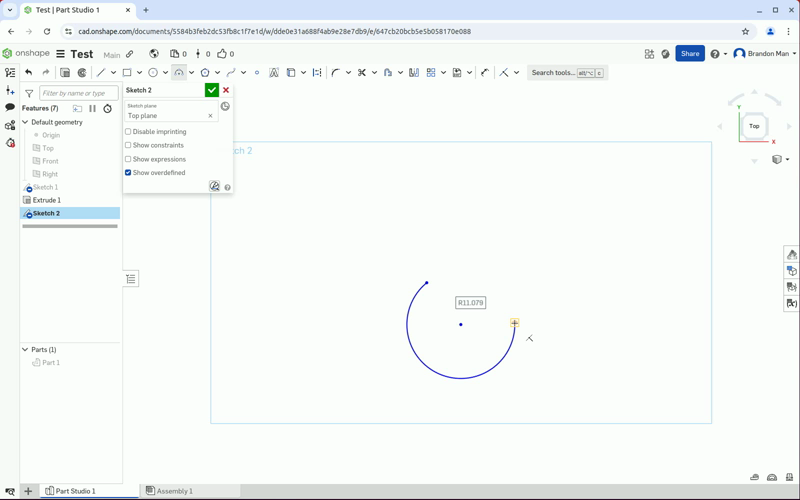
mouse_move(514, 243)
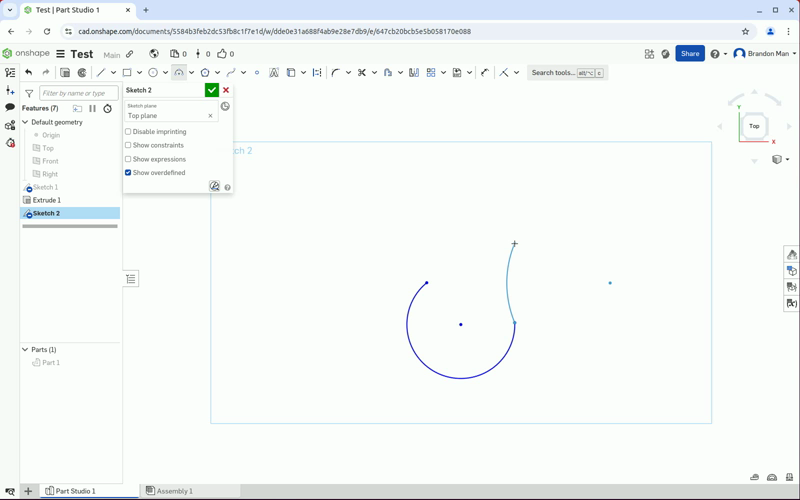
click(514, 243)
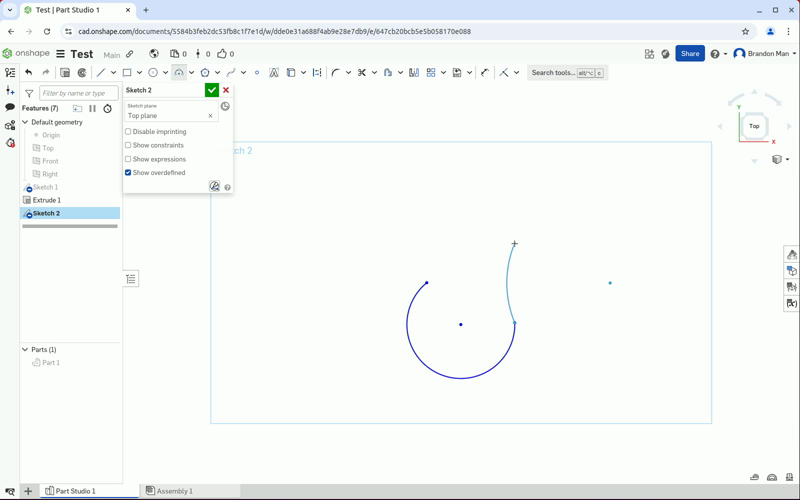
mouse_move(474, 282)
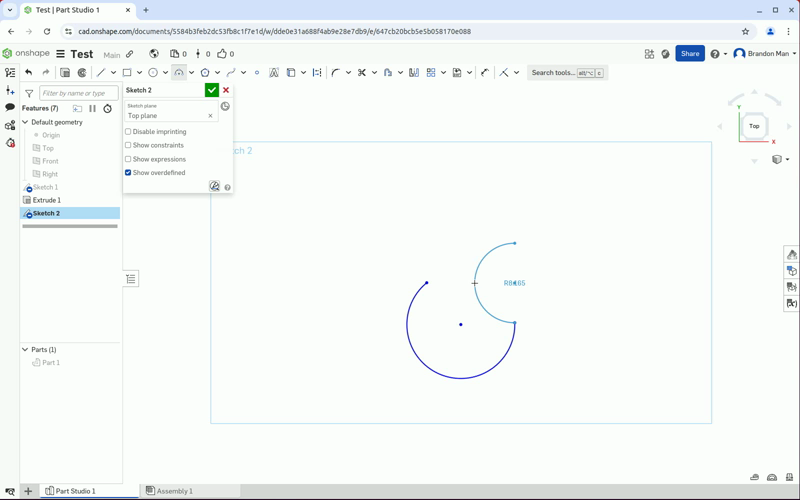
click(474, 282)
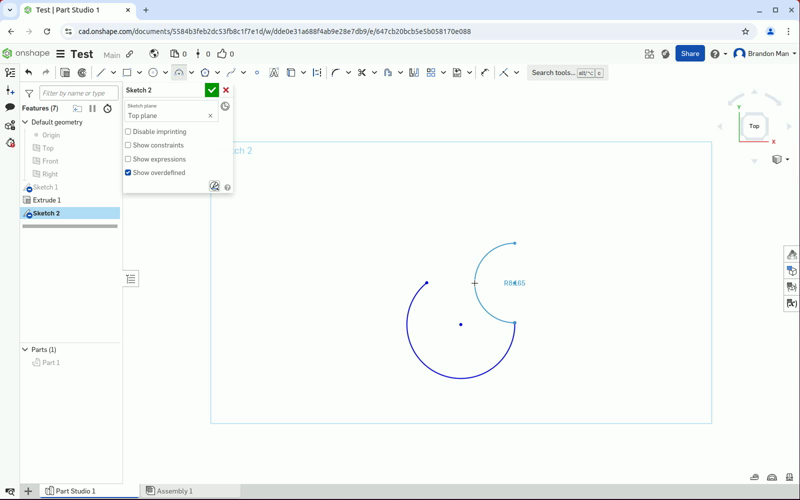
key_up(shift)
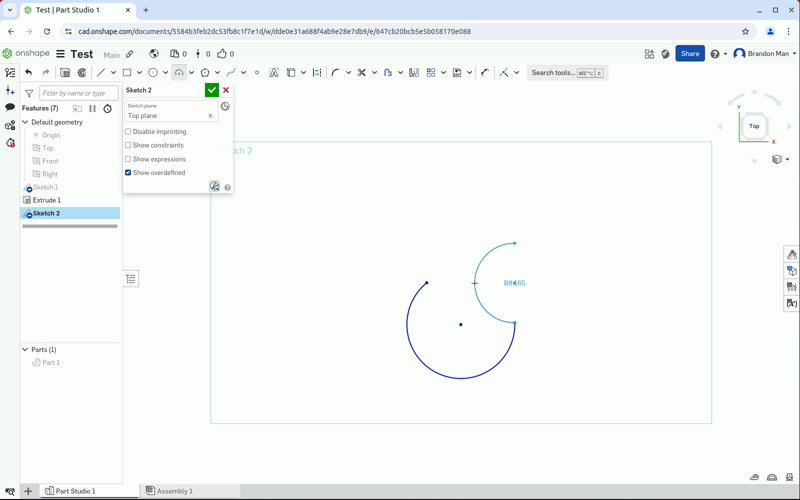
mouse_move(514, 243)
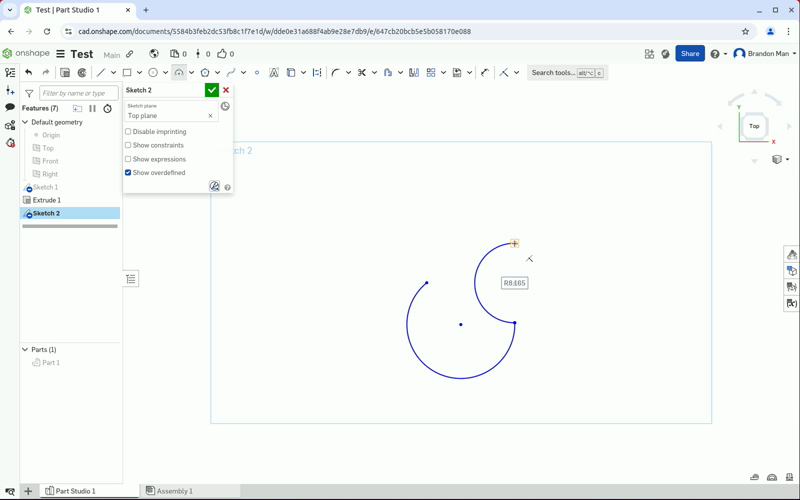
click(514, 243)
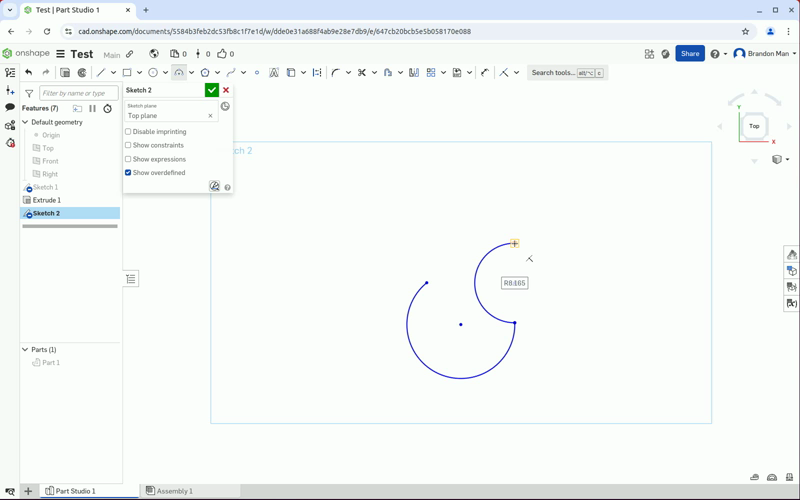
mouse_move(426, 282)
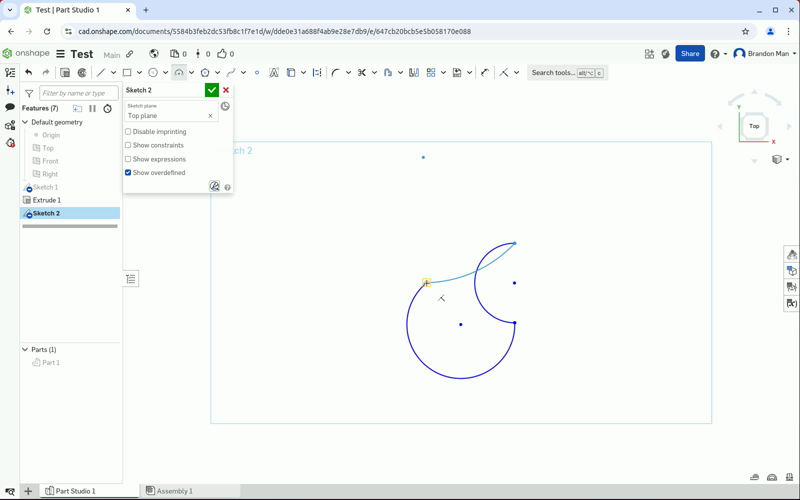
click(426, 282)
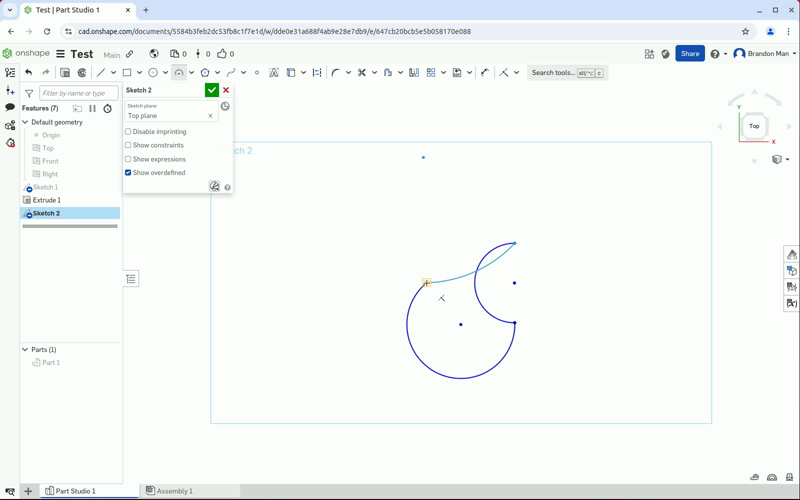
key_down(shift)
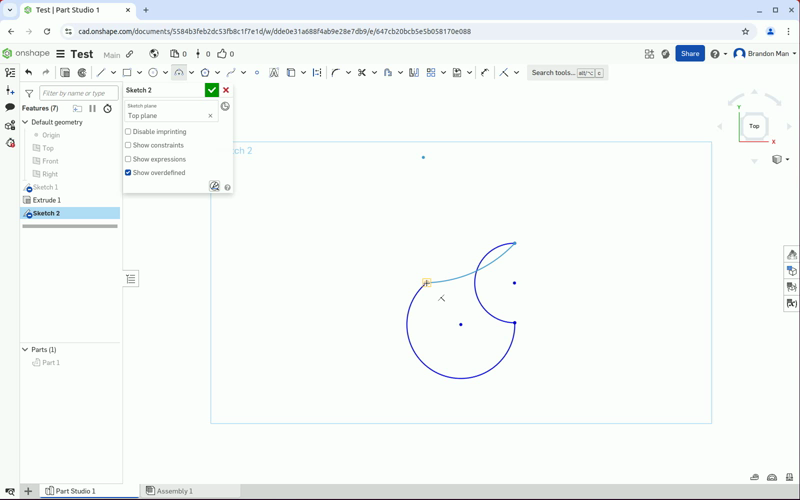
mouse_move(438, 192)
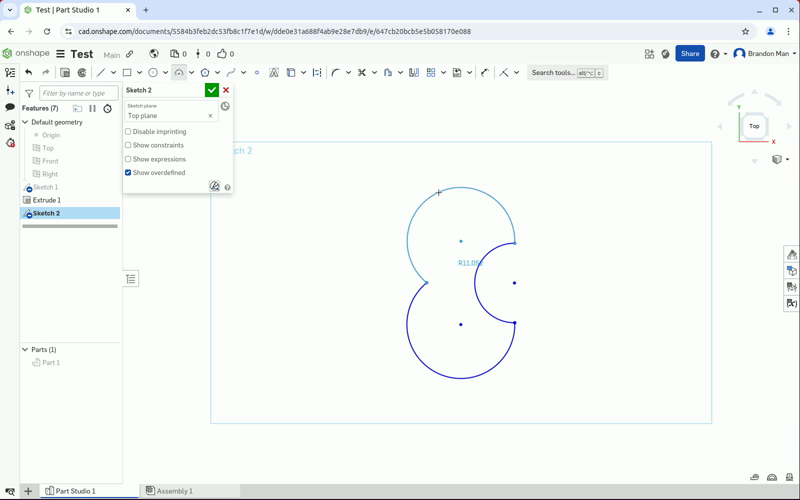
click(438, 192)
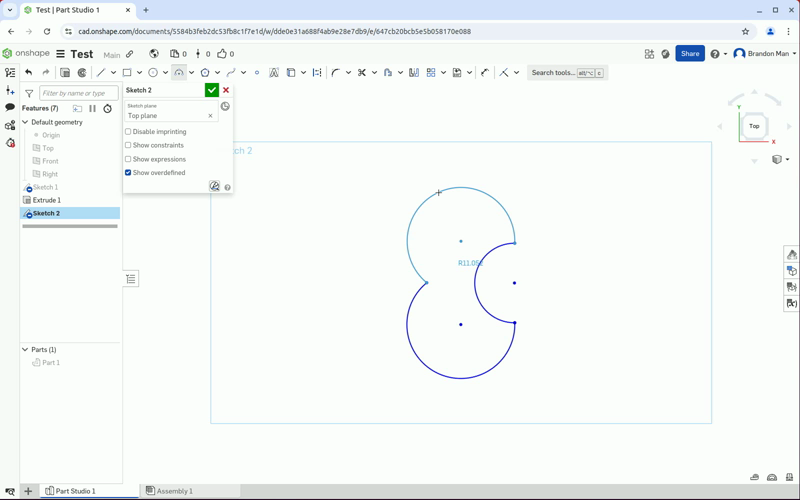
key_up(shift)
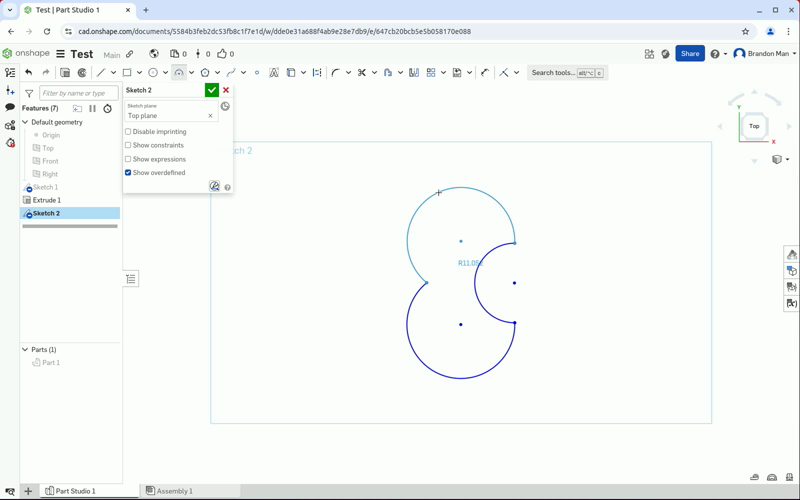
key(esc)
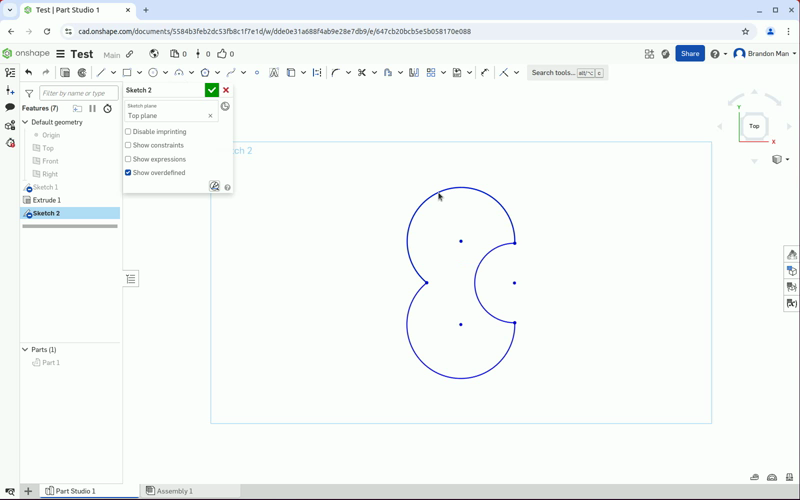
key(c)
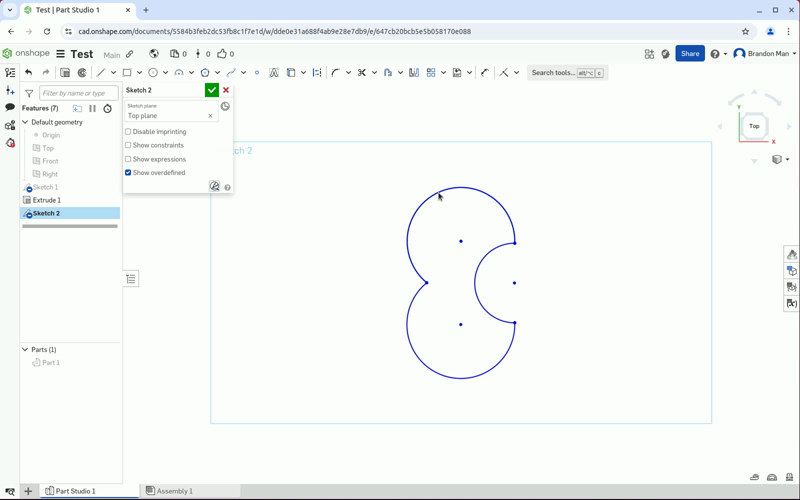
key_down(shift)
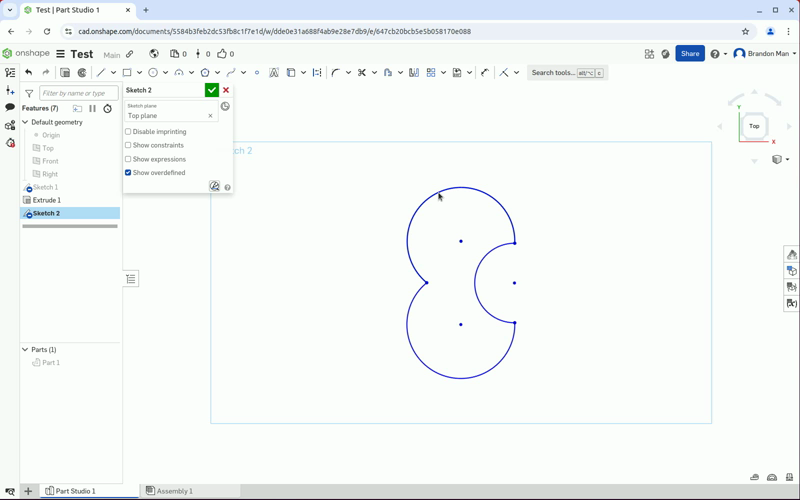
mouse_move(460, 324)
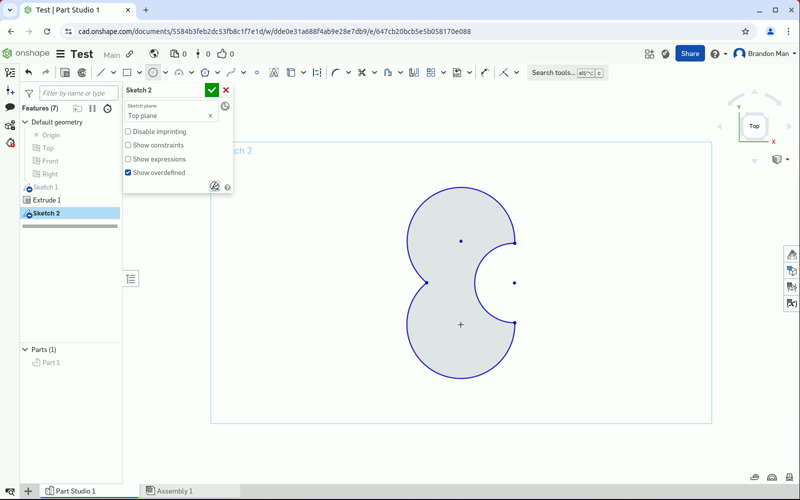
click(460, 324)
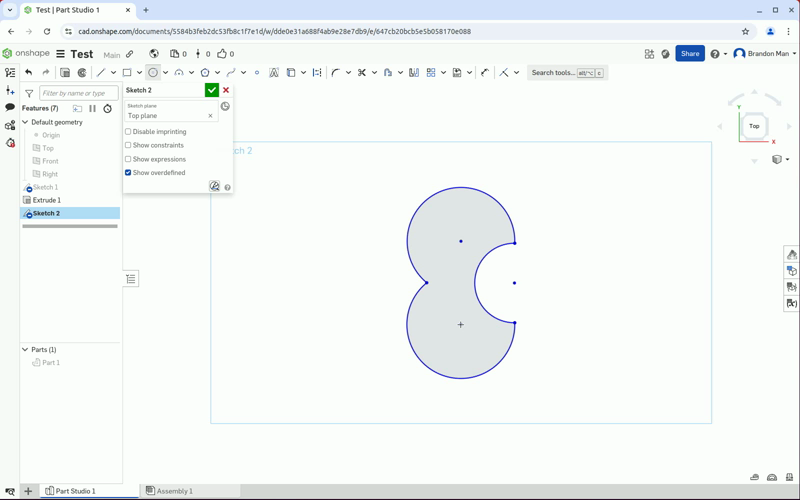
key_up(shift)
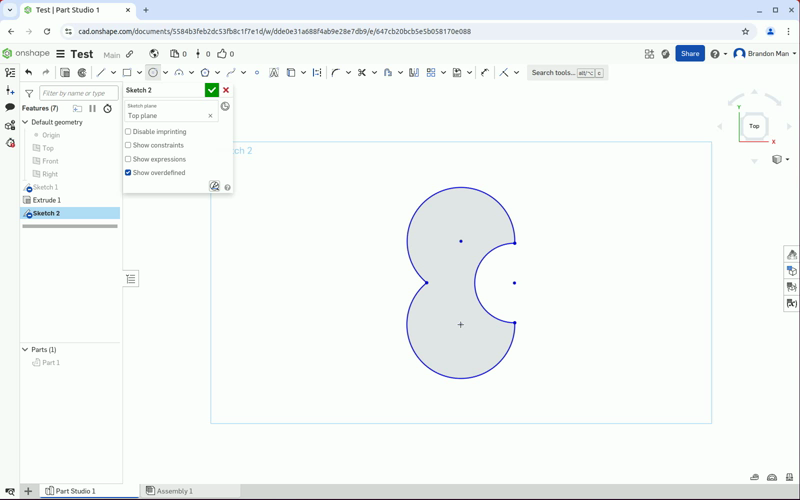
mouse_move(478, 324)
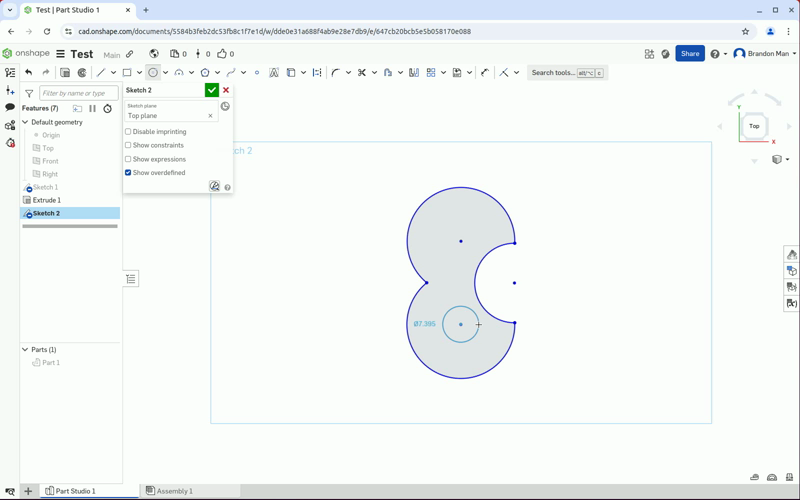
click(478, 324)
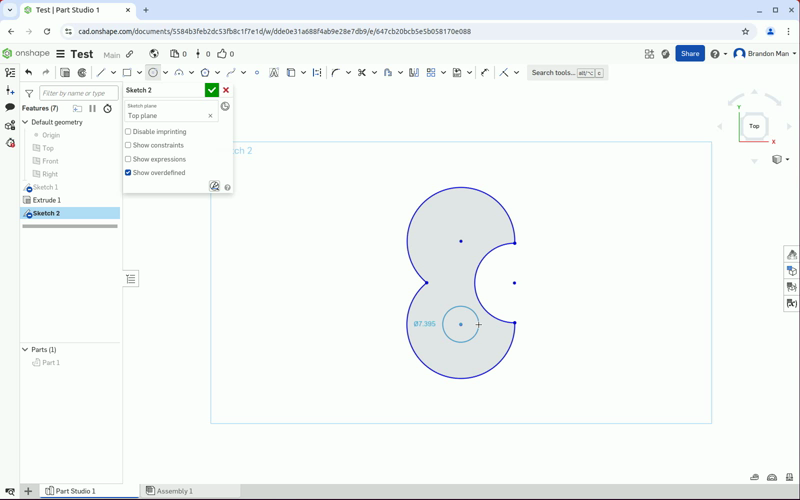
key(esc)
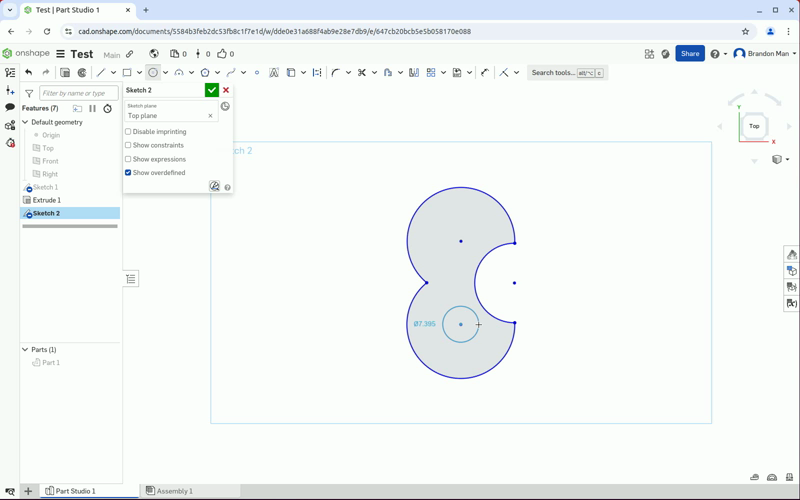
key(c)
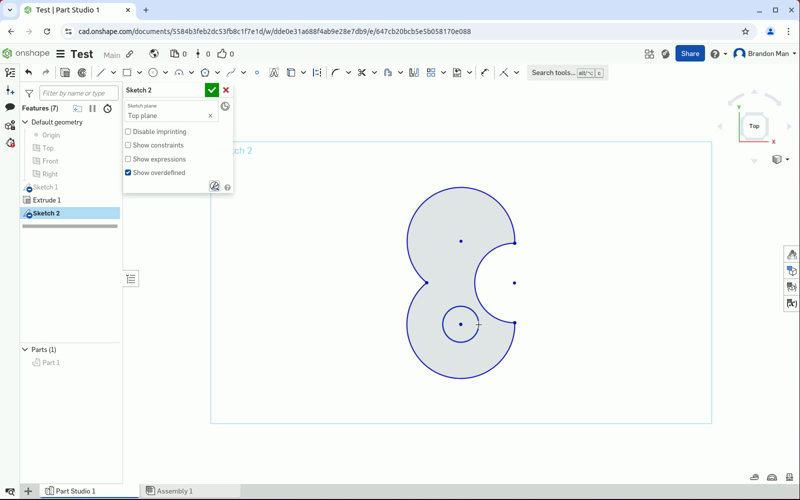
key_down(shift)
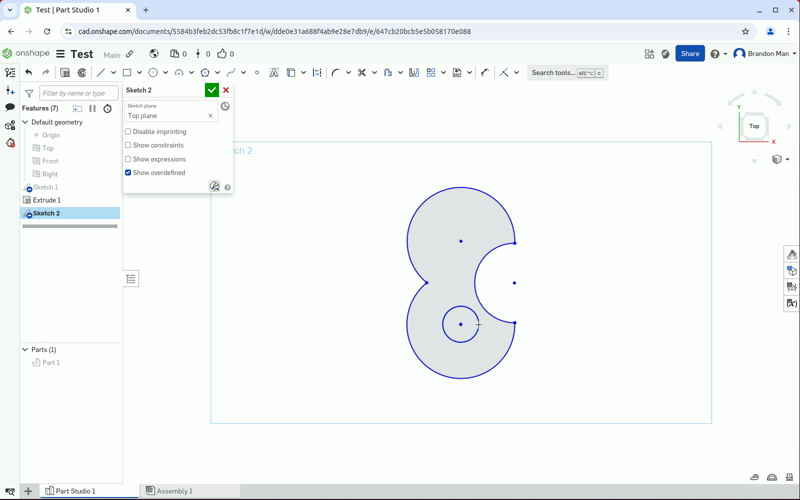
mouse_move(460, 241)
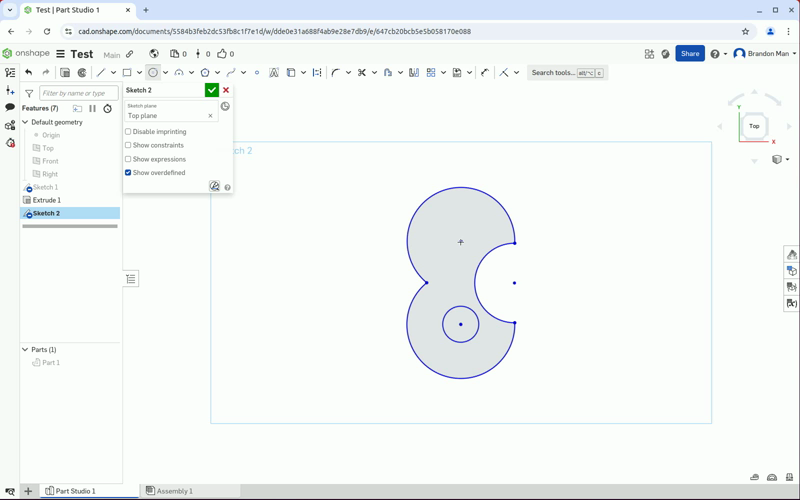
click(460, 241)
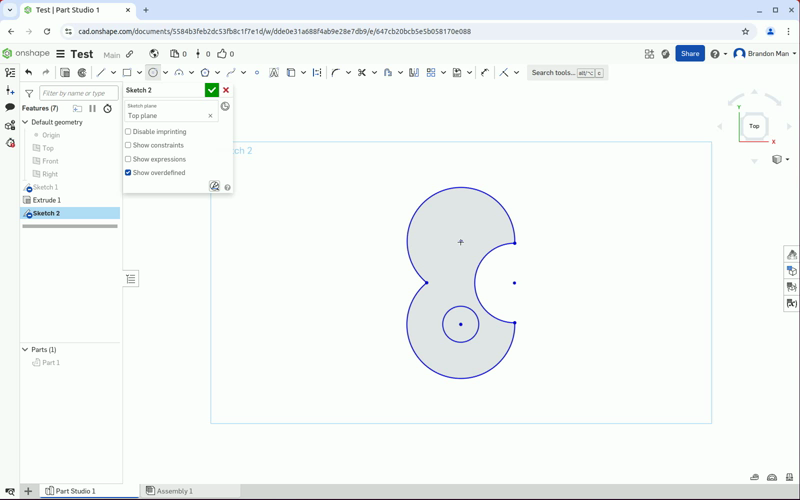
key_up(shift)
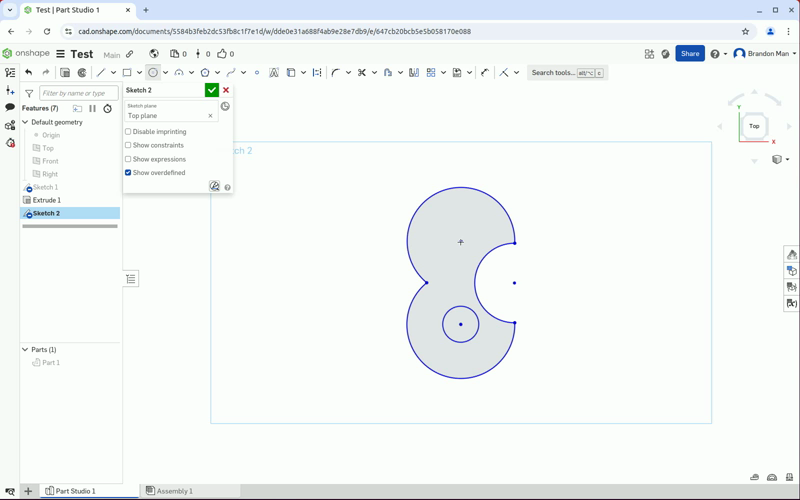
mouse_move(478, 241)
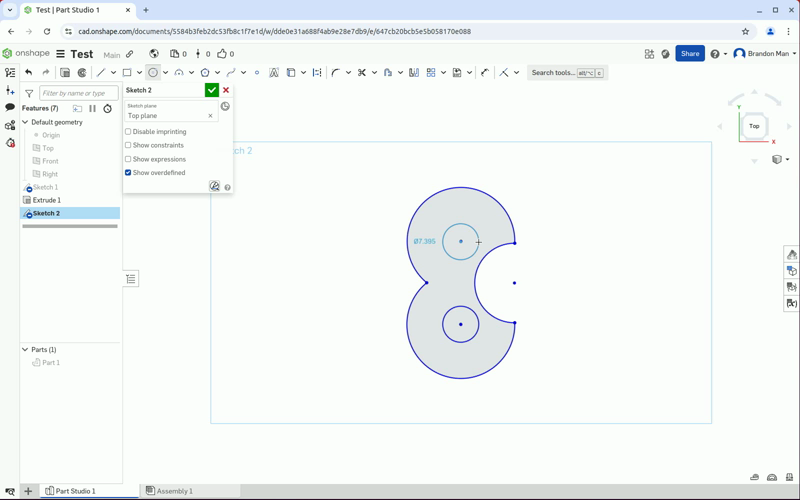
click(478, 241)
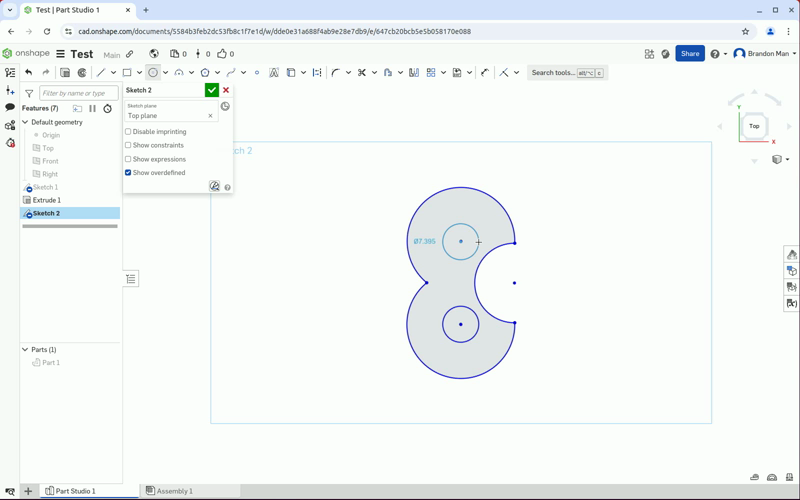
key(esc)
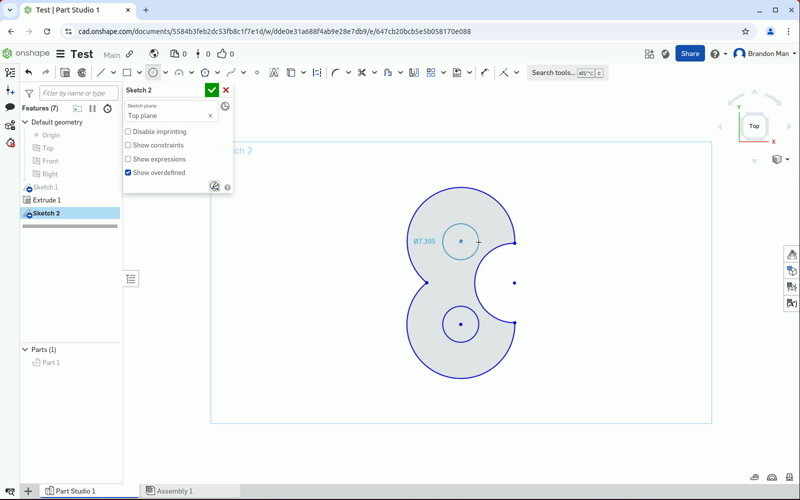
mouse_move(494, 330)
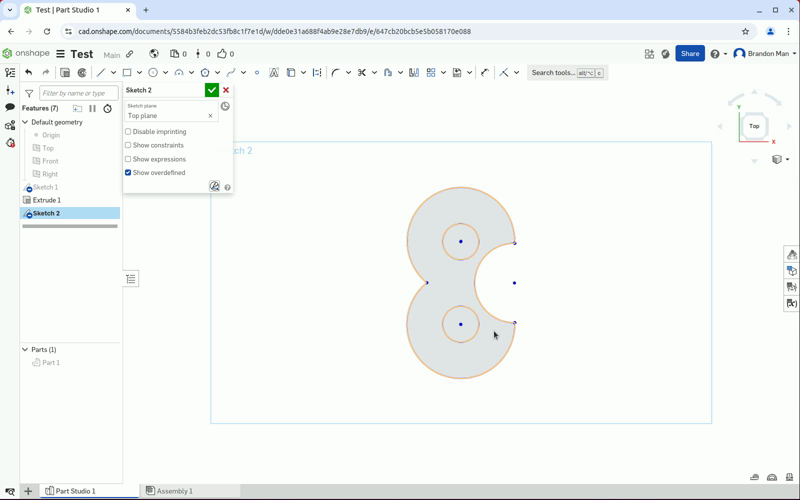
click(494, 330)
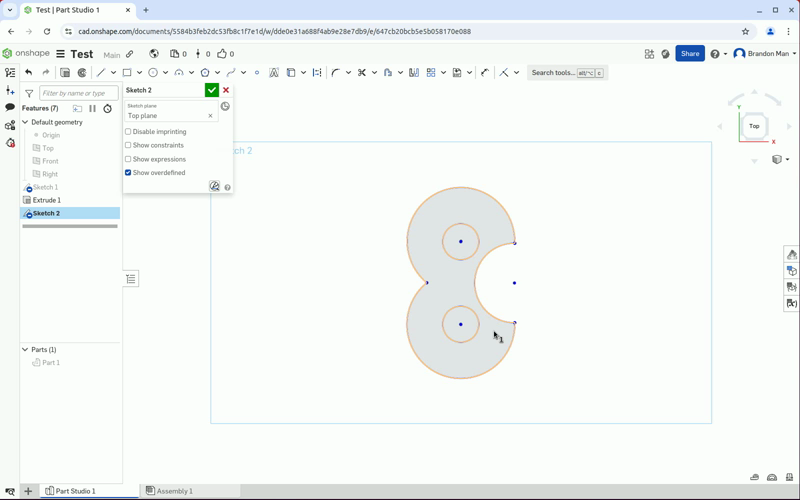
mouse_move(73, 352)
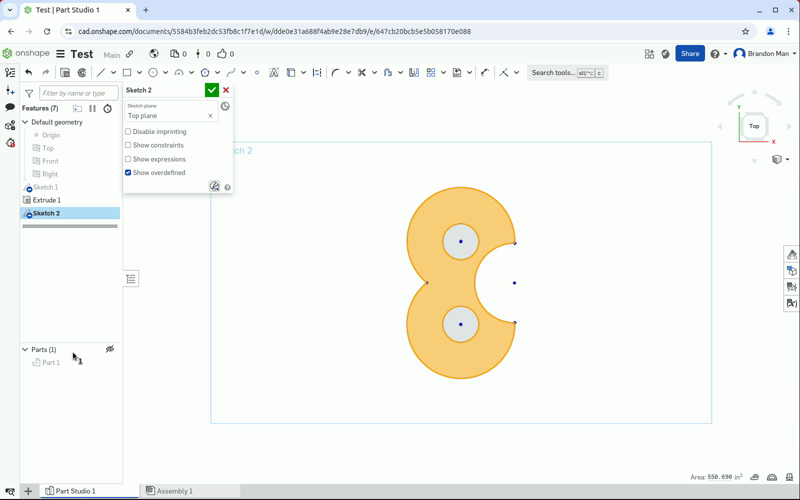
key(shift+y)
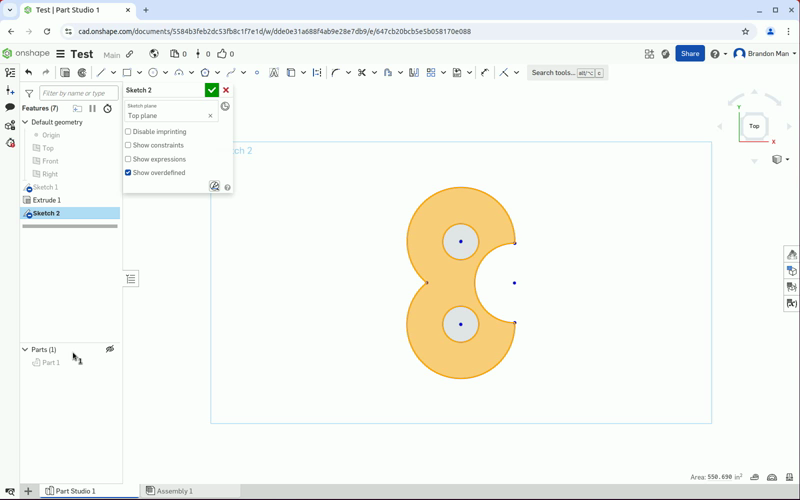
key(shift+e)
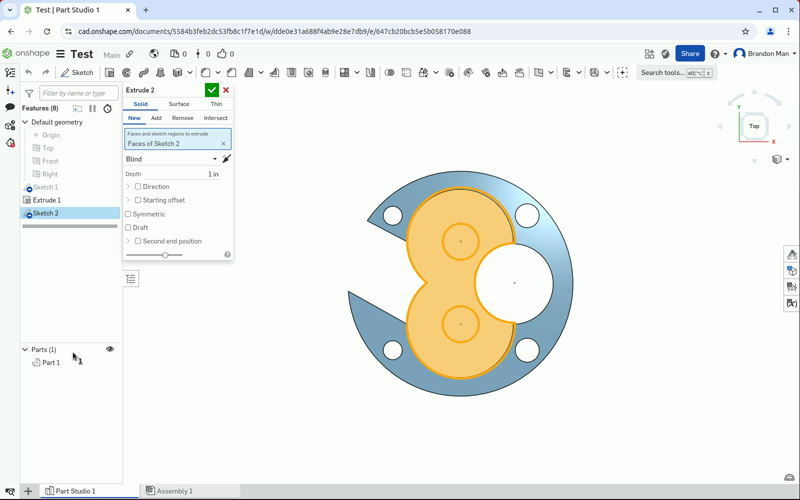
mouse_move(143, 106)
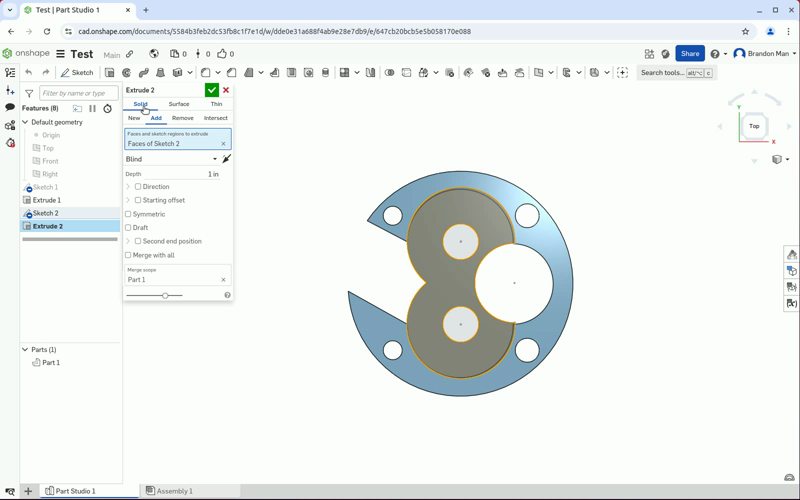
click(143, 106)
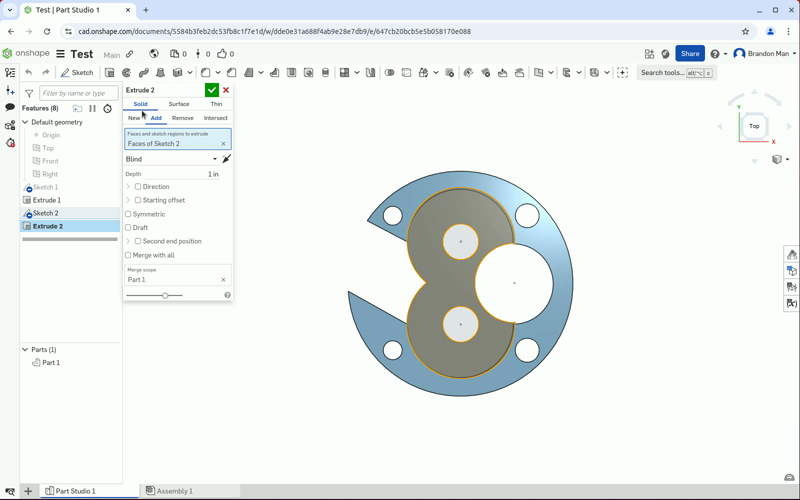
mouse_move(137, 120)
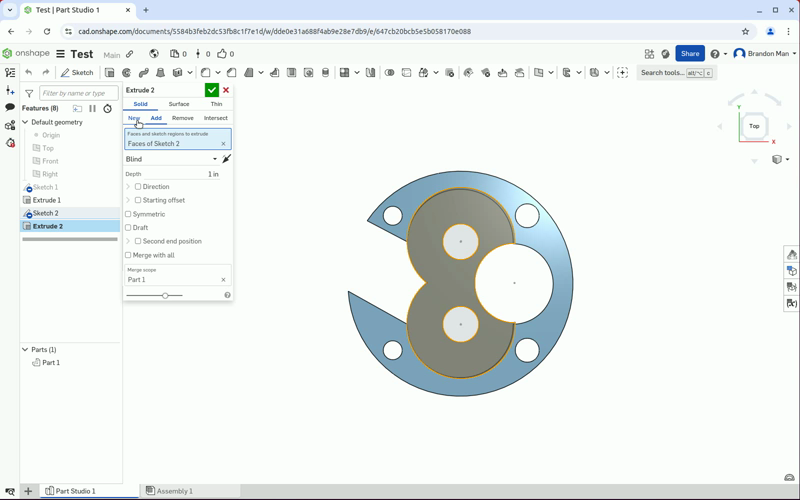
click(137, 120)
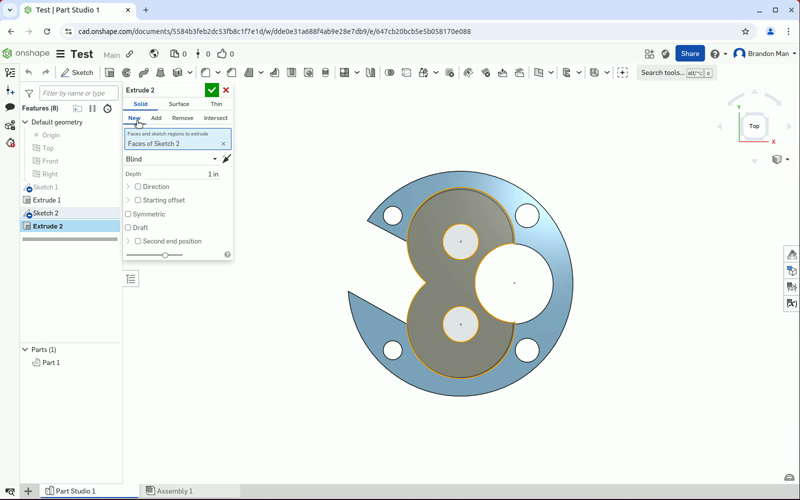
key(tab, 4)
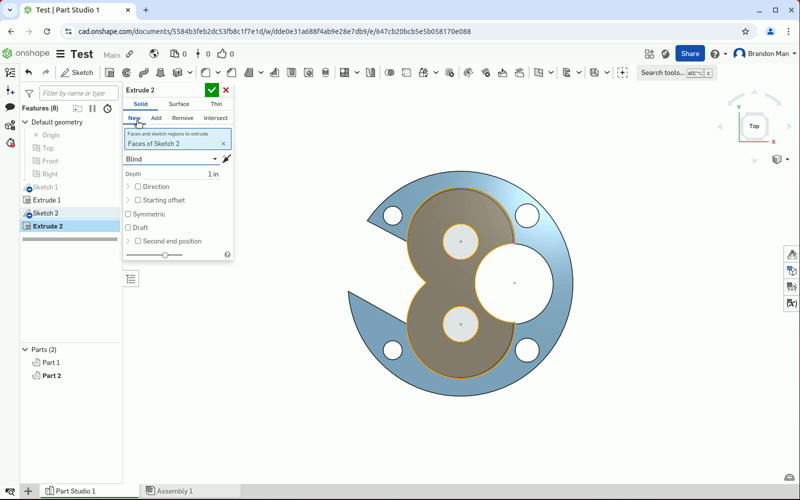
text(9.628)
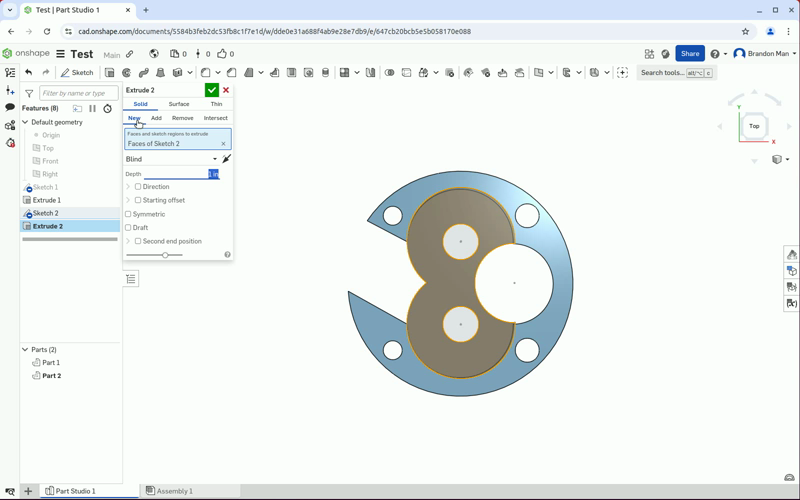
key(enter)
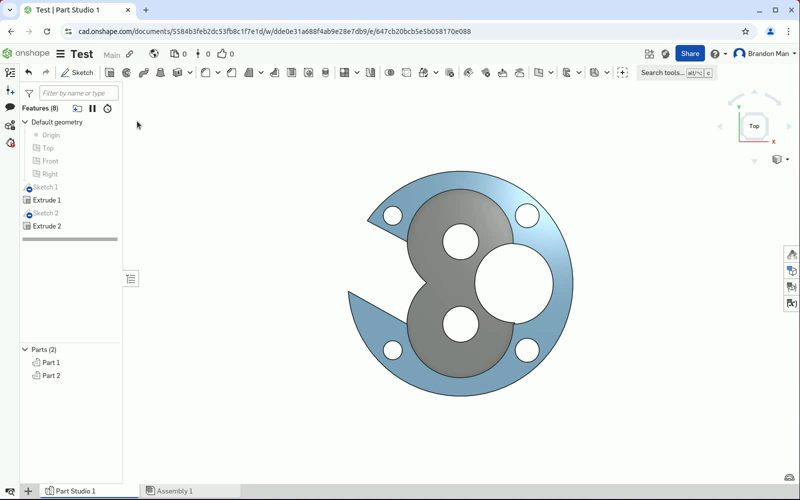
key(shift+h)
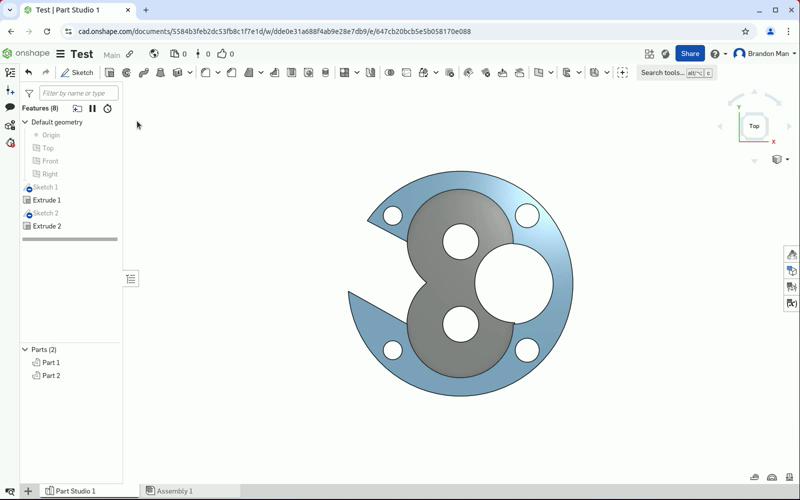
key(shift+h)
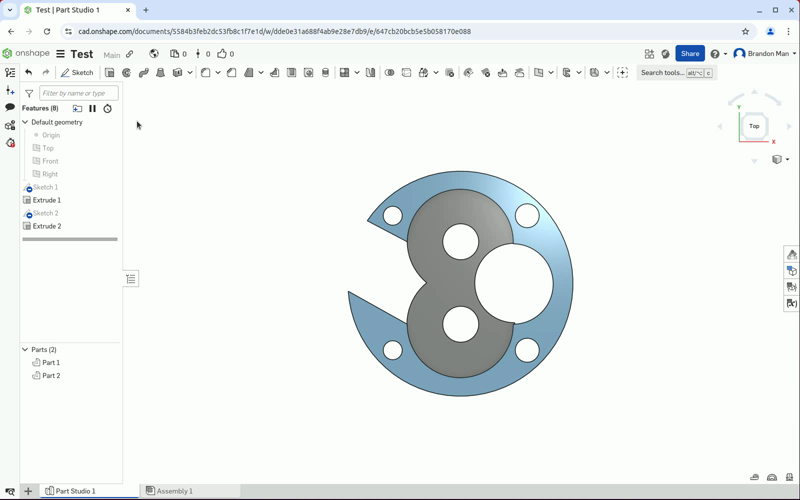
mouse_move(73, 189)
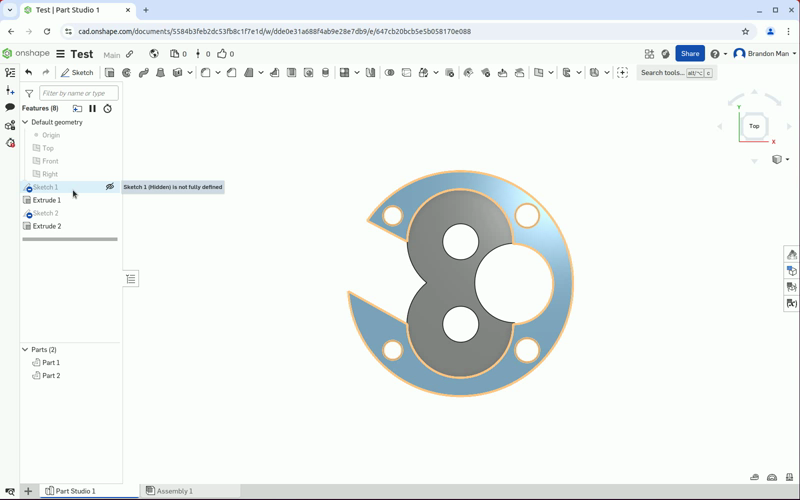
click(73, 189)
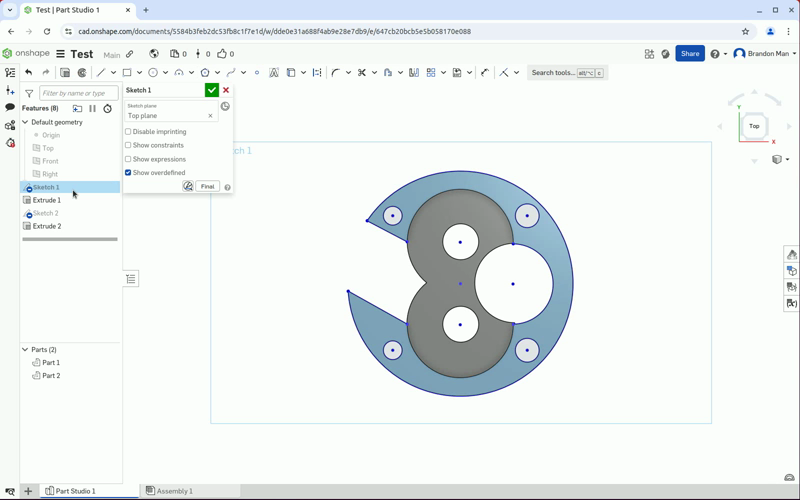
mouse_move(229, 92)
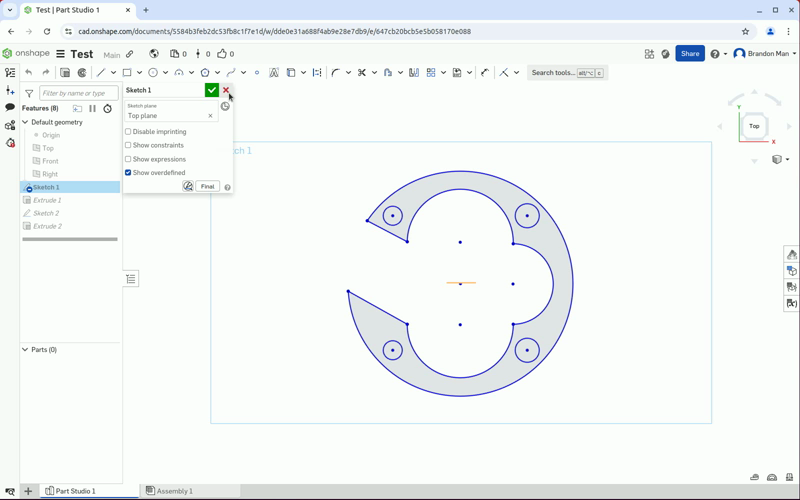
click(229, 92)
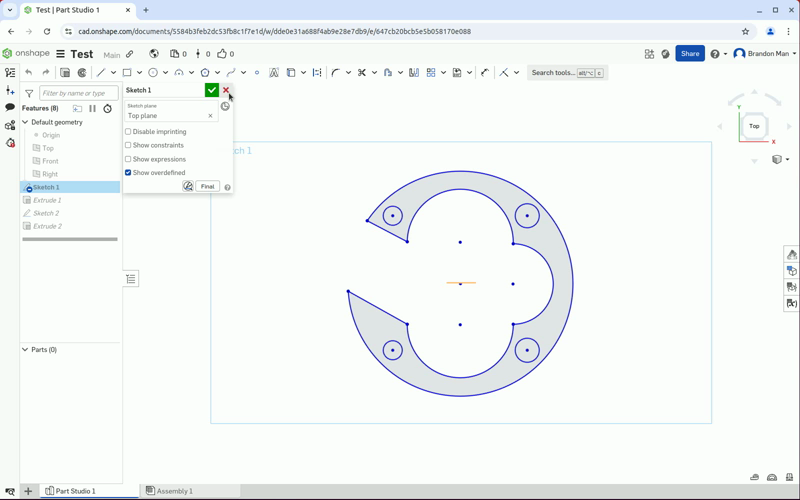
key(shift+s)
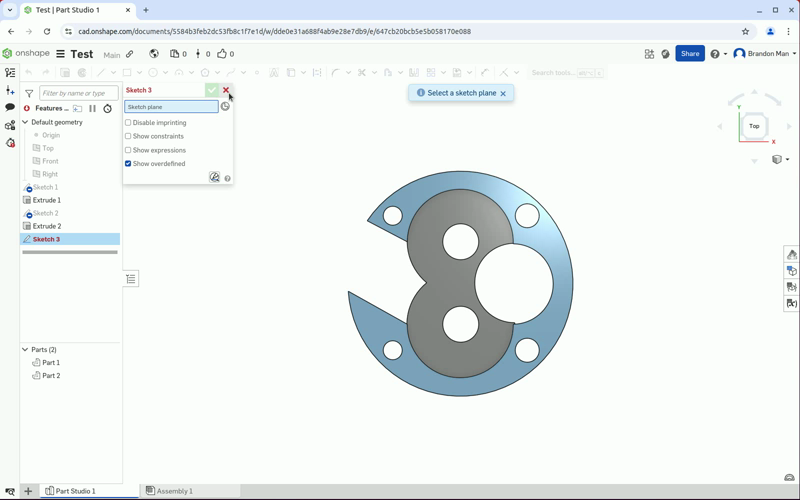
mouse_move(73, 150)
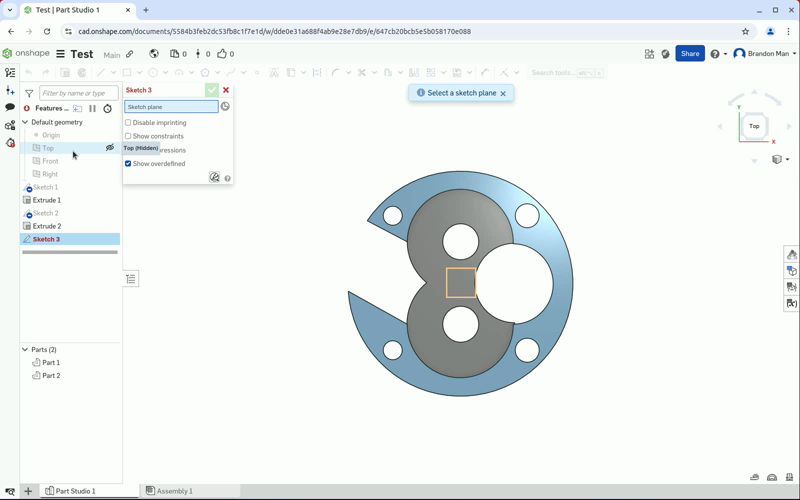
click(73, 150)
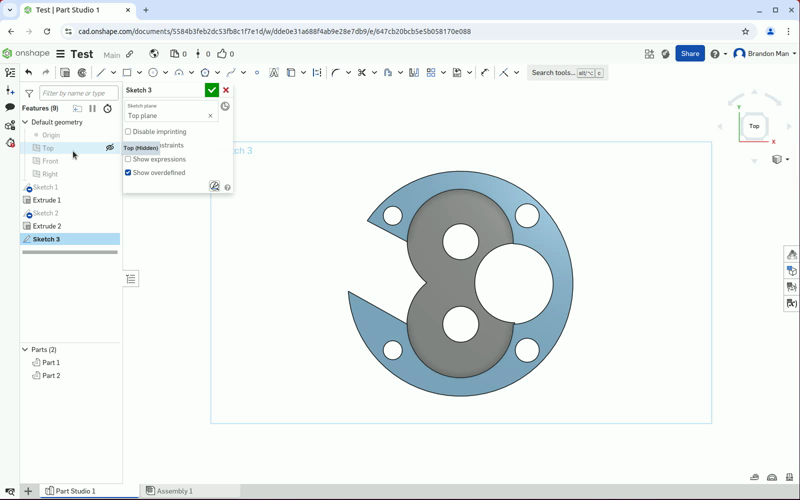
mouse_move(73, 352)
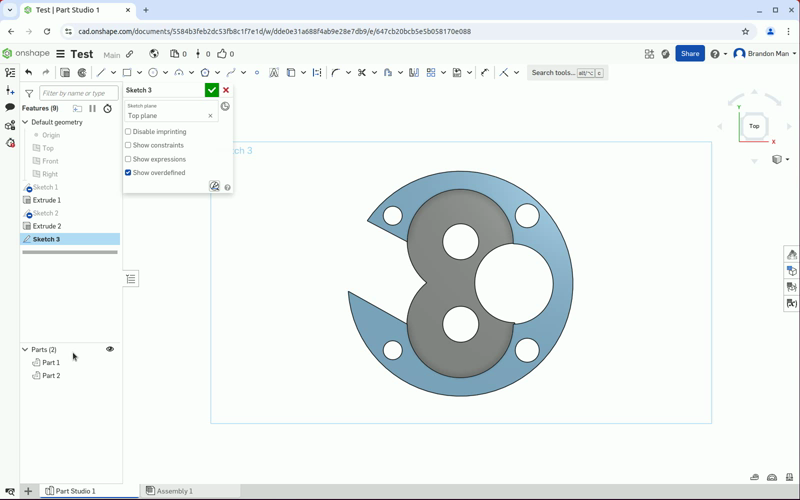
key(y)
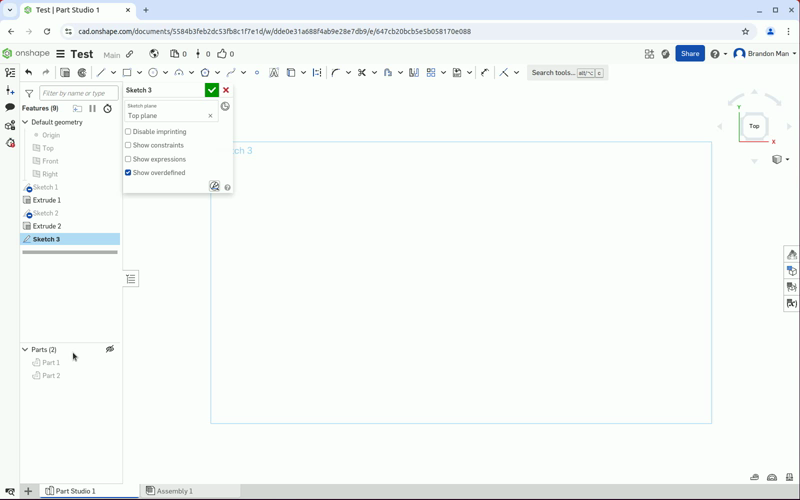
key(a)
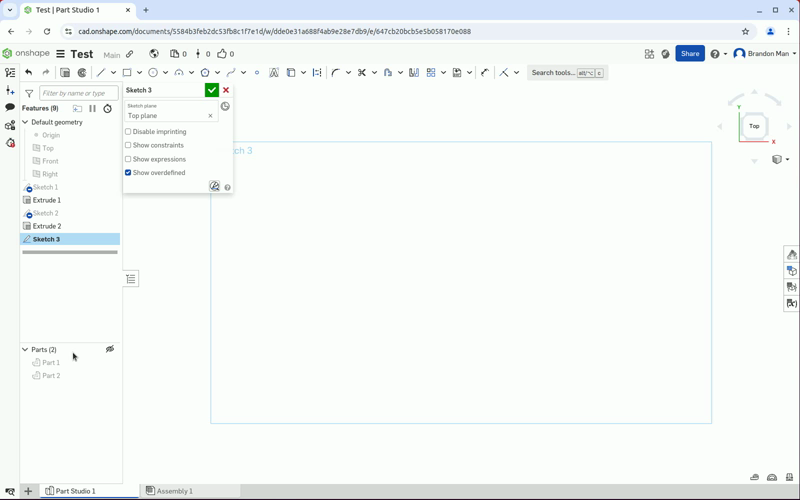
key_down(shift)
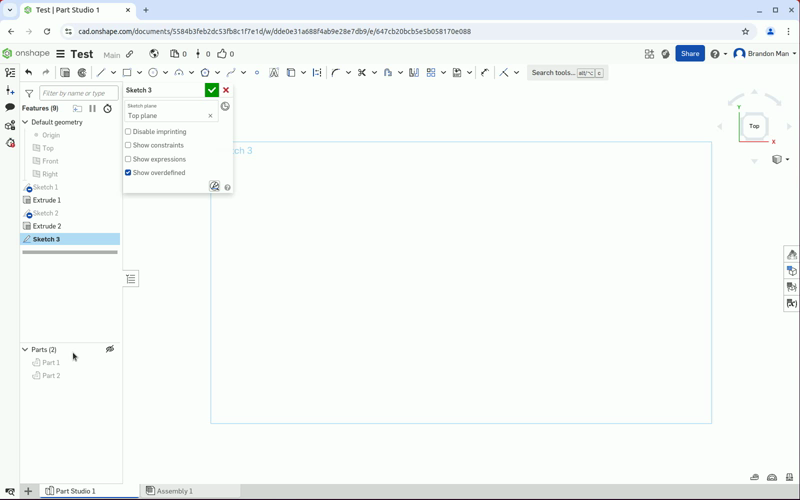
mouse_move(494, 282)
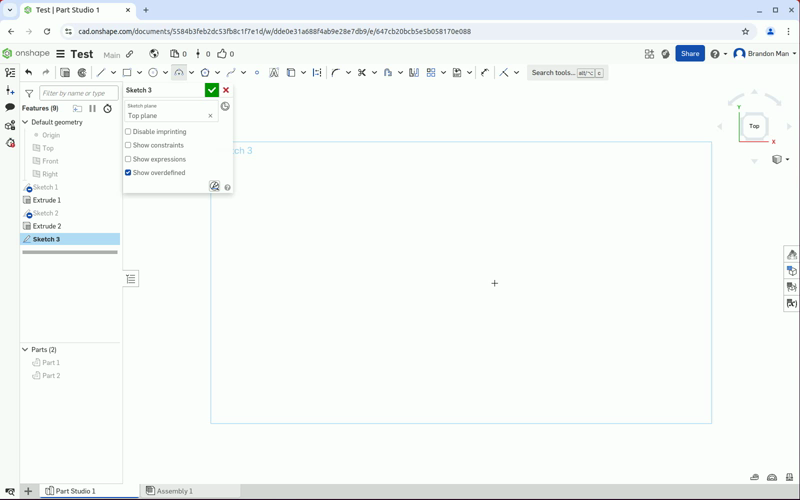
click(494, 282)
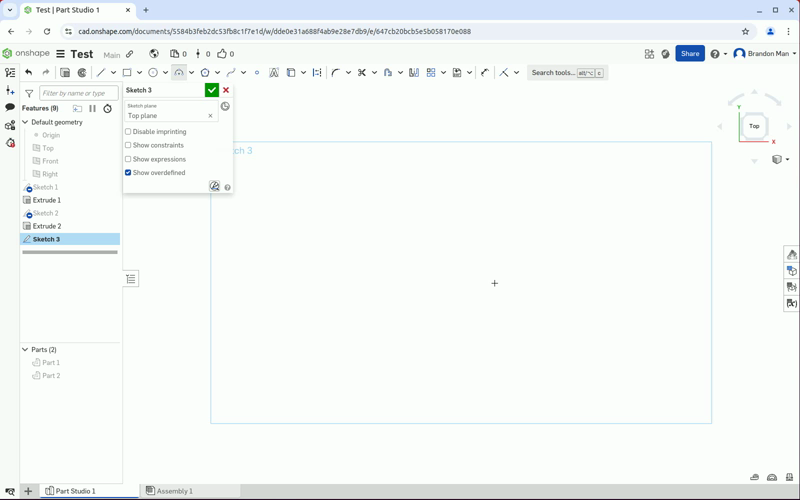
key_up(shift)
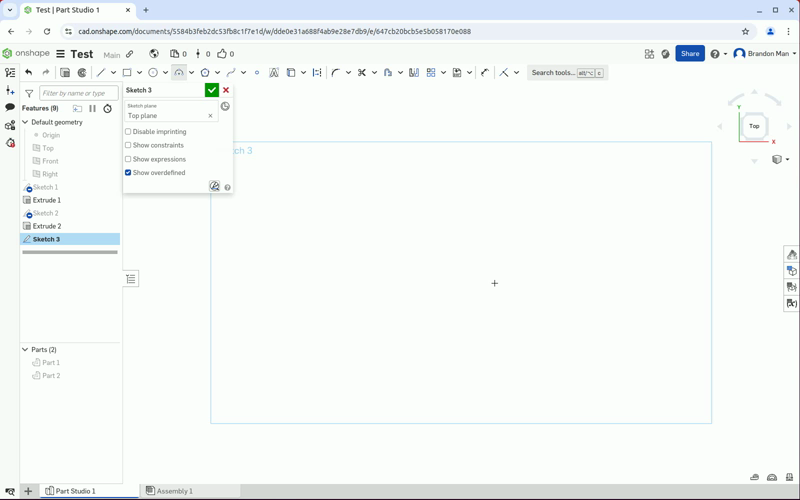
key_down(shift)
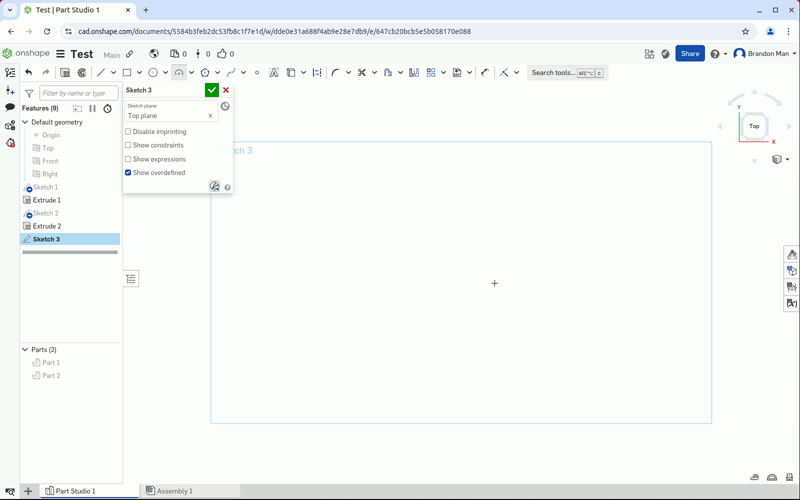
mouse_move(514, 323)
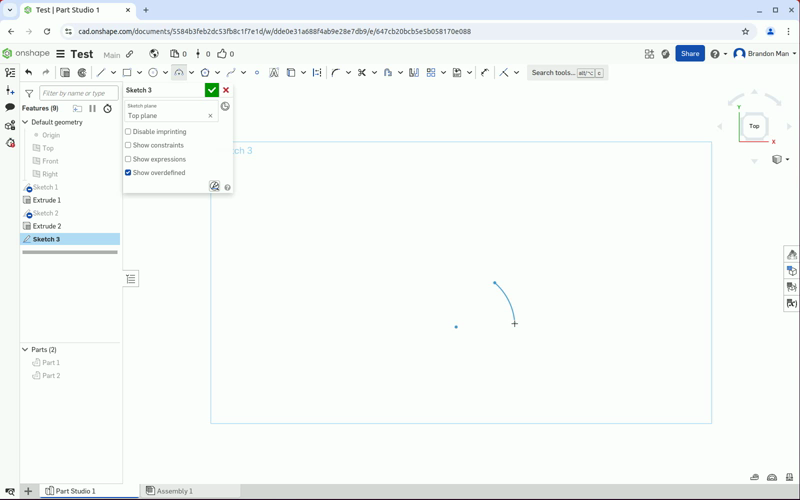
click(514, 323)
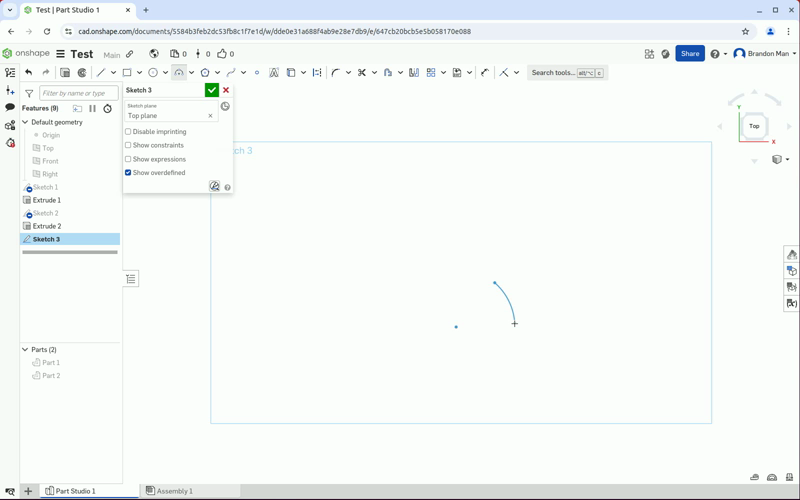
mouse_move(509, 301)
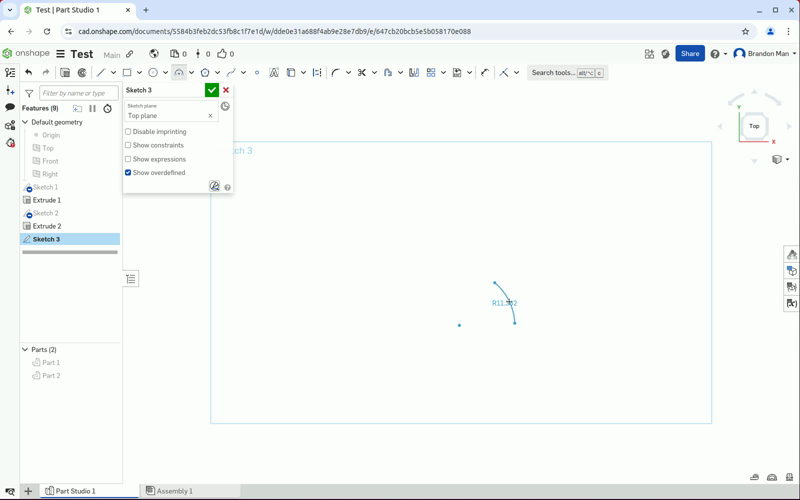
click(509, 301)
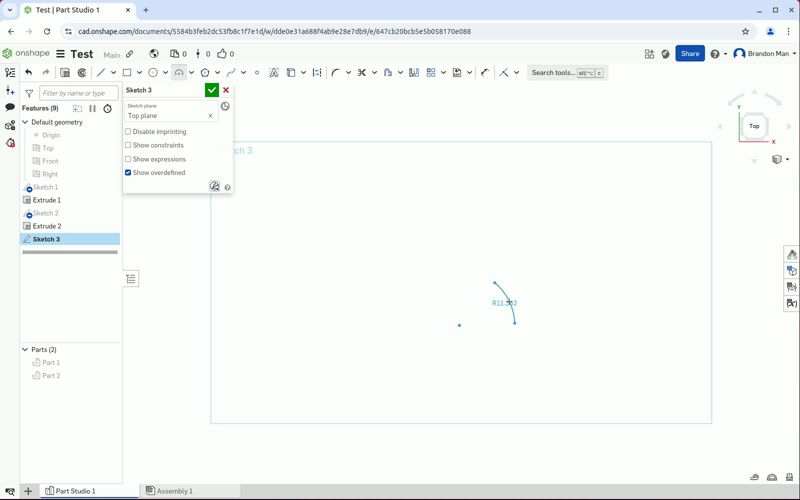
key_up(shift)
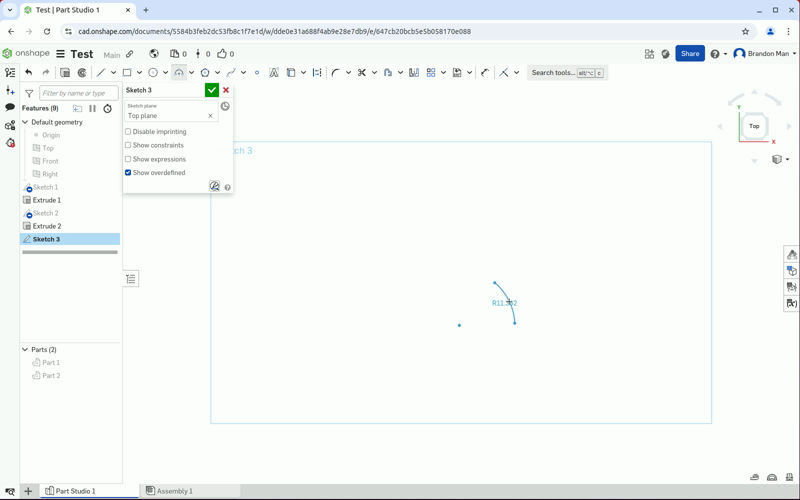
mouse_move(514, 323)
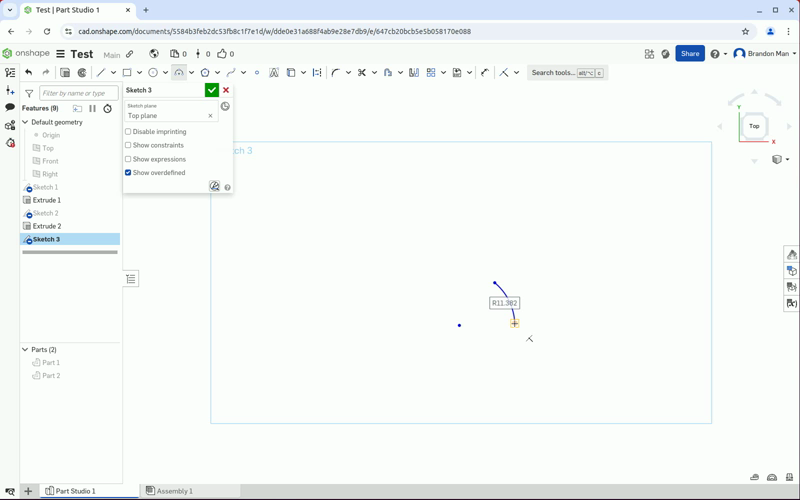
click(514, 323)
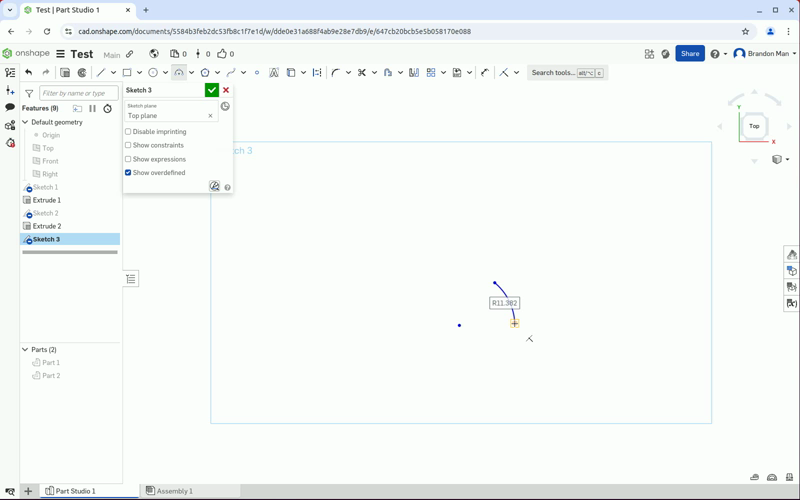
key_down(shift)
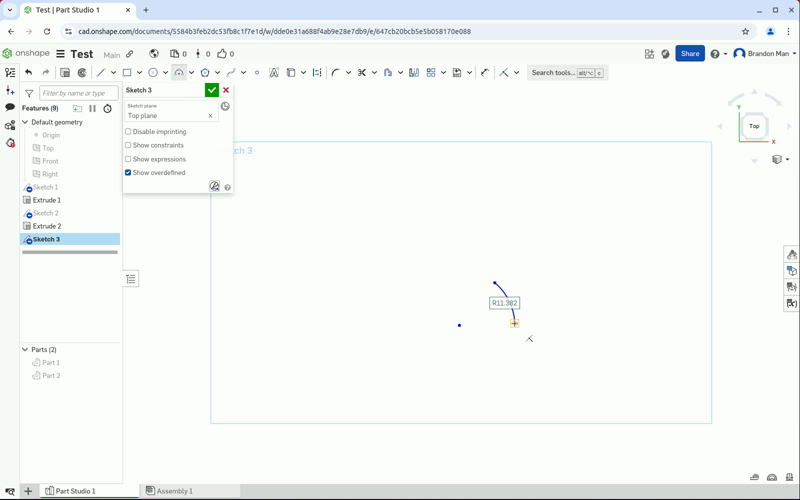
mouse_move(514, 242)
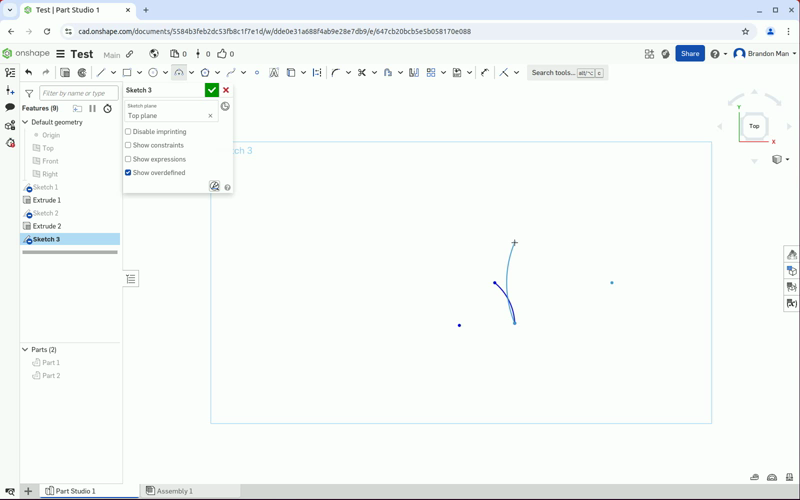
click(514, 242)
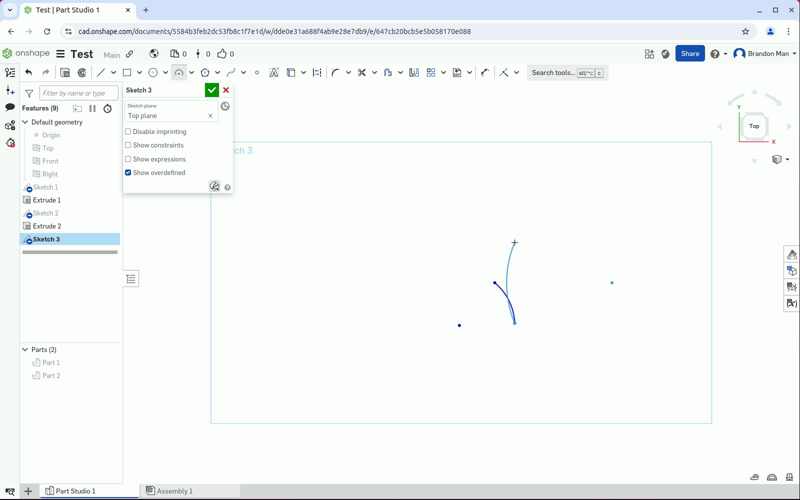
mouse_move(474, 282)
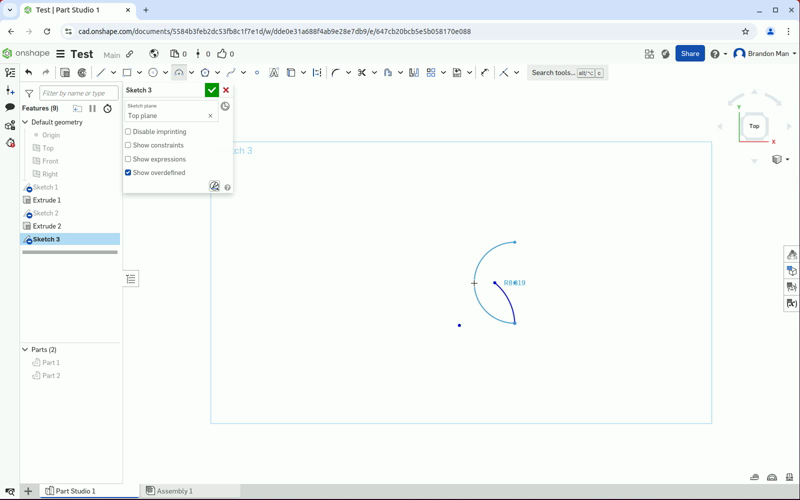
click(474, 282)
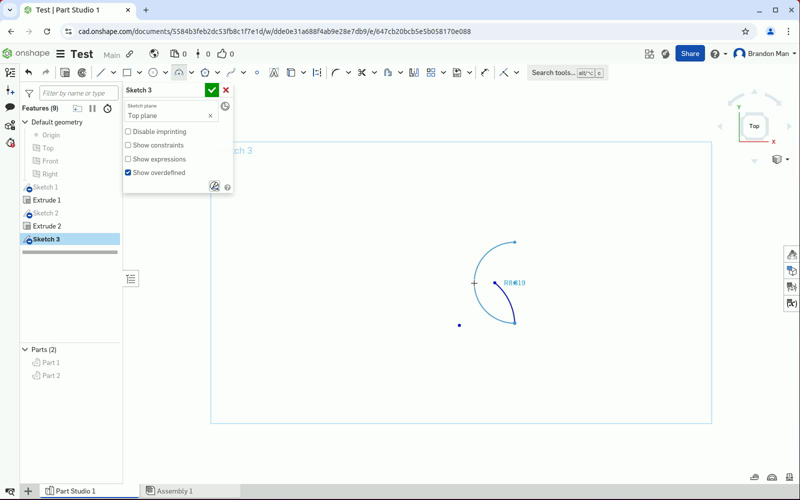
key_up(shift)
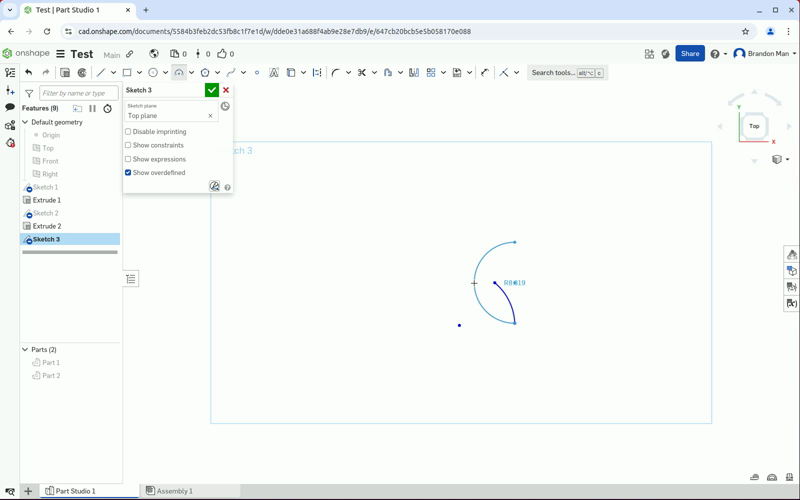
mouse_move(514, 242)
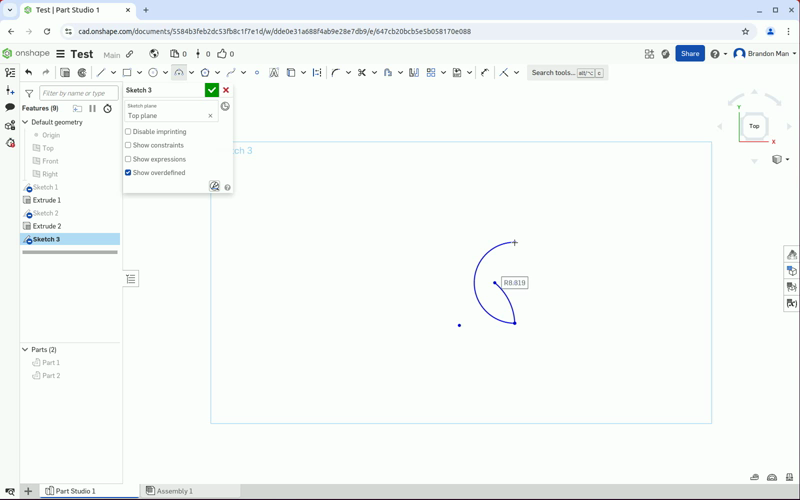
click(514, 242)
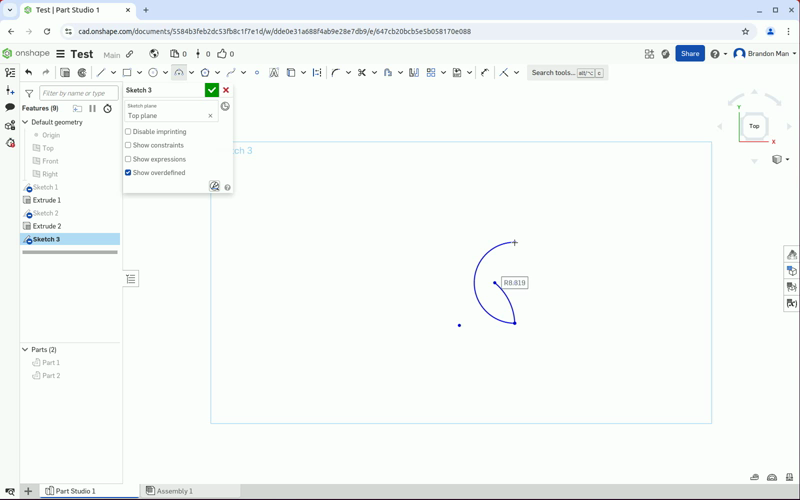
mouse_move(494, 282)
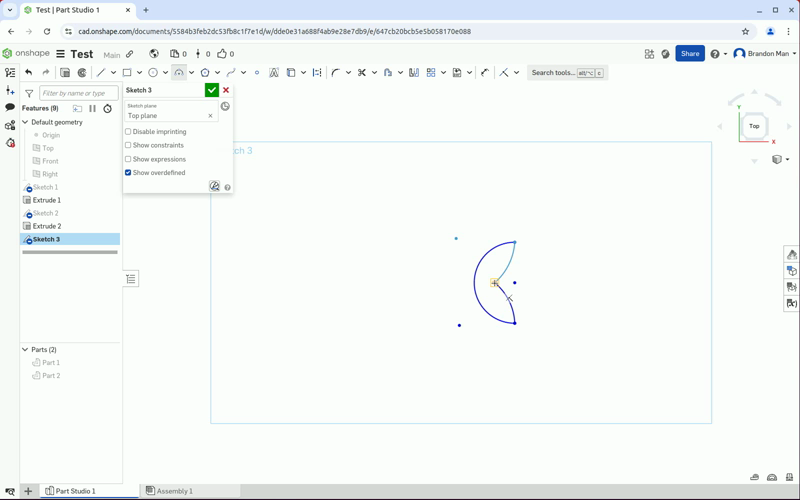
click(494, 282)
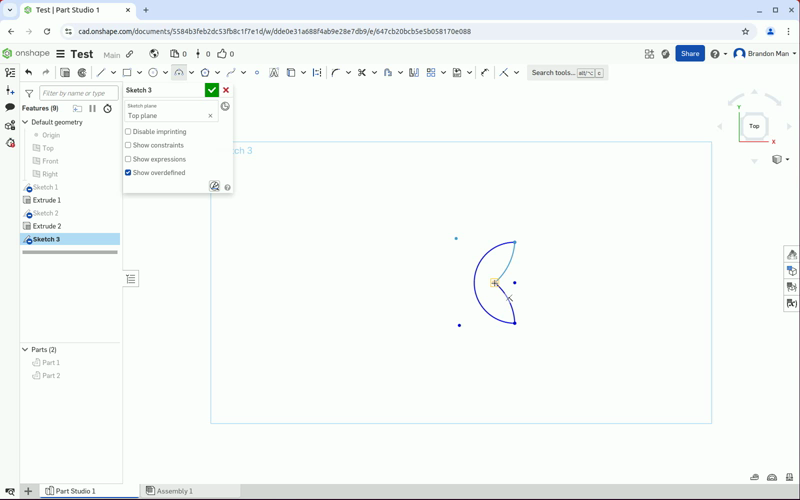
key_down(shift)
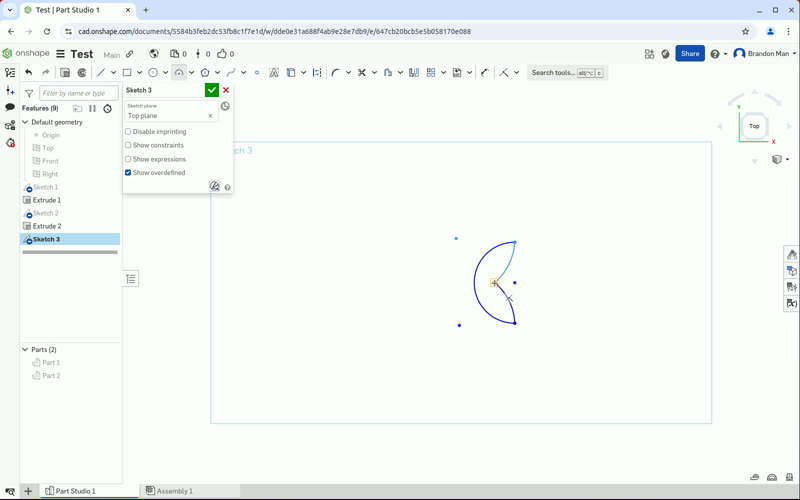
mouse_move(509, 264)
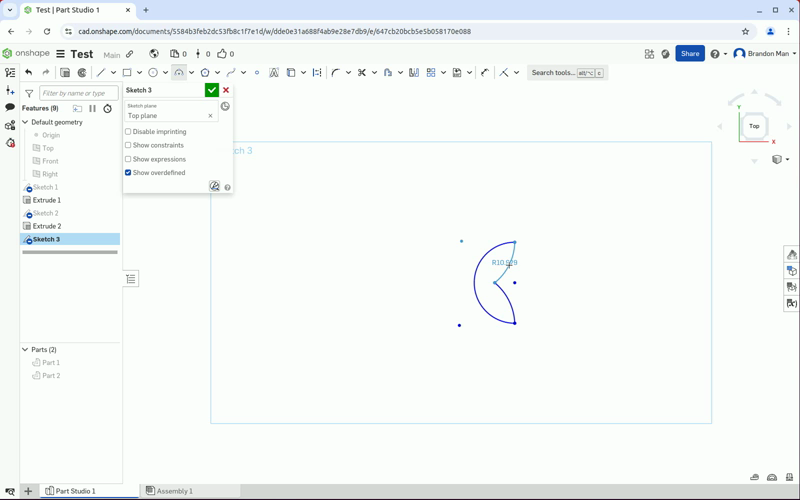
click(509, 264)
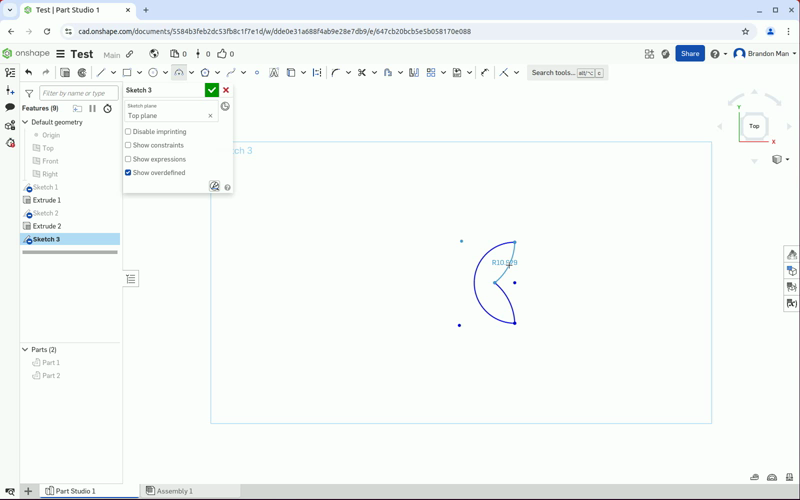
key_up(shift)
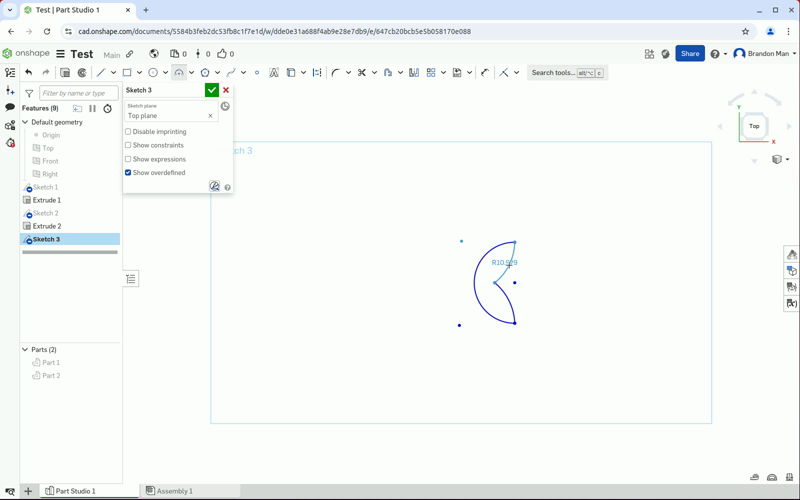
key(esc)
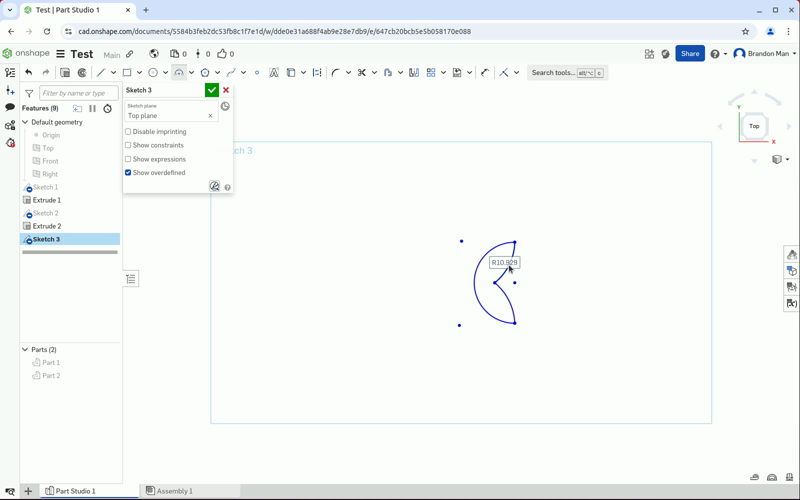
mouse_move(507, 320)
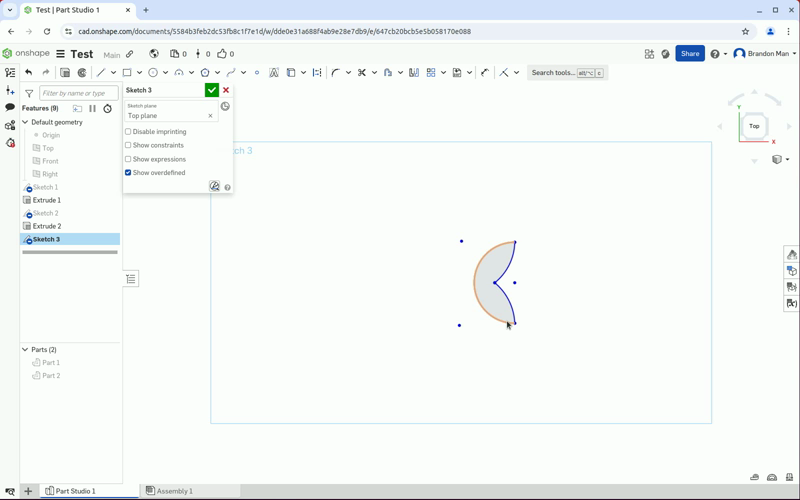
click(507, 320)
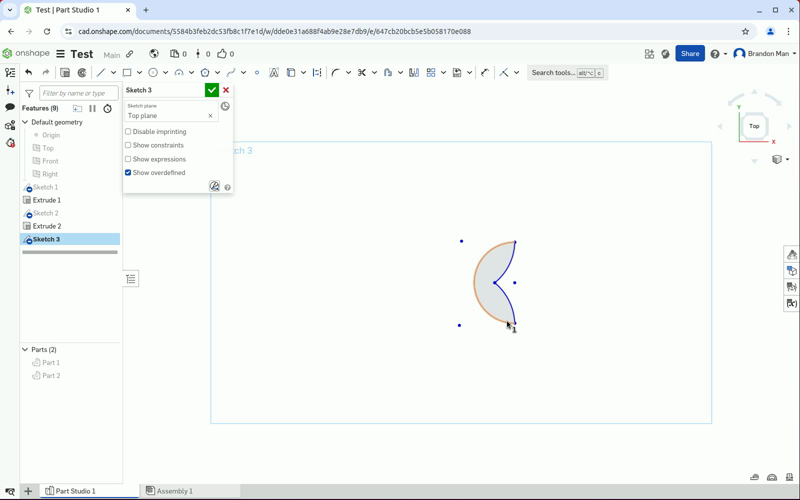
mouse_move(73, 352)
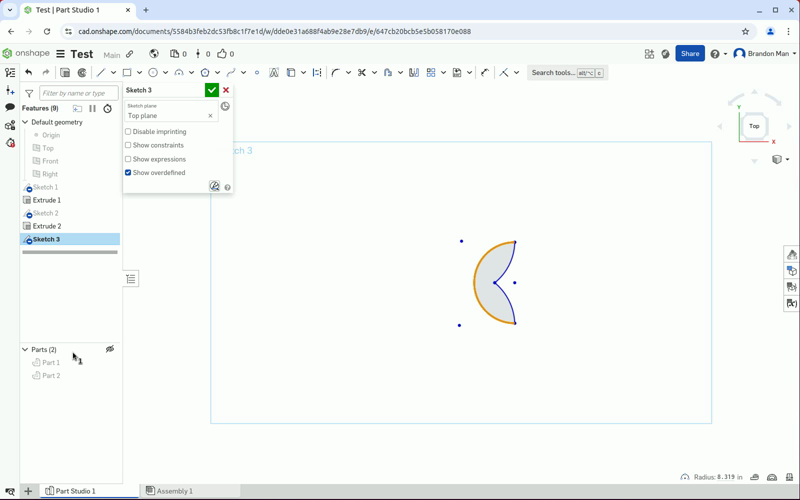
key(shift+y)
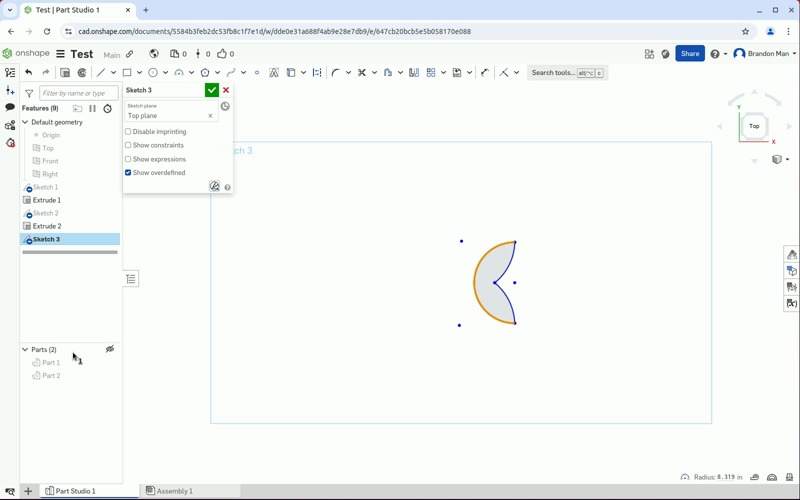
key(shift+e)
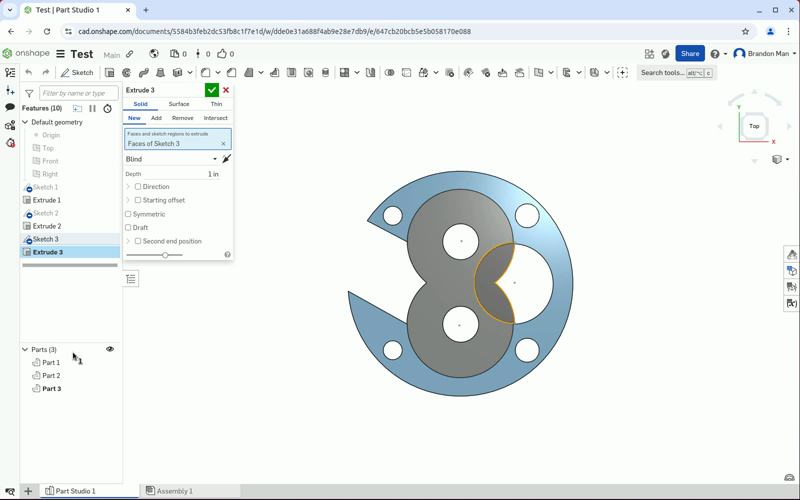
mouse_move(143, 106)
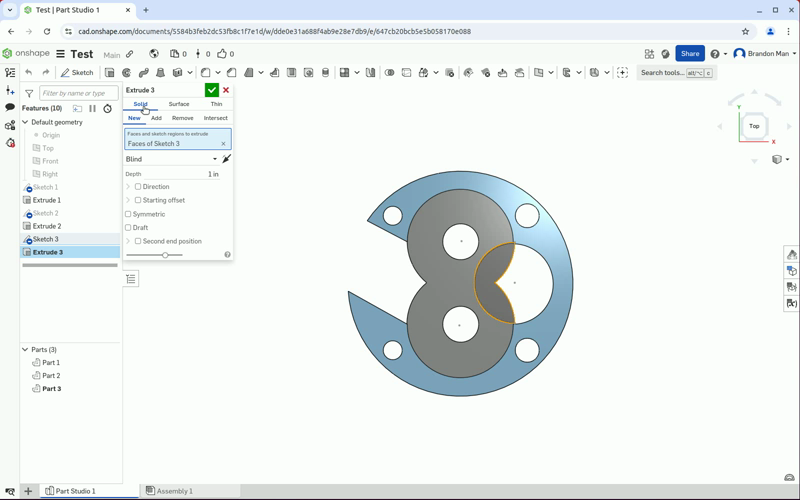
click(143, 106)
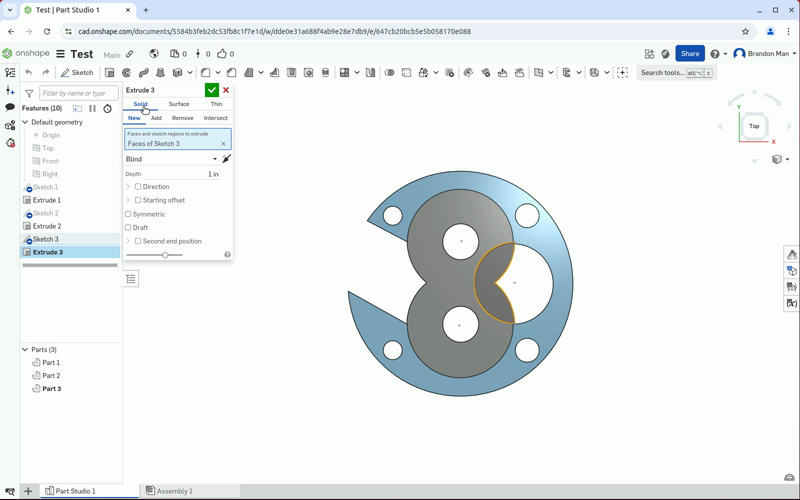
mouse_move(137, 120)
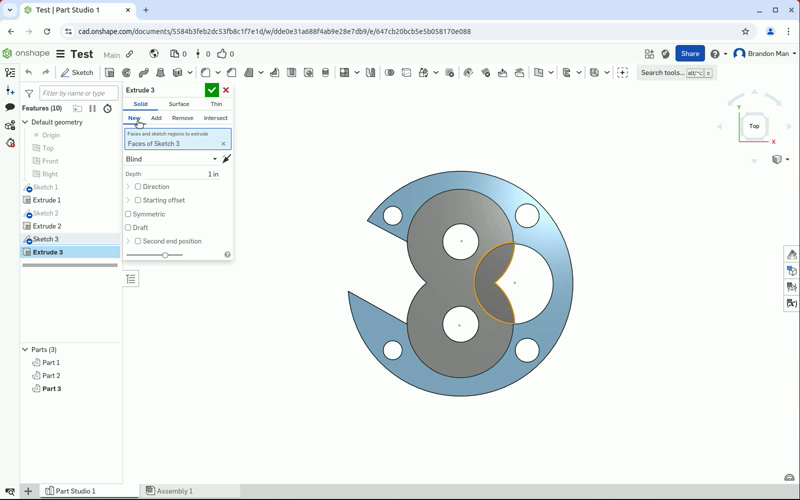
click(137, 120)
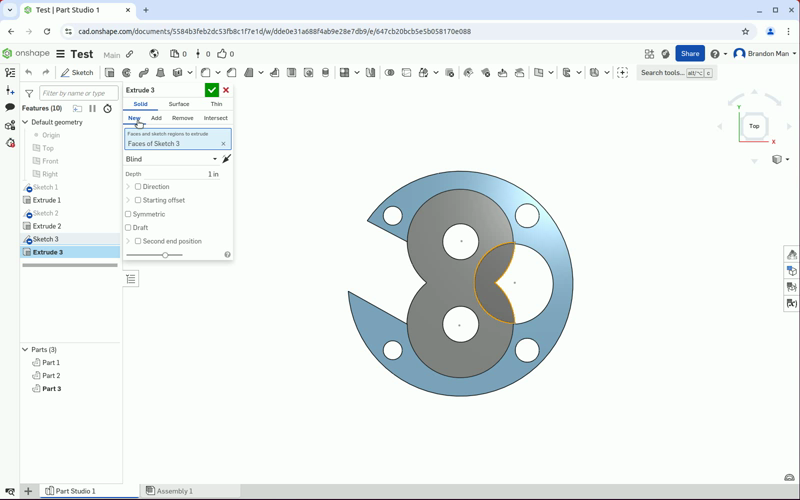
key(tab, 4)
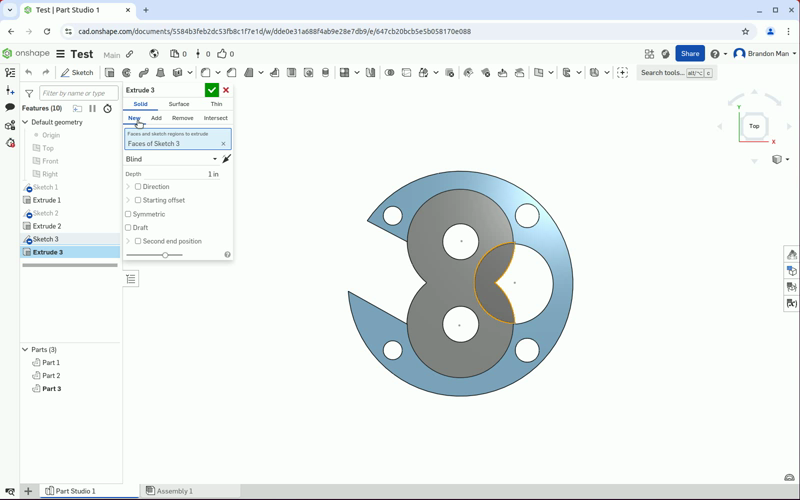
text(8.184)
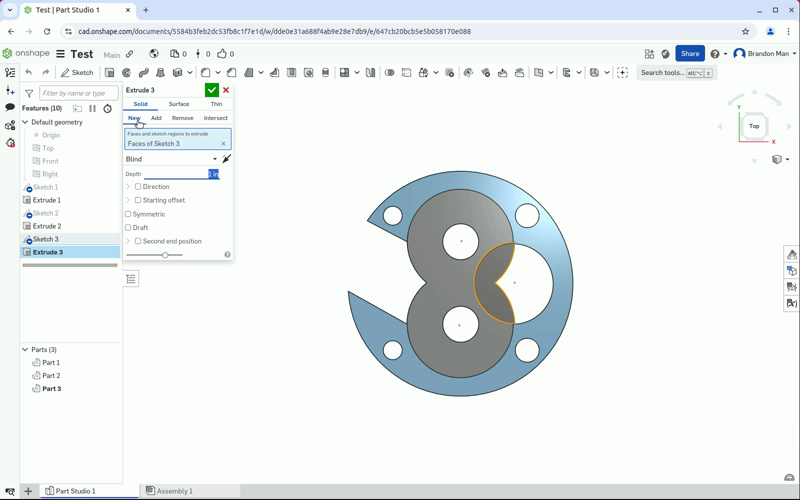
key(enter)
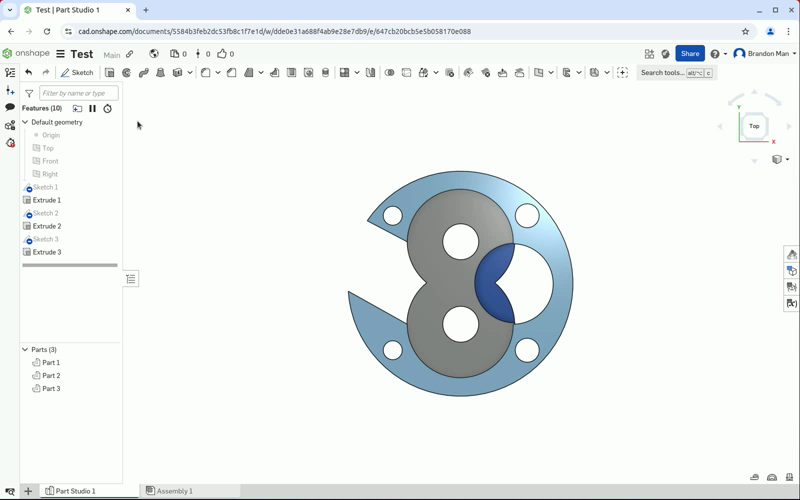
key(shift+h)
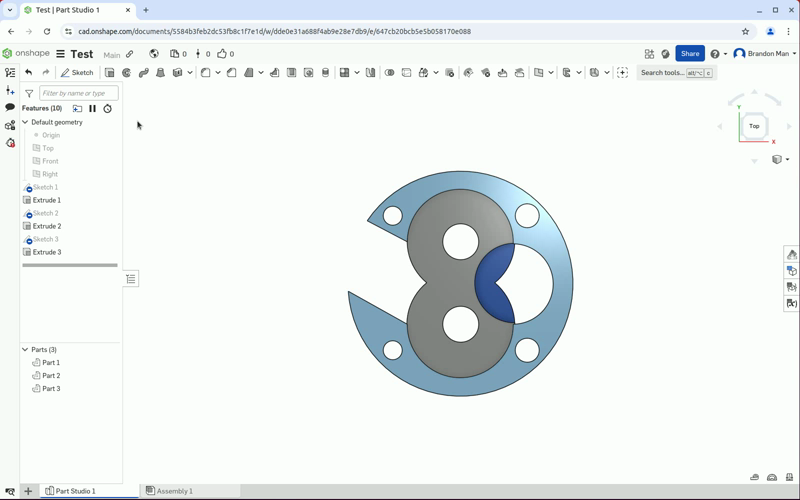
key(shift+h)
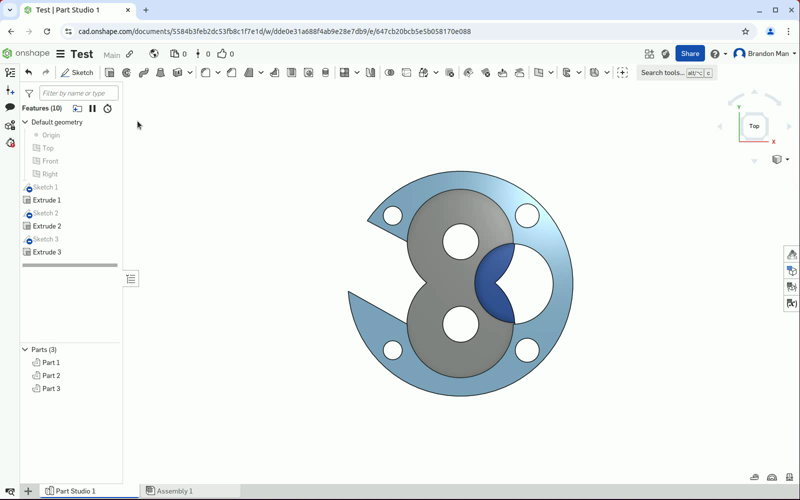
mouse_move(73, 189)
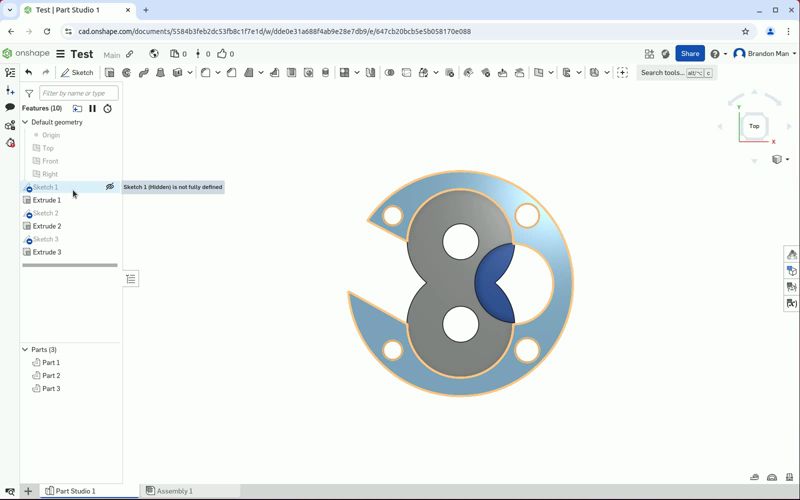
click(73, 189)
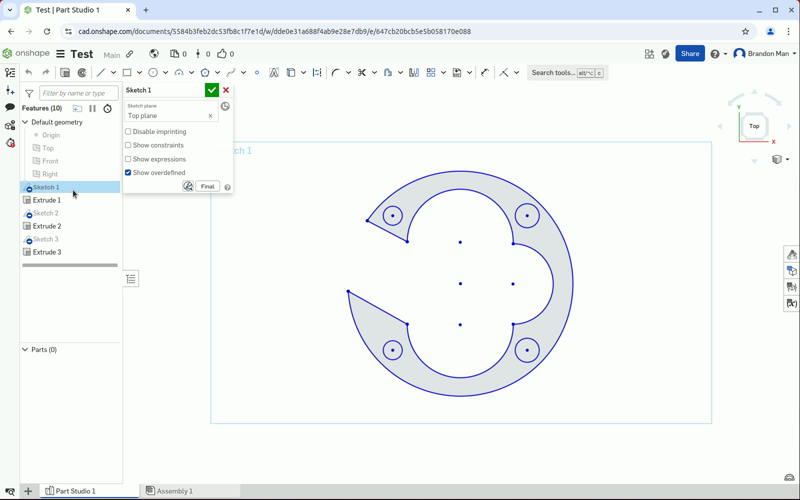
mouse_move(229, 92)
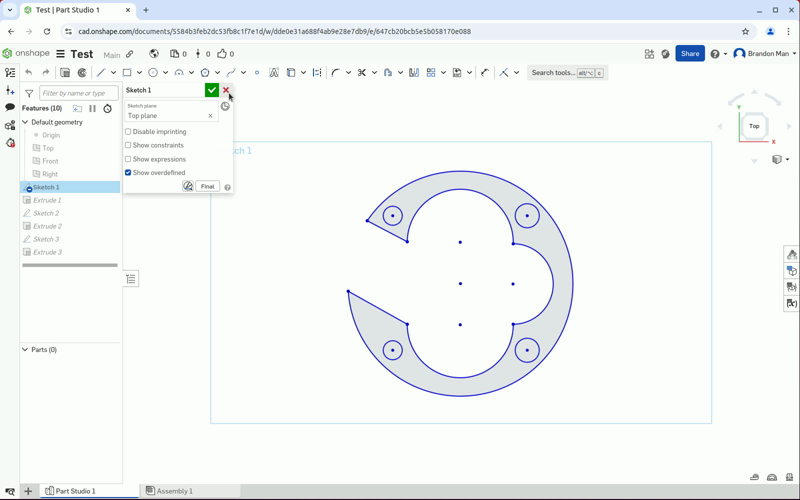
click(229, 92)
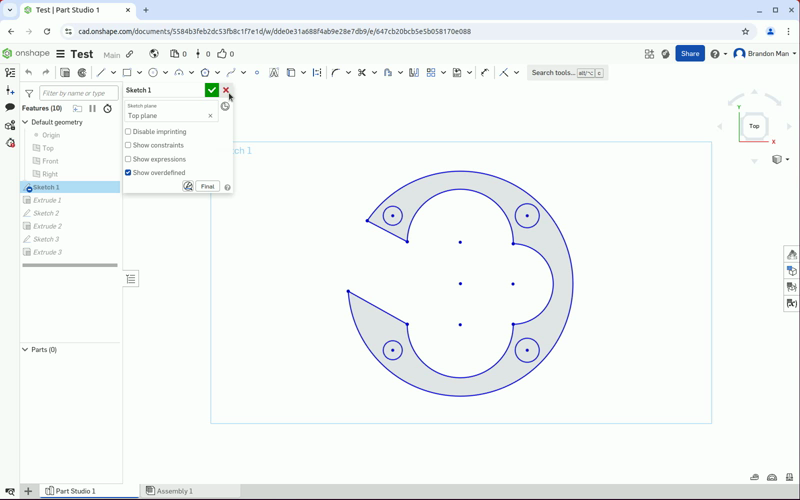
key(shift+s)
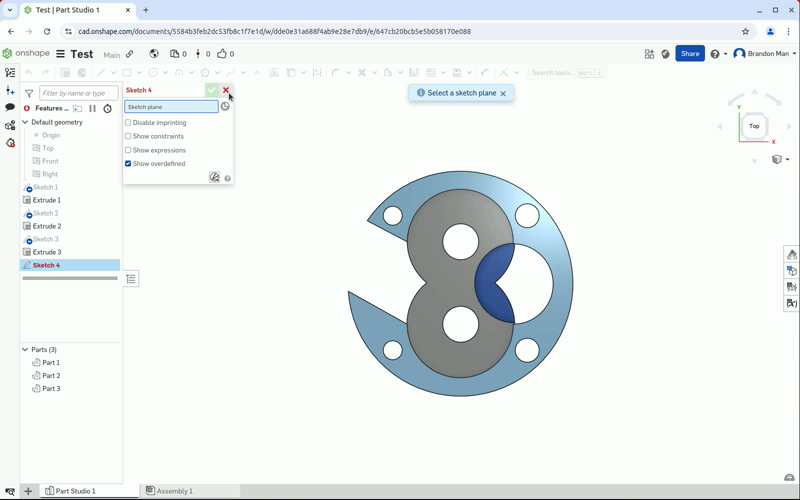
mouse_move(73, 150)
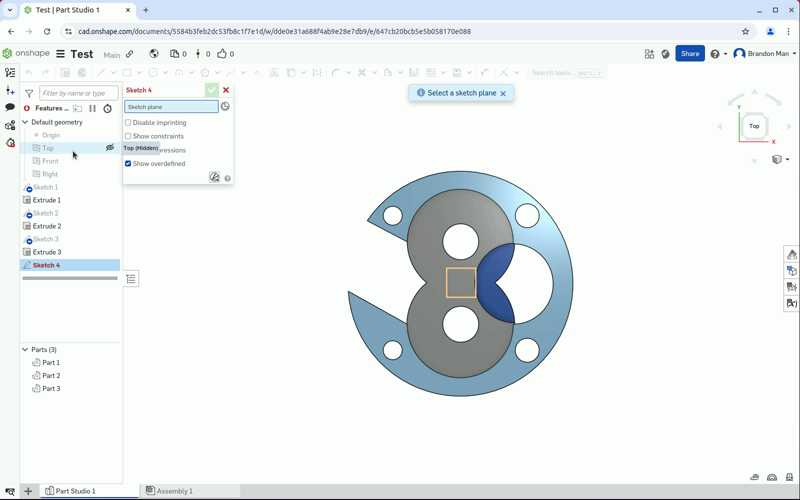
click(73, 150)
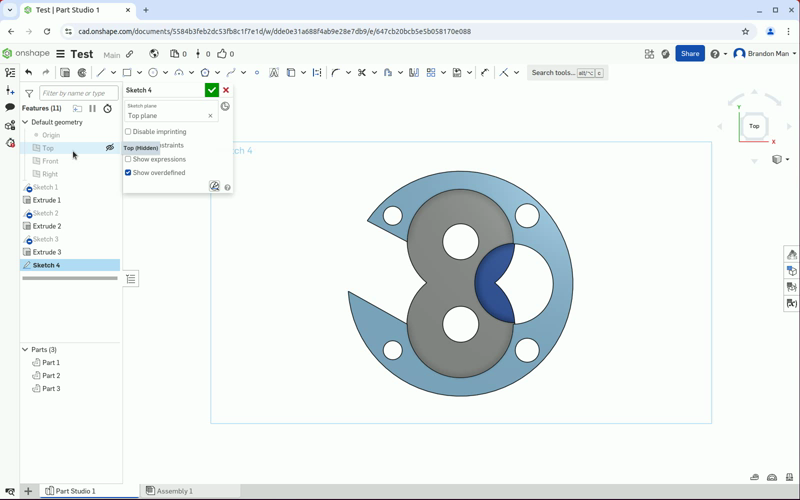
mouse_move(73, 352)
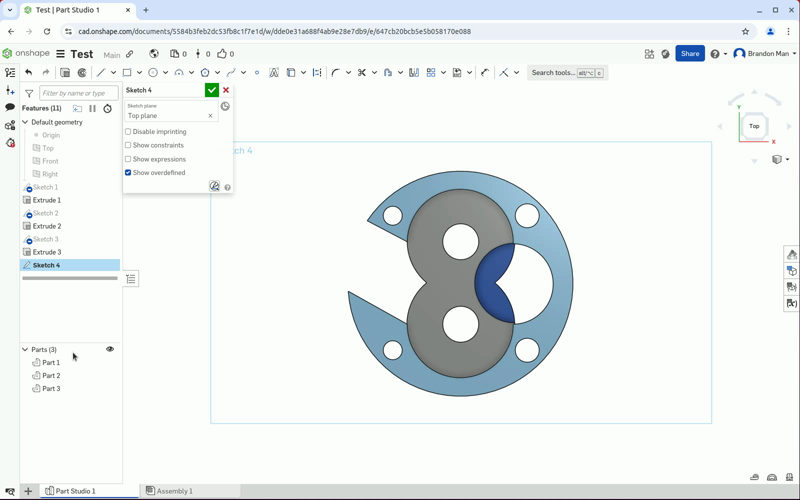
key(y)
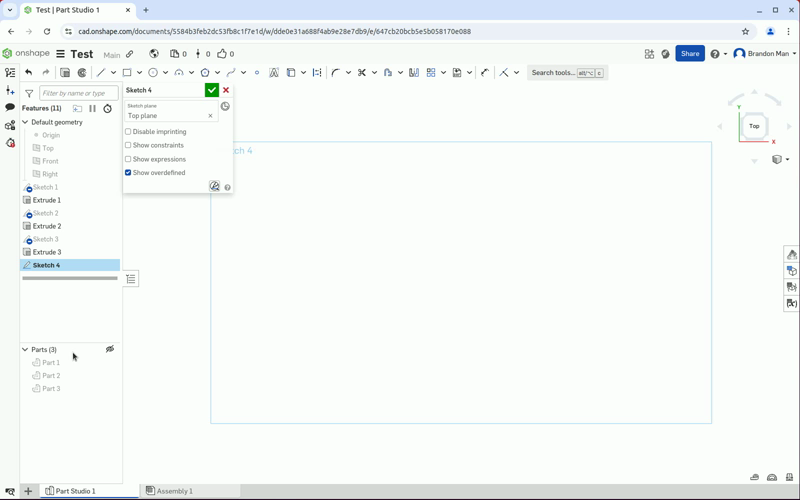
key(a)
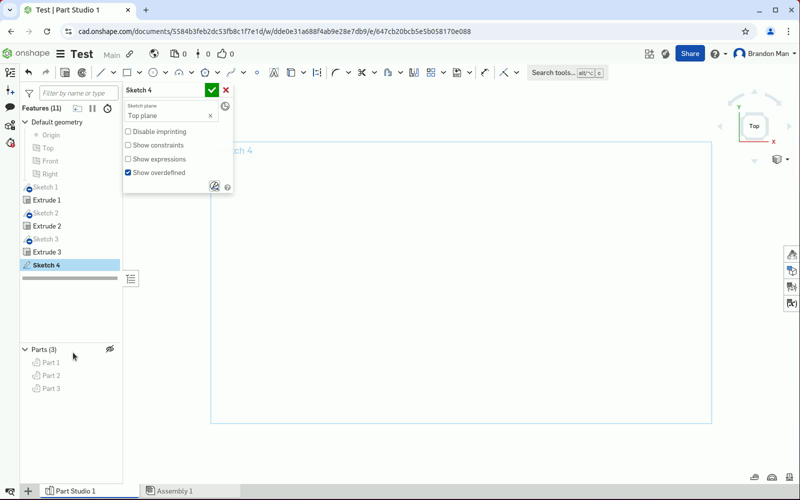
key_down(shift)
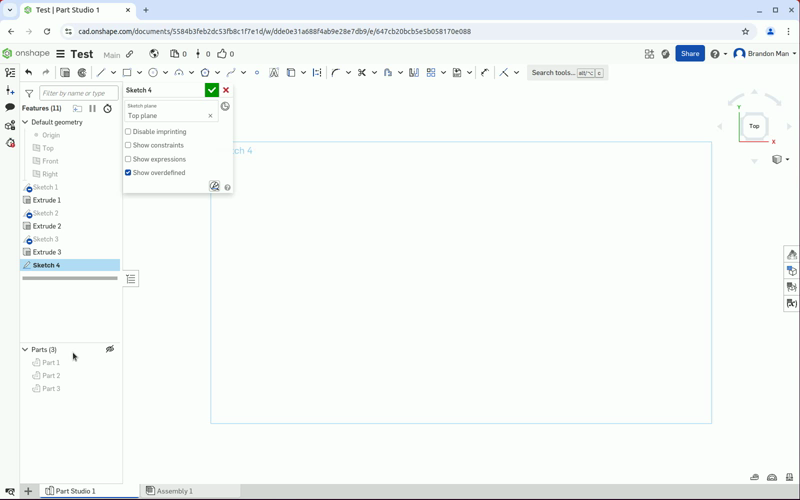
mouse_move(494, 282)
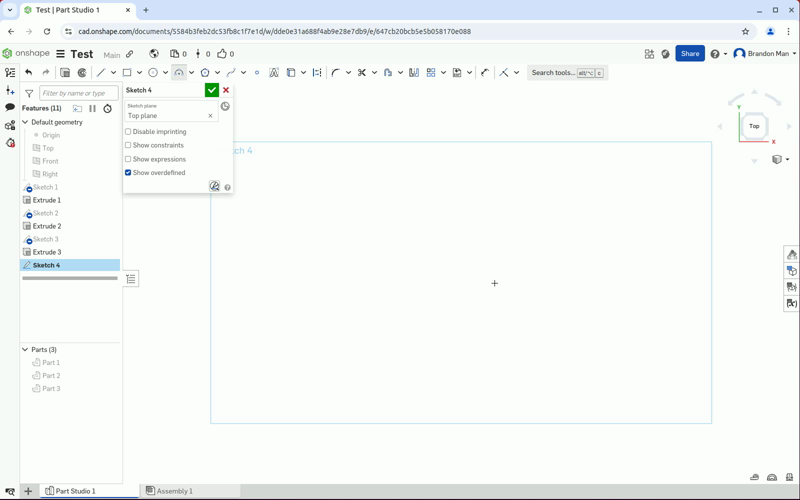
click(494, 282)
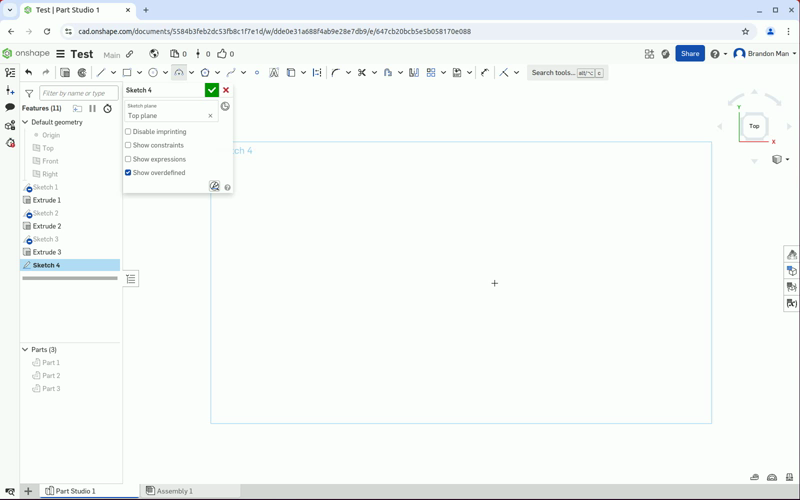
key_up(shift)
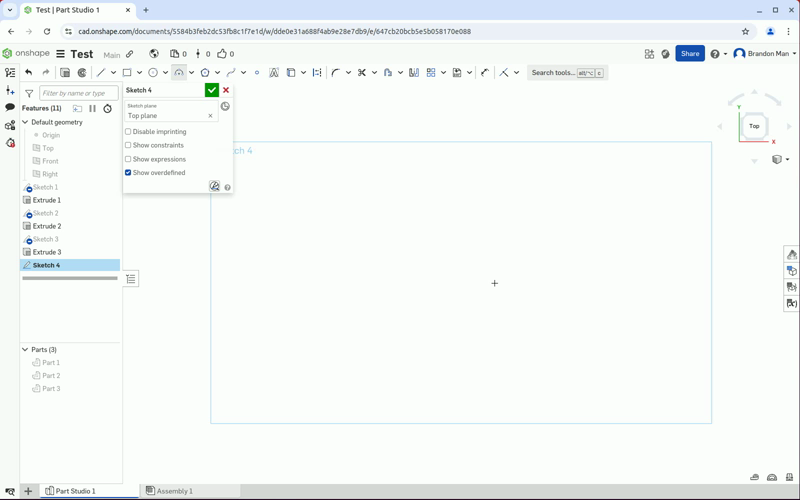
key_down(shift)
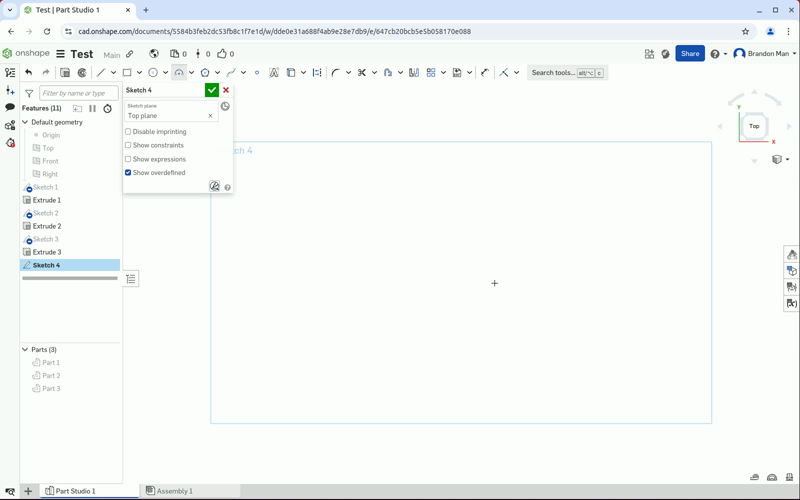
mouse_move(514, 323)
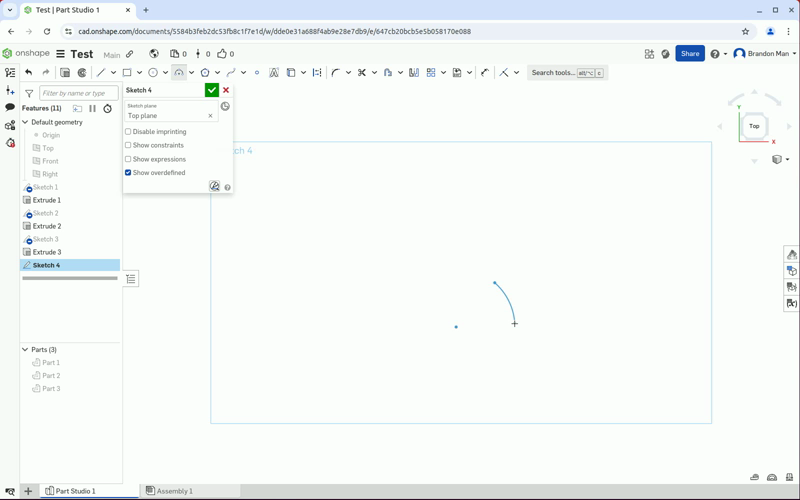
click(514, 323)
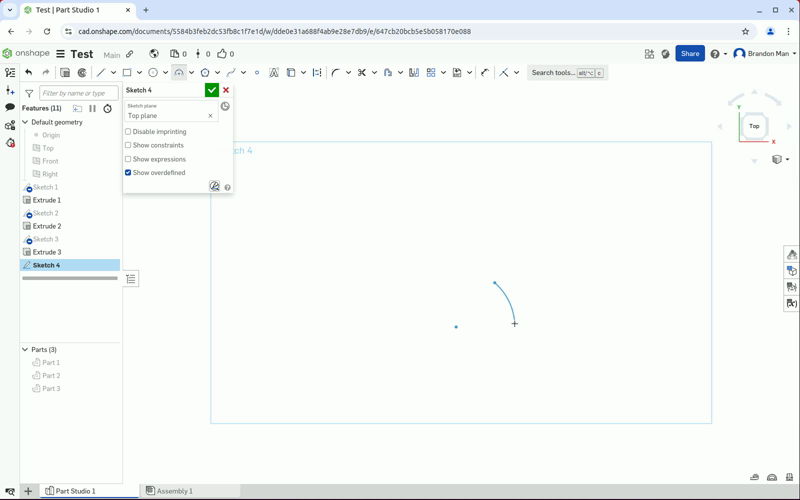
mouse_move(509, 301)
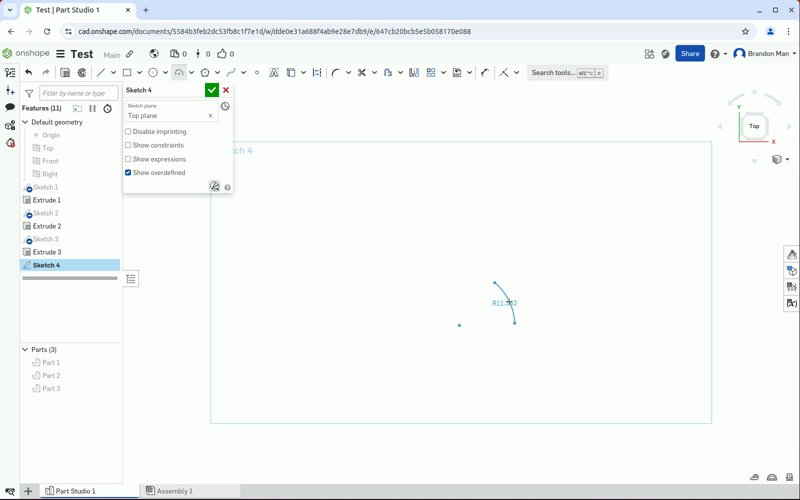
click(509, 301)
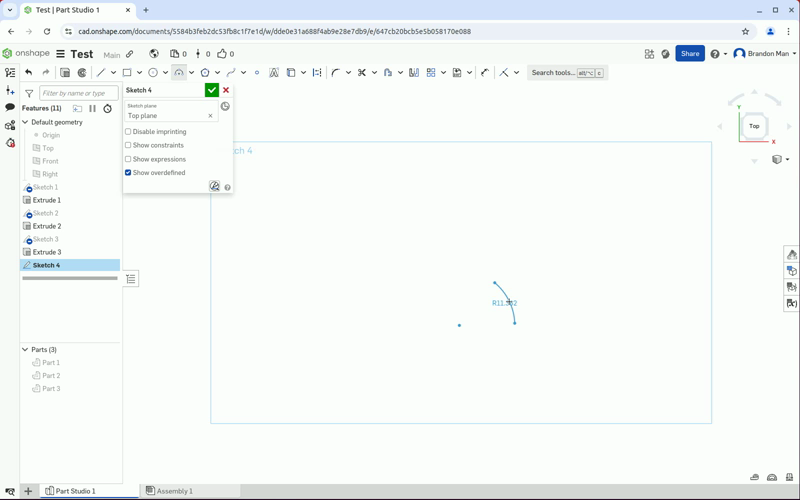
key_up(shift)
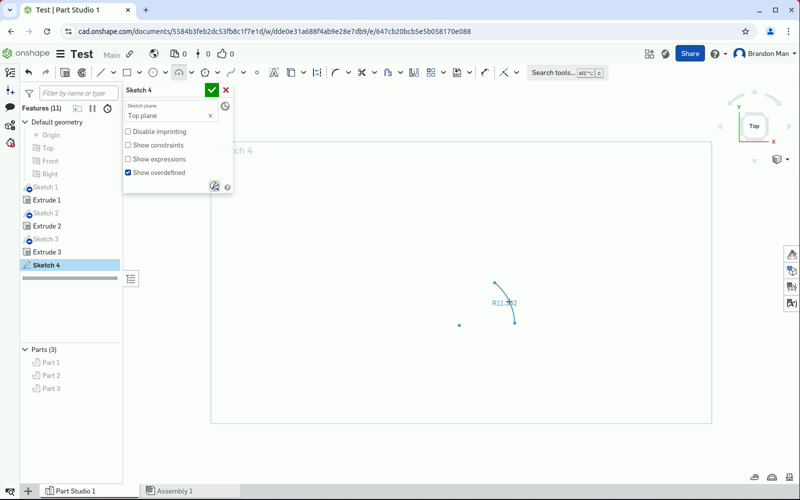
mouse_move(514, 323)
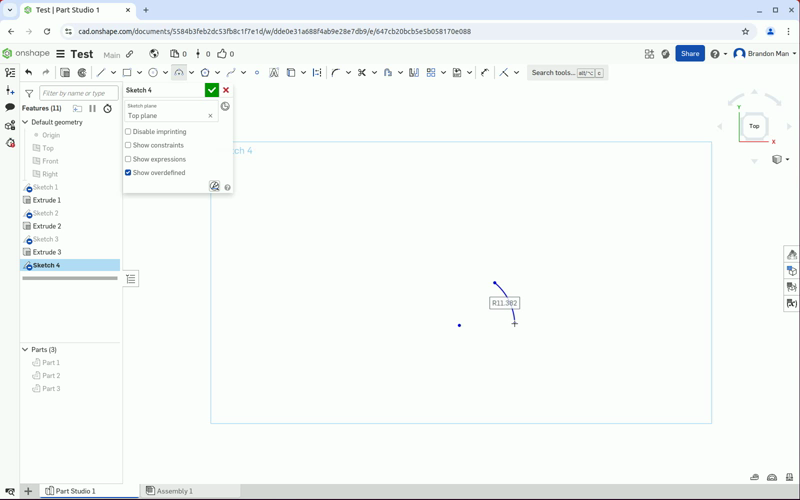
click(514, 323)
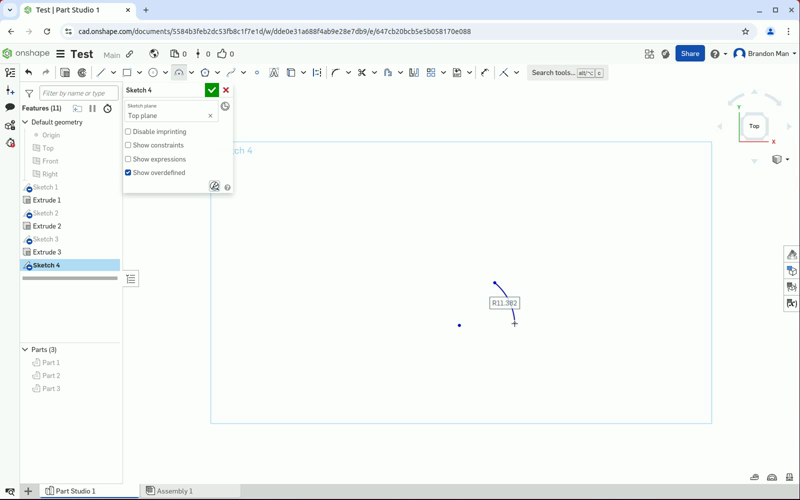
key_down(shift)
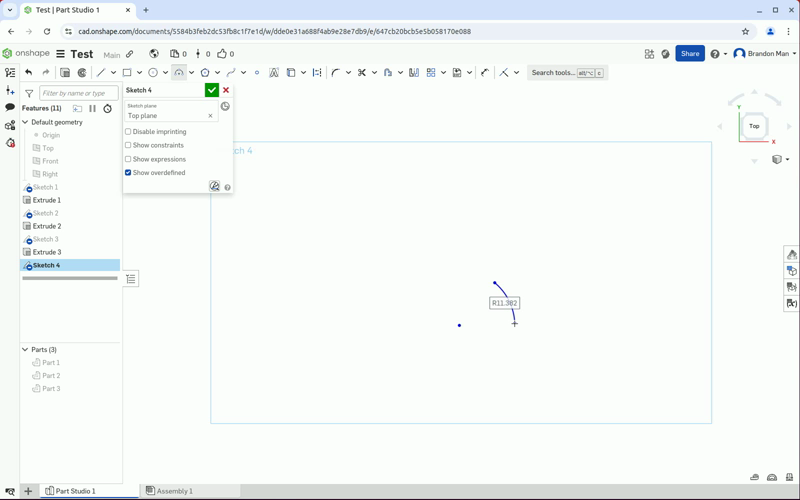
mouse_move(514, 242)
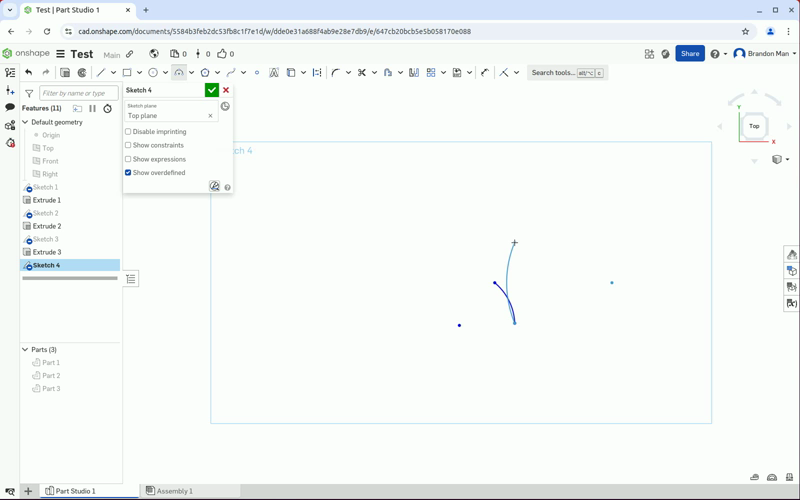
click(514, 242)
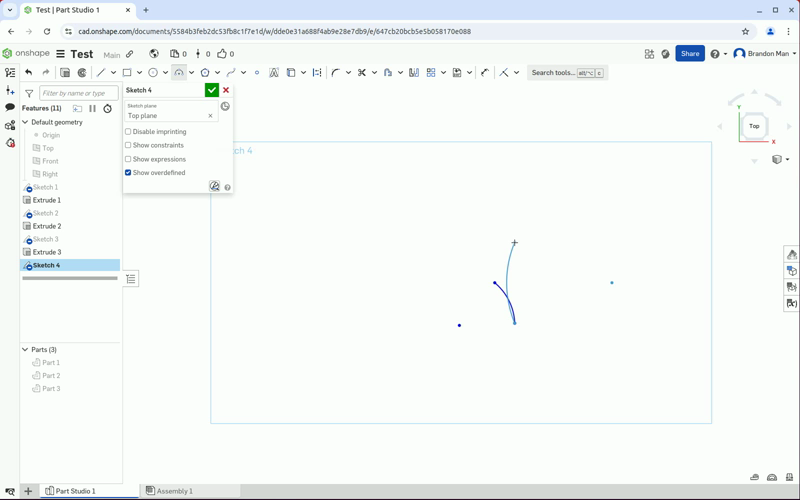
mouse_move(555, 282)
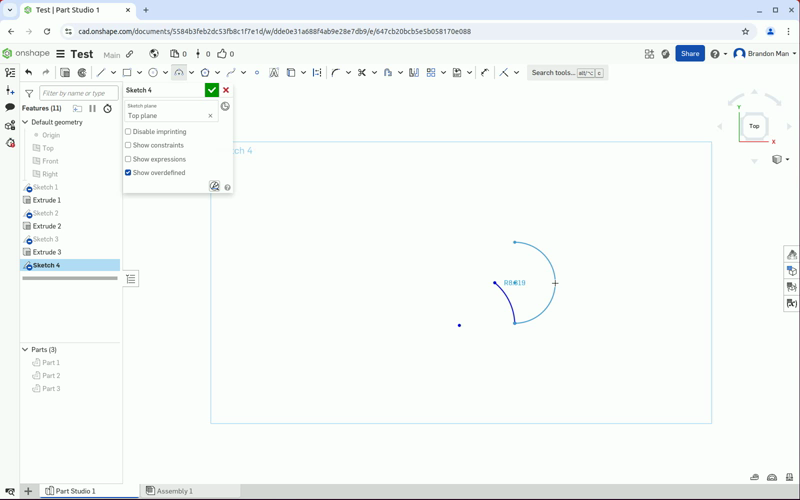
click(555, 282)
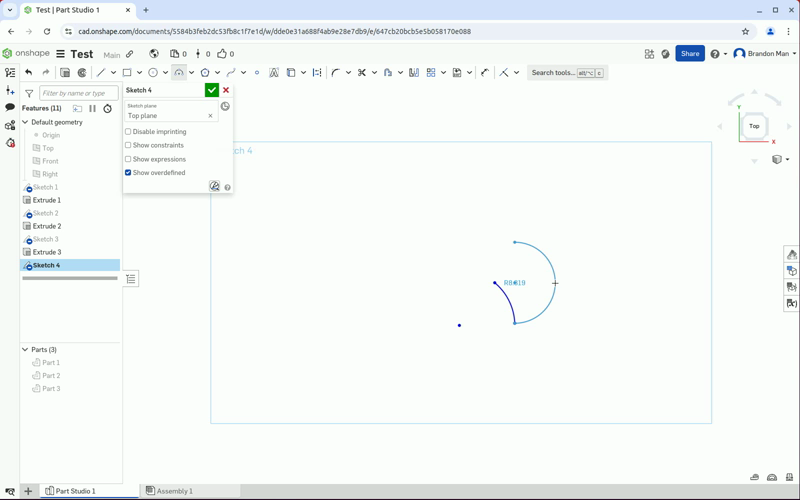
key_up(shift)
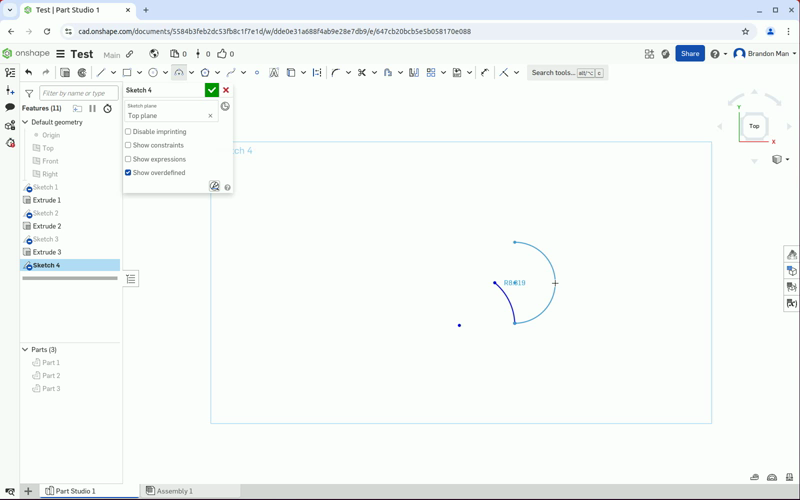
mouse_move(514, 242)
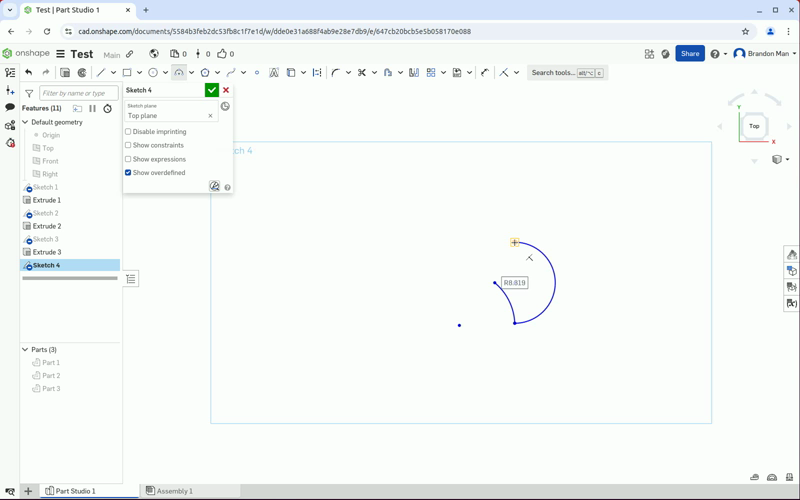
click(514, 242)
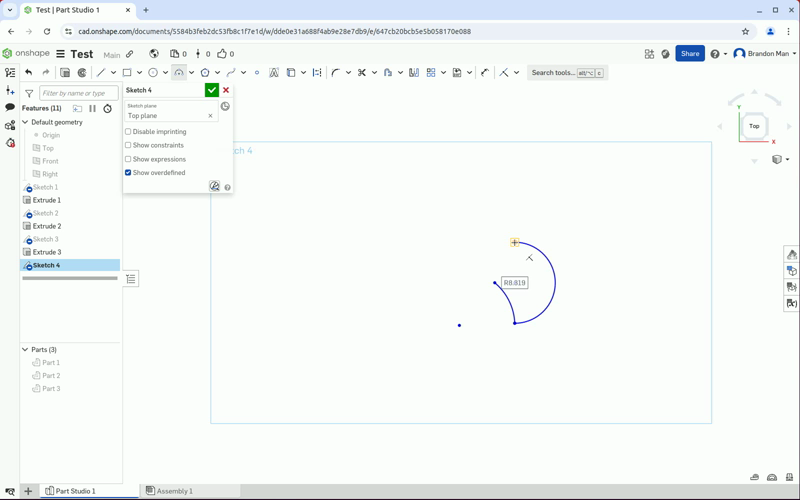
mouse_move(494, 282)
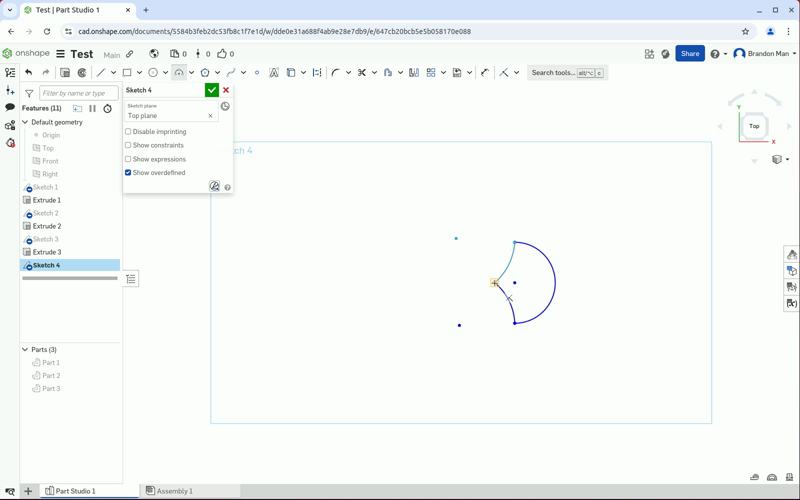
click(494, 282)
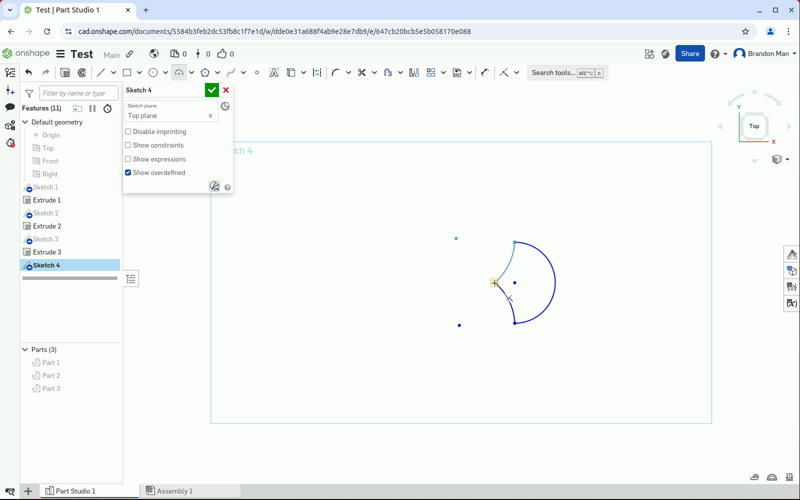
key_down(shift)
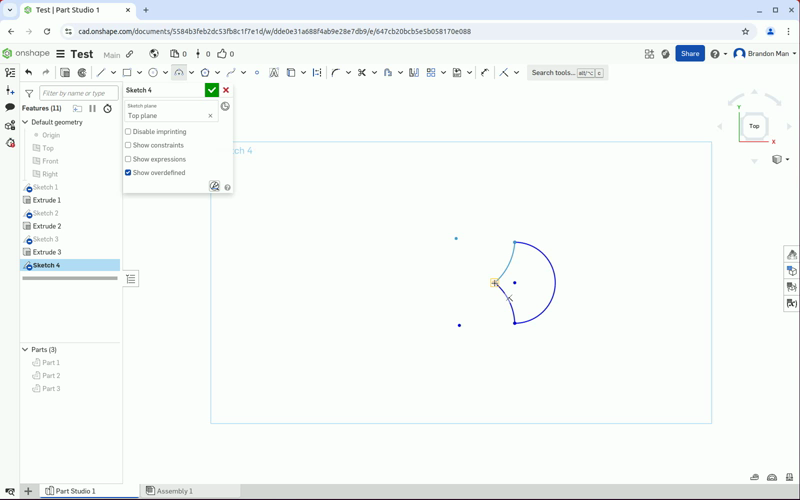
mouse_move(509, 264)
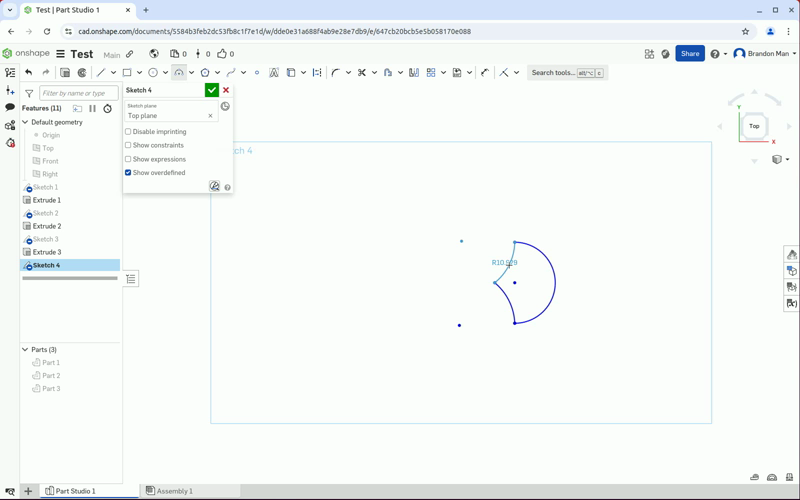
click(509, 264)
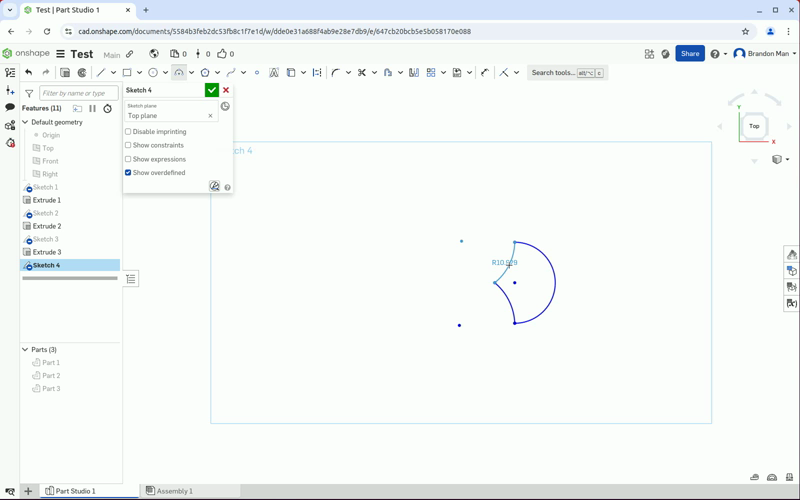
key_up(shift)
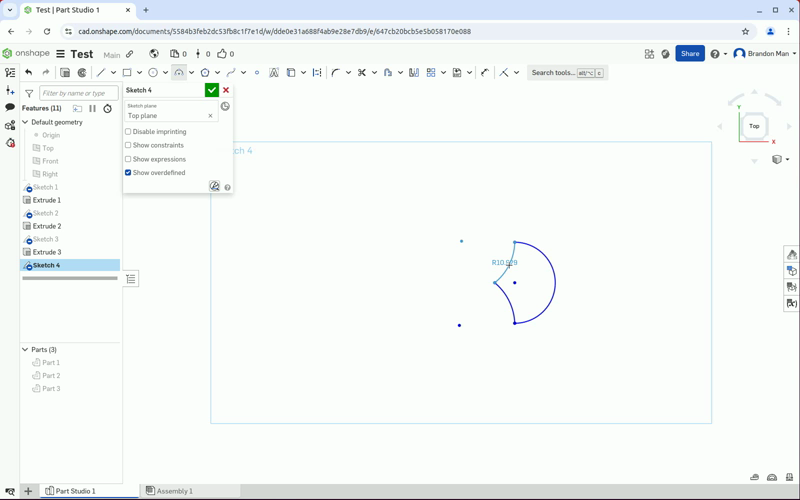
key(esc)
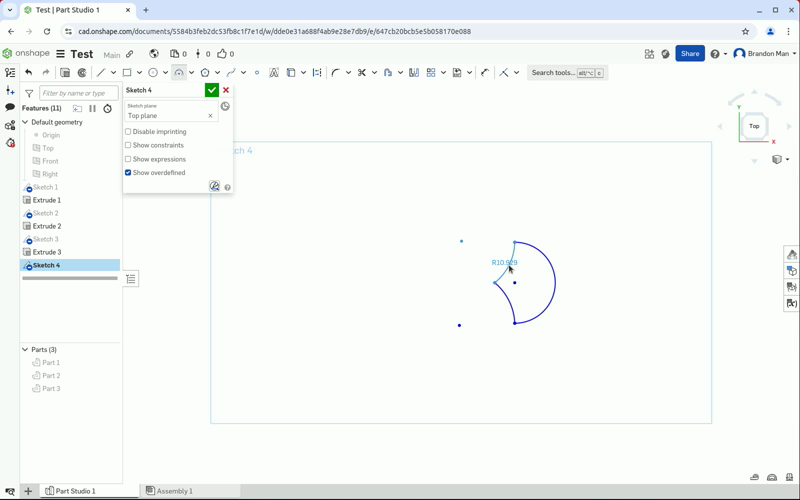
mouse_move(543, 259)
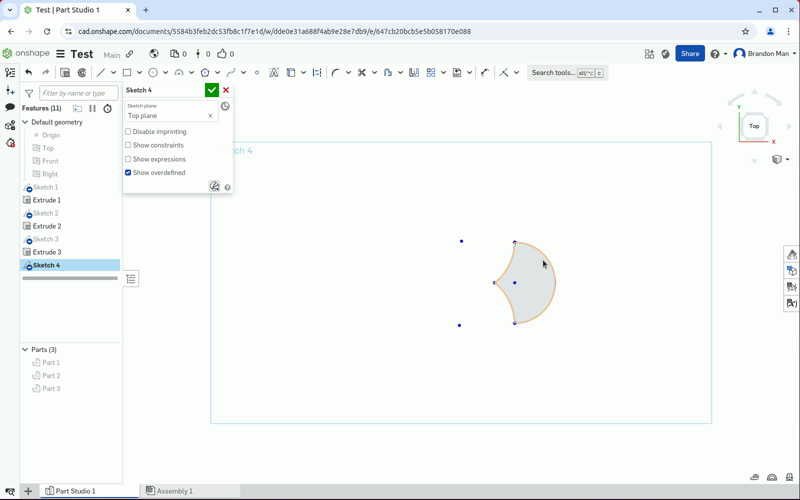
click(543, 259)
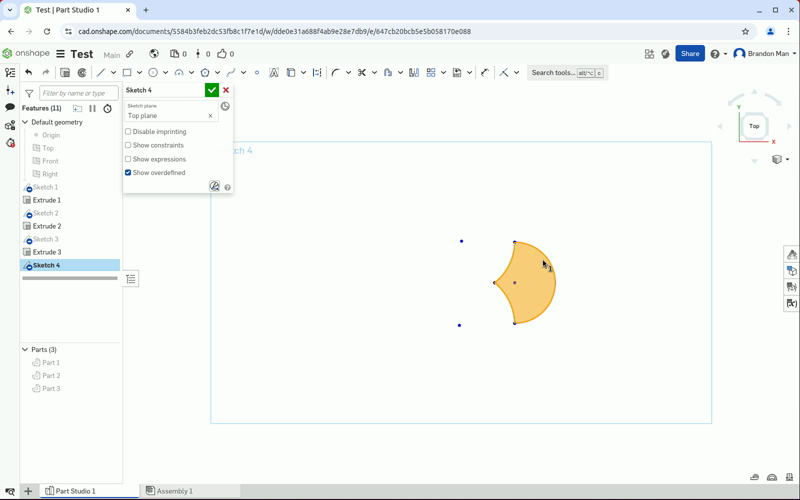
mouse_move(73, 352)
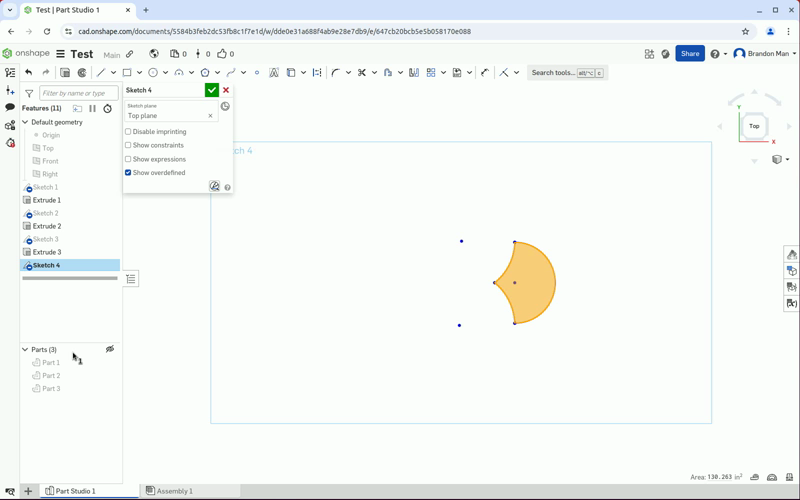
key(shift+y)
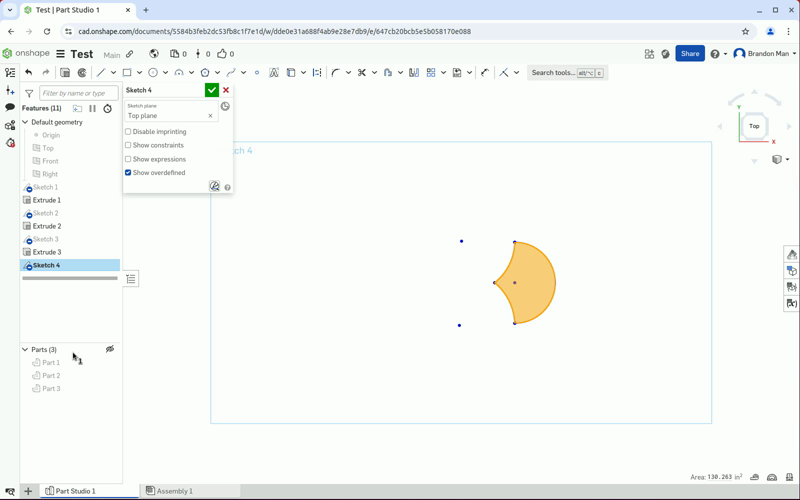
key(shift+e)
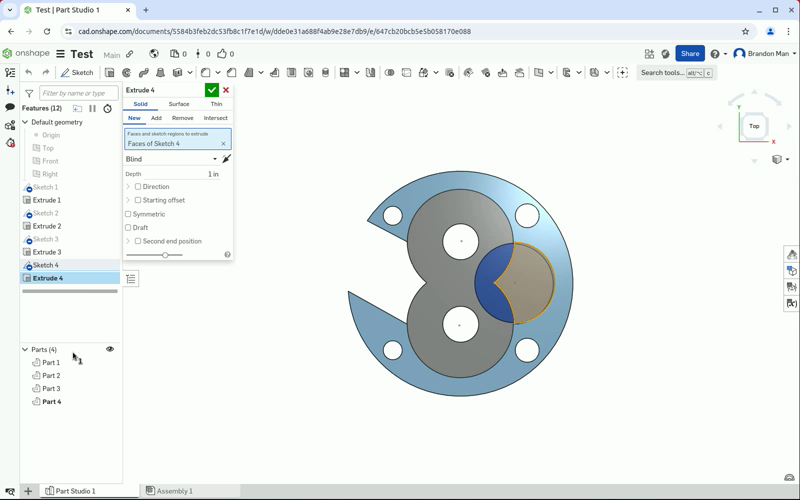
mouse_move(143, 106)
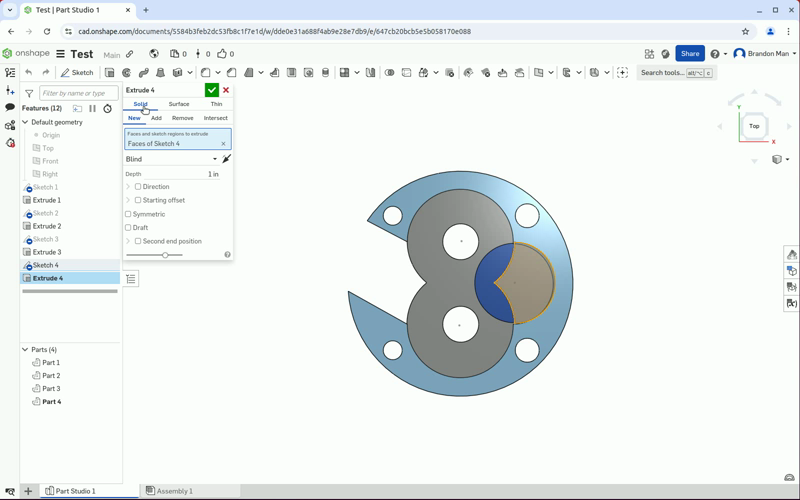
click(143, 106)
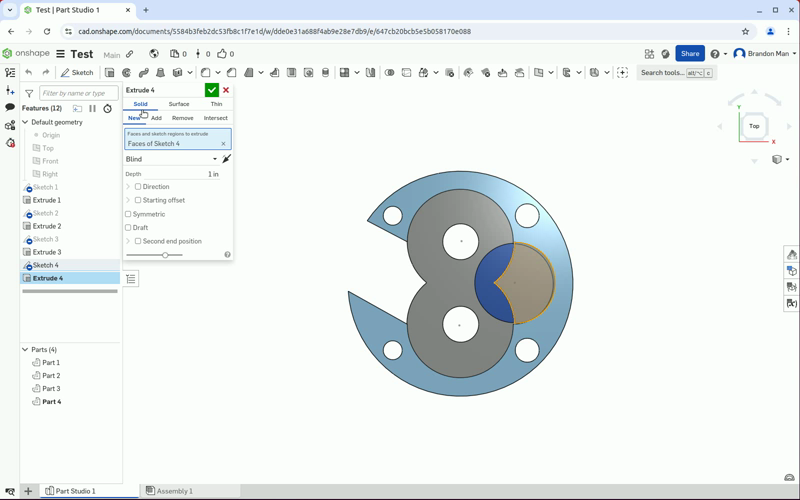
mouse_move(137, 120)
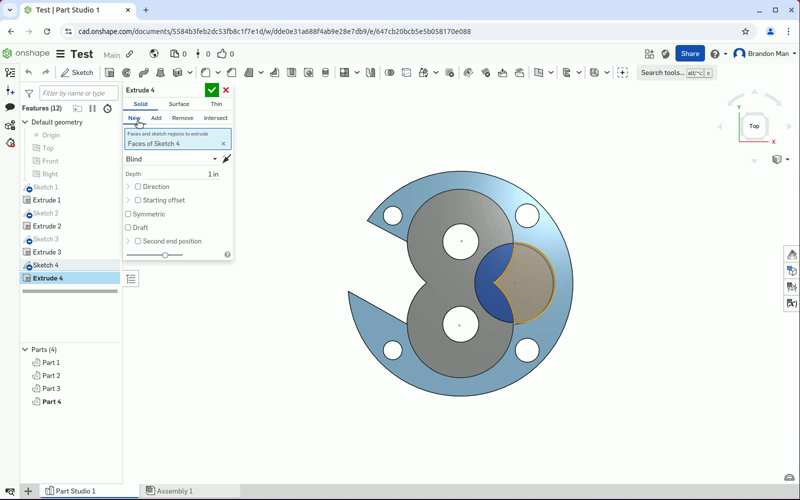
click(137, 120)
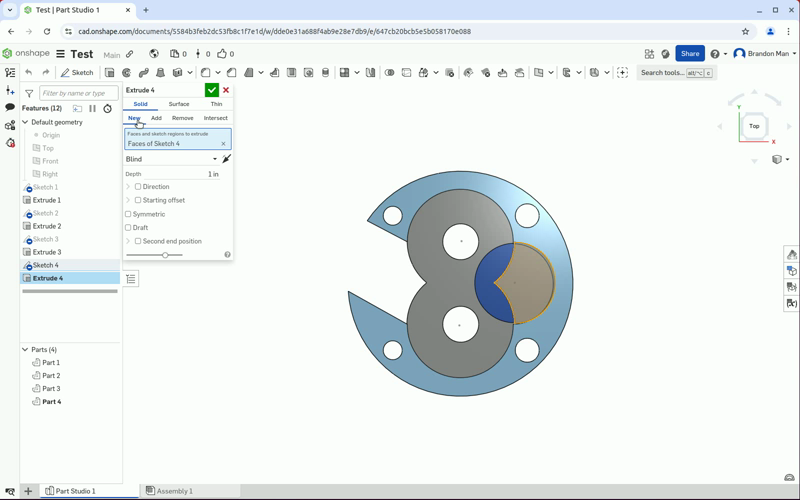
key(tab, 4)
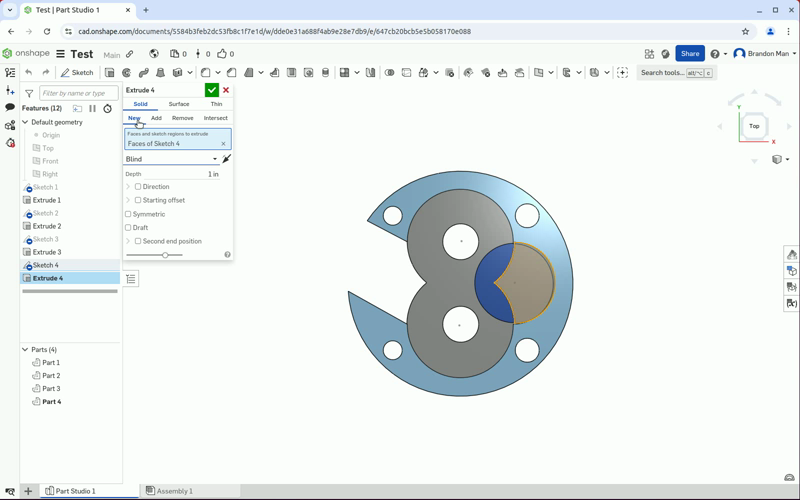
text(13.721)
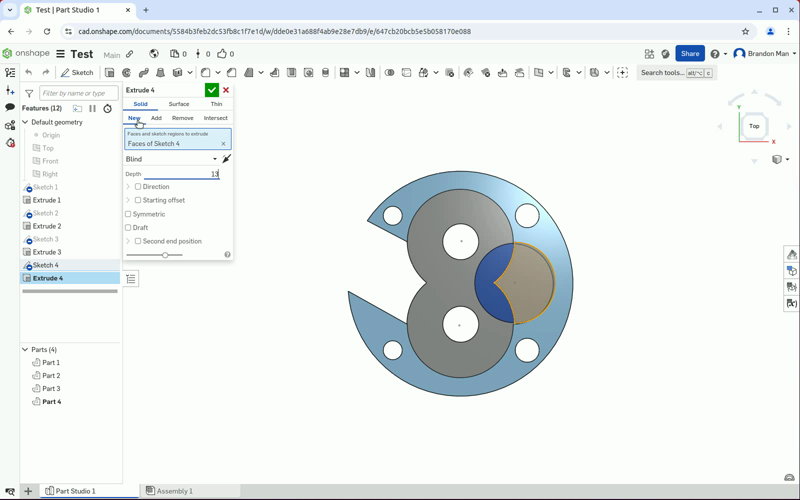
key(enter)
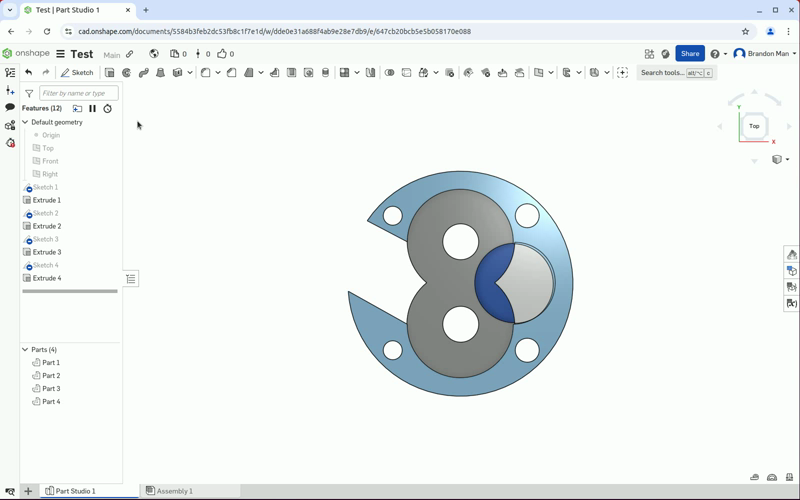
key(shift+h)
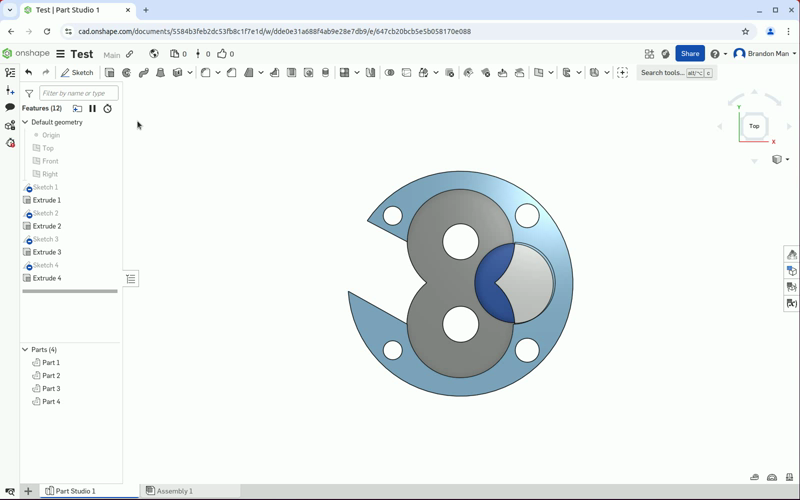
key(shift+h)
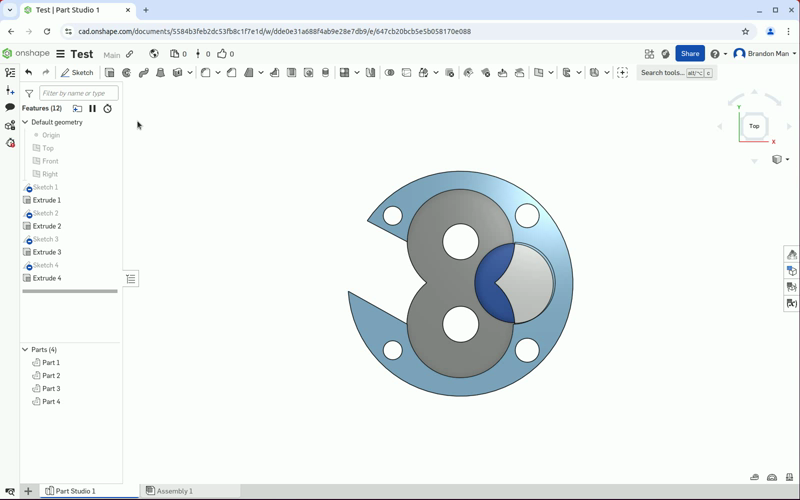
mouse_move(73, 189)
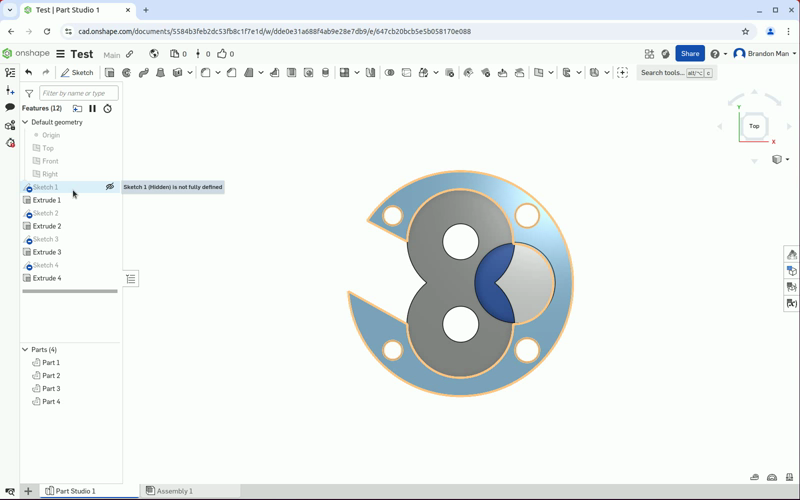
click(73, 189)
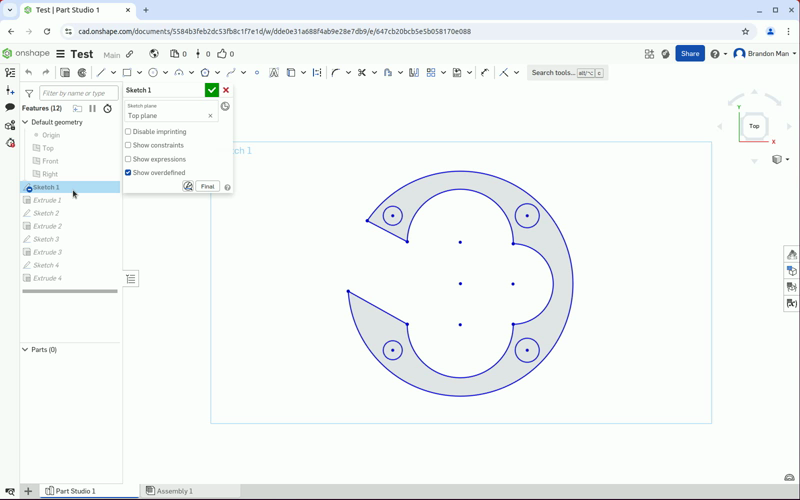
mouse_move(229, 92)
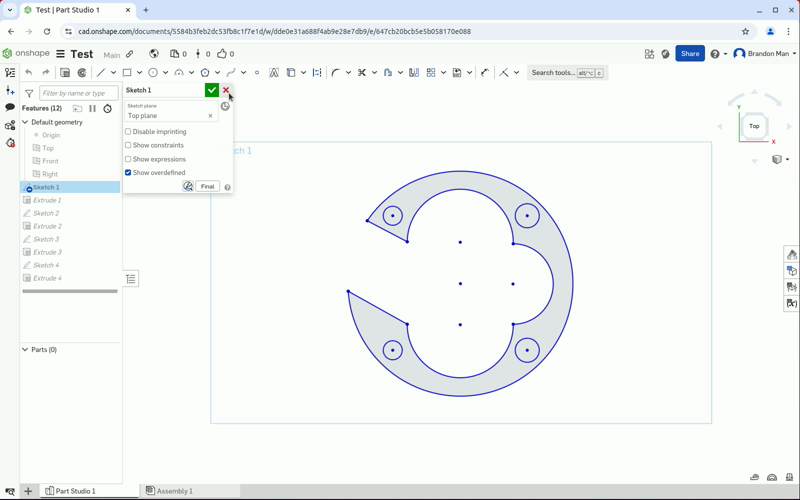
click(229, 92)
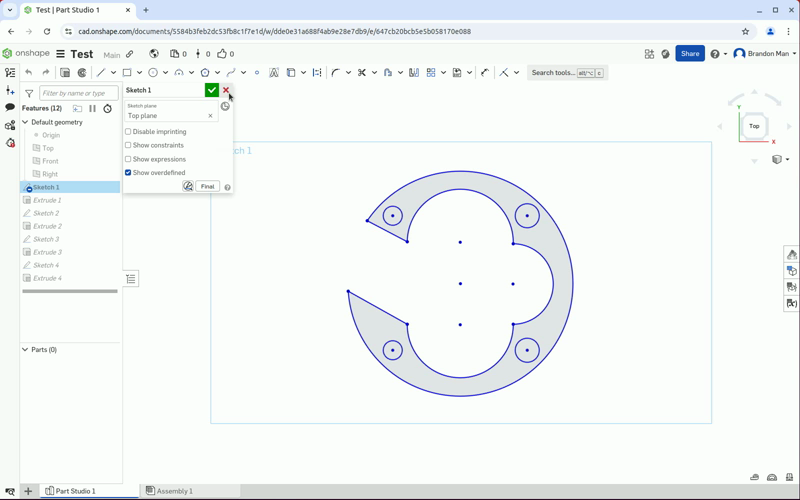
key(shift+s)
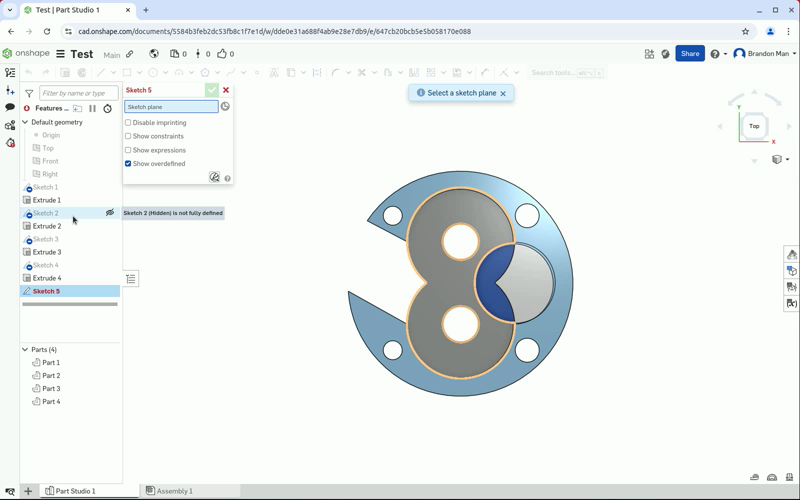
scroll(3)
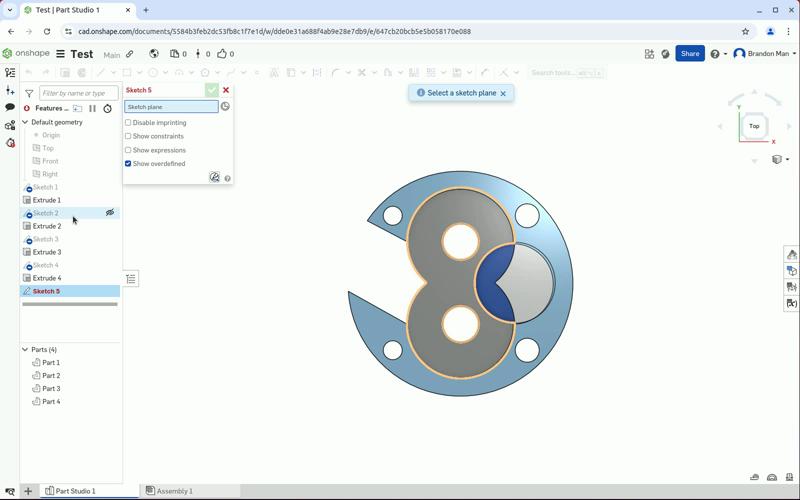
mouse_move(73, 150)
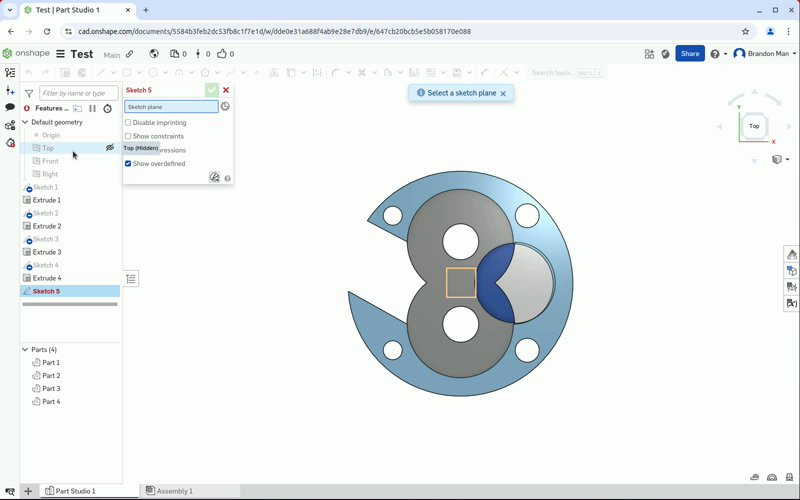
click(73, 150)
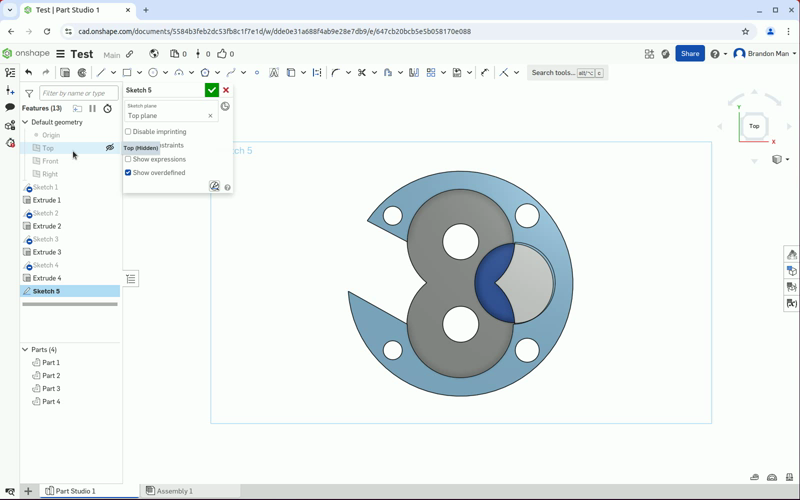
mouse_move(73, 352)
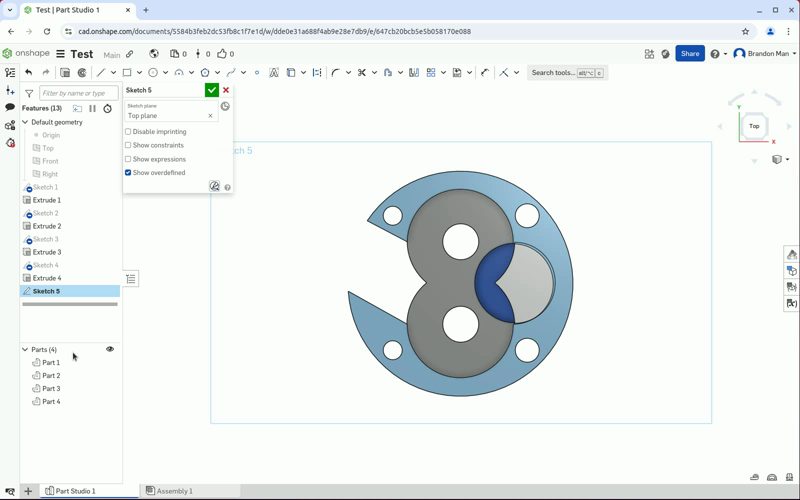
key(y)
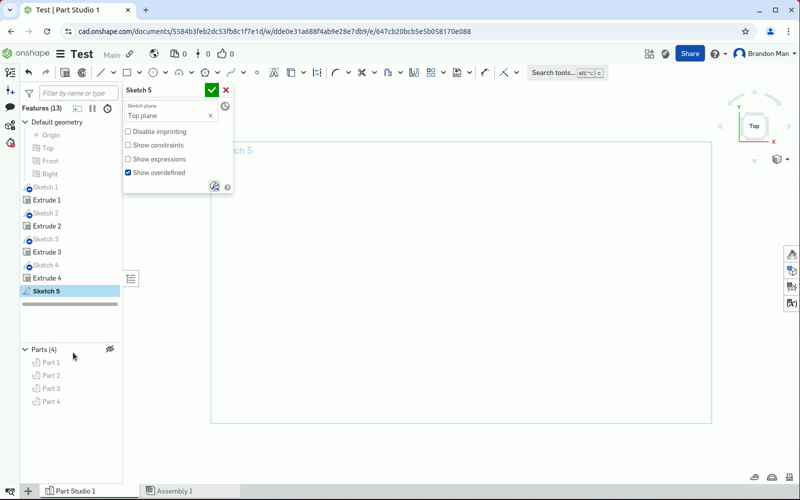
key(l)
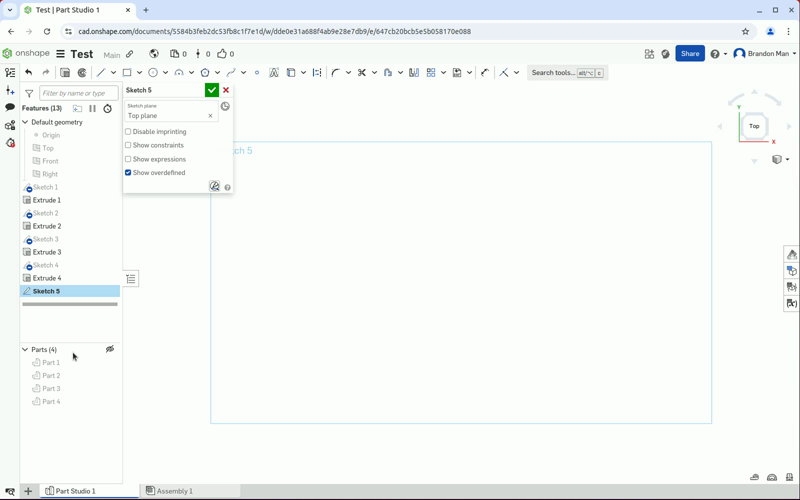
key_down(shift)
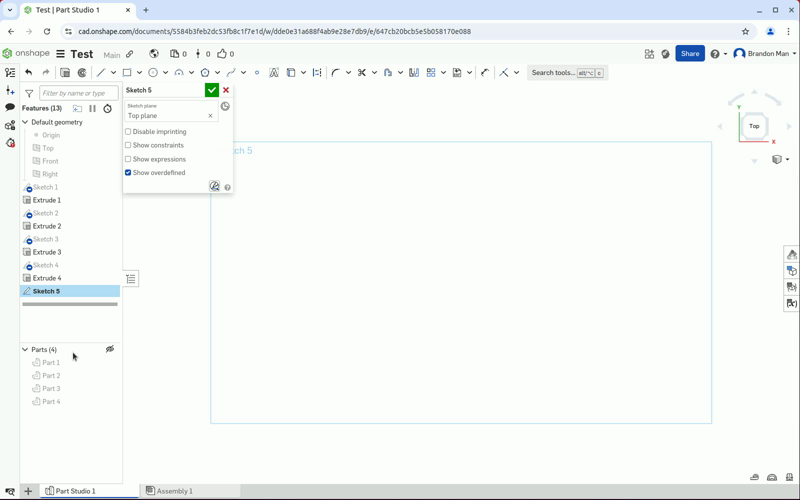
mouse_move(348, 291)
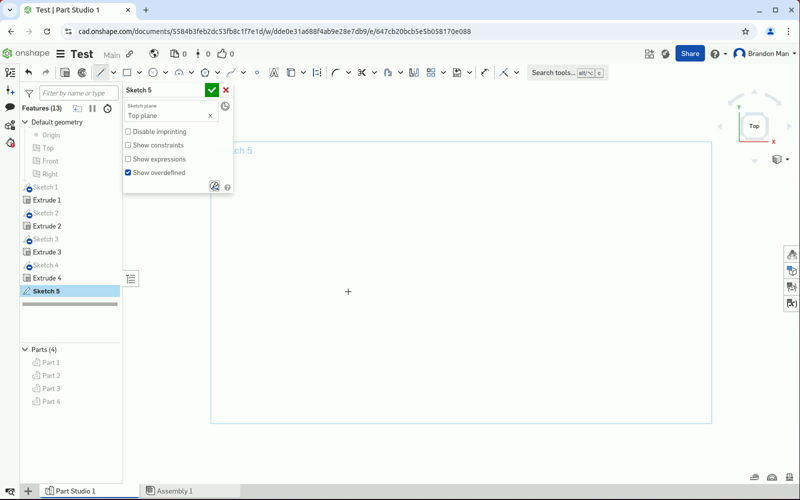
click(348, 291)
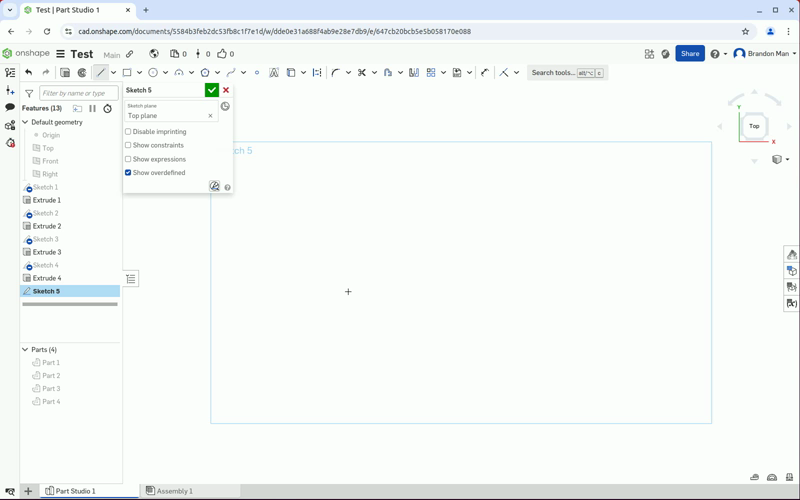
key_up(shift)
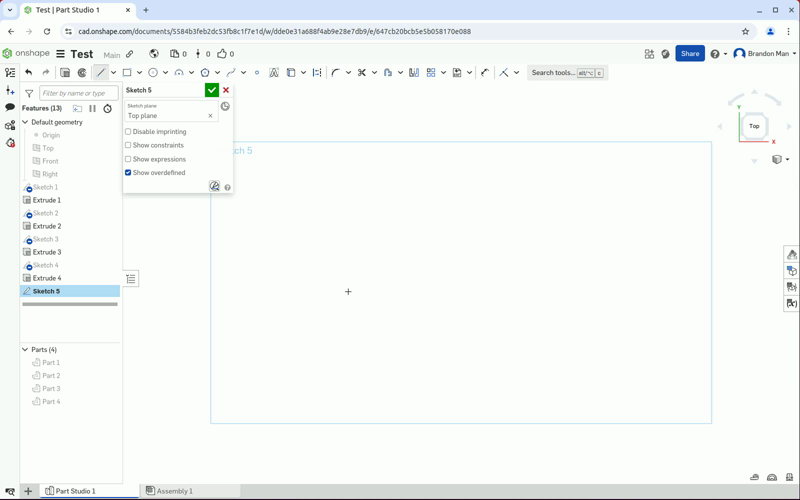
key_down(shift)
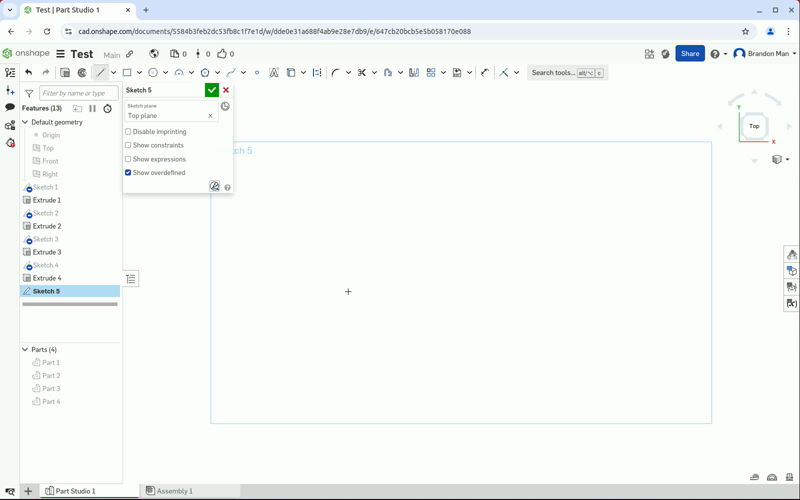
mouse_move(407, 325)
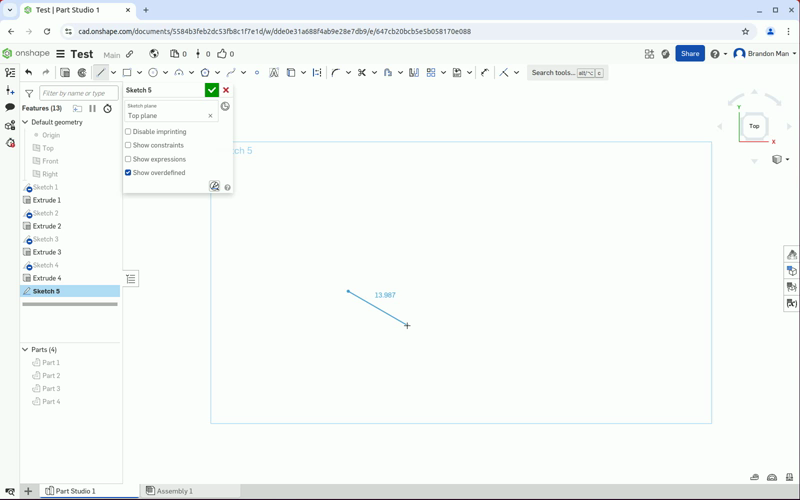
click(407, 325)
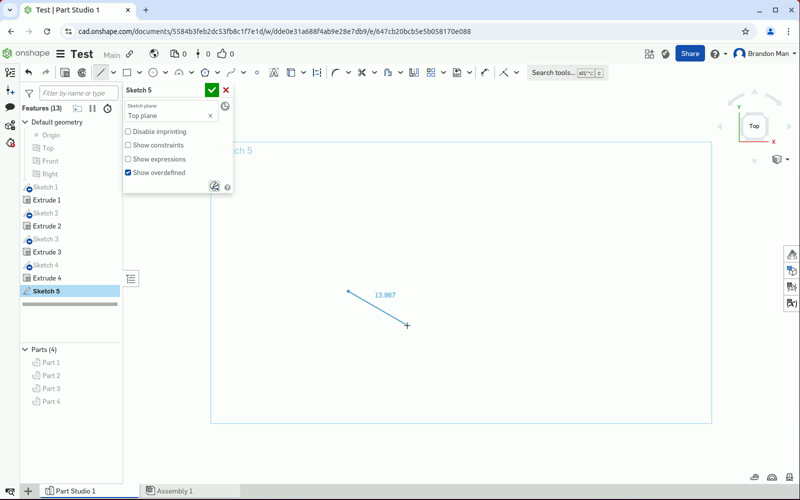
key_up(shift)
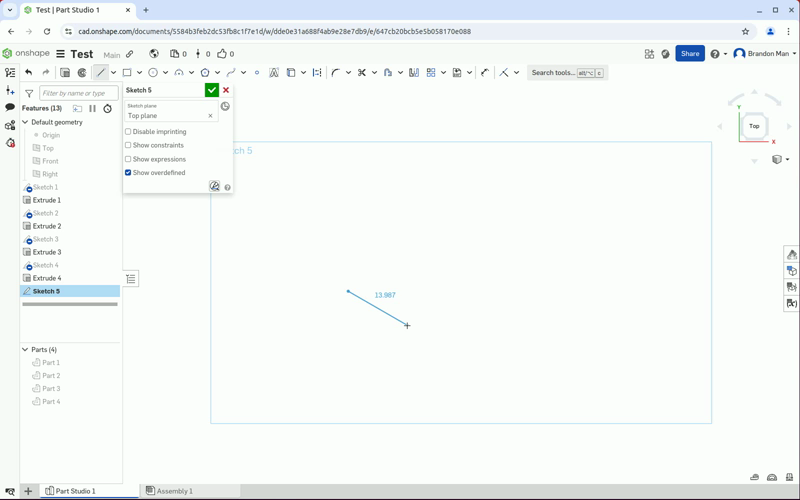
key(esc)
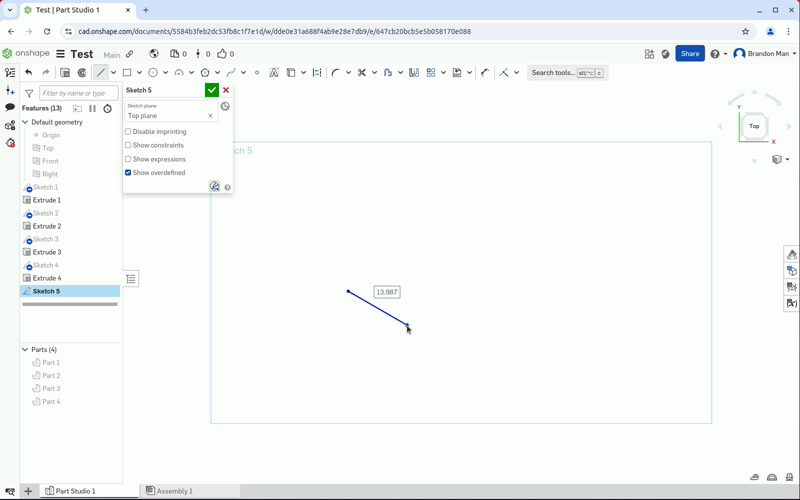
key(a)
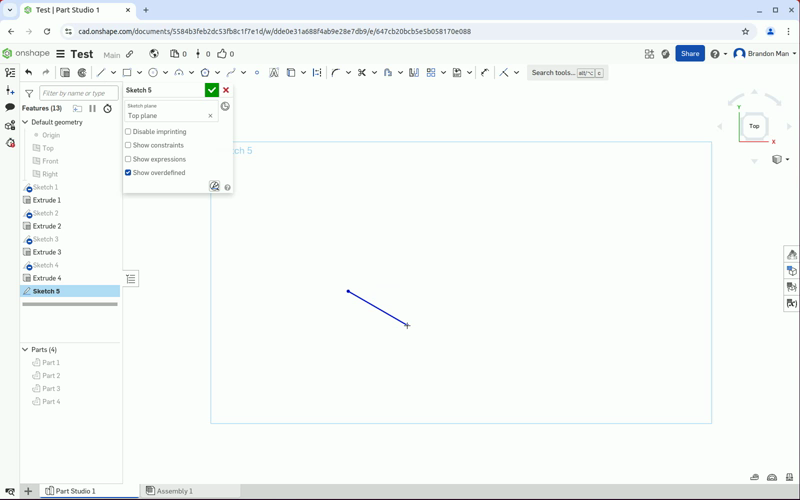
mouse_move(407, 325)
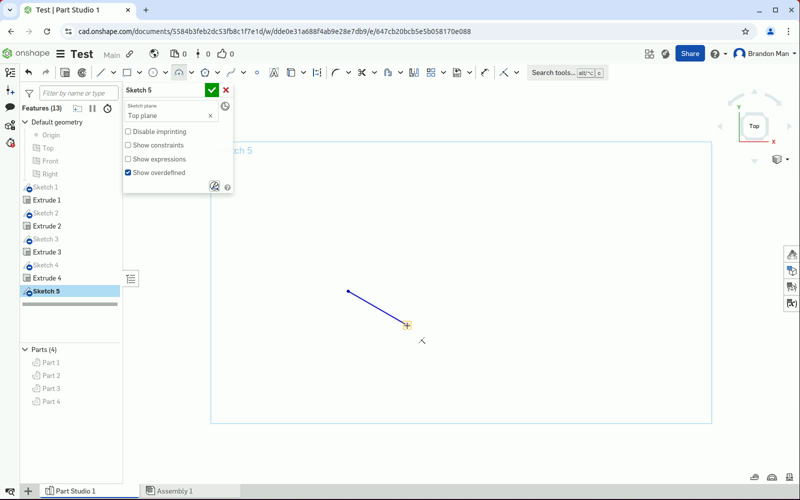
click(407, 325)
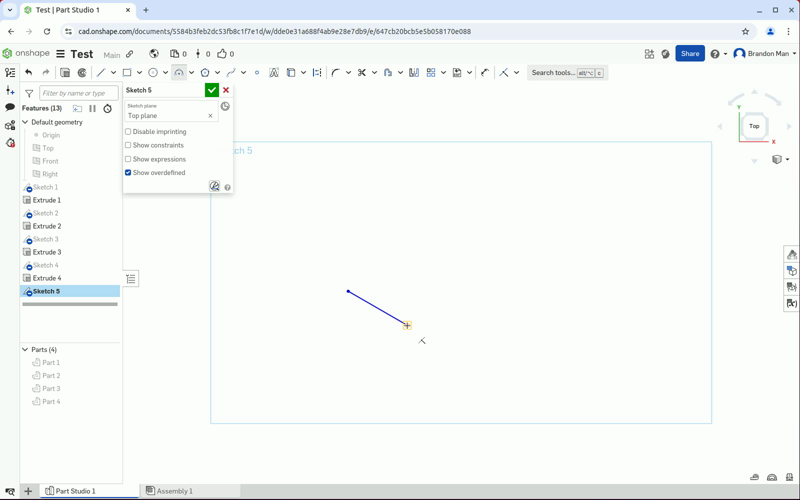
key_down(shift)
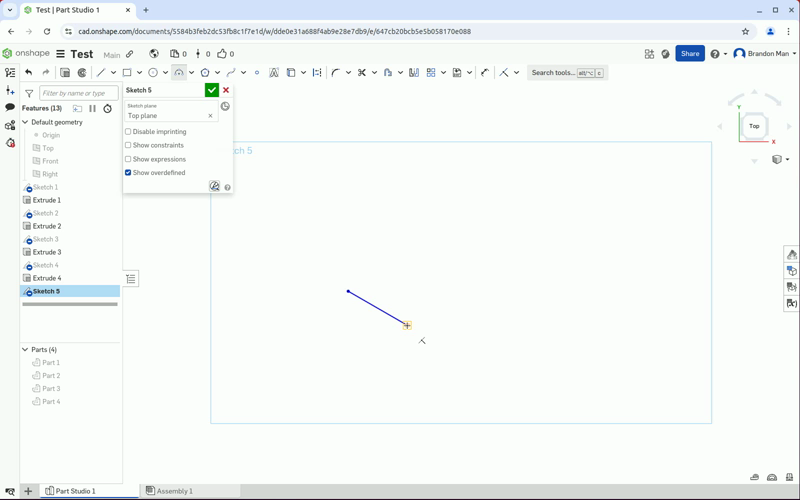
mouse_move(427, 282)
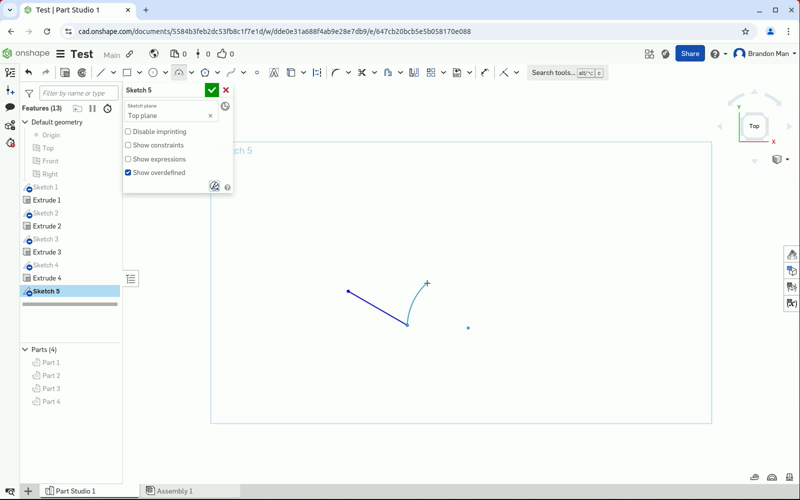
click(427, 282)
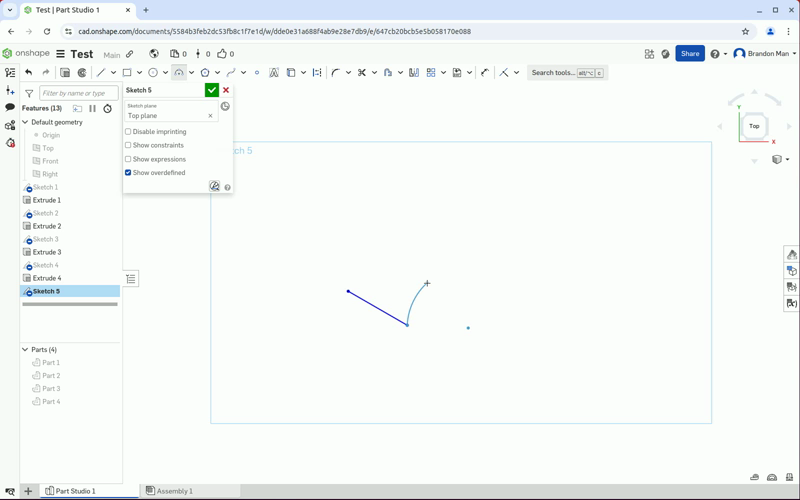
mouse_move(412, 301)
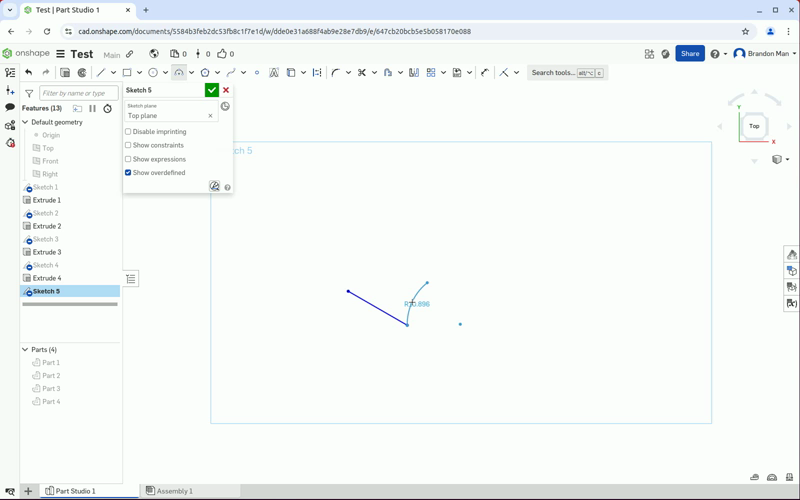
click(412, 301)
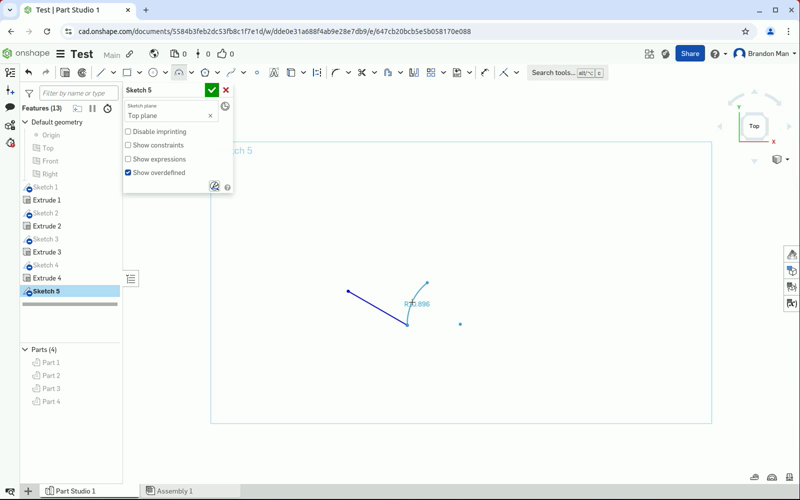
key_up(shift)
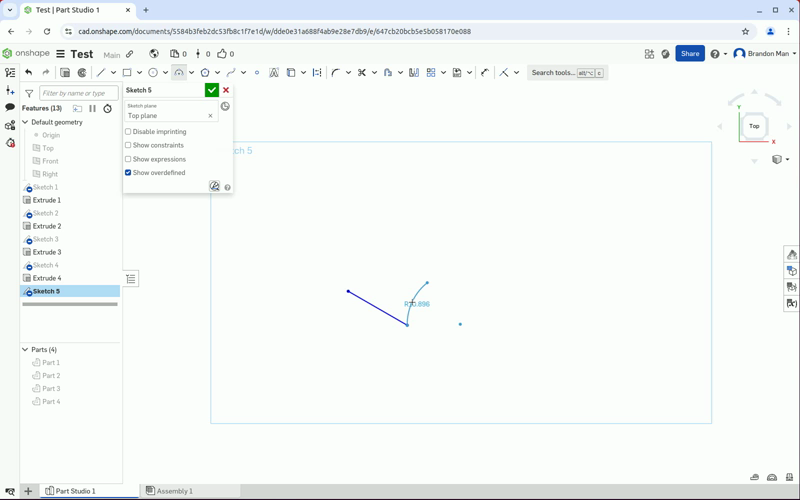
mouse_move(427, 282)
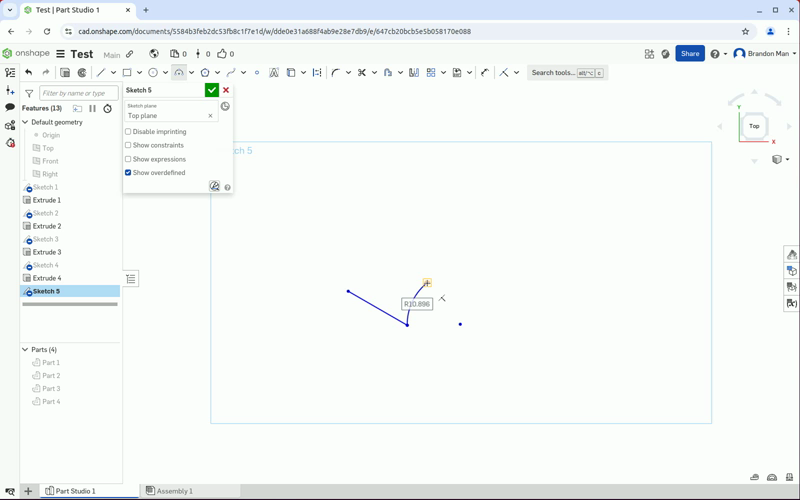
click(427, 282)
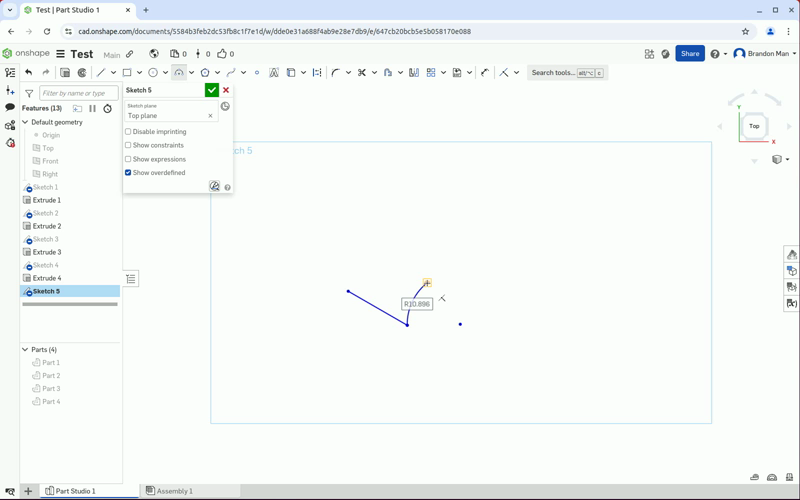
key_down(shift)
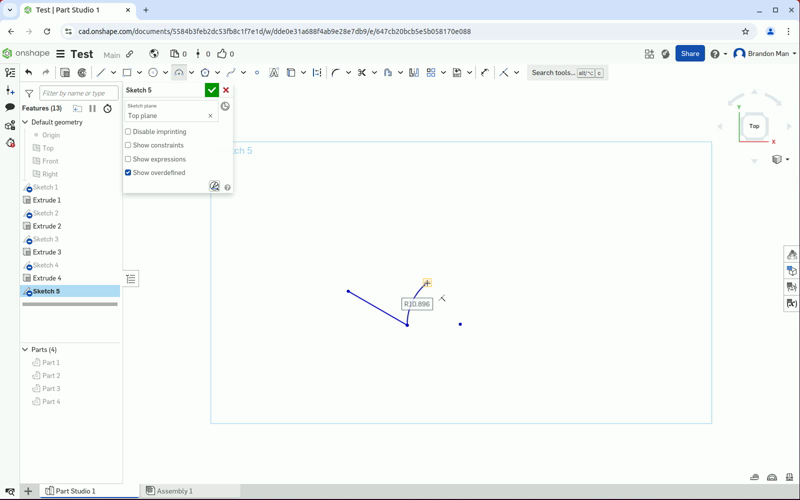
mouse_move(407, 241)
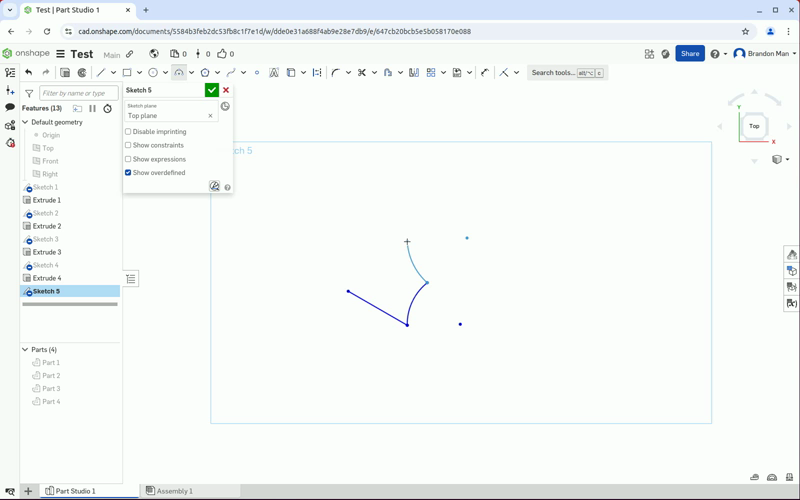
click(407, 241)
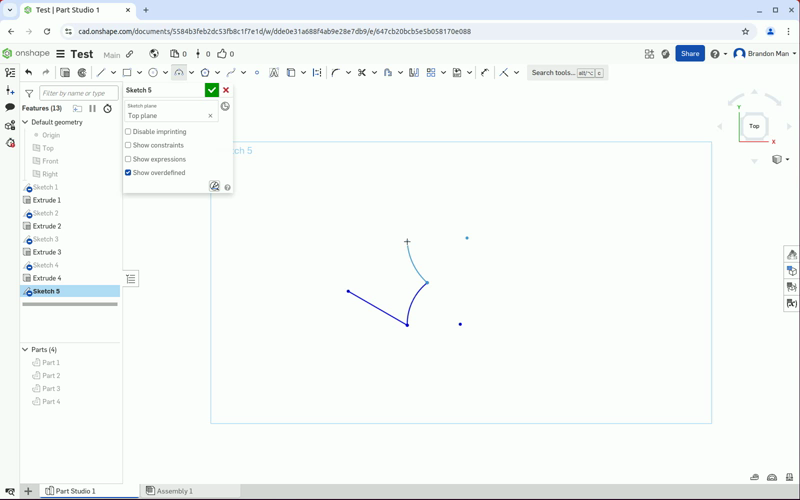
mouse_move(412, 264)
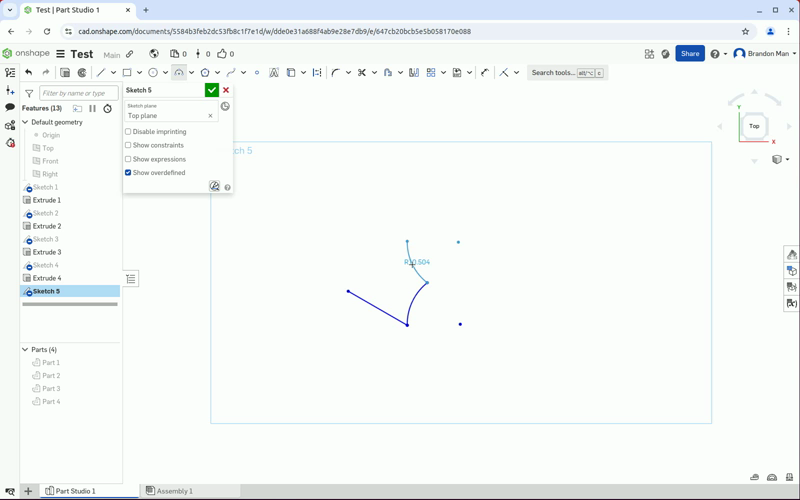
click(412, 264)
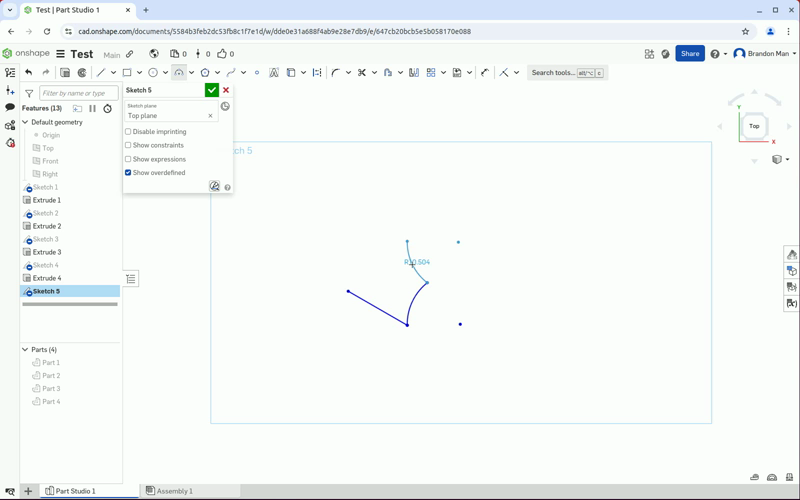
key_up(shift)
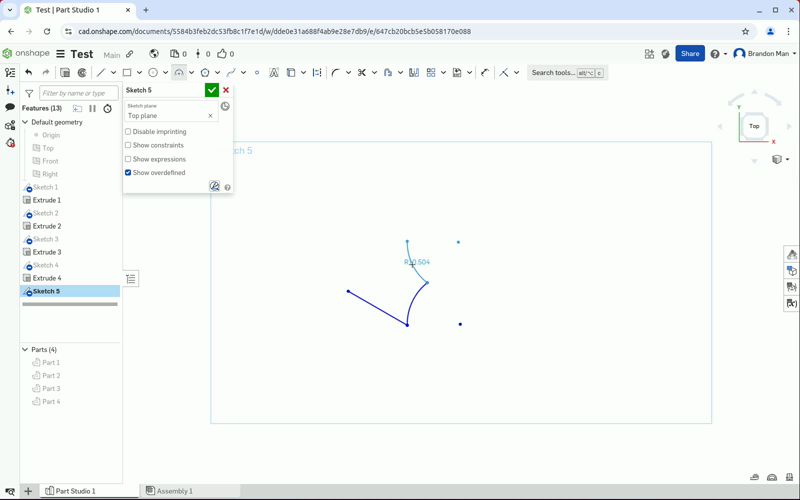
key(esc)
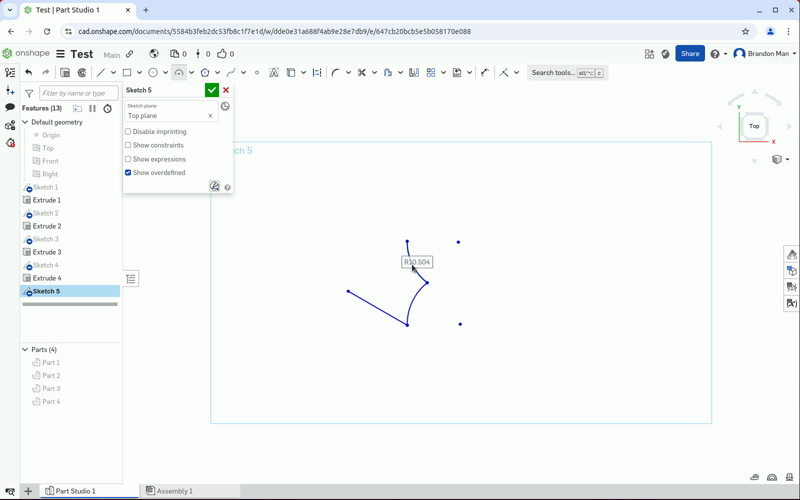
key(l)
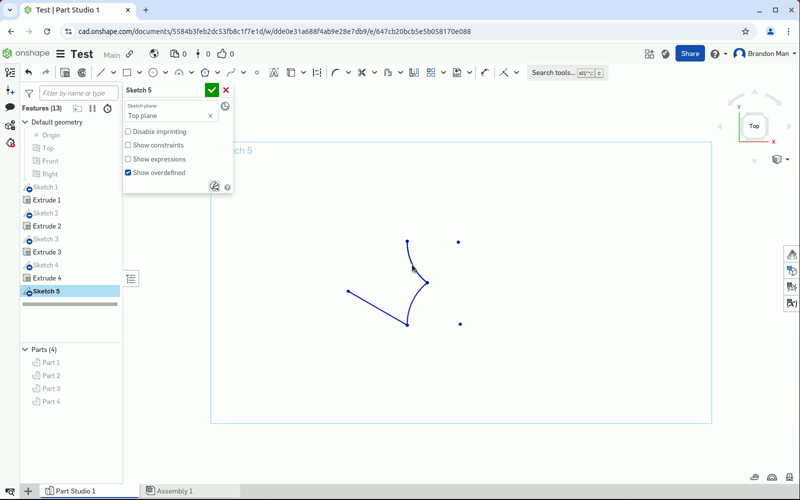
mouse_move(407, 241)
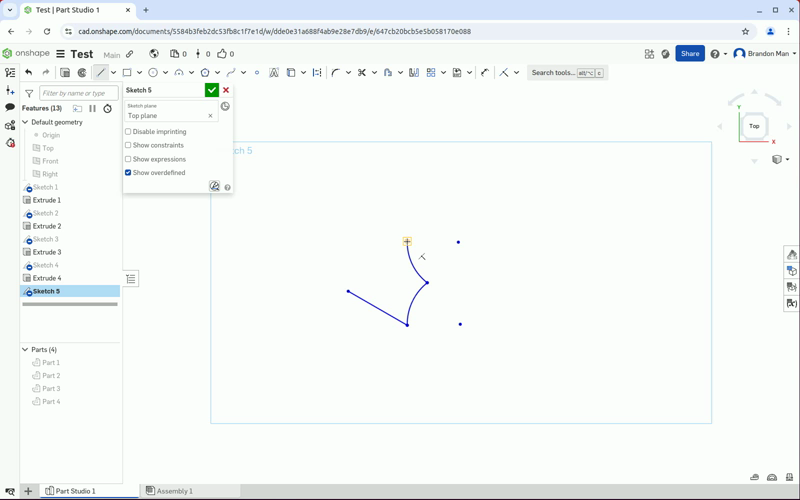
click(407, 241)
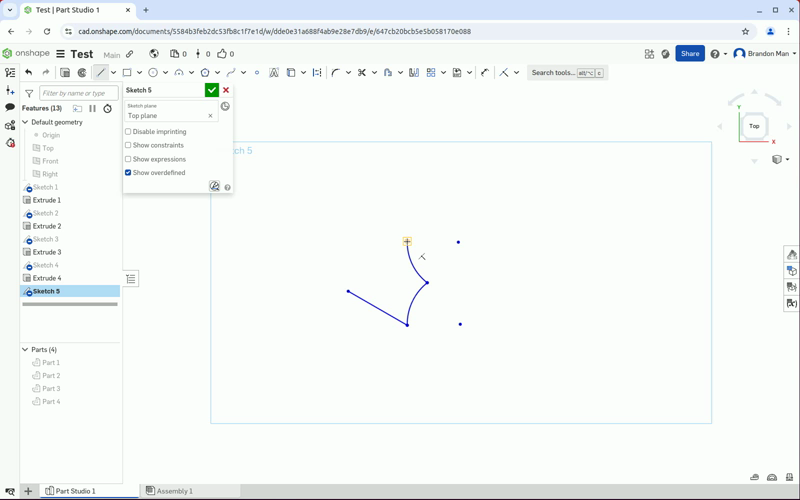
key_down(shift)
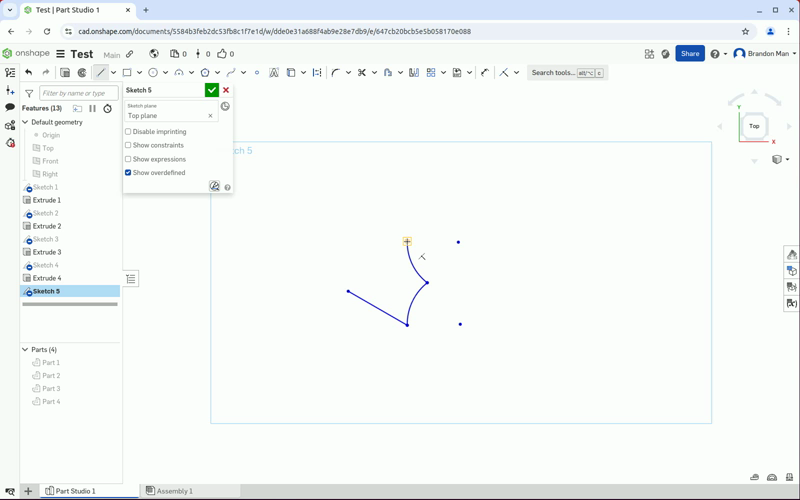
mouse_move(437, 241)
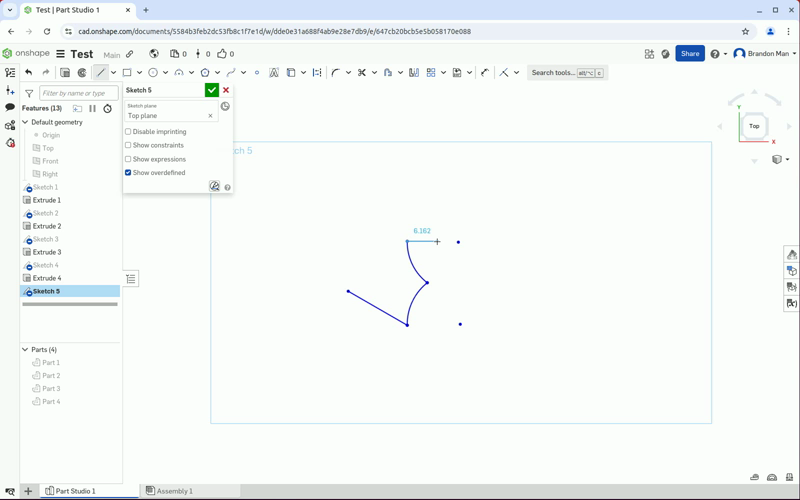
mouse_move(368, 219)
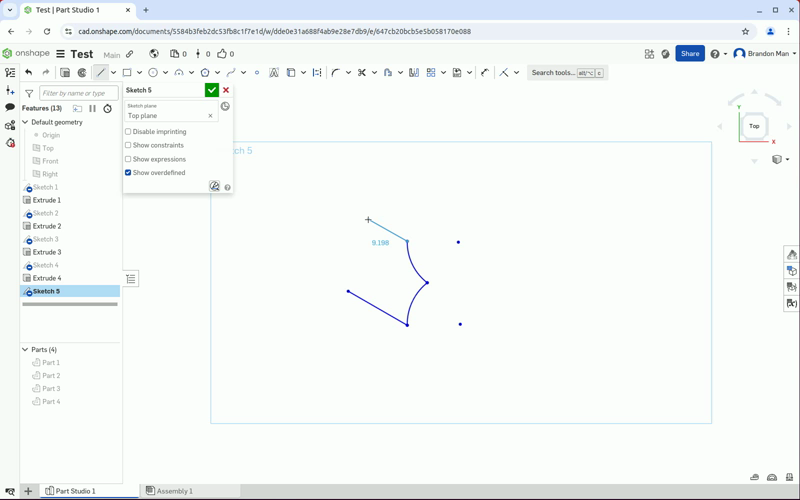
click(368, 219)
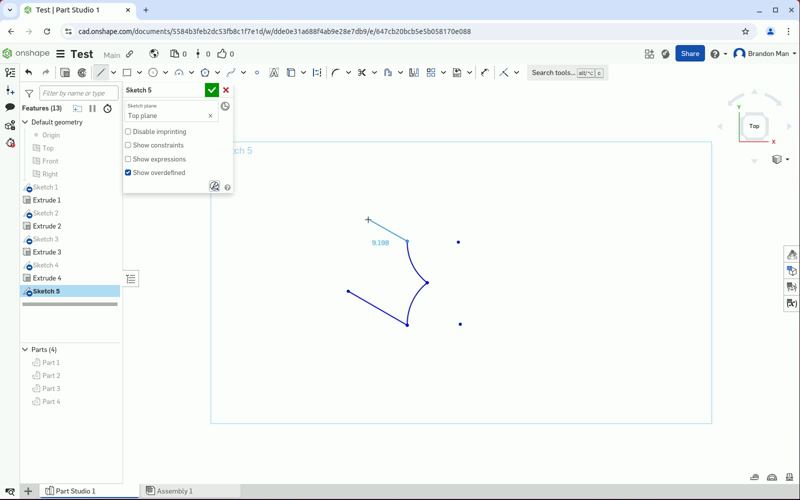
key_up(shift)
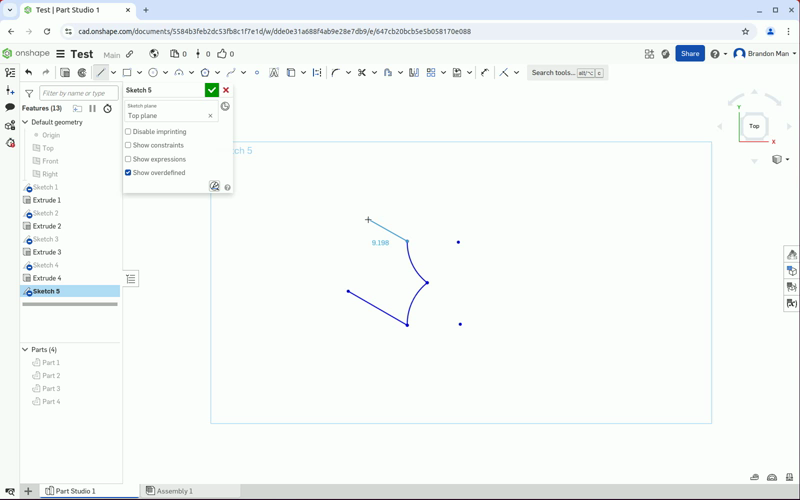
key(esc)
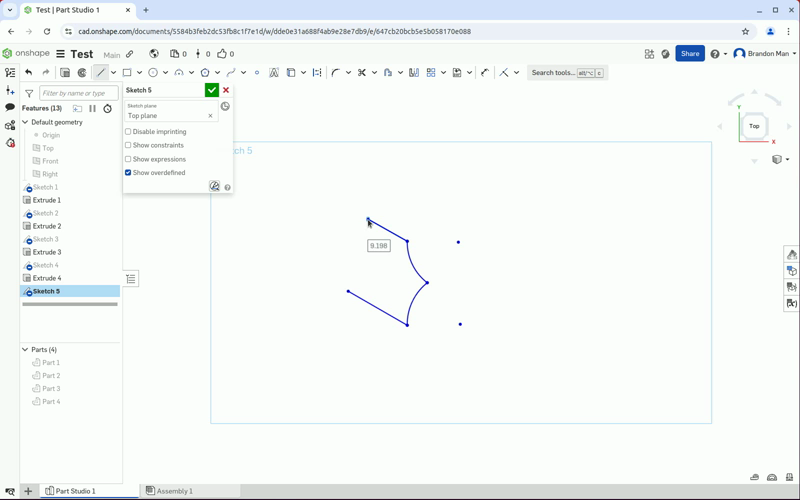
key(a)
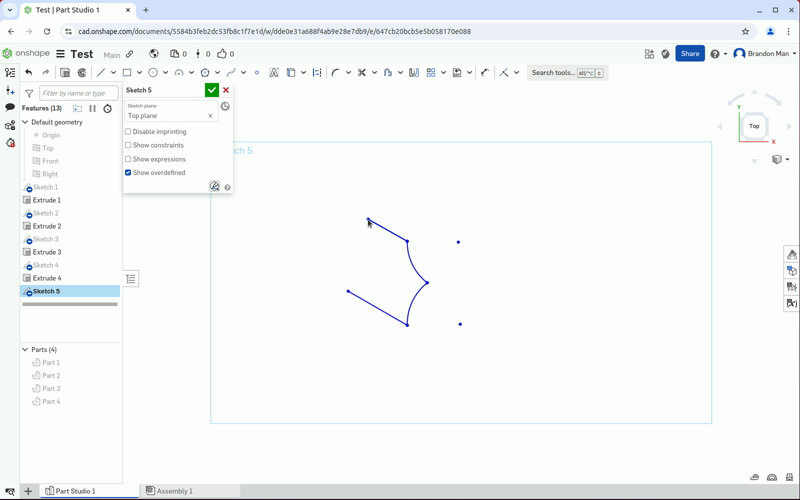
mouse_move(368, 219)
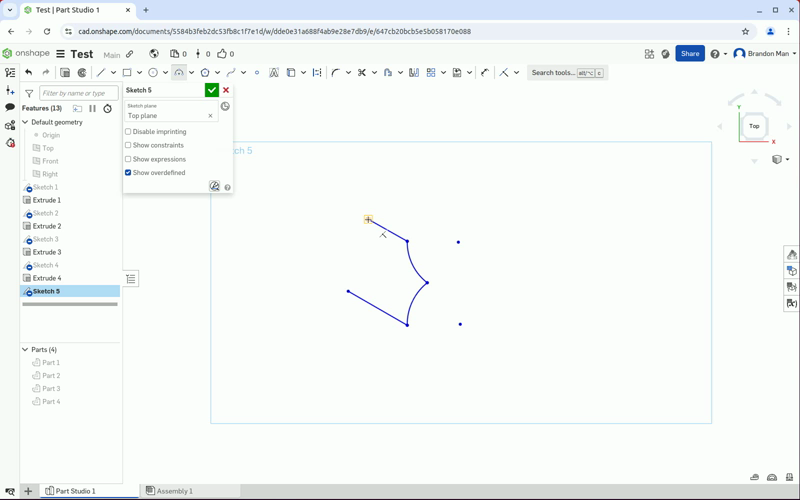
click(368, 219)
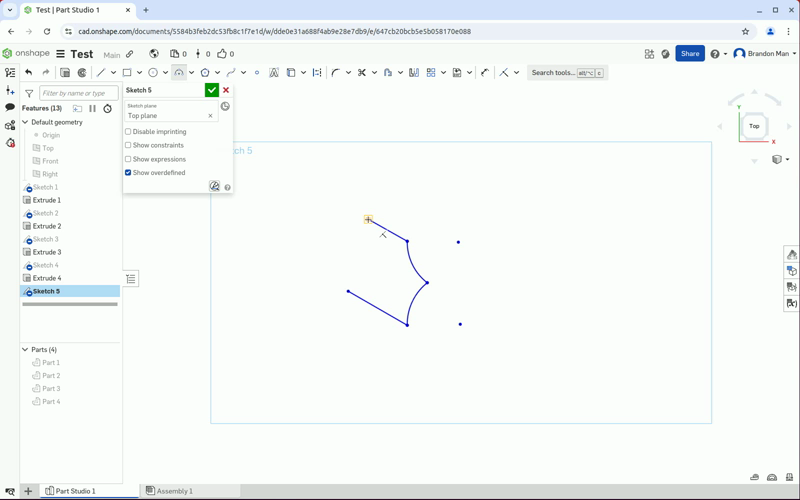
mouse_move(348, 291)
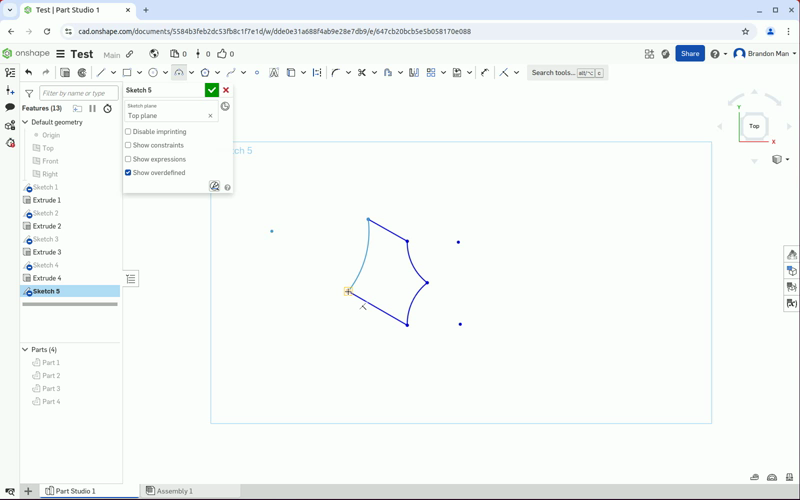
click(348, 291)
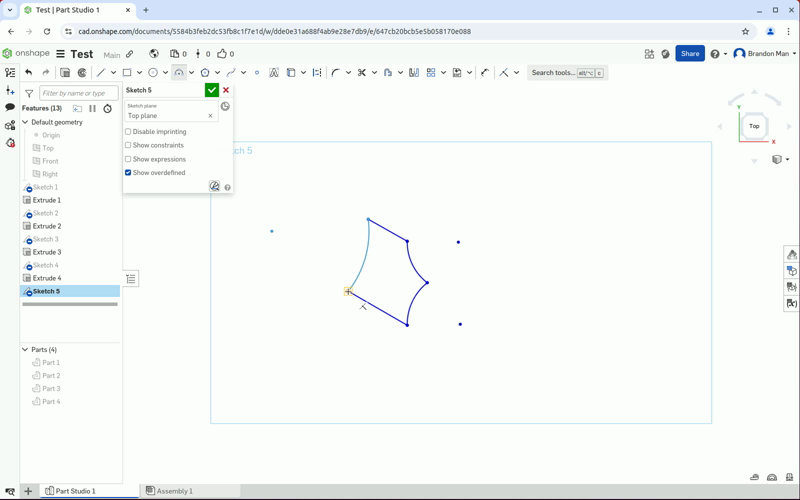
key_down(shift)
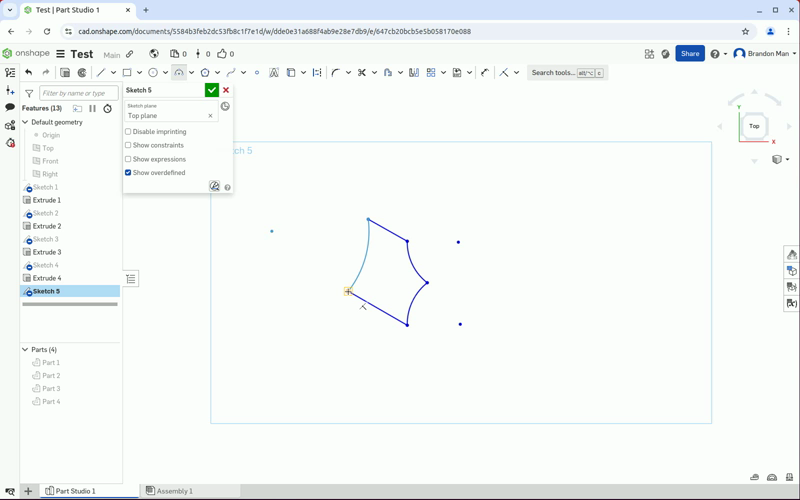
mouse_move(352, 253)
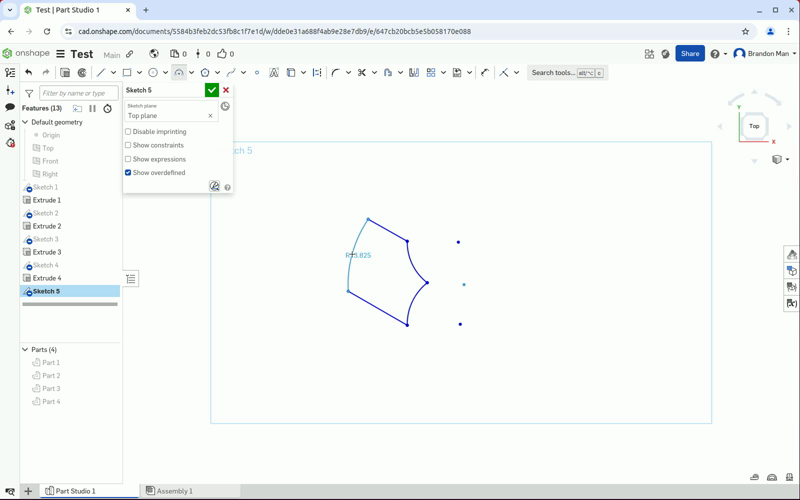
click(352, 253)
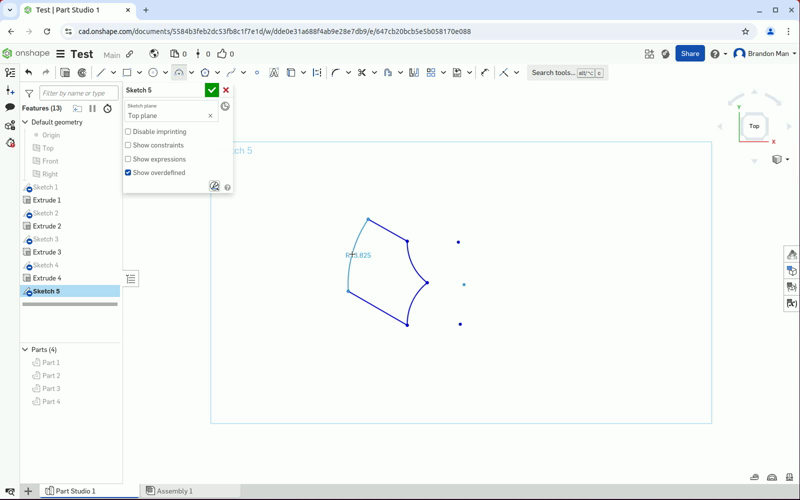
key_up(shift)
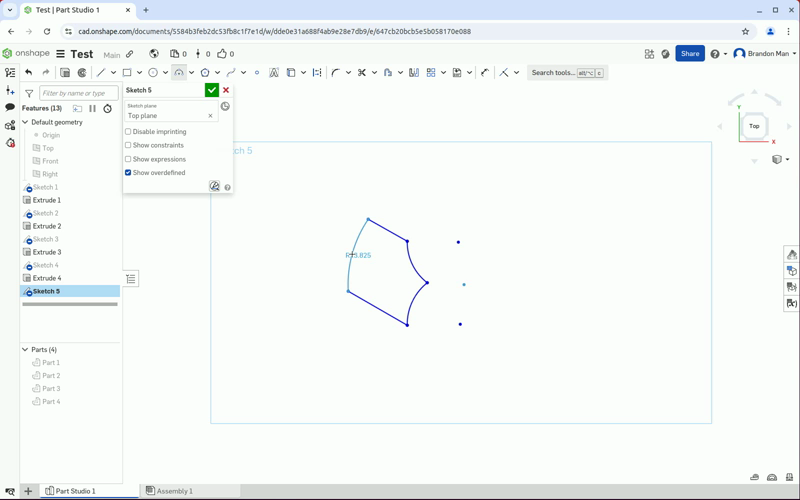
key(esc)
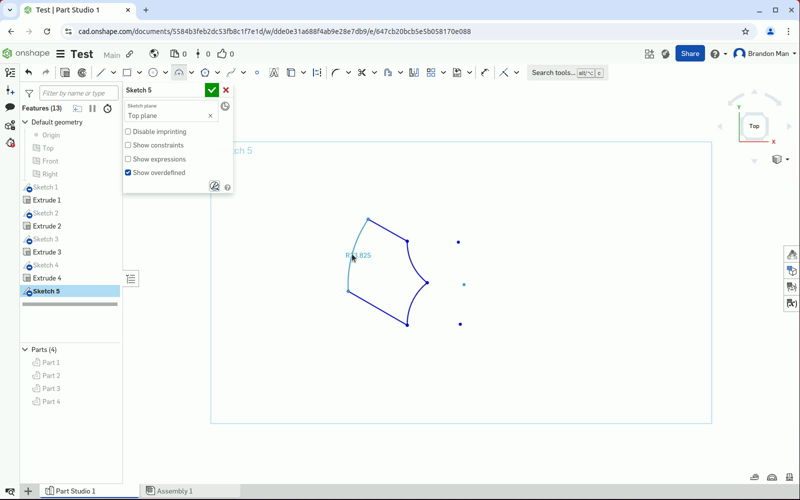
mouse_move(355, 283)
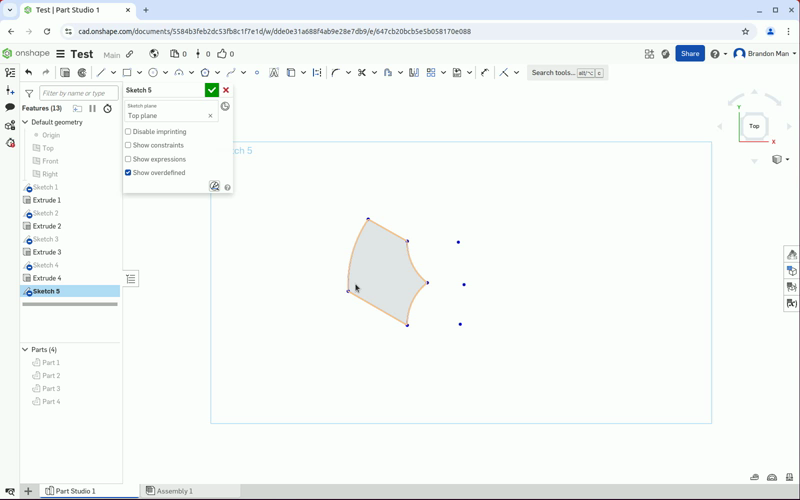
click(355, 283)
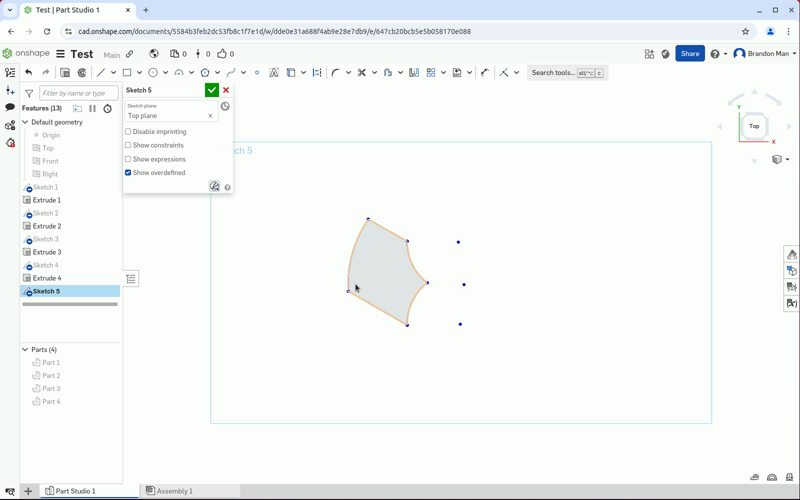
mouse_move(73, 352)
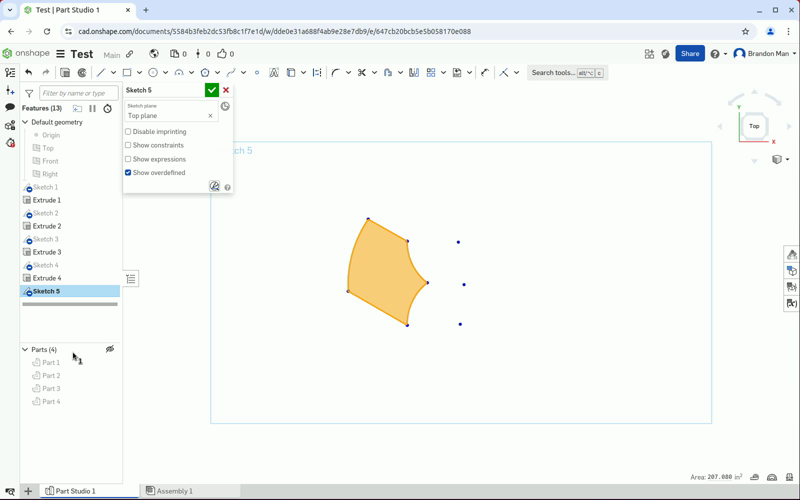
key(shift+y)
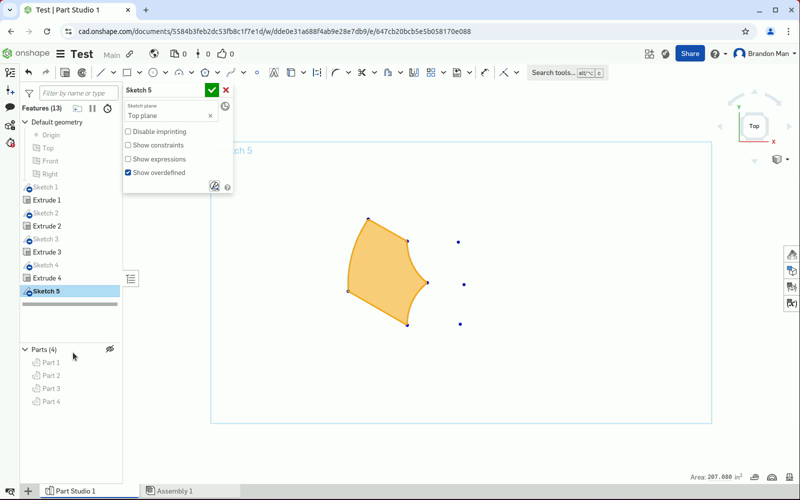
key(shift+e)
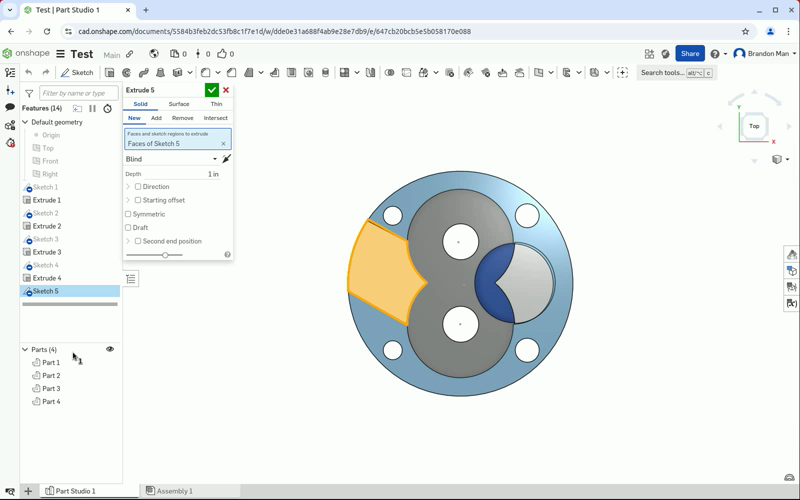
mouse_move(143, 106)
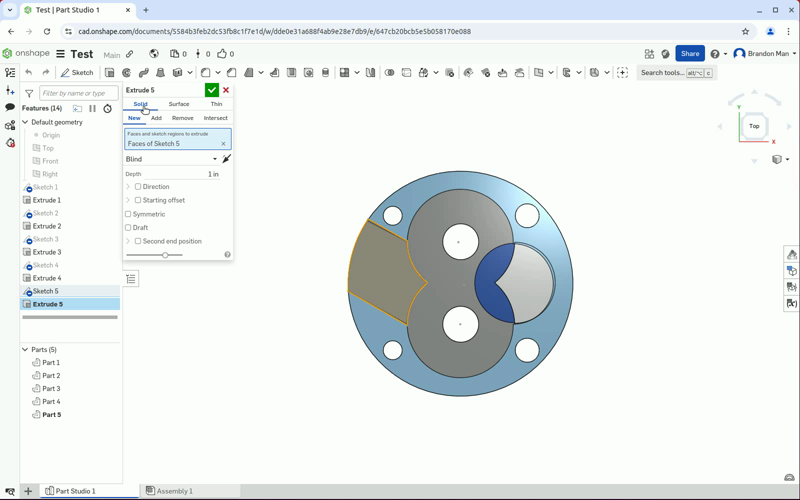
click(143, 106)
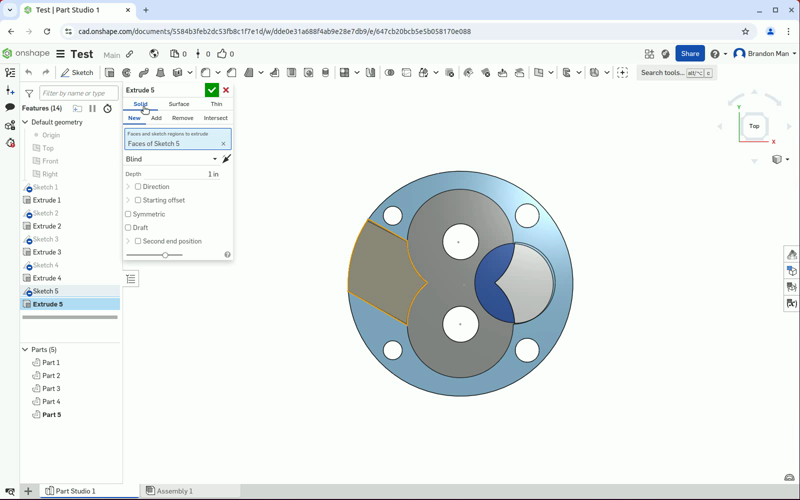
mouse_move(137, 120)
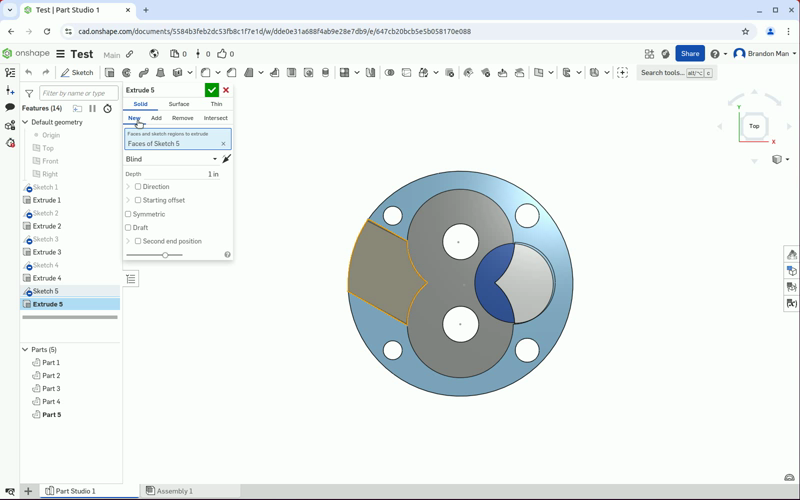
click(137, 120)
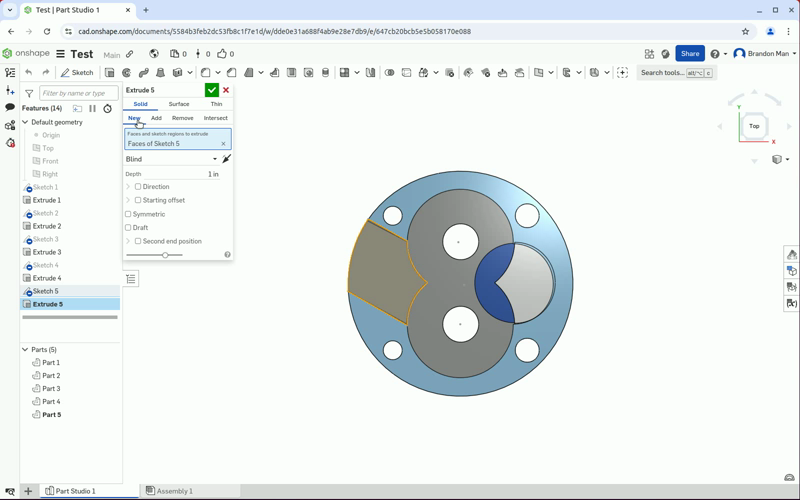
key(tab, 4)
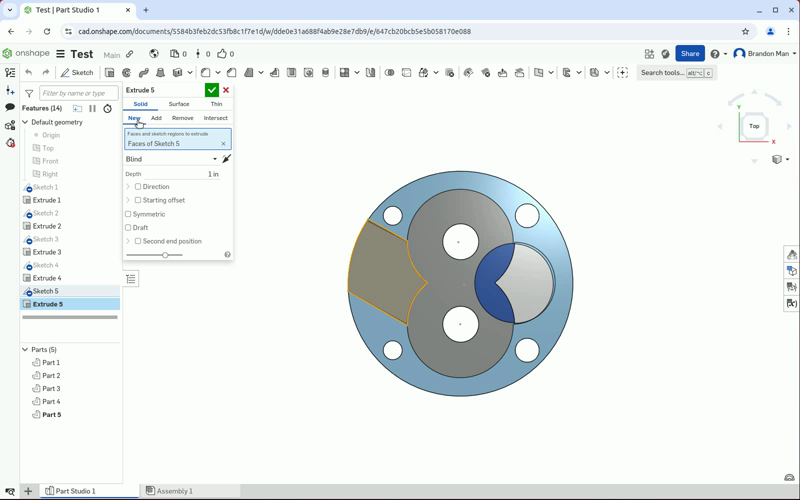
text(5.536)
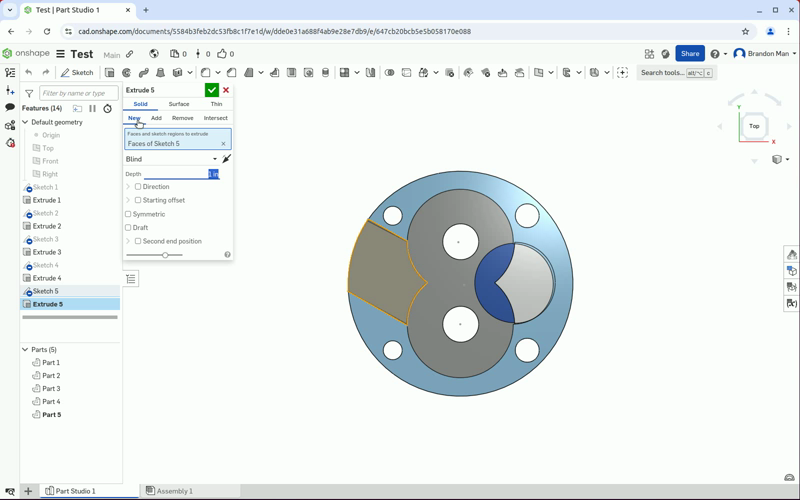
key(enter)
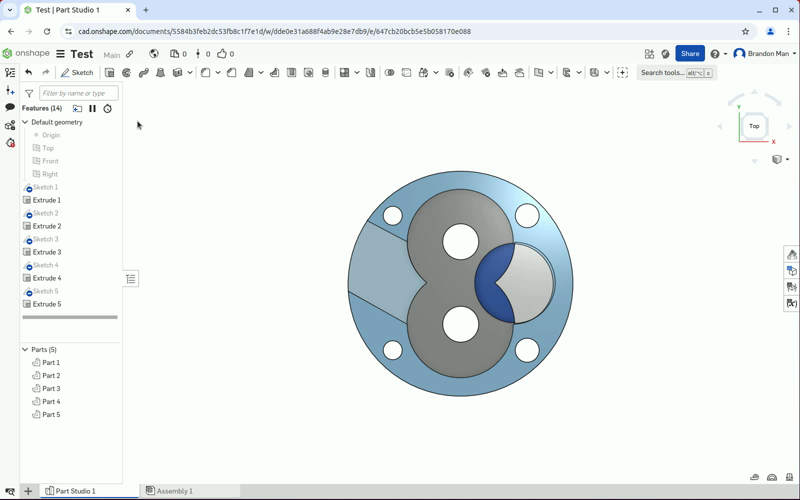
key(shift+h)
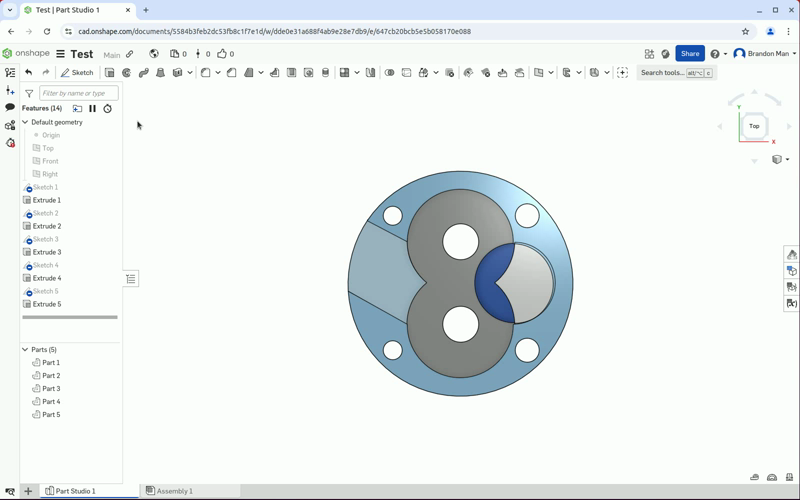
key(shift+h)
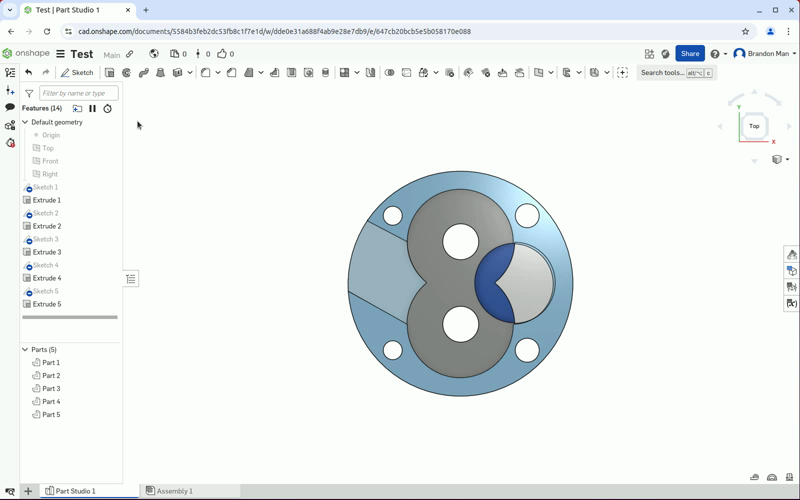
key(shift+7)
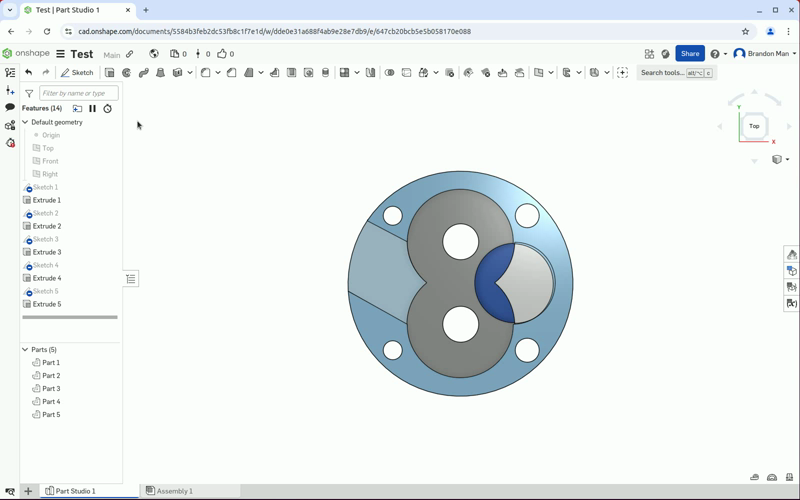
key(up, 3)
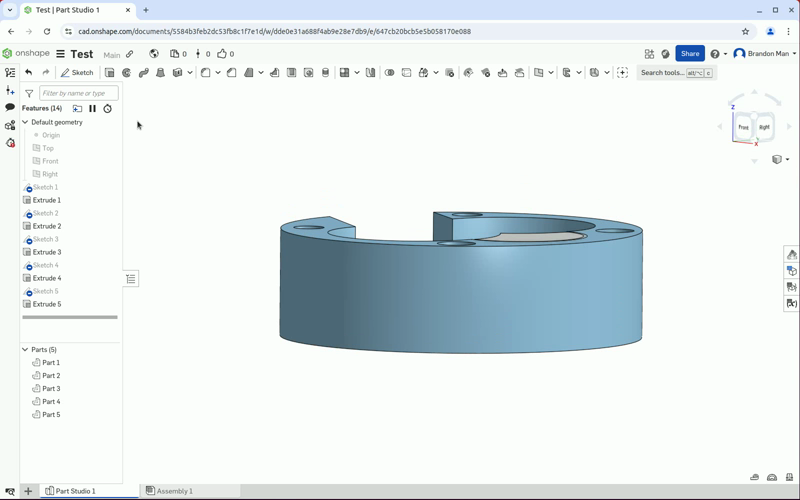
key(left, 3)
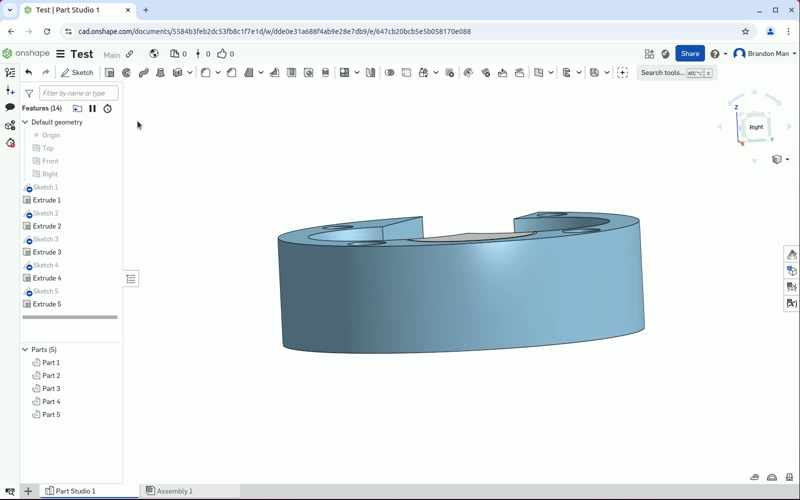
key(right, 3)
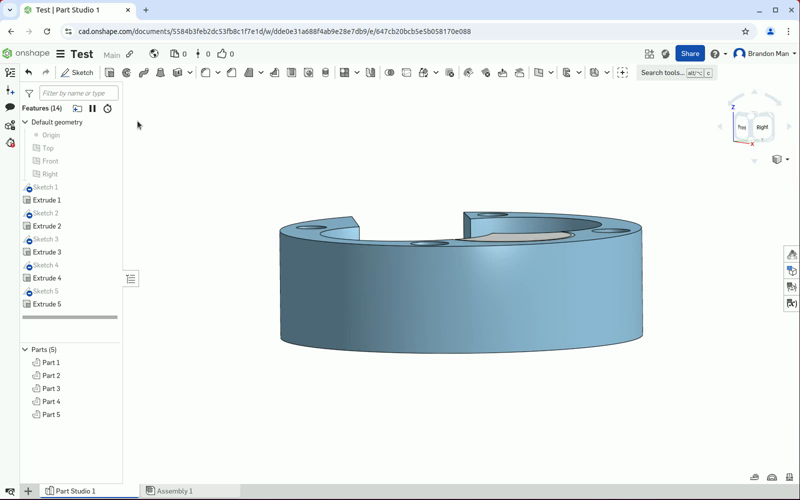
key(down, 3)
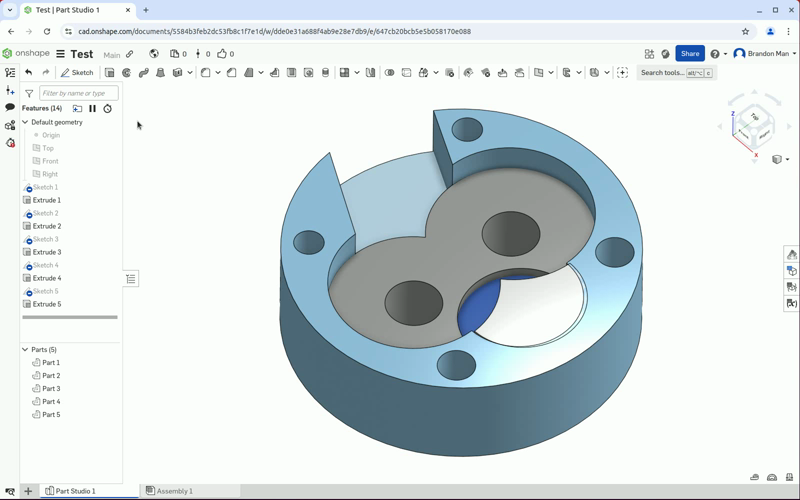
mouse_move(73, 189)
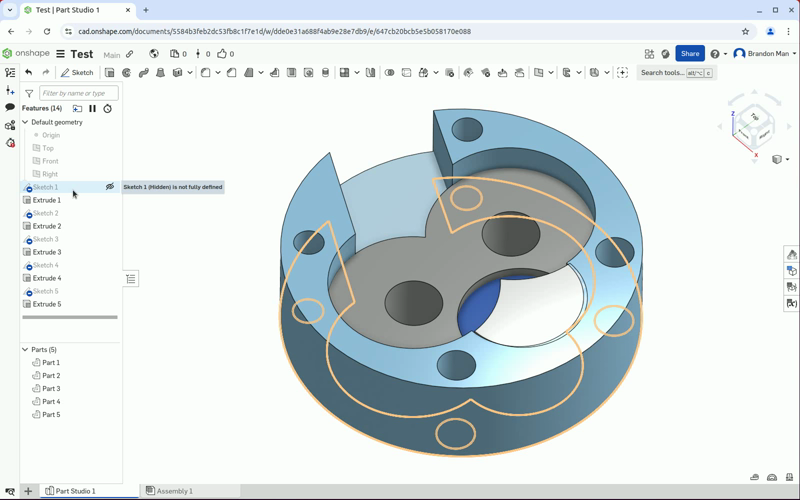
click(73, 189)